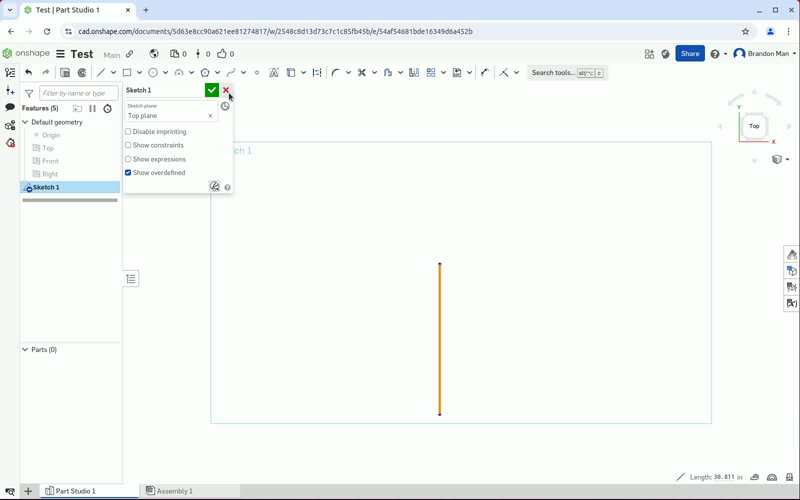
key(shift+h)
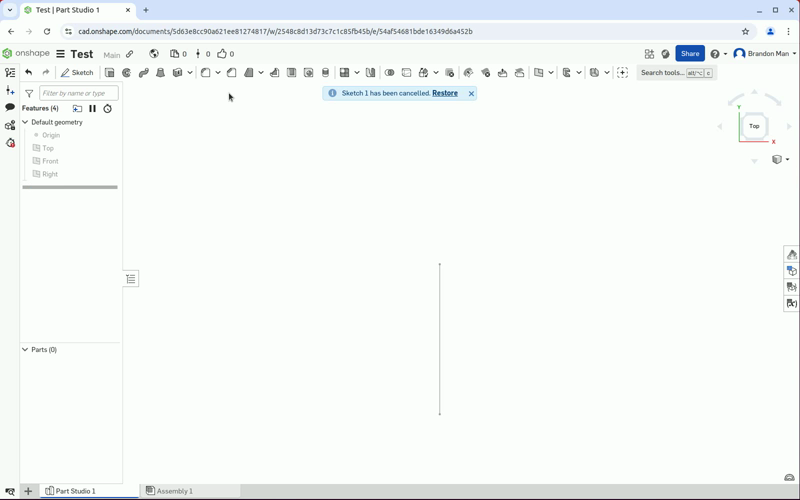
mouse_move(73, 352)
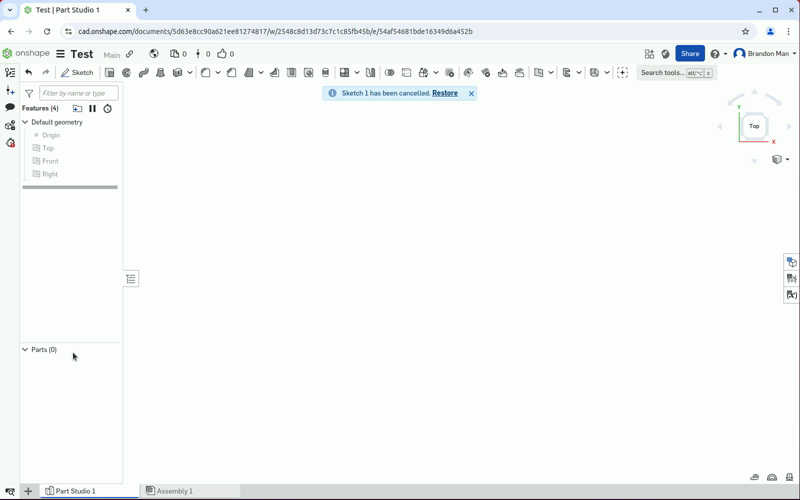
key(y)
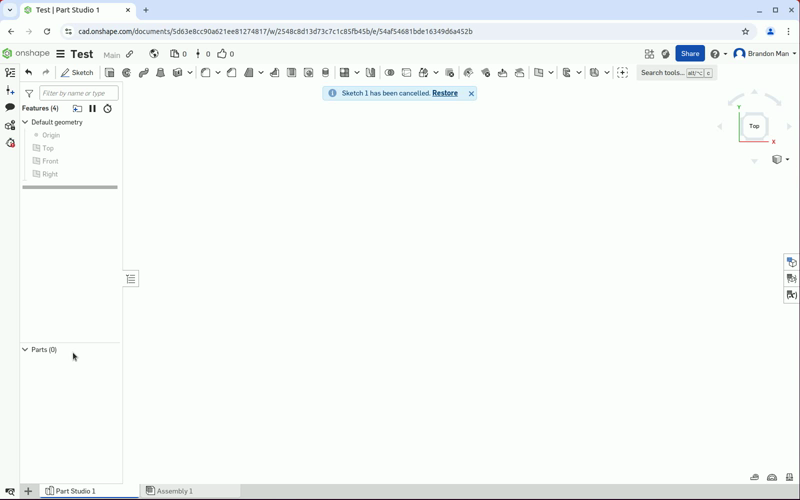
key(shift+p)
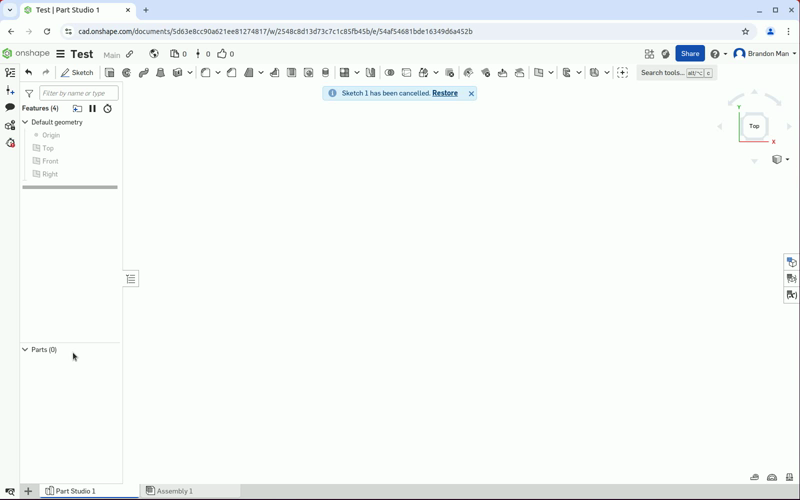
key(space)
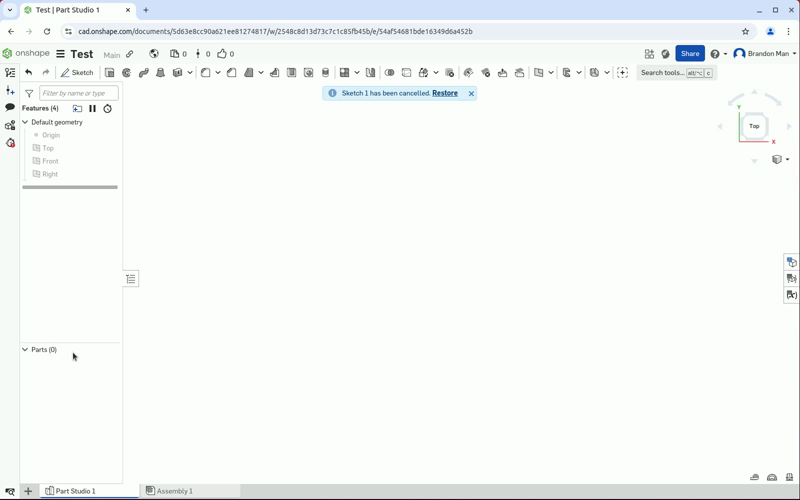
key_down(shift)
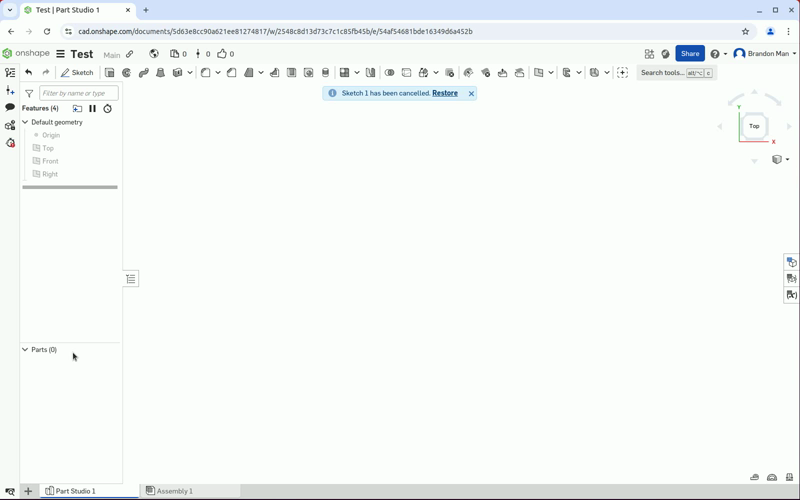
key(up)
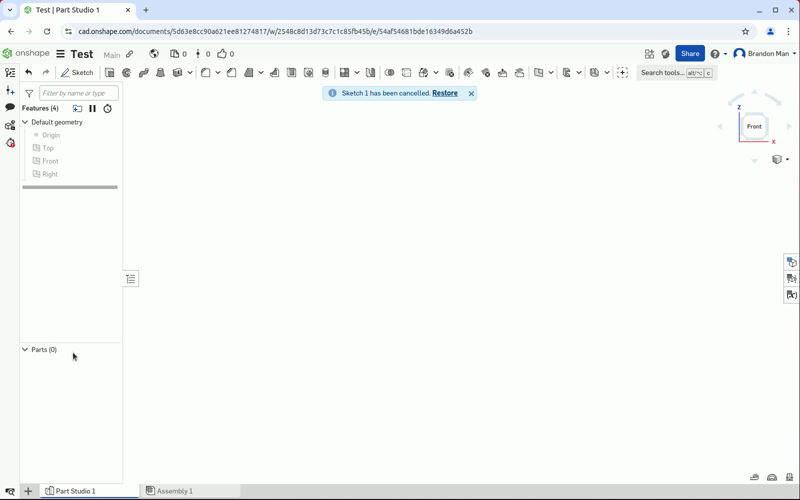
key_up(shift)
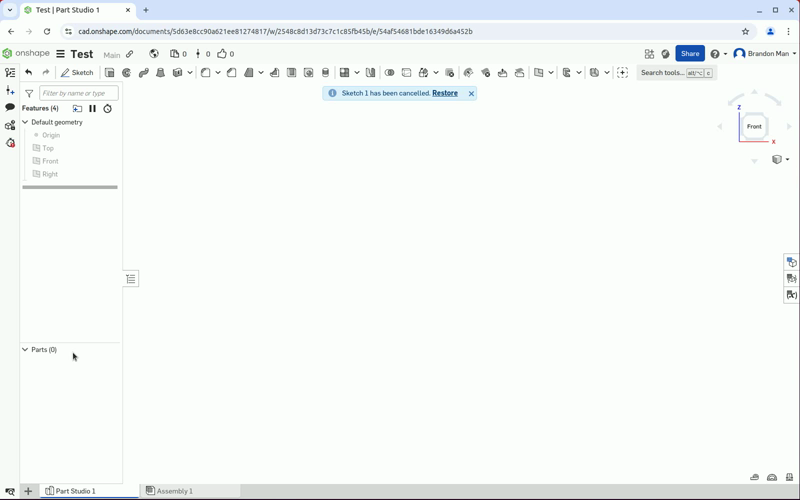
key(space)
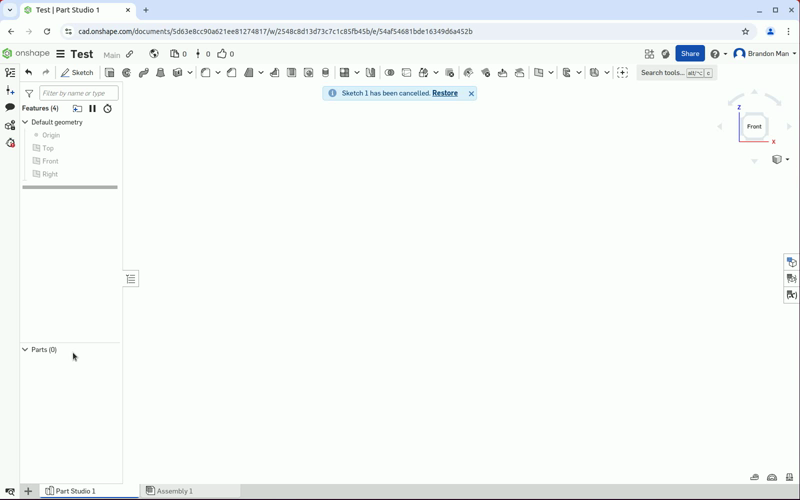
key_down(shift)
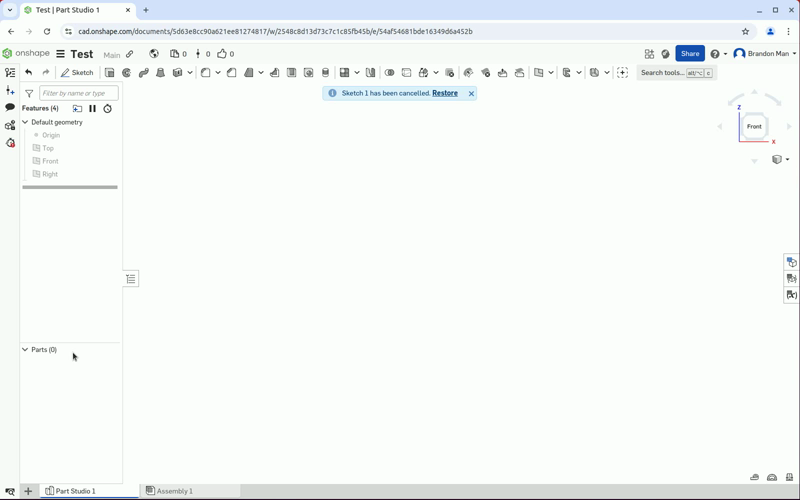
key(left)
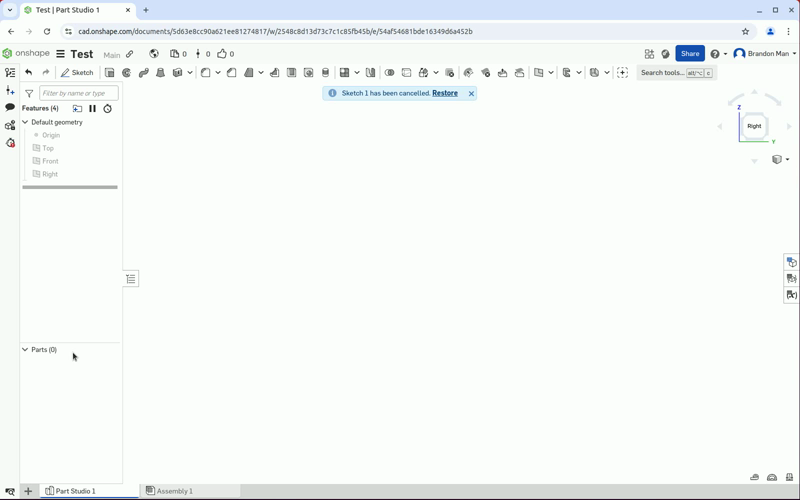
key_up(shift)
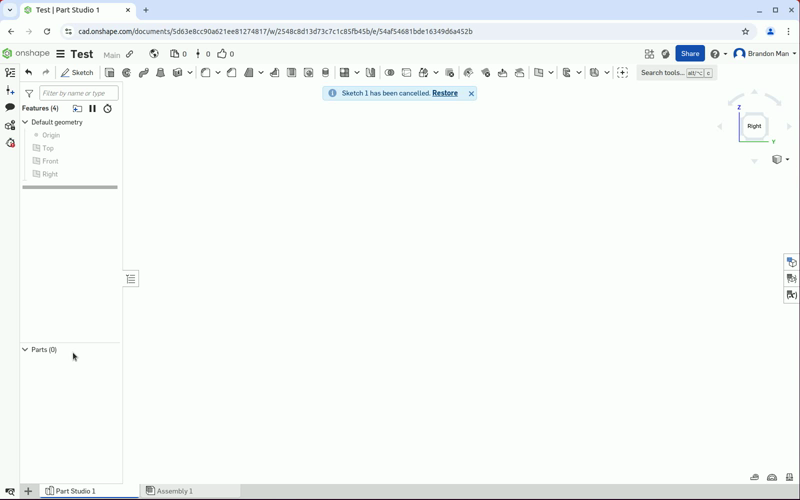
mouse_move(73, 352)
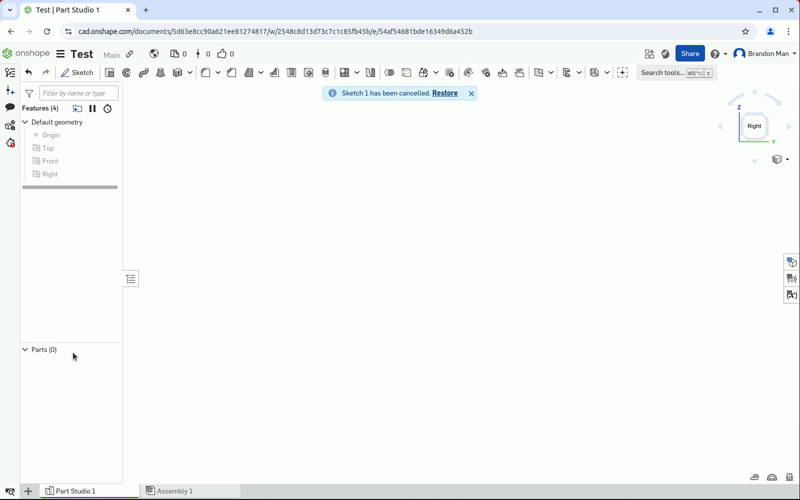
key(shift+y)
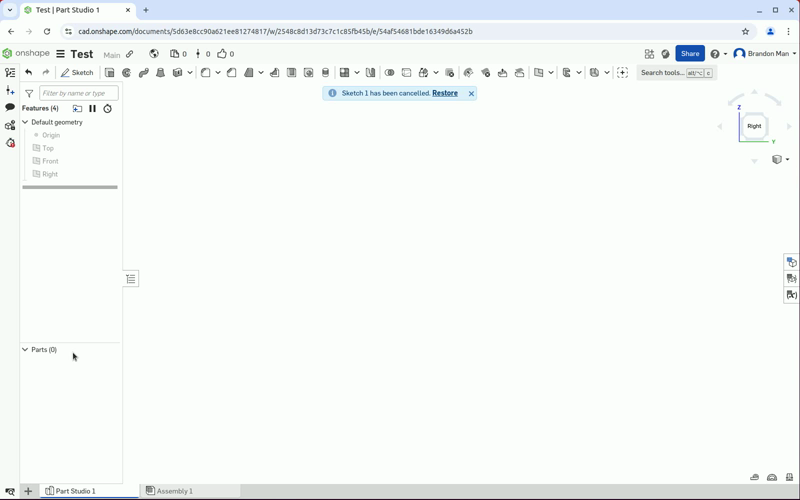
key(shift+s)
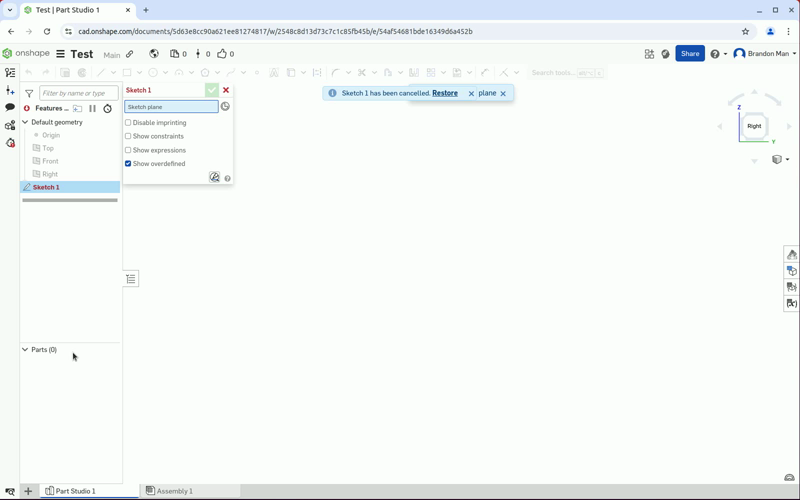
mouse_move(73, 176)
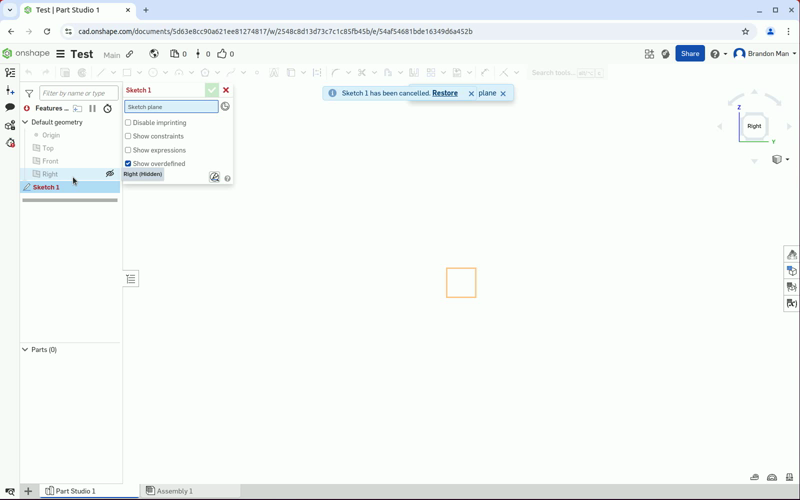
click(73, 176)
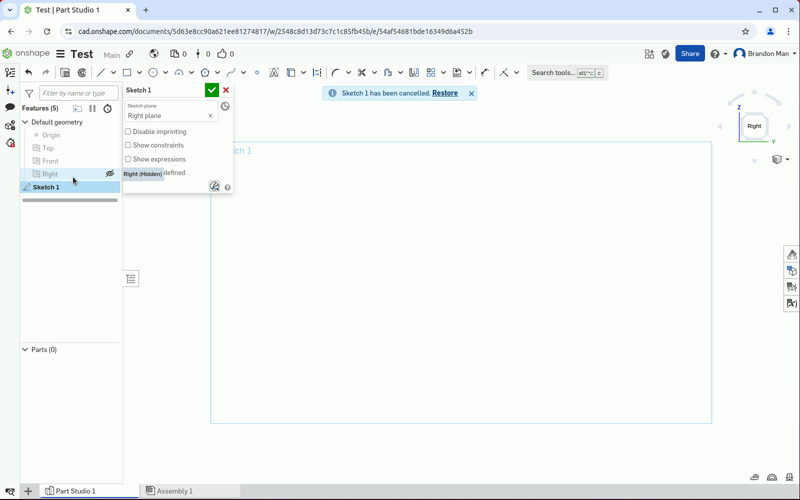
mouse_move(73, 352)
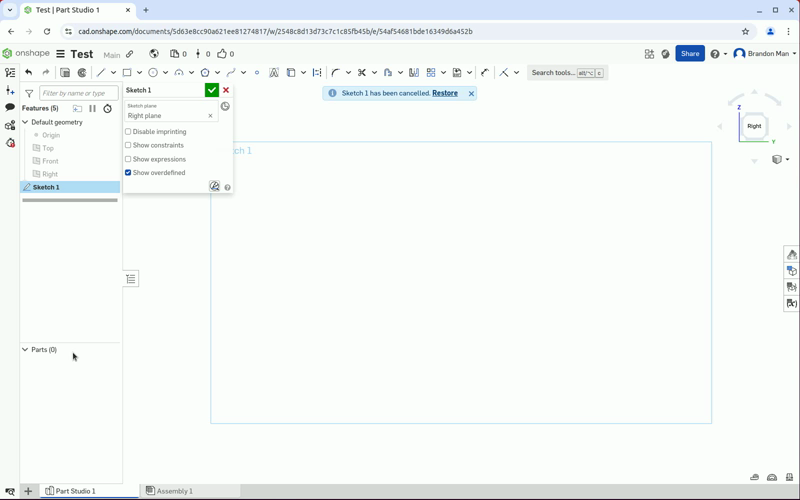
key(y)
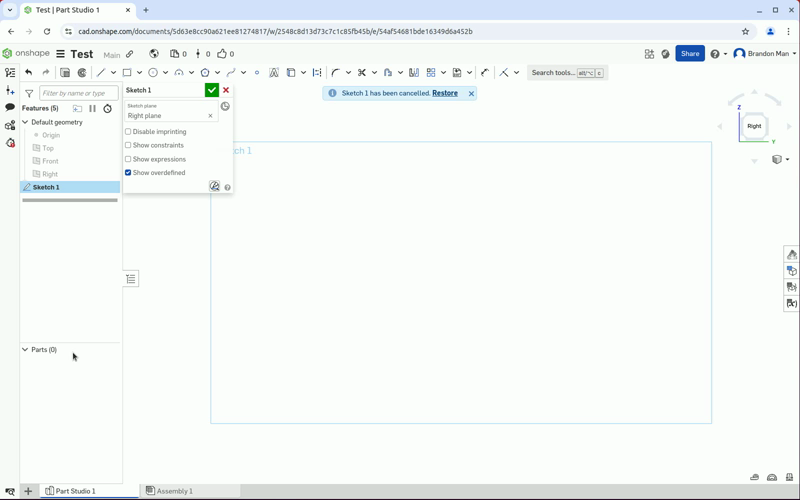
key(l)
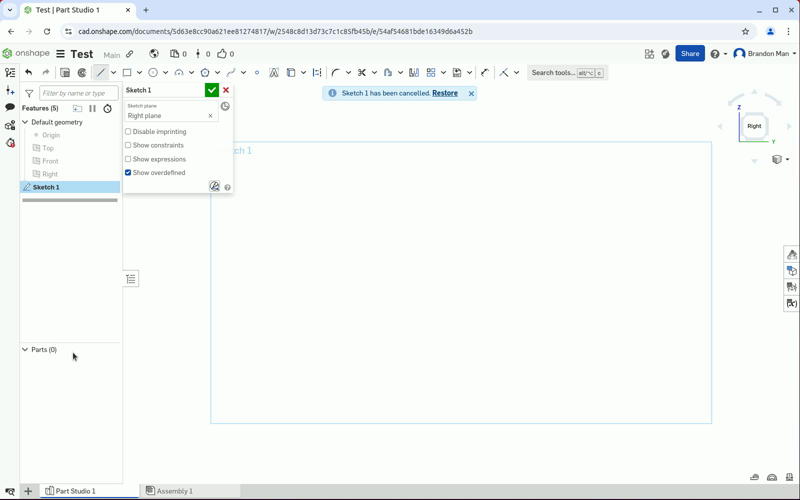
key_down(shift)
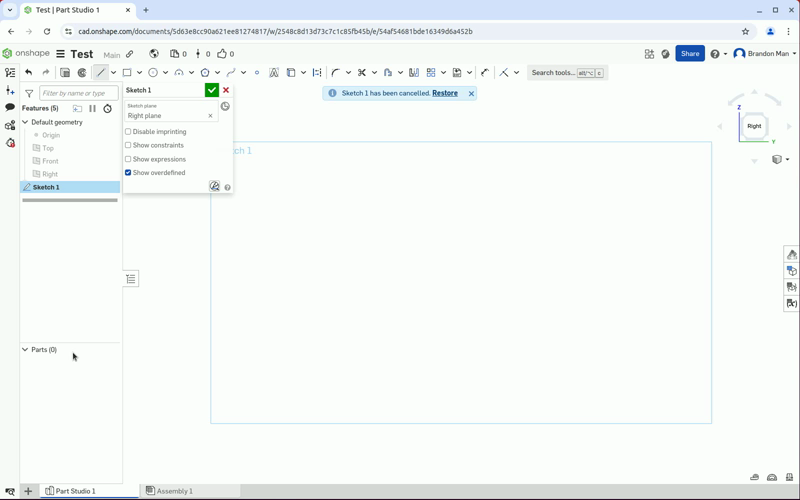
mouse_move(460, 279)
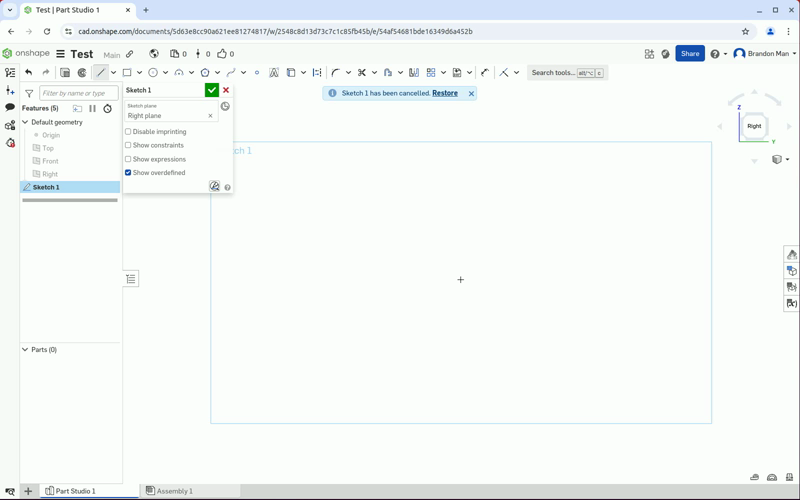
click(460, 279)
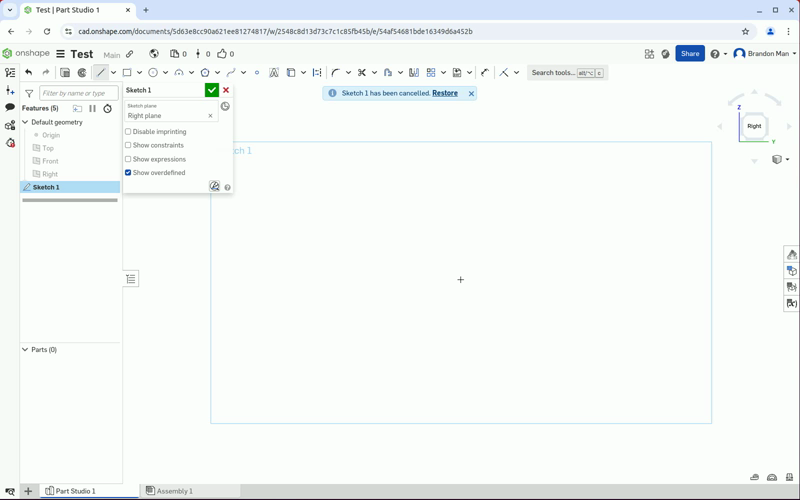
key_up(shift)
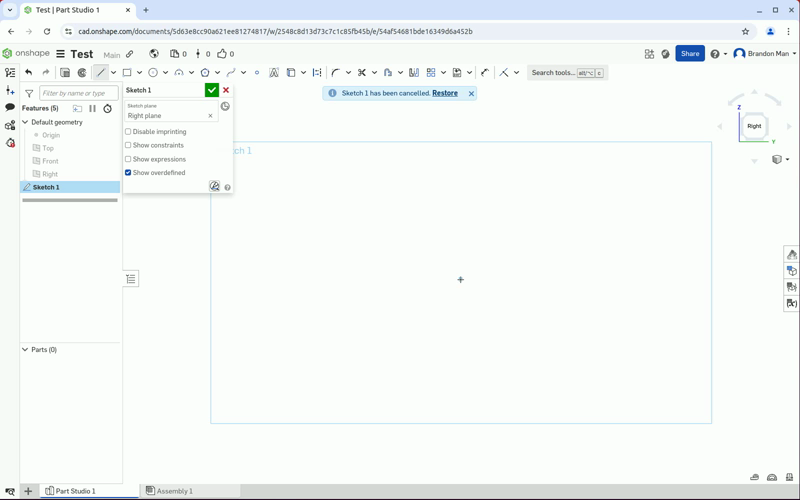
key_down(shift)
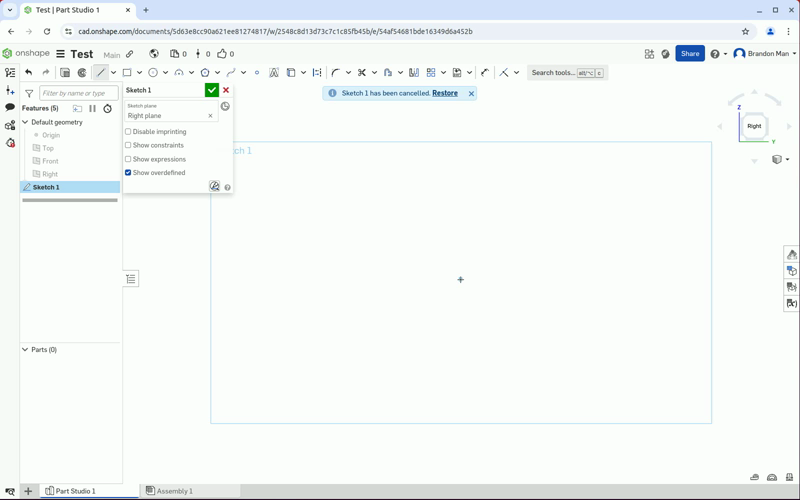
mouse_move(490, 279)
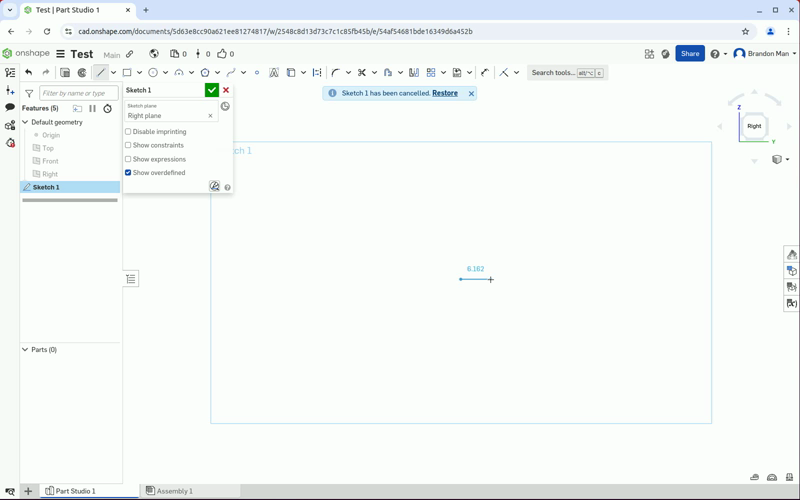
mouse_move(467, 279)
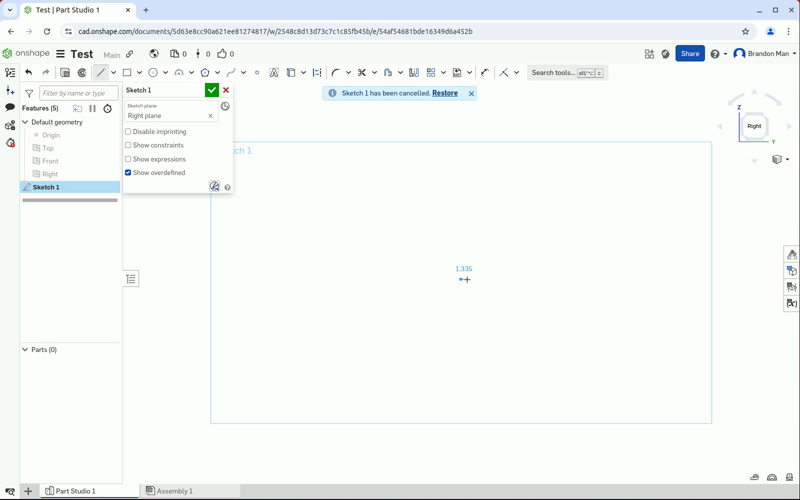
scroll(6)
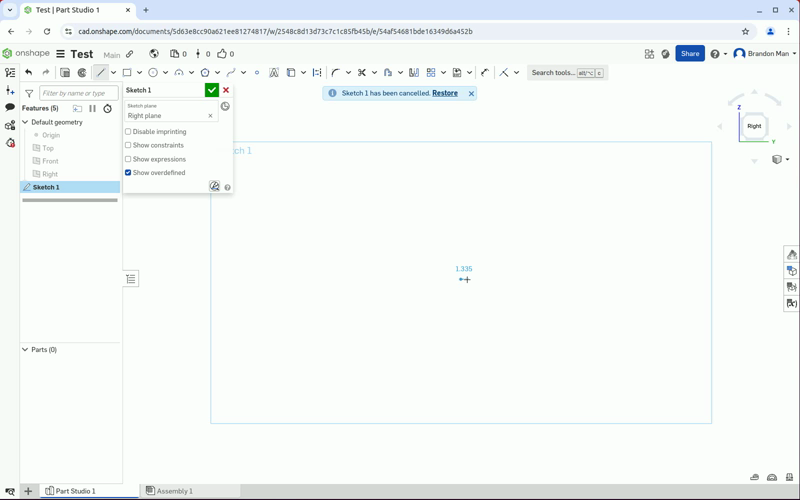
scroll(6)
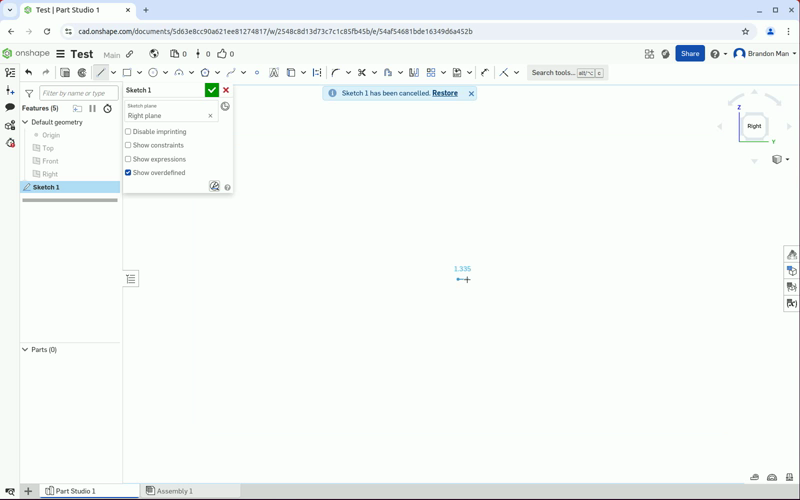
scroll(6)
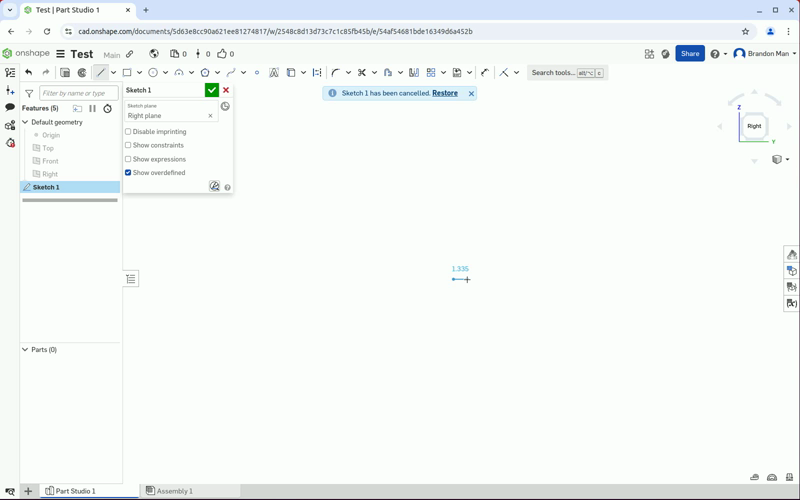
scroll(6)
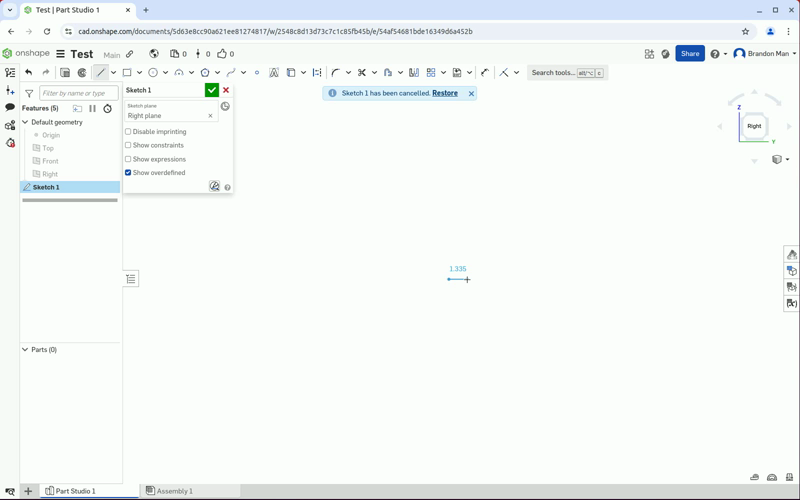
scroll(6)
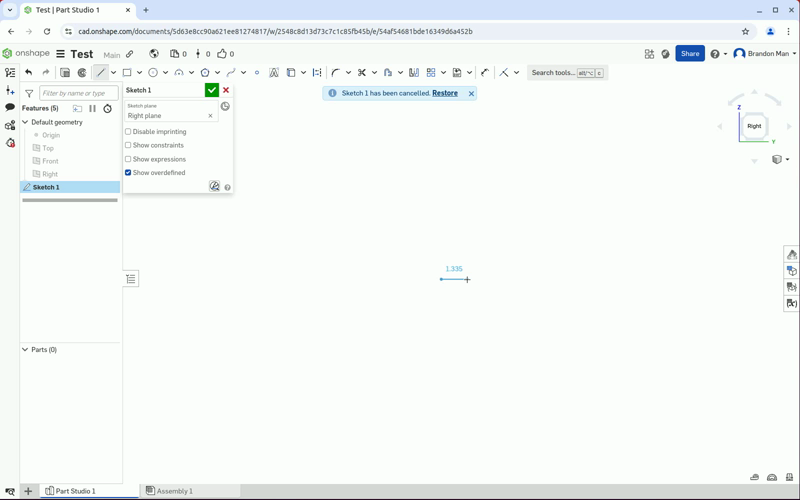
scroll(6)
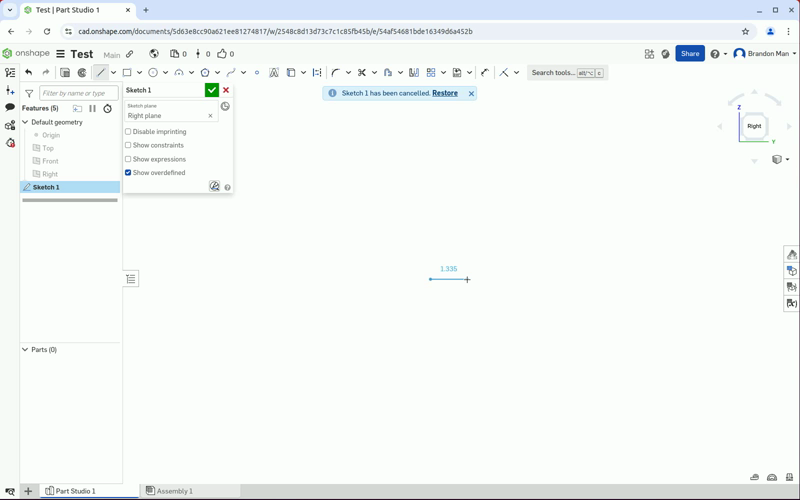
scroll(6)
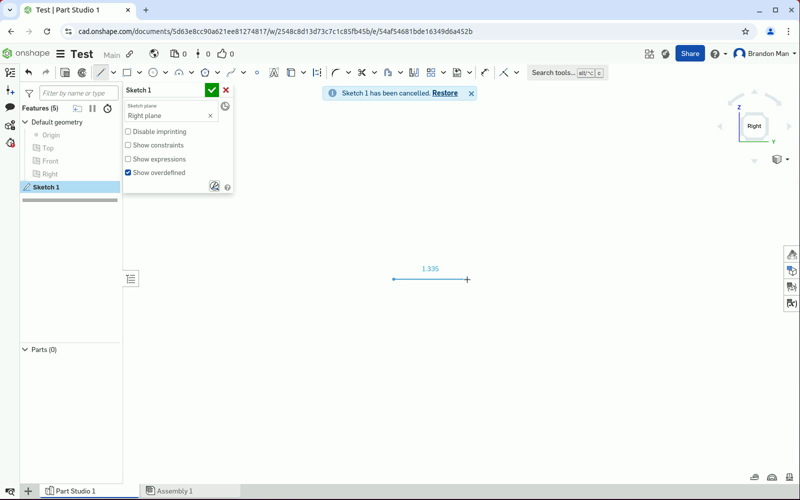
click(467, 279)
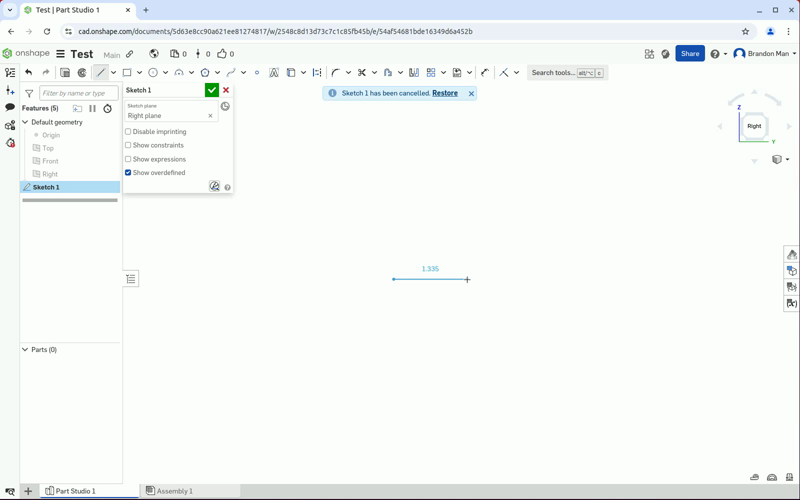
scroll(-6)
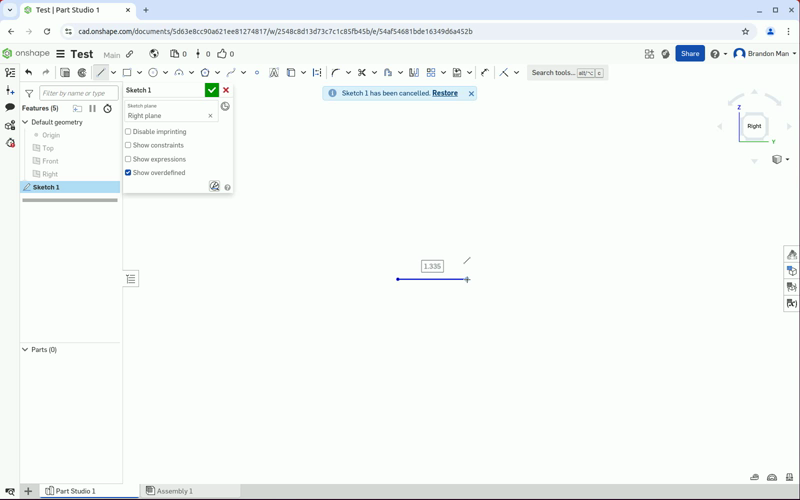
scroll(-6)
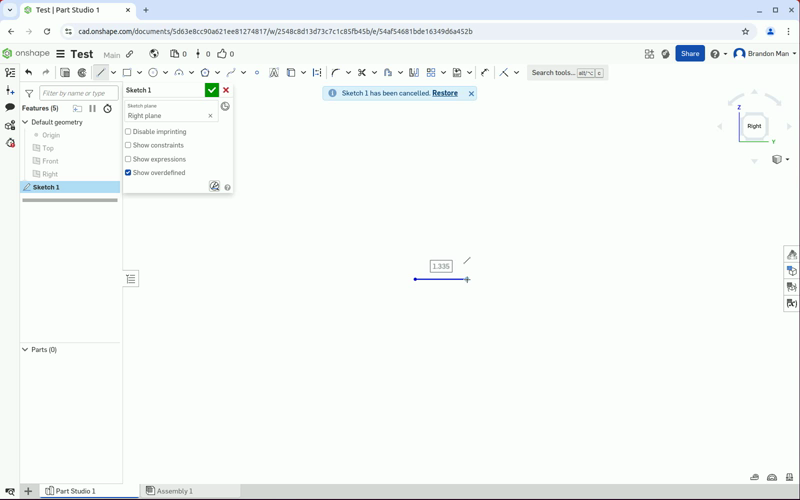
scroll(-6)
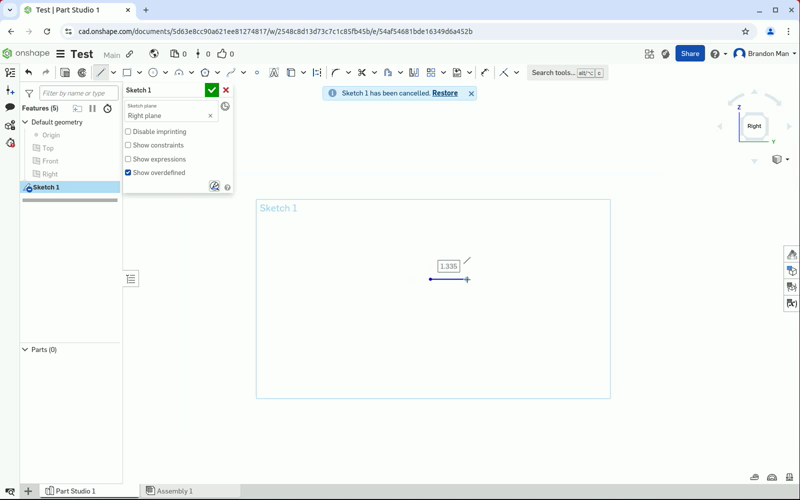
scroll(-6)
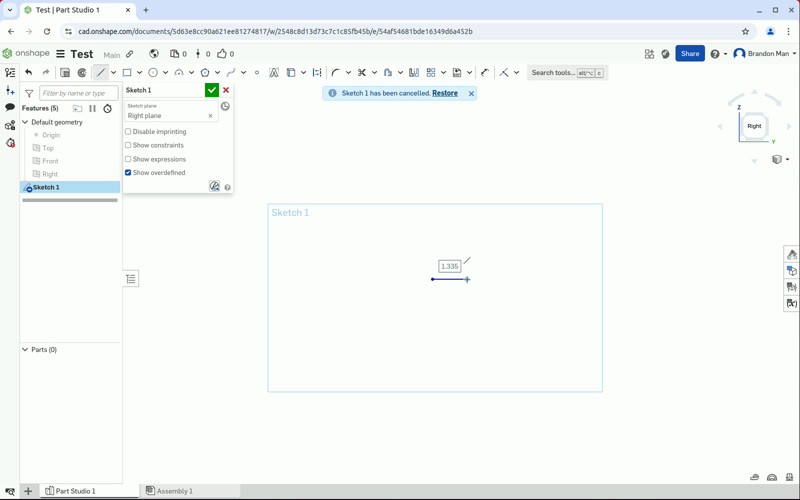
scroll(-6)
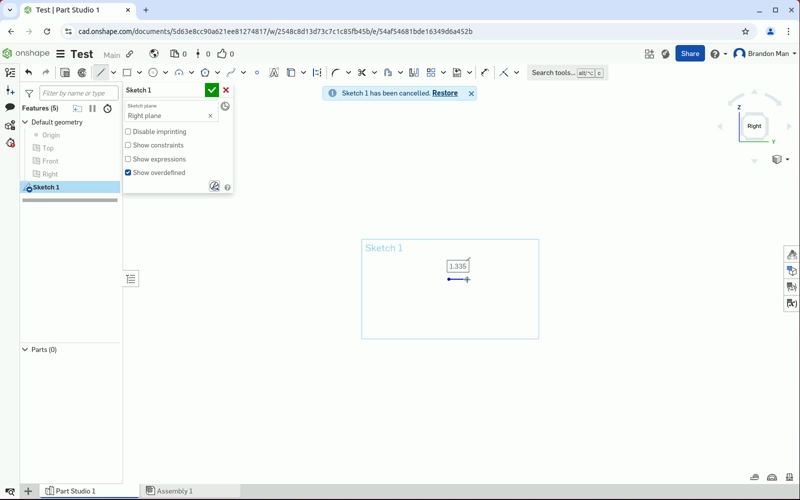
scroll(-6)
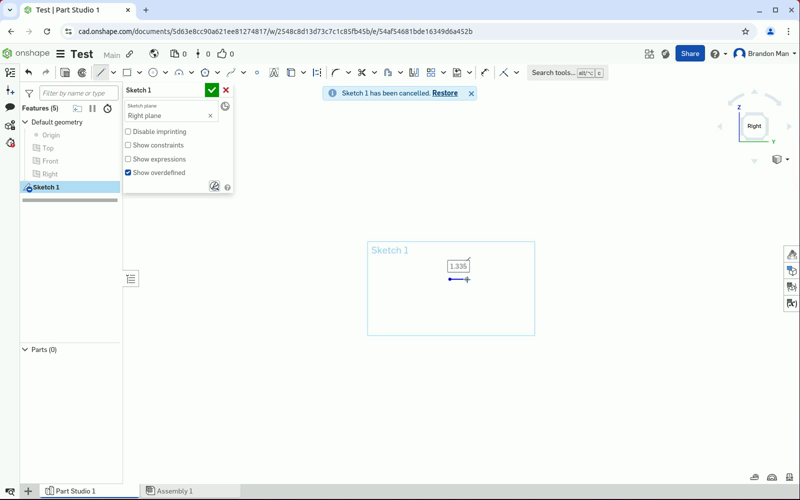
scroll(-6)
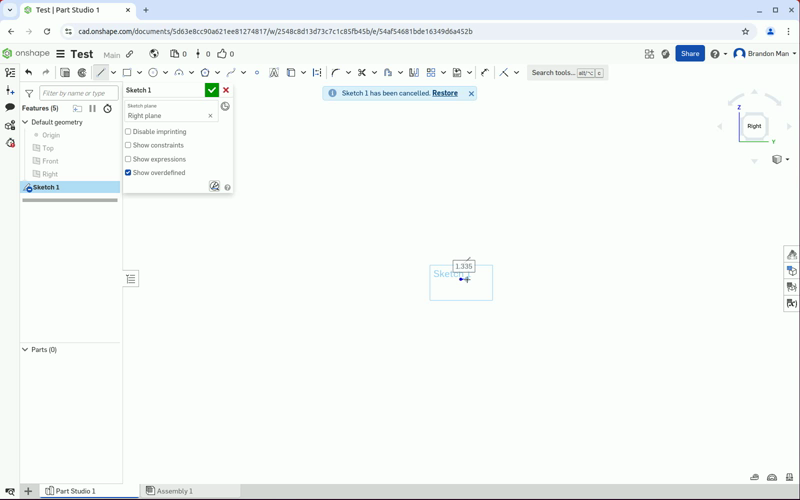
key_up(shift)
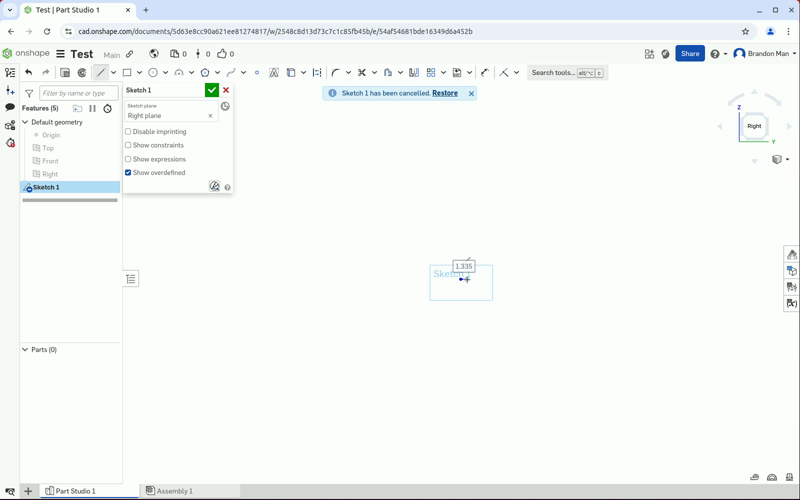
key_down(shift)
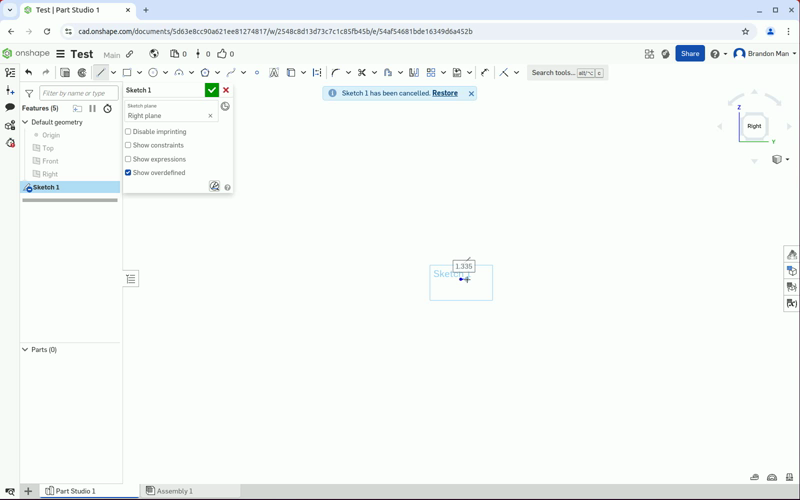
mouse_move(497, 279)
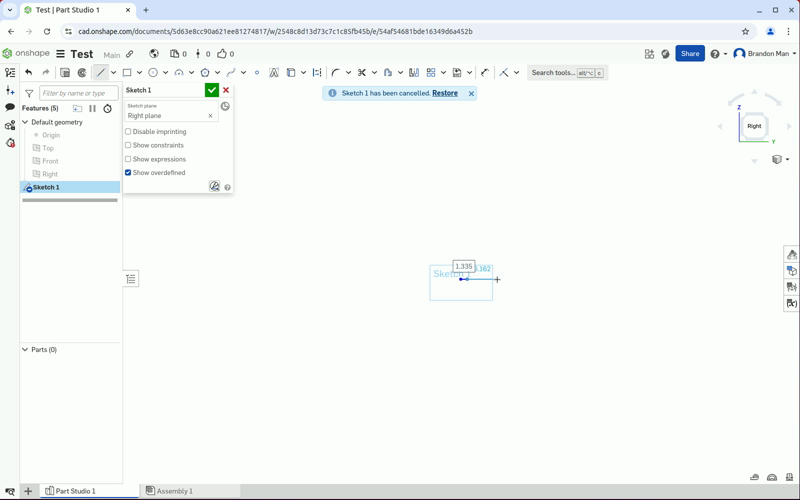
mouse_move(467, 230)
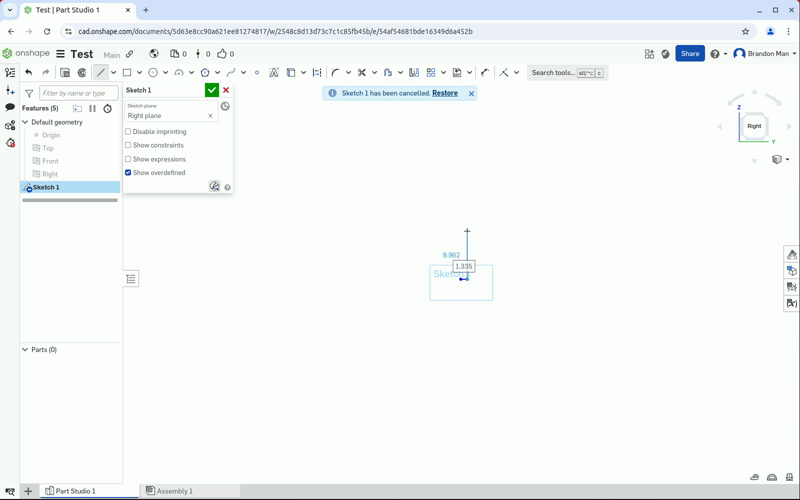
click(467, 230)
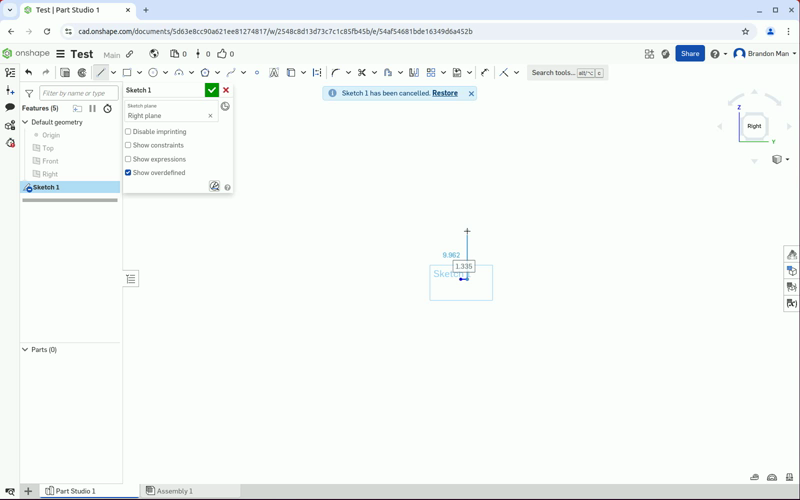
key_up(shift)
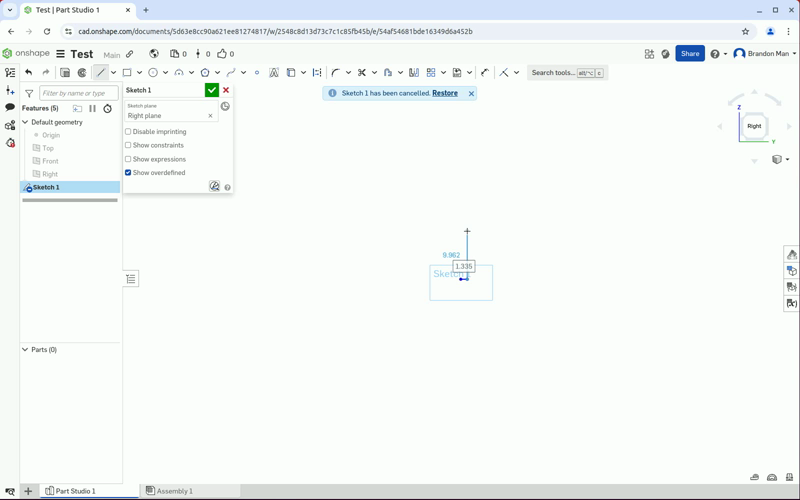
key_down(shift)
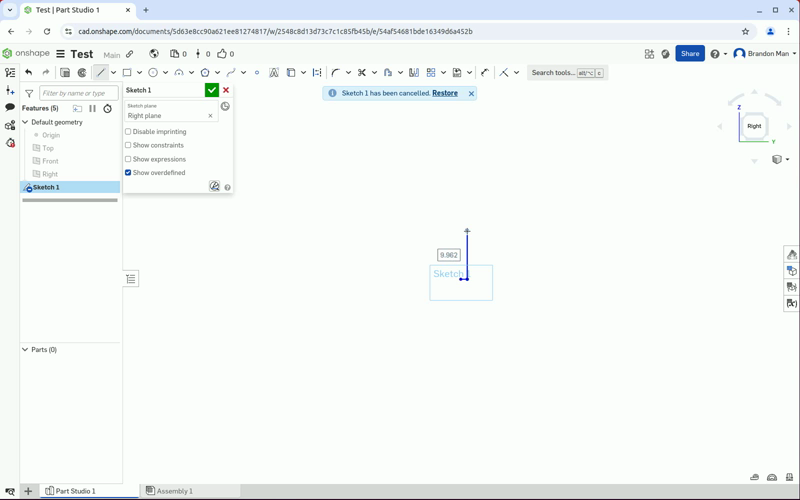
mouse_move(497, 230)
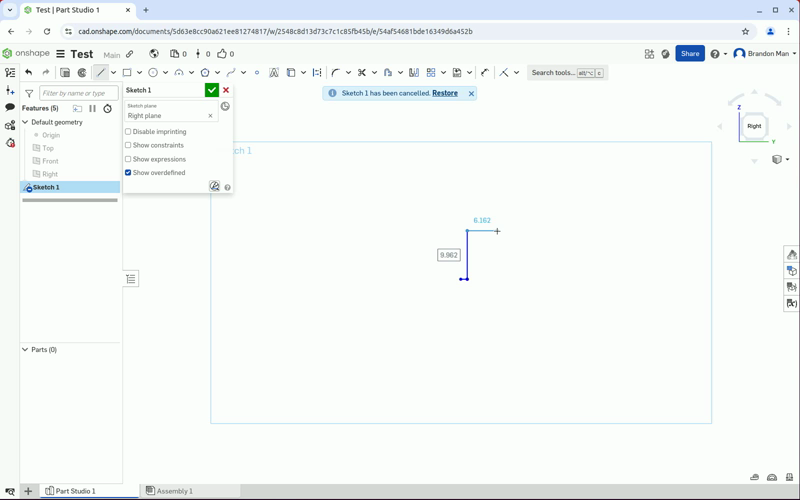
mouse_move(460, 230)
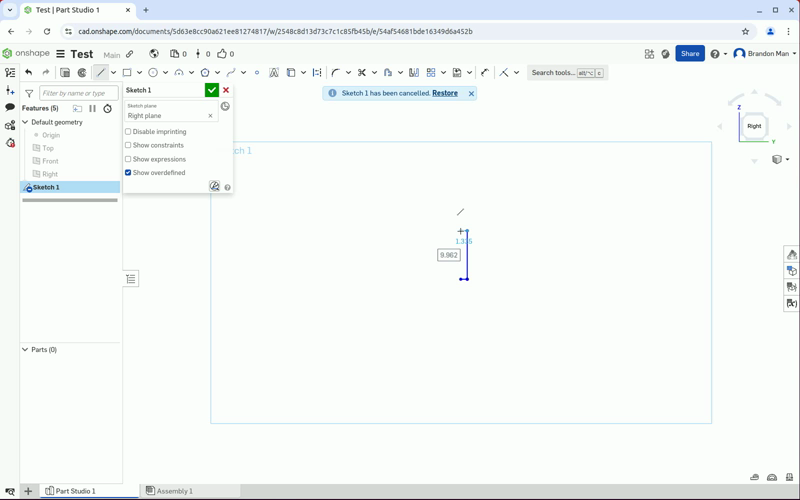
scroll(6)
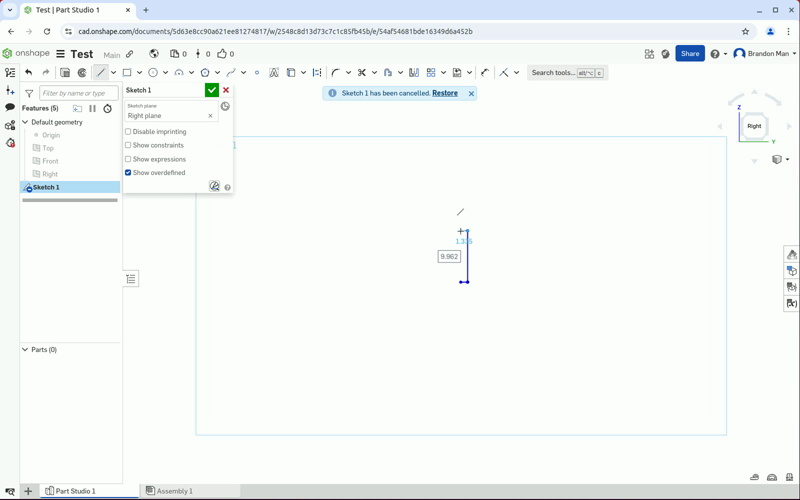
scroll(6)
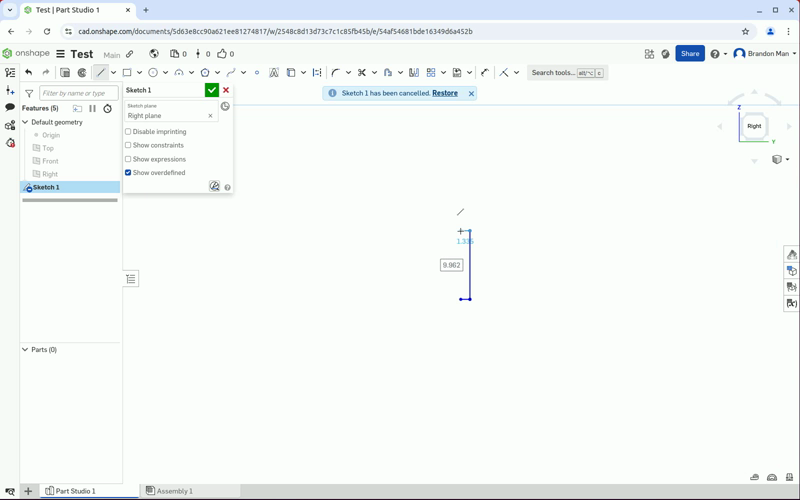
scroll(6)
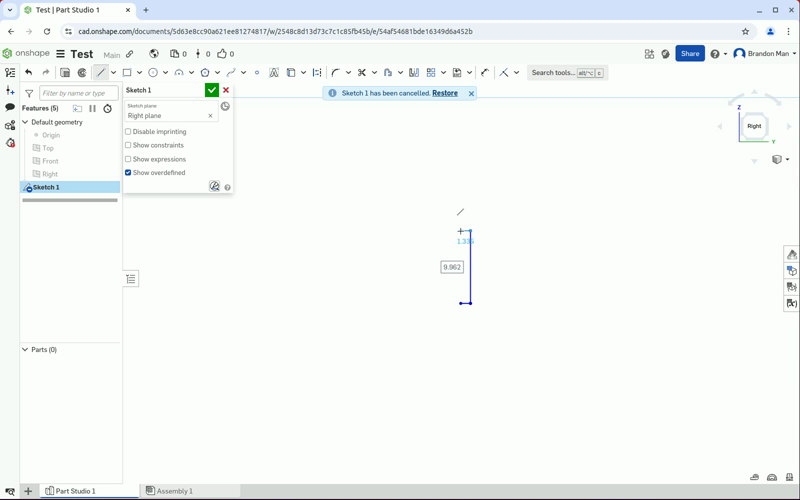
scroll(6)
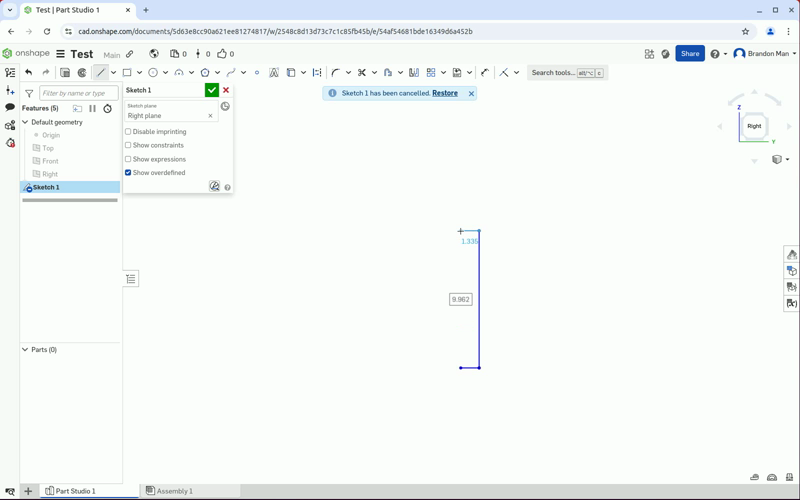
scroll(6)
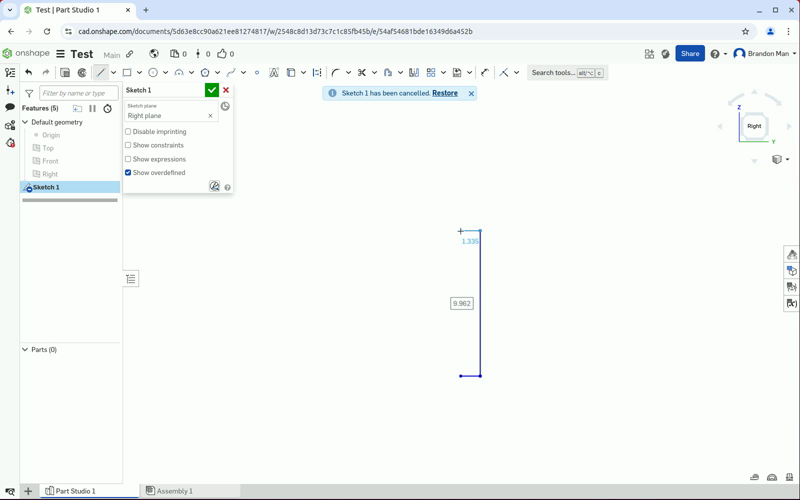
scroll(6)
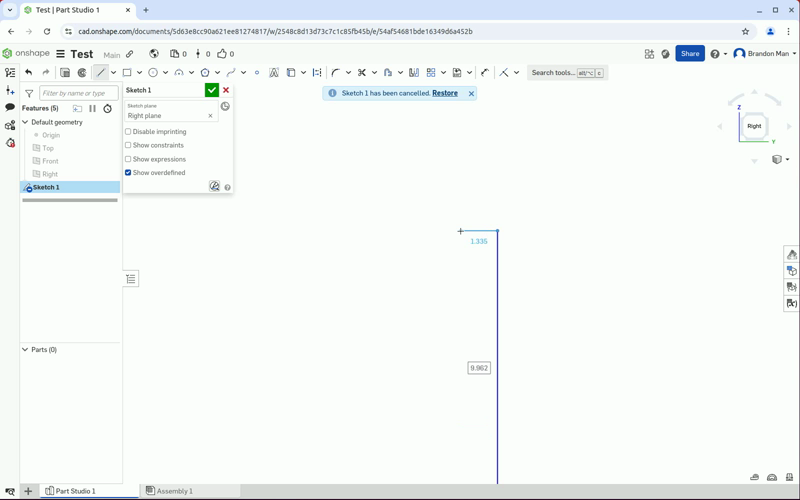
scroll(6)
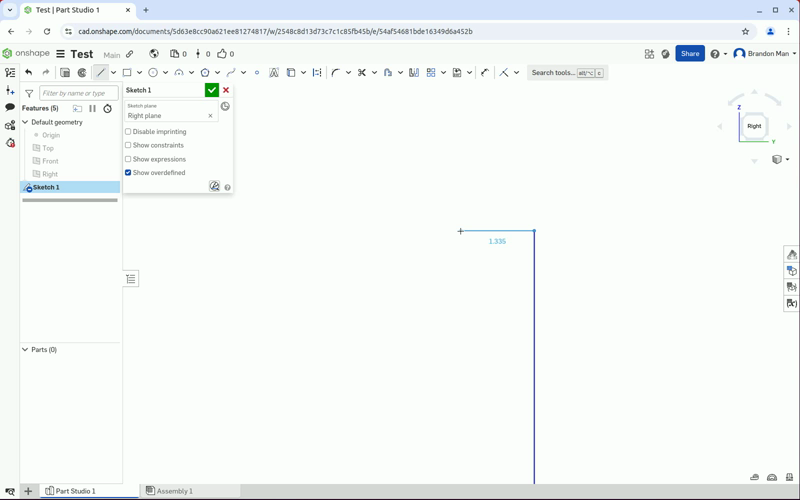
click(460, 230)
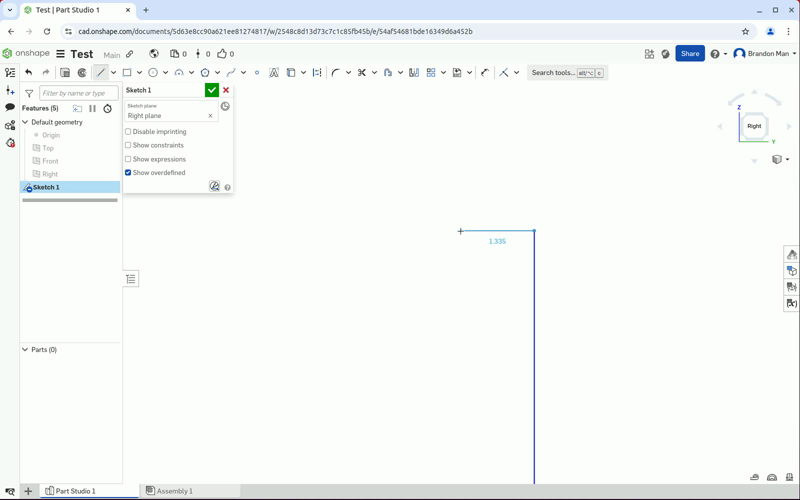
scroll(-6)
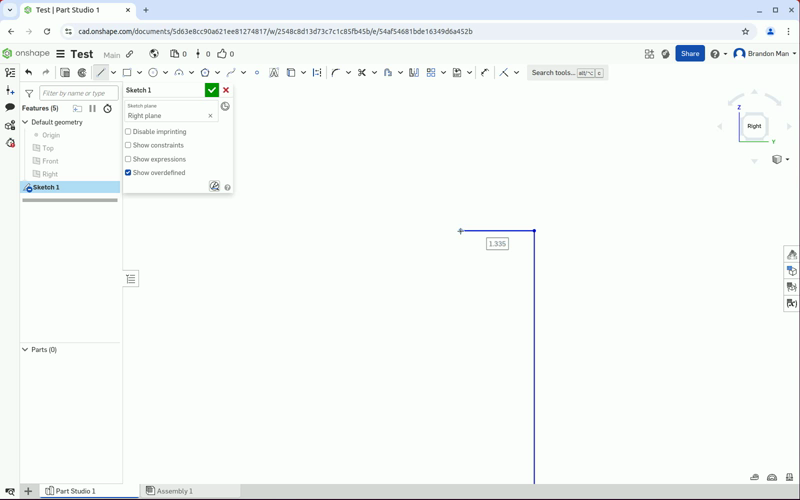
scroll(-6)
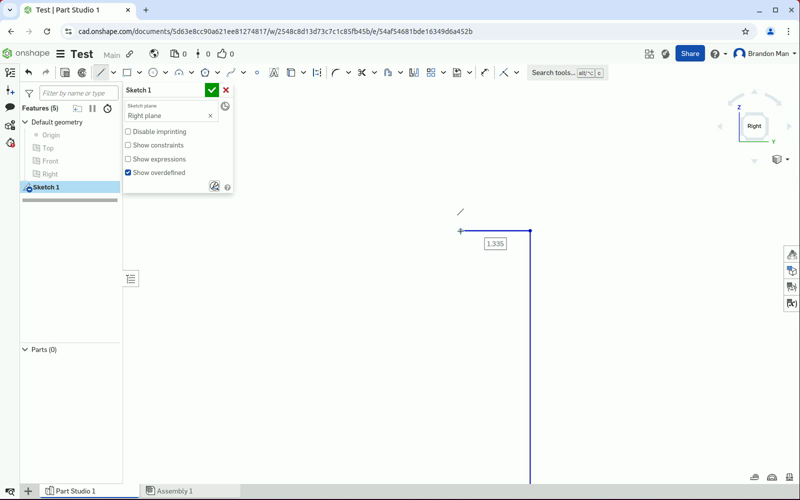
scroll(-6)
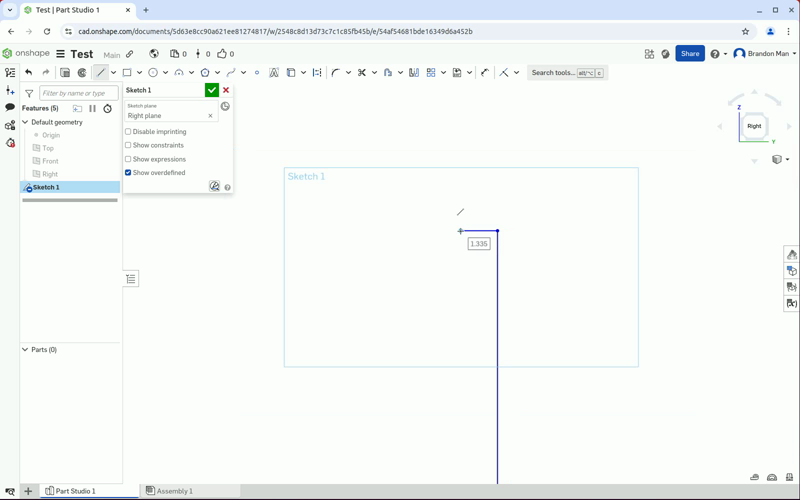
scroll(-6)
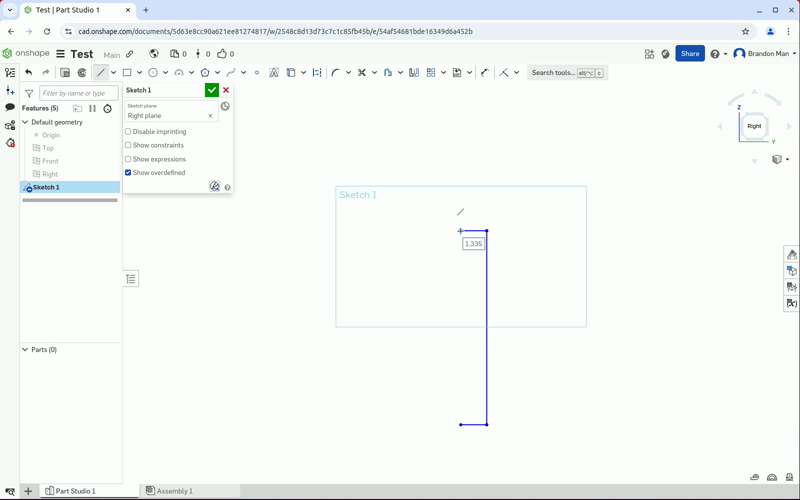
scroll(-6)
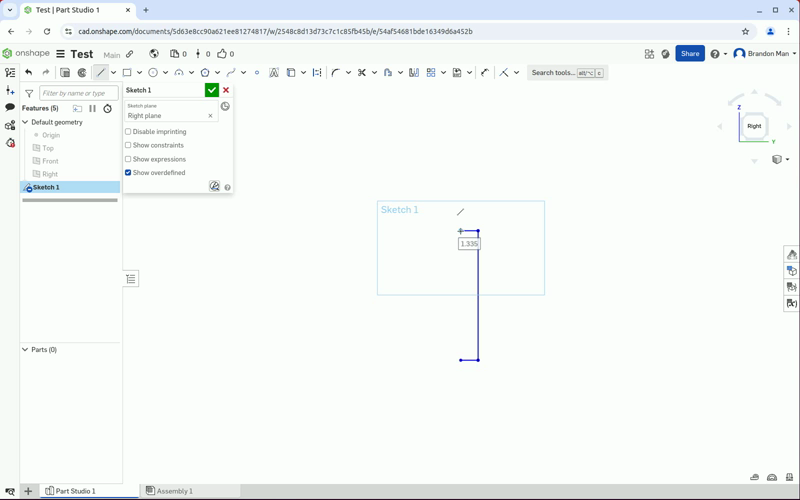
scroll(-6)
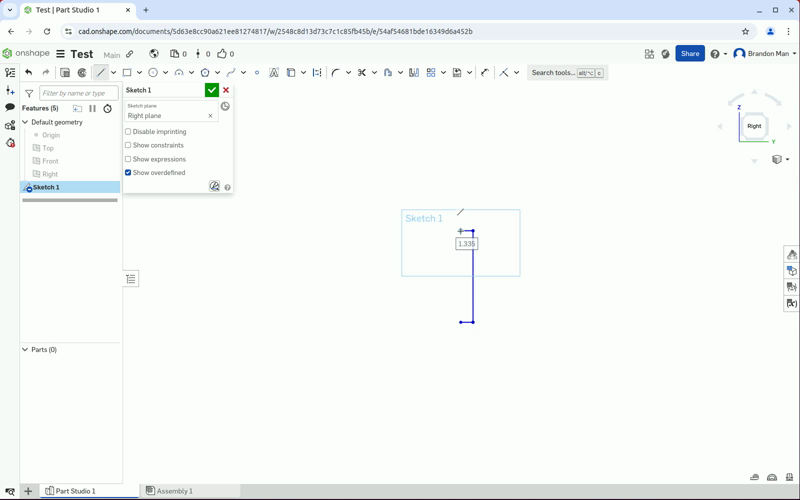
scroll(-6)
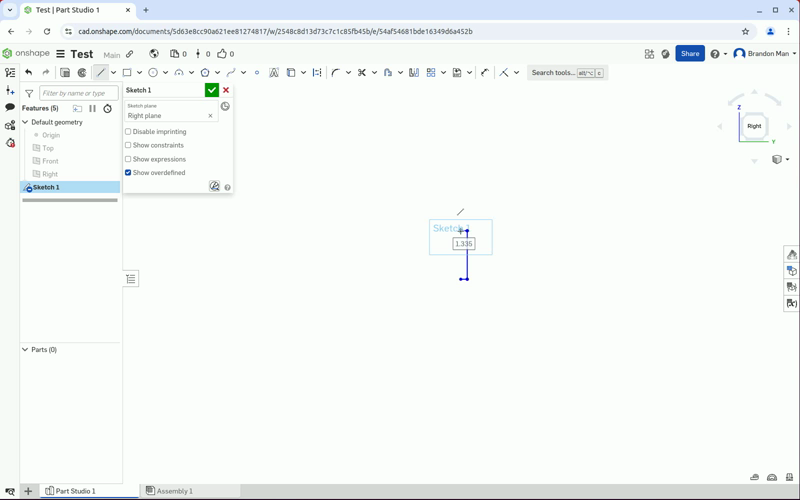
key_up(shift)
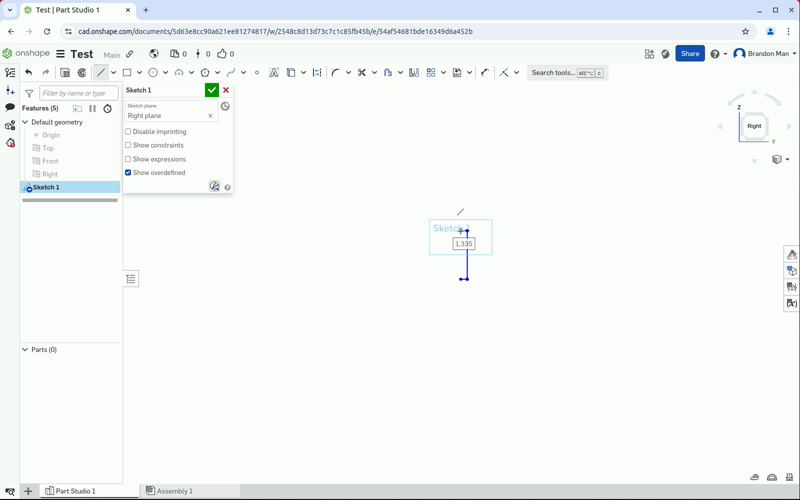
mouse_move(490, 230)
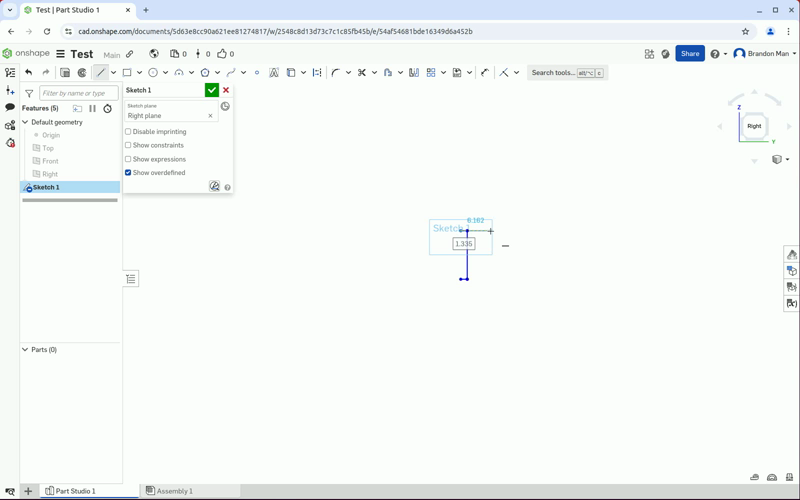
key_down(shift)
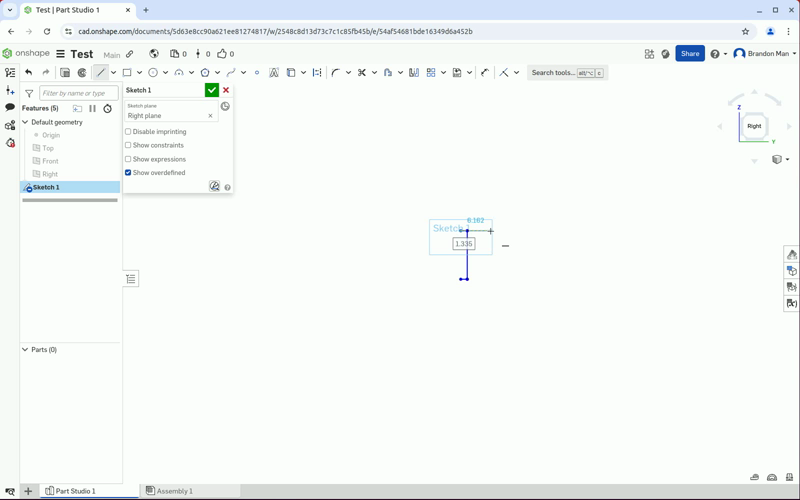
mouse_move(460, 279)
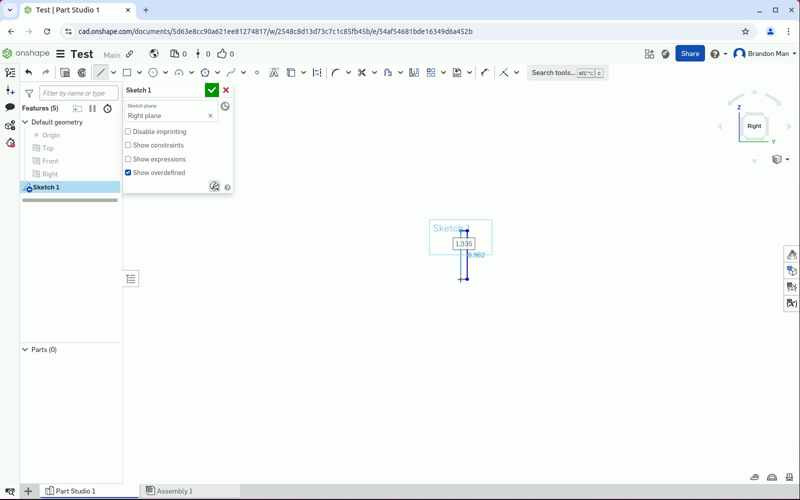
key_up(shift)
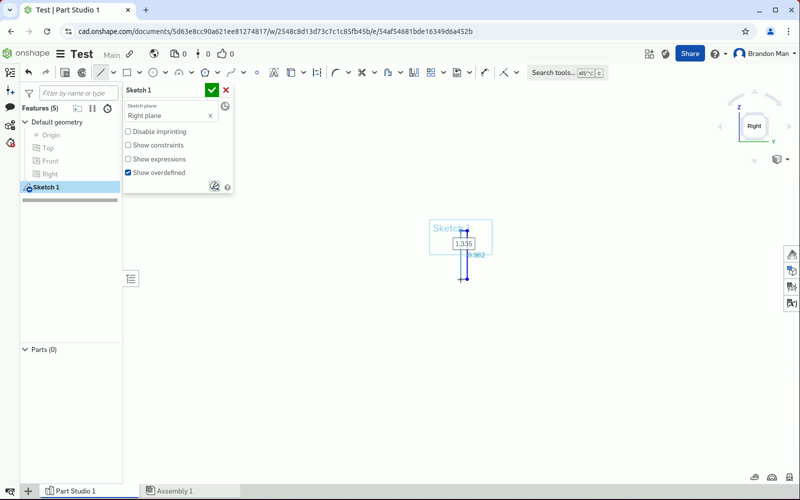
click(460, 279)
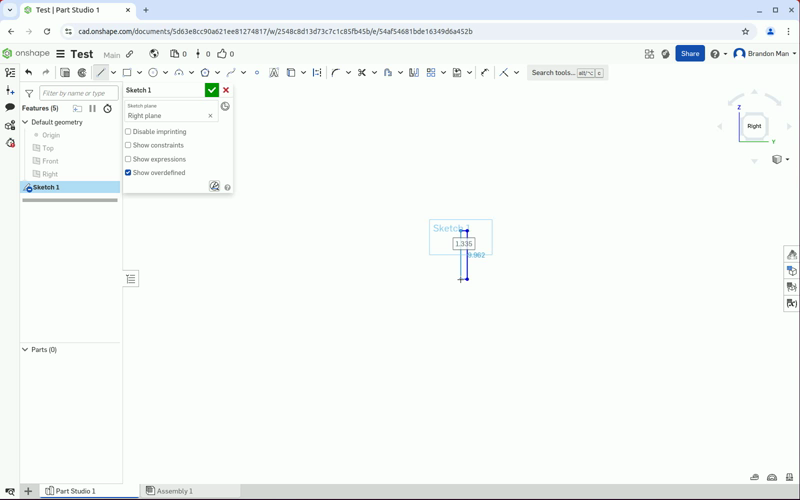
key(esc)
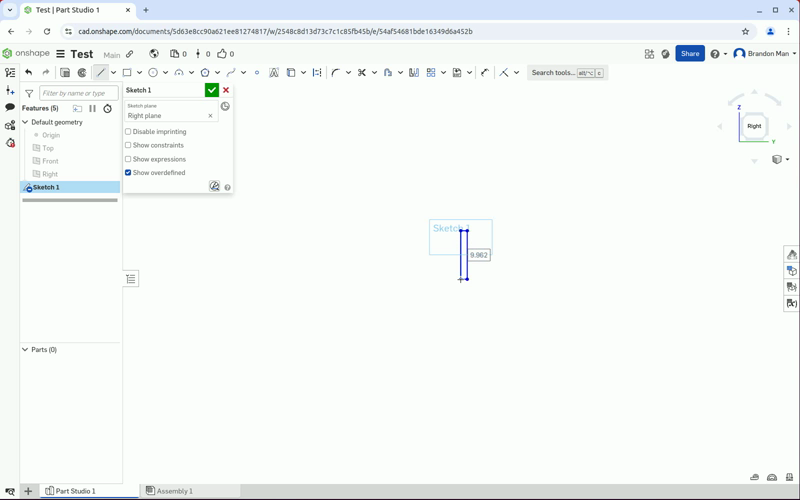
mouse_move(466, 241)
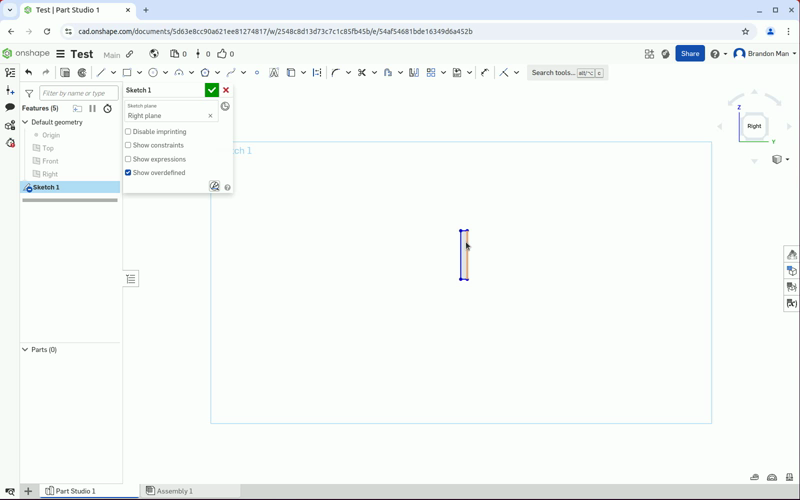
scroll(6)
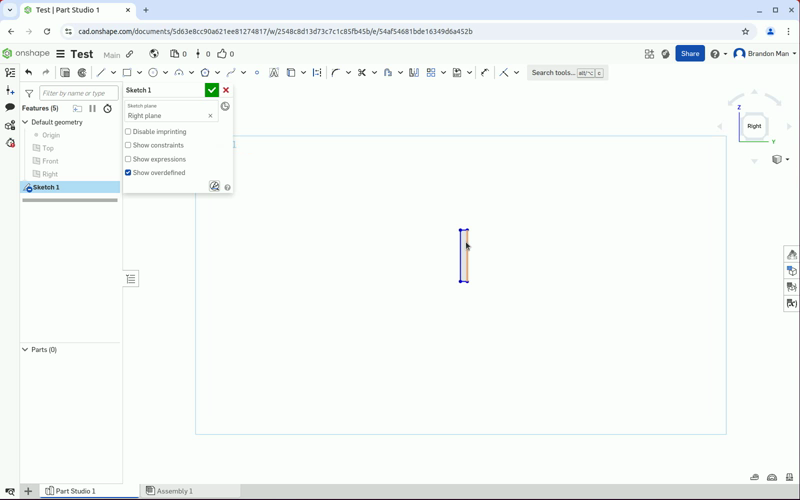
scroll(6)
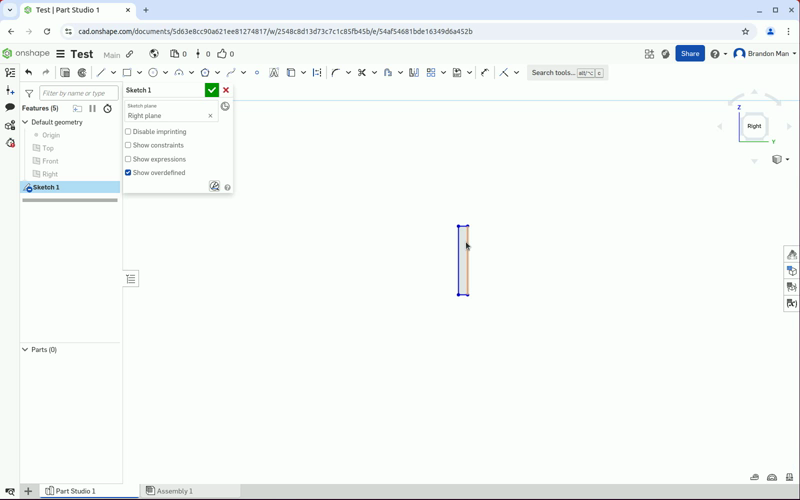
scroll(6)
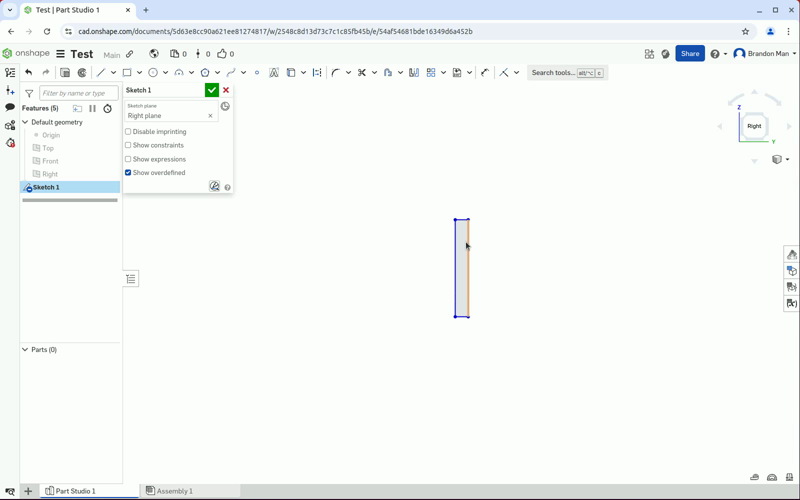
scroll(6)
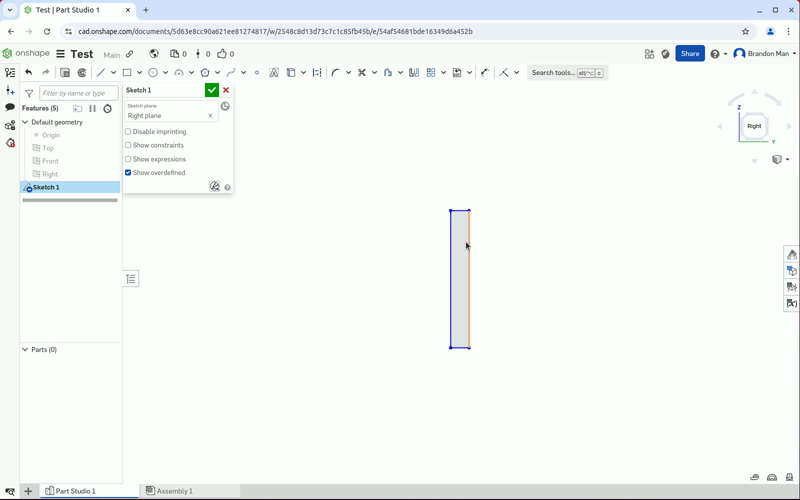
scroll(6)
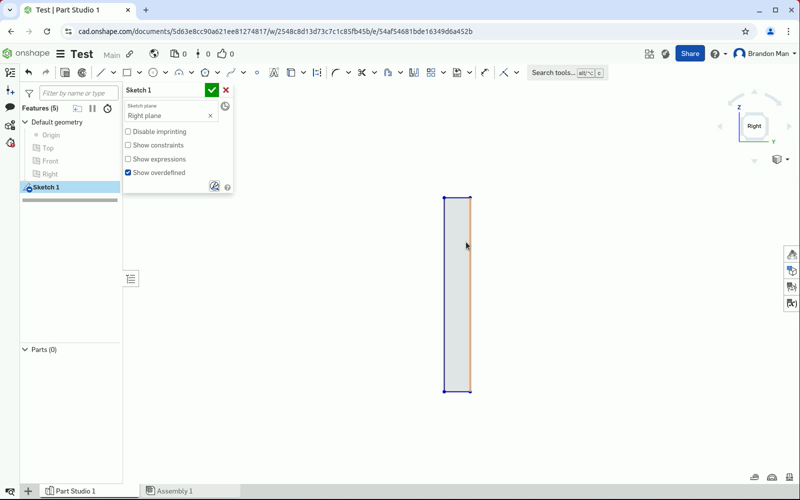
scroll(6)
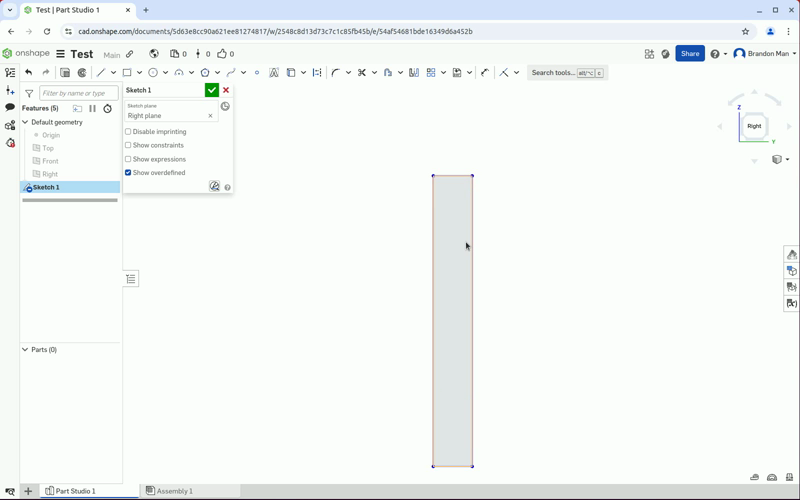
scroll(6)
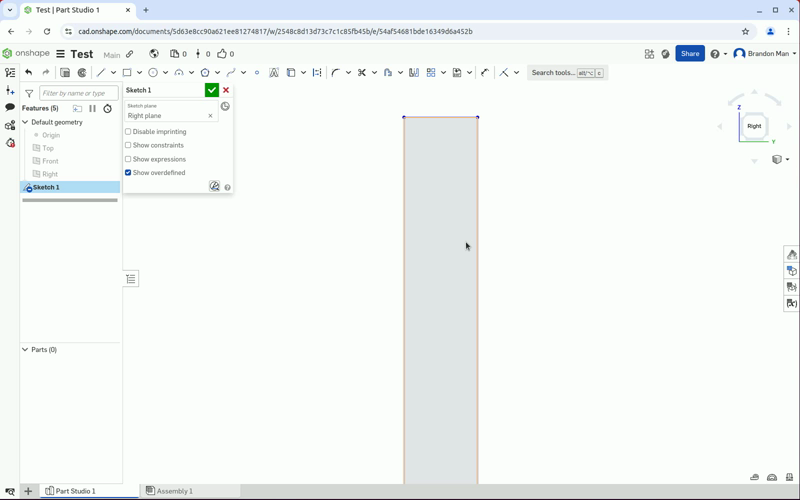
click(466, 241)
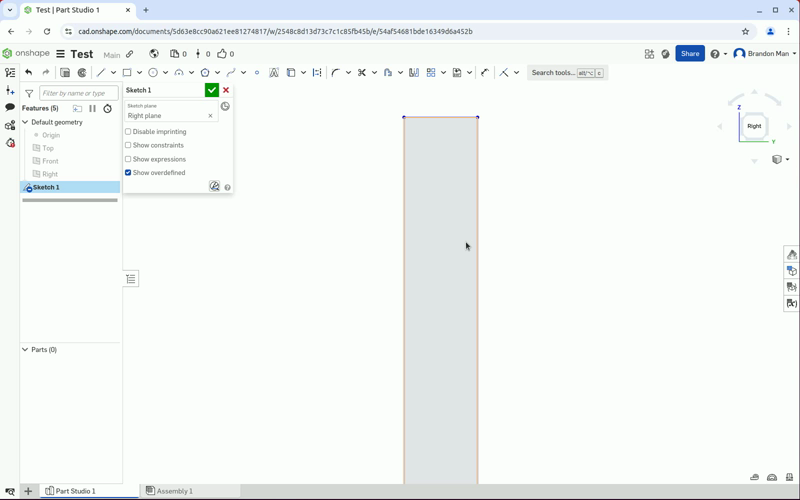
scroll(-6)
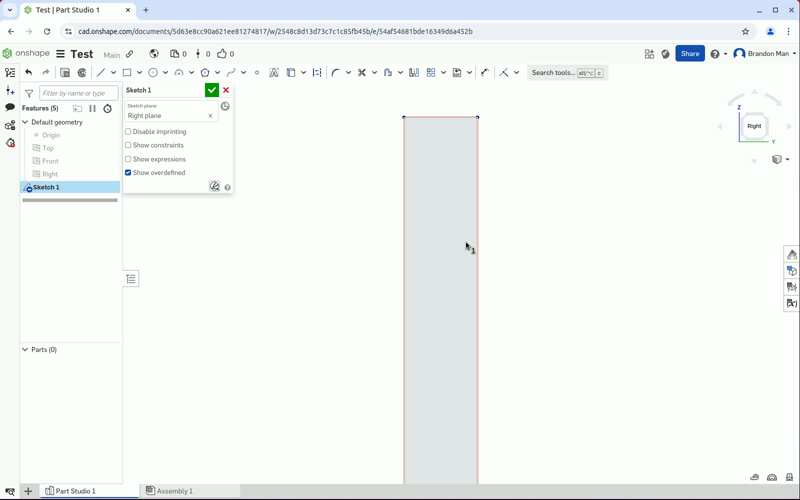
scroll(-6)
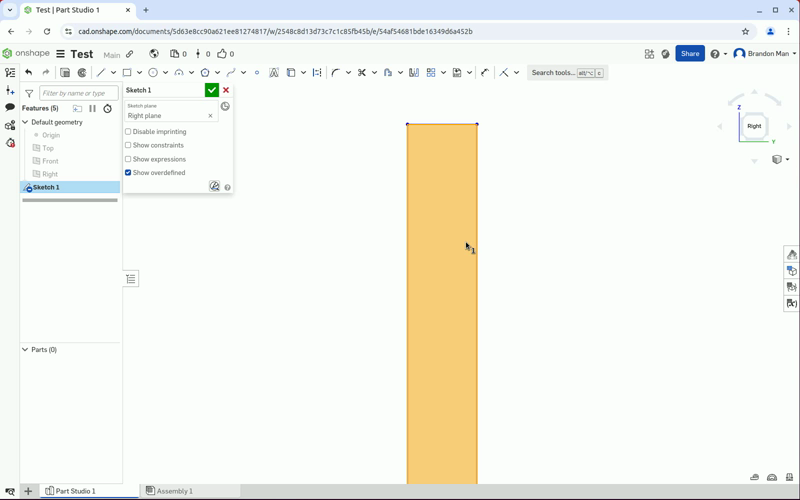
scroll(-6)
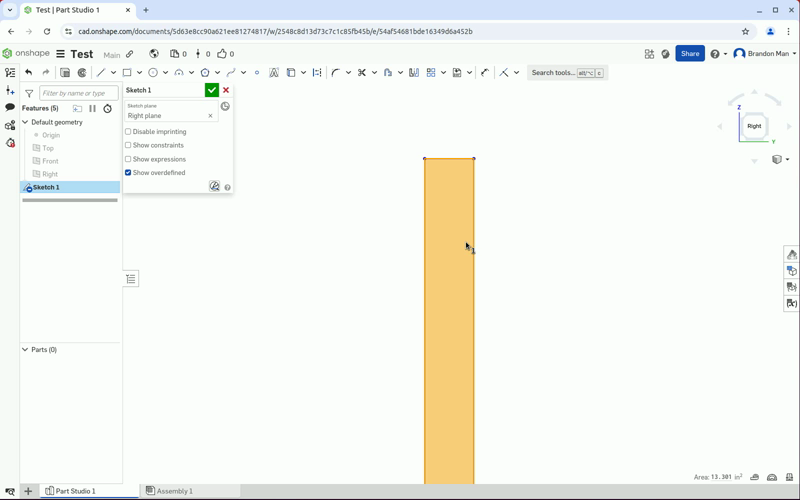
scroll(-6)
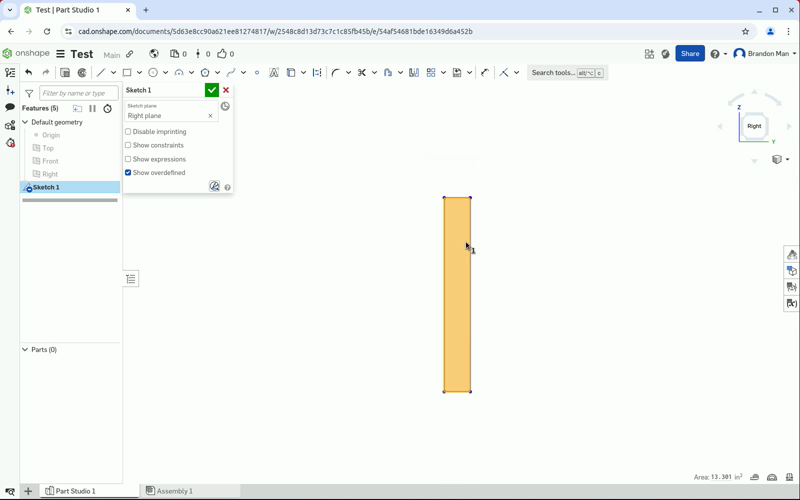
scroll(-6)
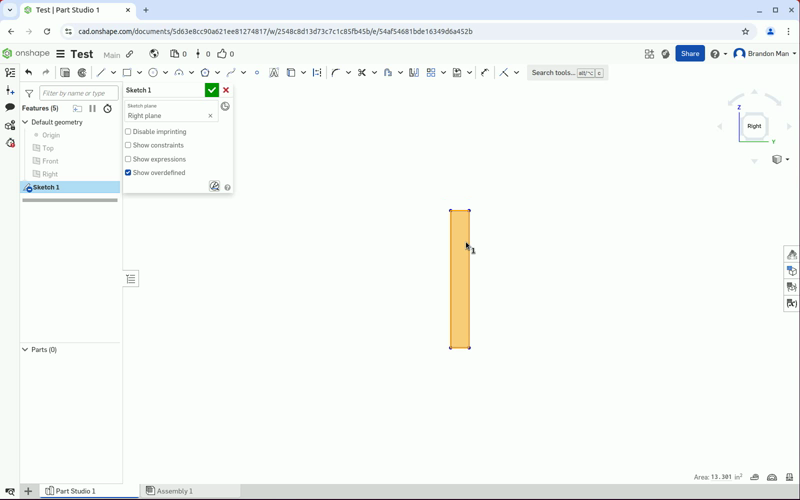
scroll(-6)
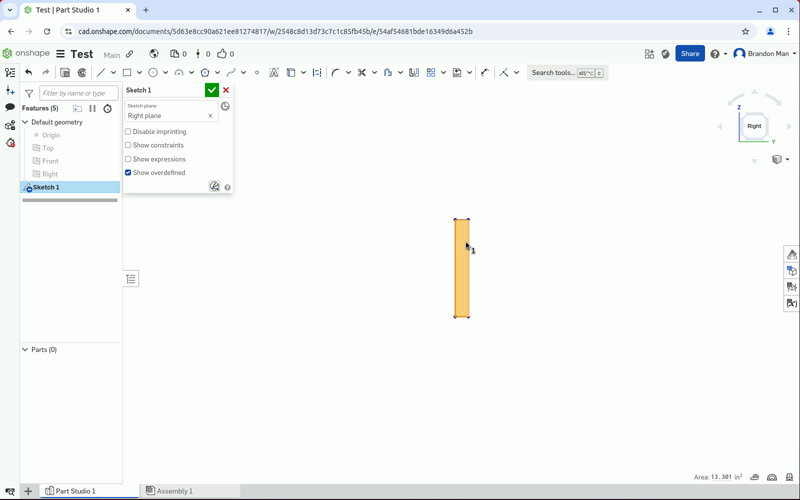
scroll(-6)
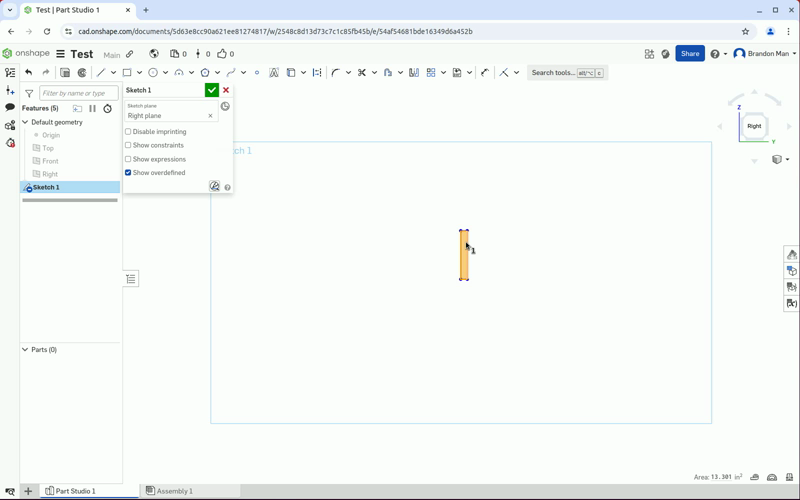
mouse_move(73, 352)
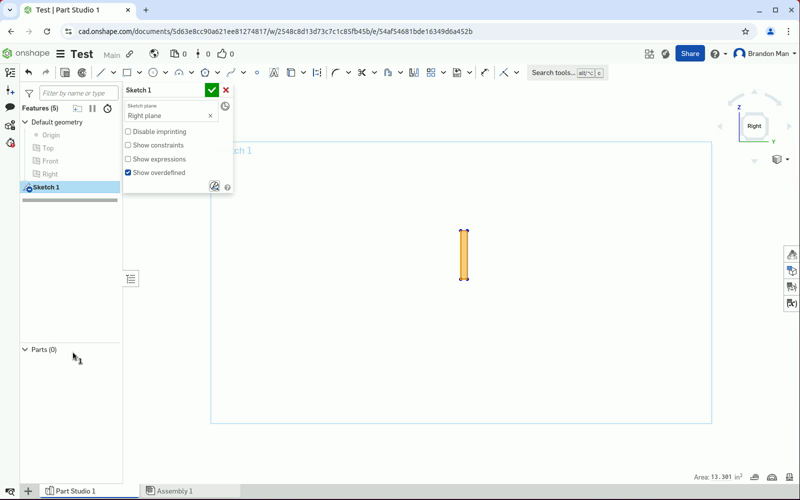
key(shift+y)
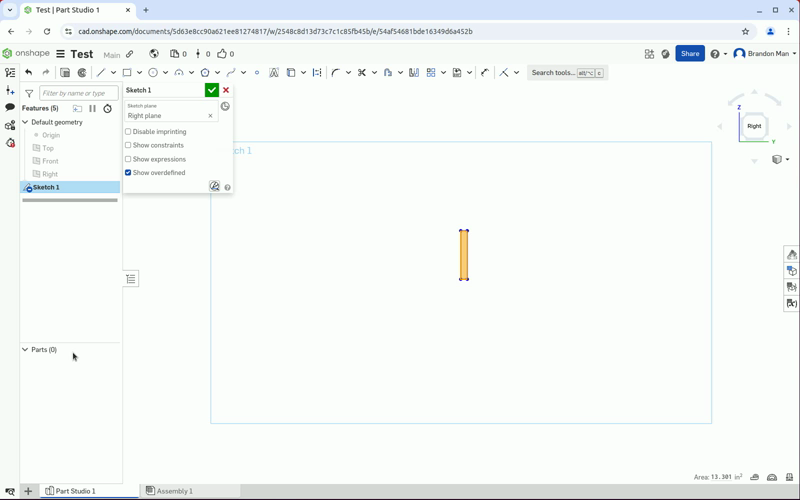
key(shift+e)
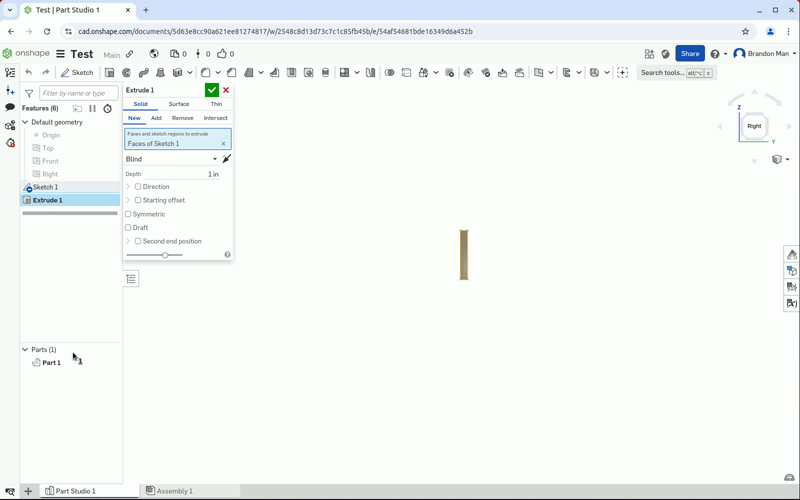
mouse_move(143, 106)
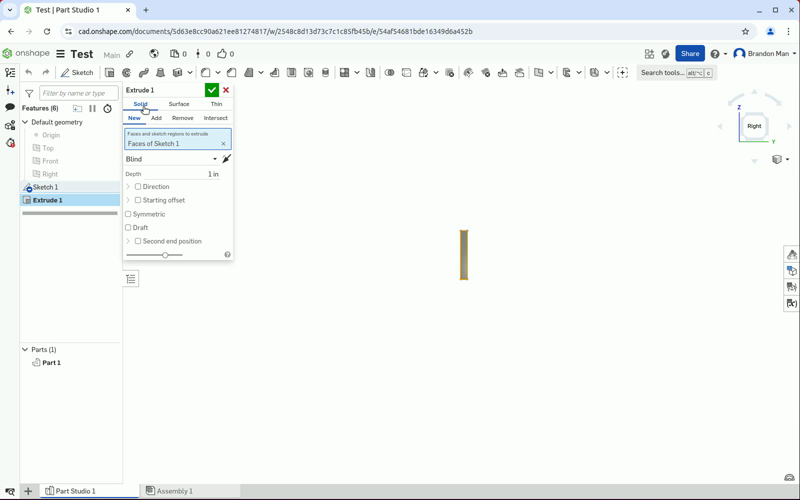
click(143, 106)
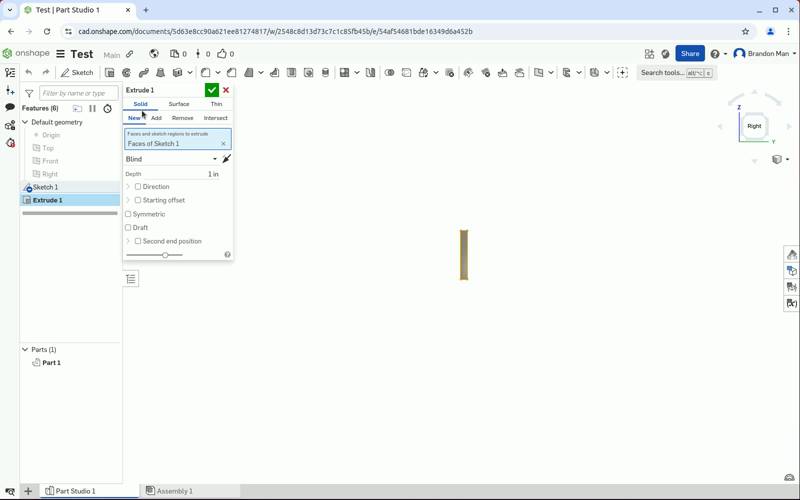
mouse_move(137, 120)
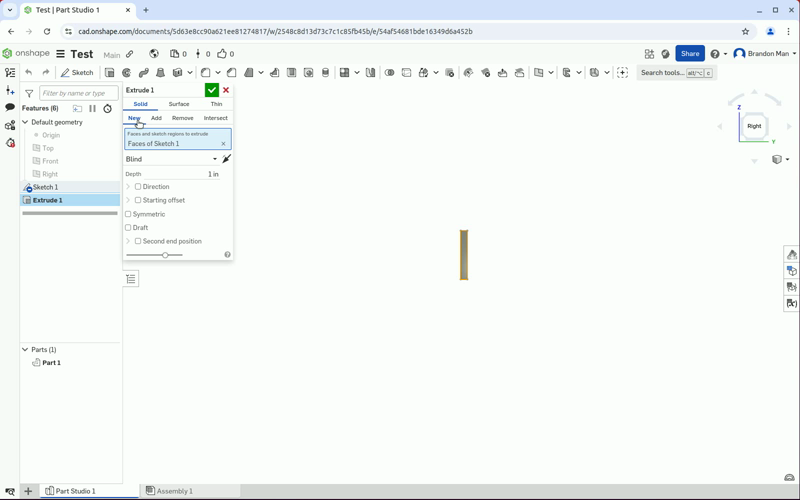
click(137, 120)
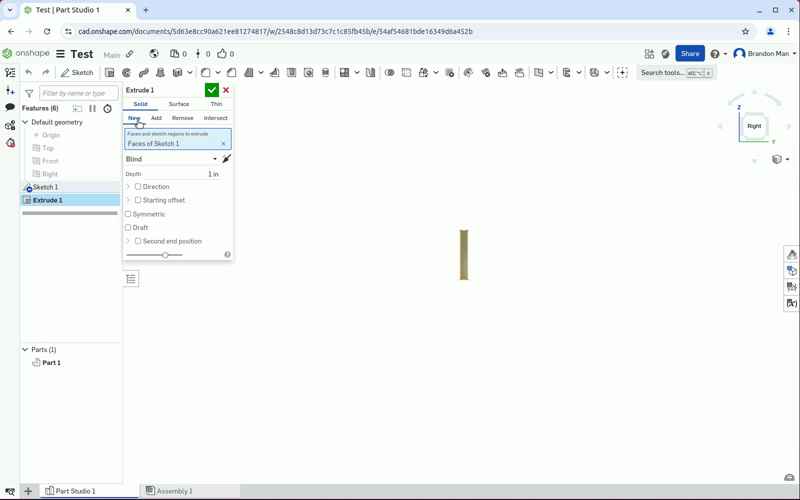
key(tab, 4)
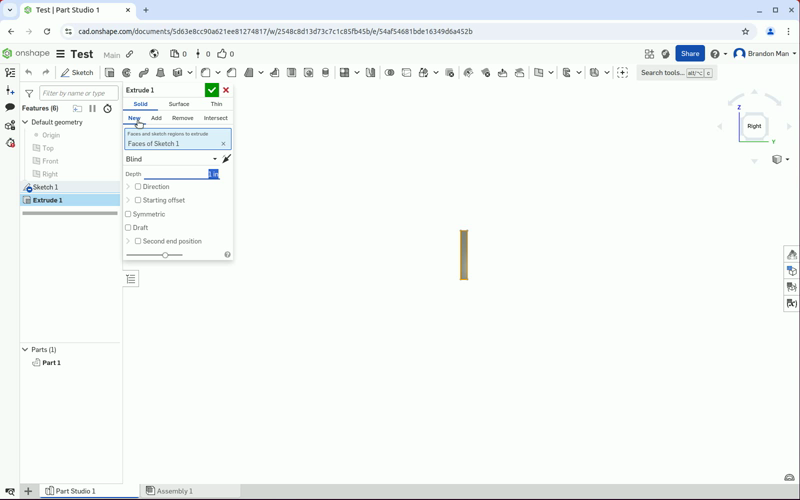
text(9.869)
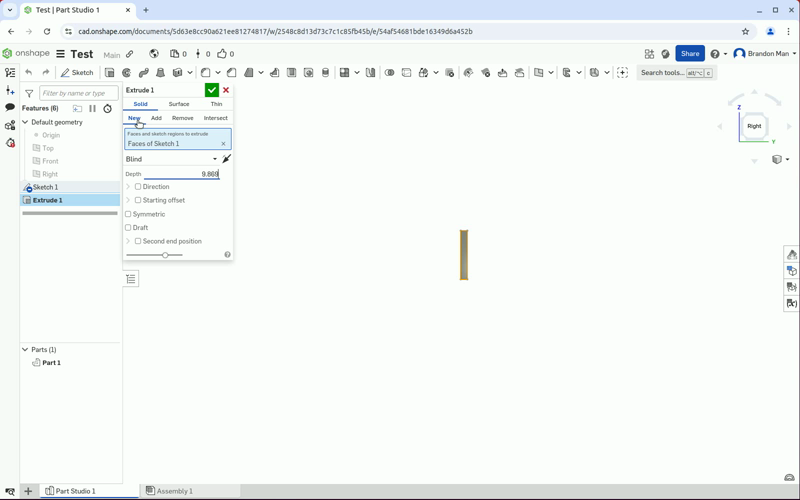
key(enter)
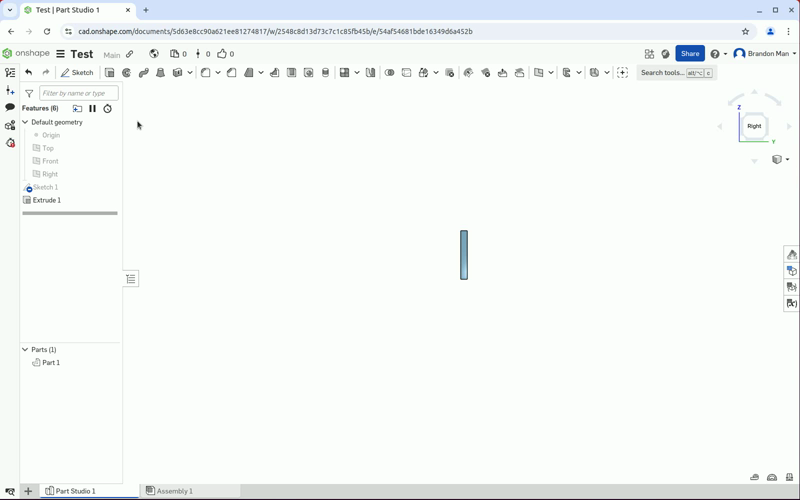
key(shift+h)
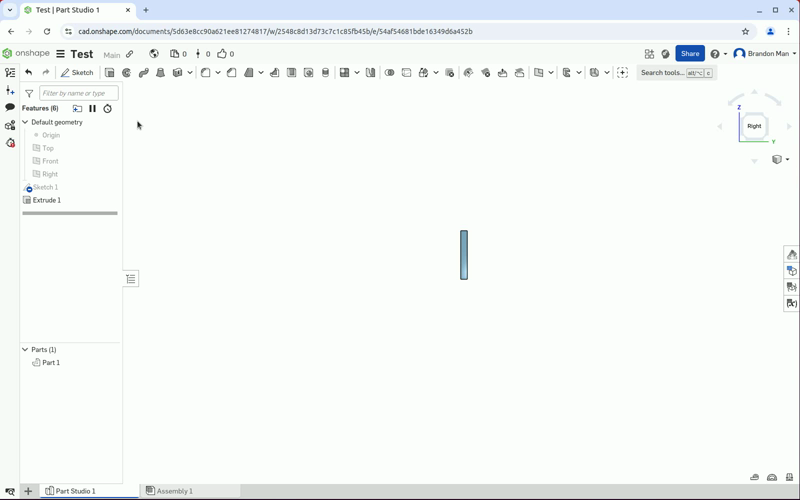
key(shift+h)
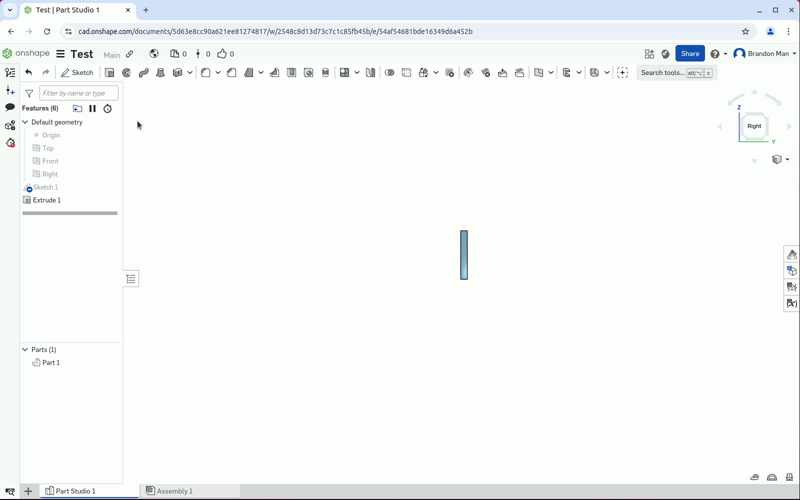
mouse_move(73, 189)
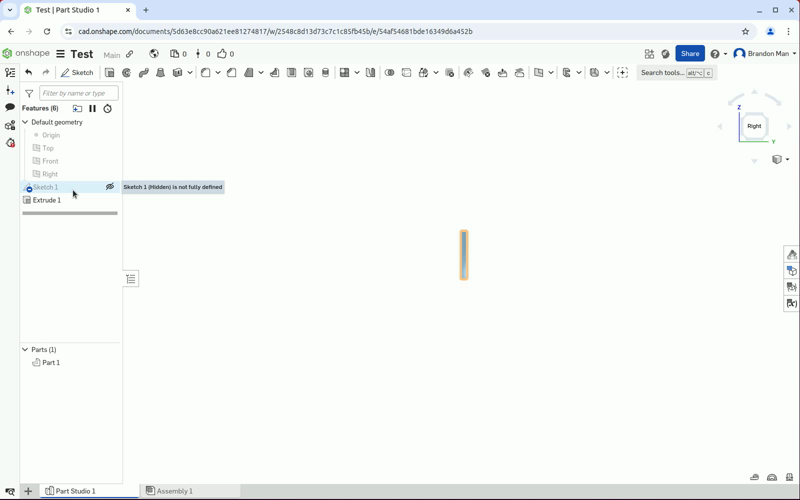
click(73, 189)
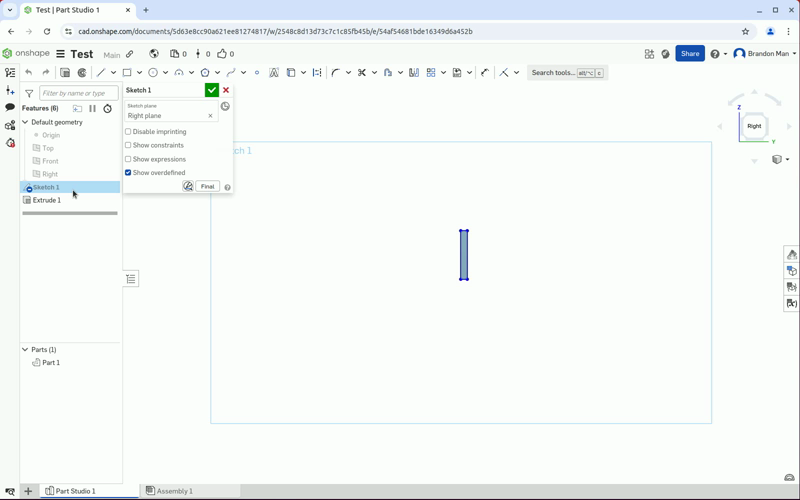
mouse_move(229, 92)
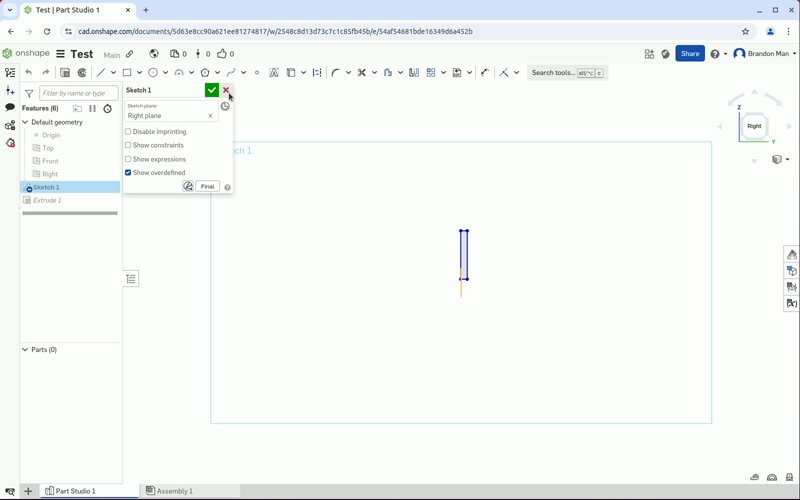
click(229, 92)
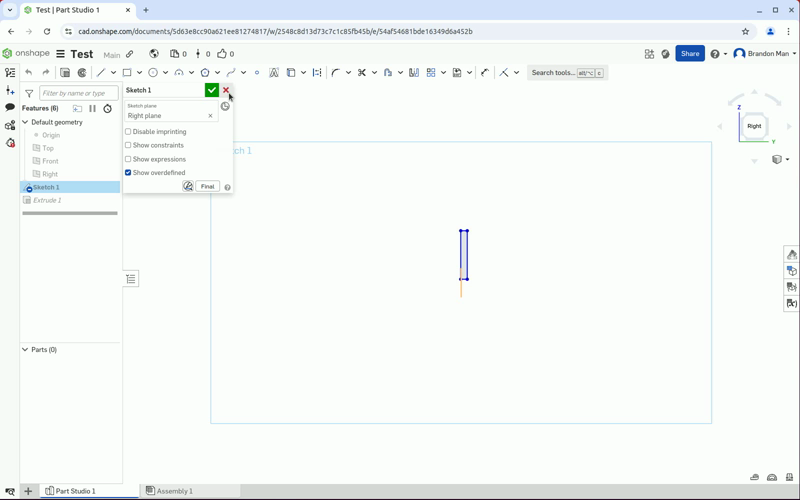
key(shift+s)
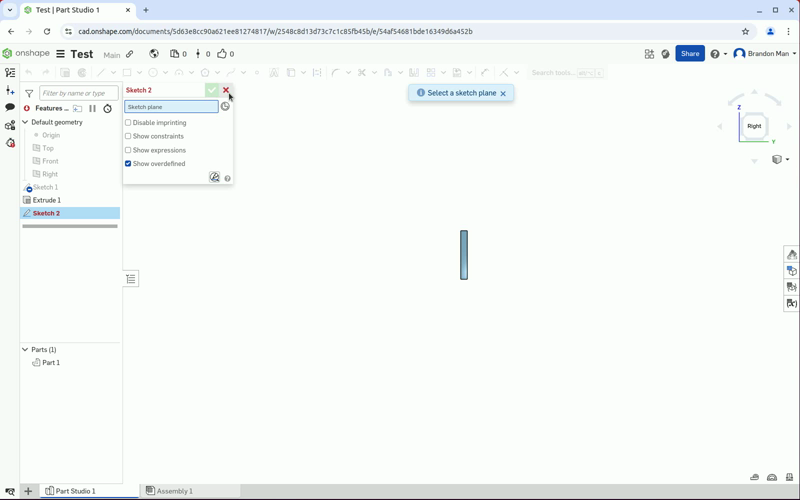
mouse_move(73, 176)
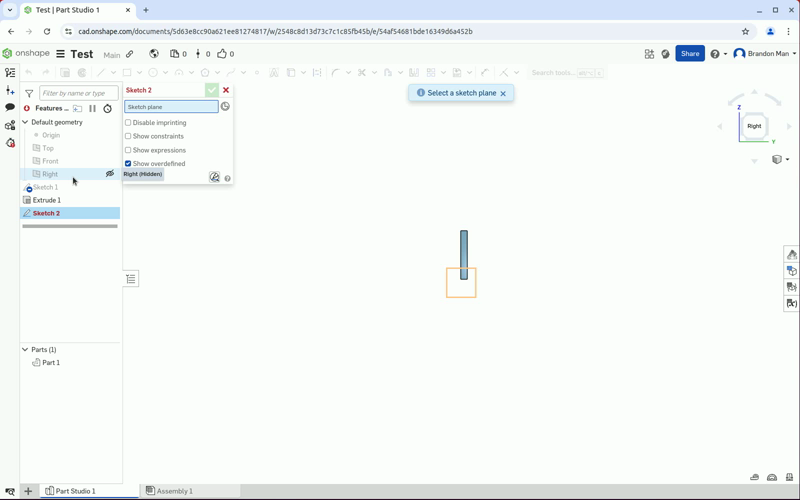
click(73, 176)
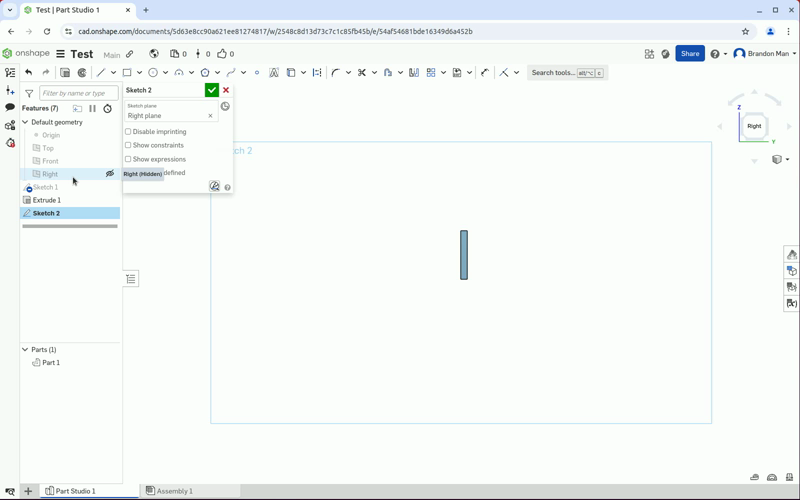
mouse_move(73, 352)
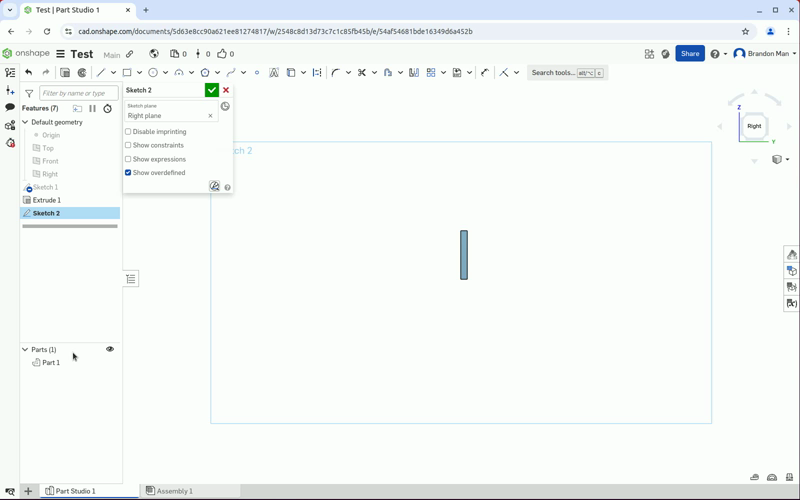
key(y)
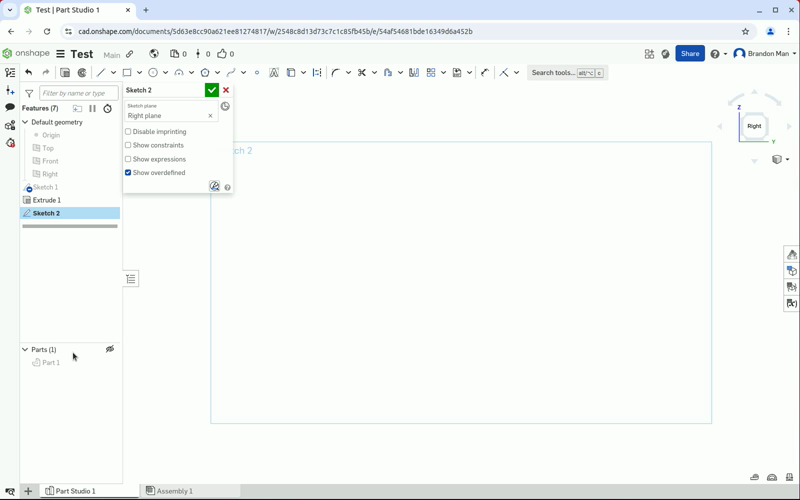
key(l)
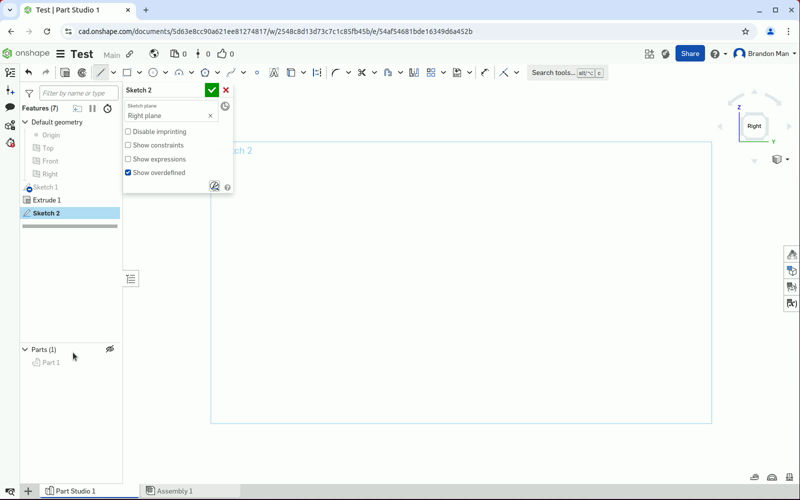
key_down(shift)
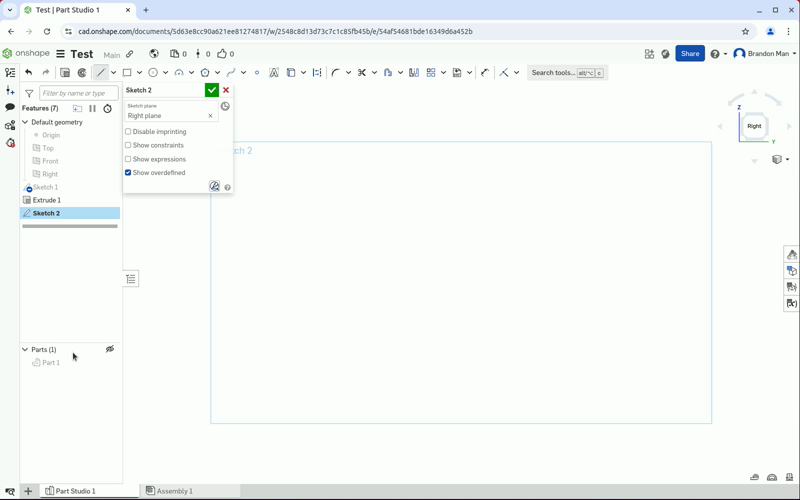
mouse_move(460, 282)
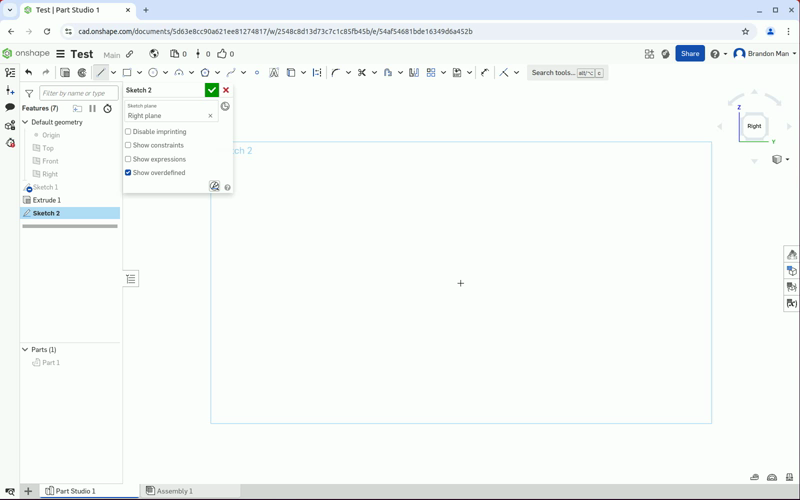
click(460, 282)
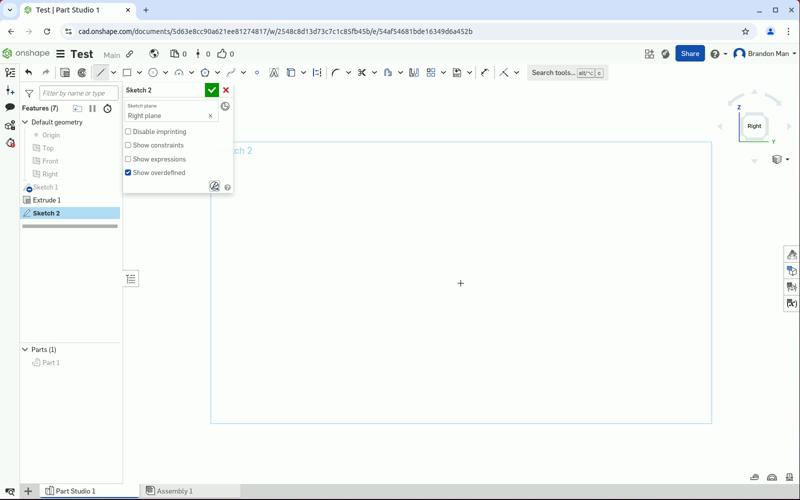
key_up(shift)
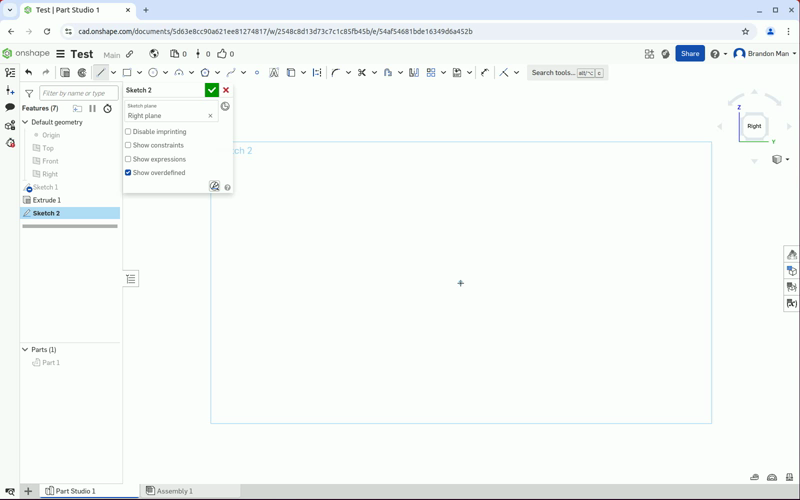
key_down(shift)
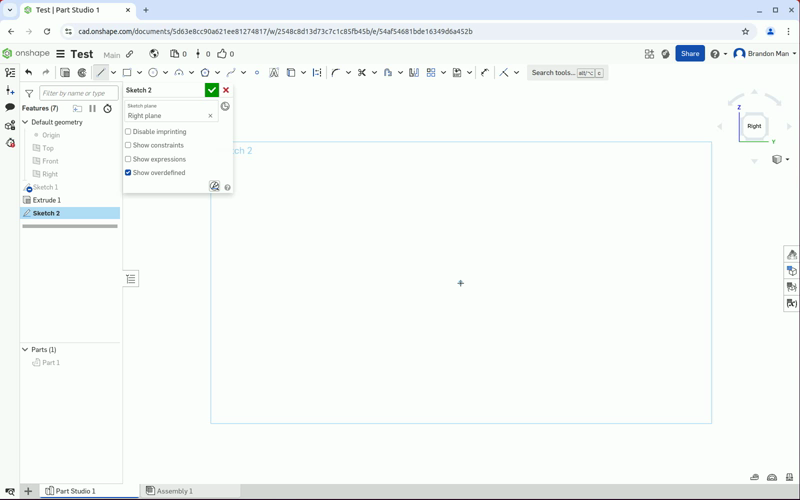
mouse_move(490, 282)
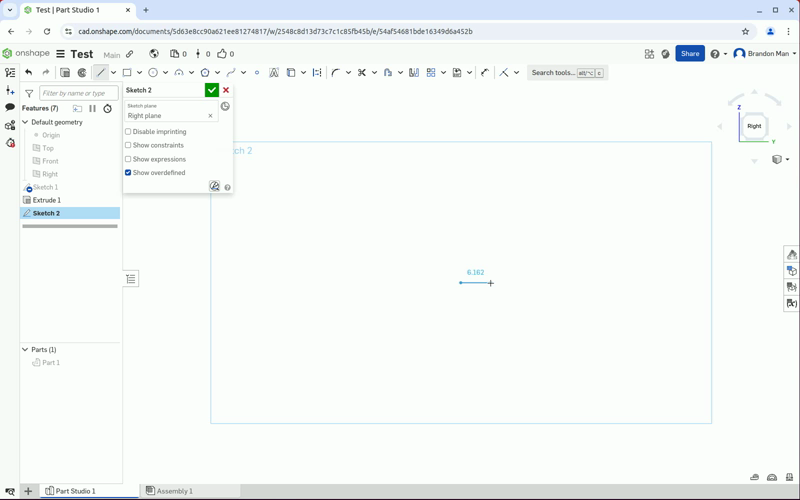
mouse_move(467, 282)
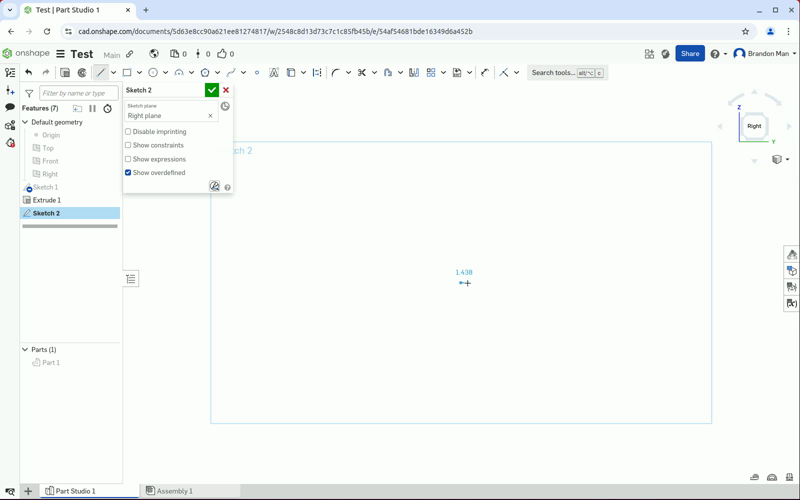
scroll(6)
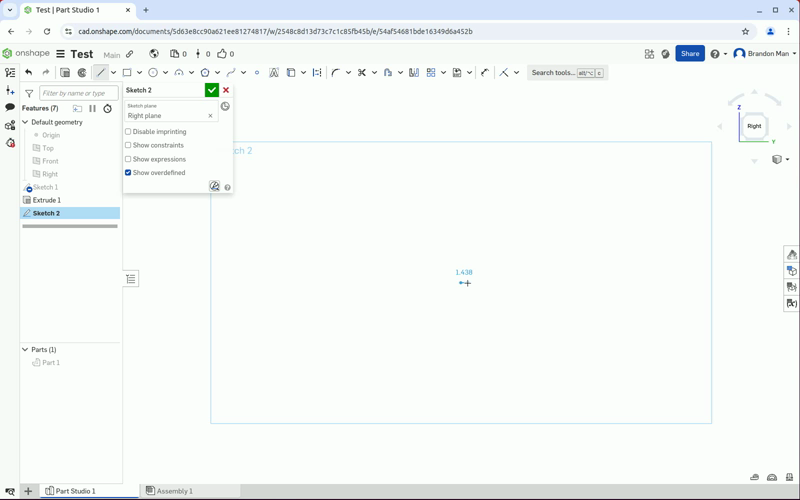
scroll(6)
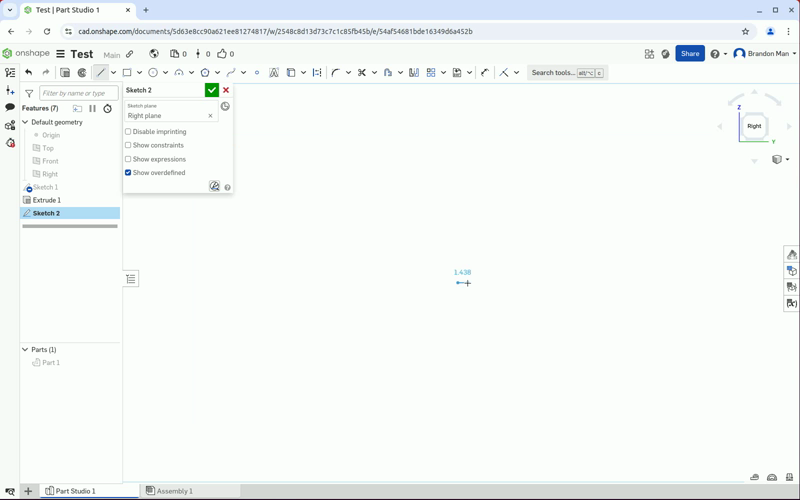
scroll(6)
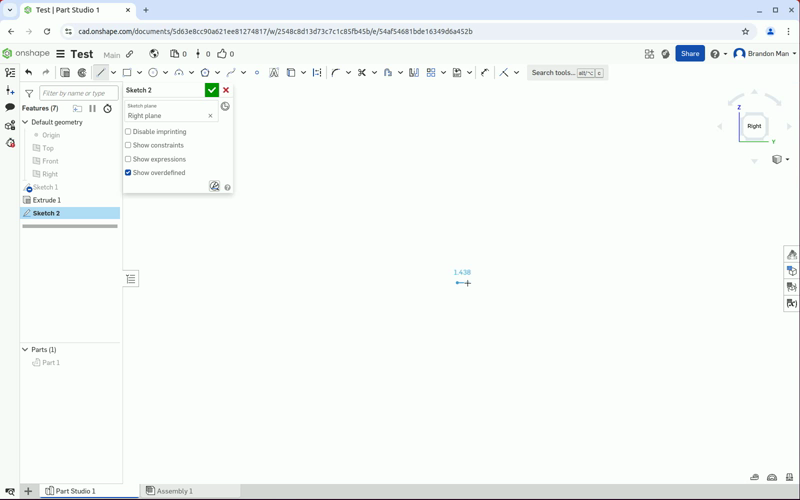
scroll(6)
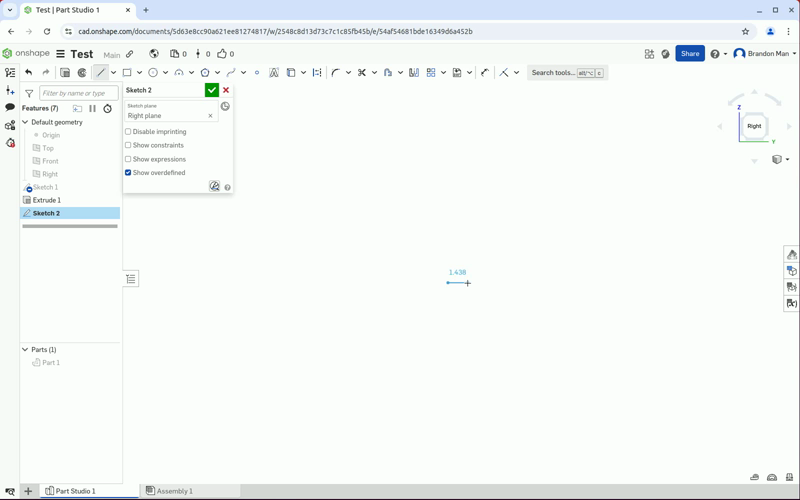
scroll(6)
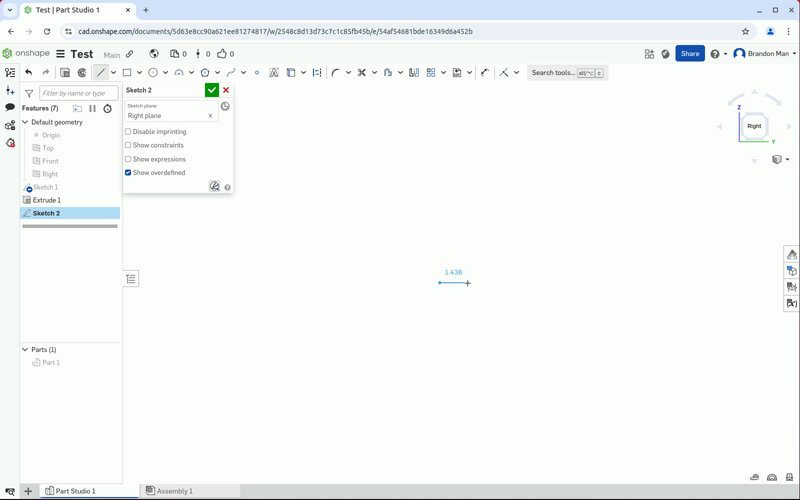
scroll(6)
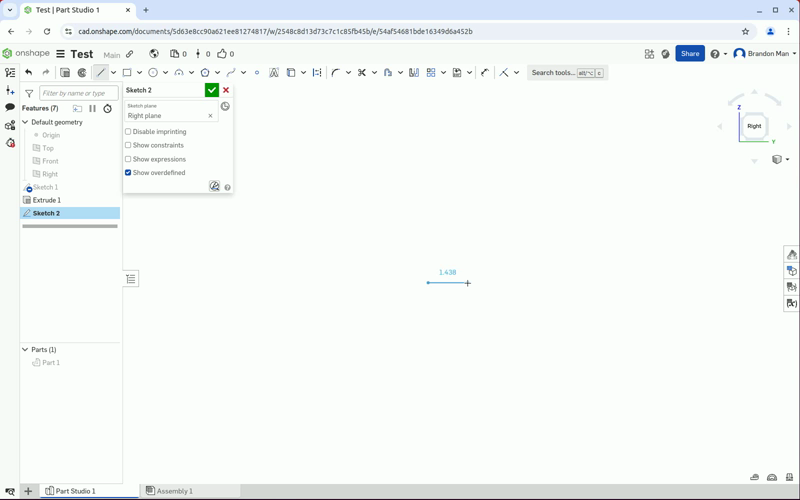
scroll(6)
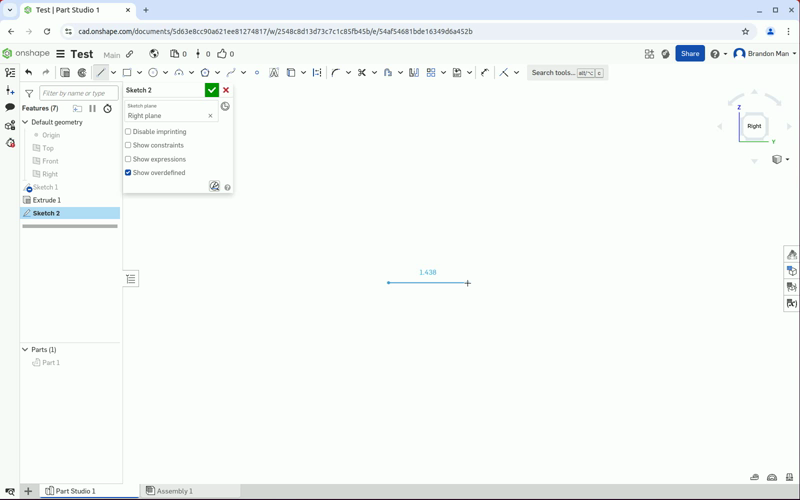
click(467, 282)
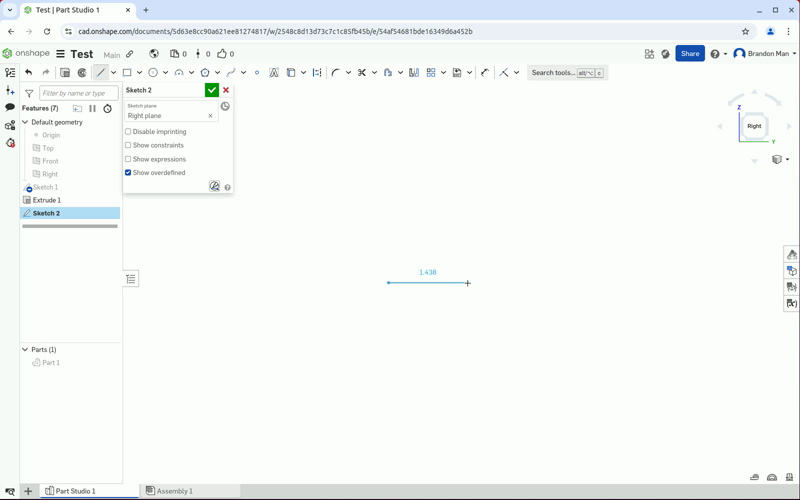
scroll(-6)
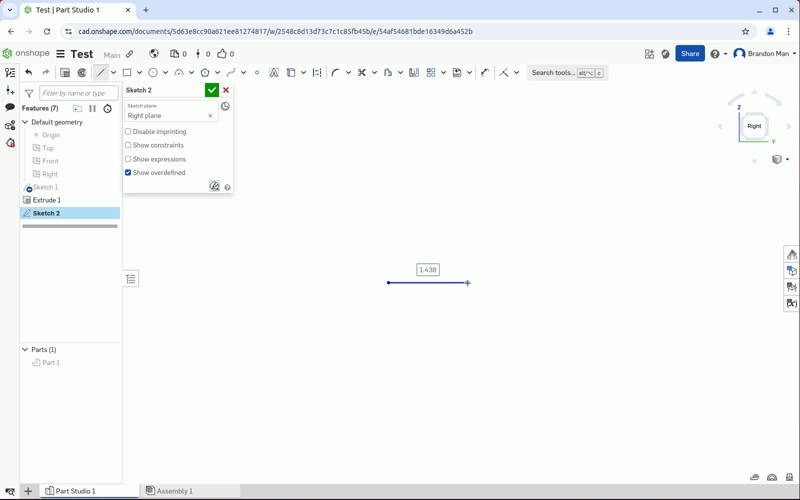
scroll(-6)
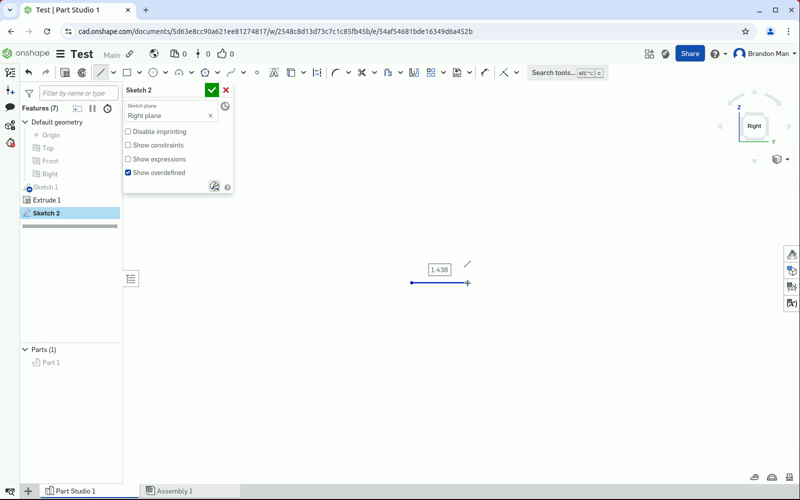
scroll(-6)
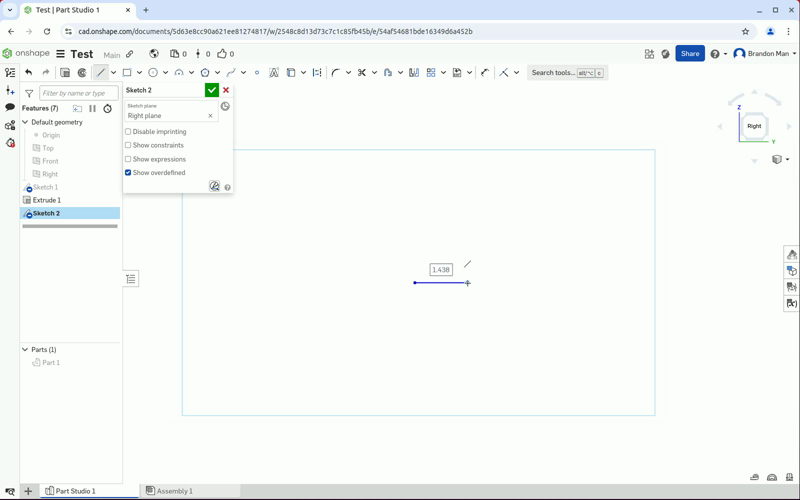
scroll(-6)
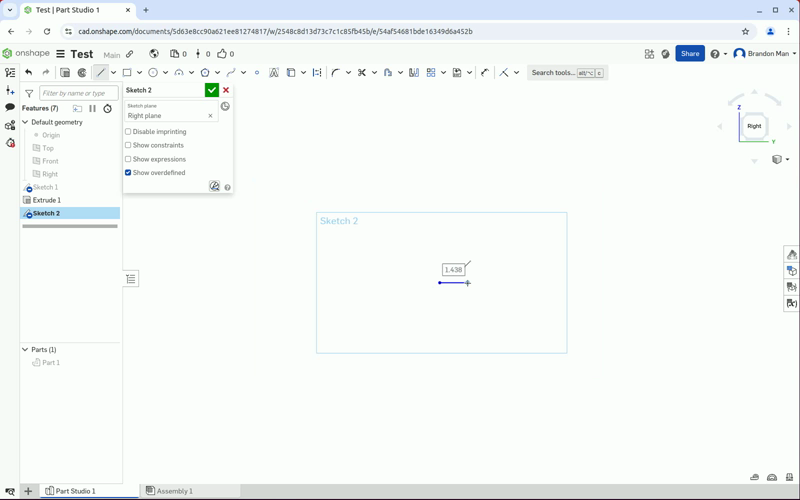
scroll(-6)
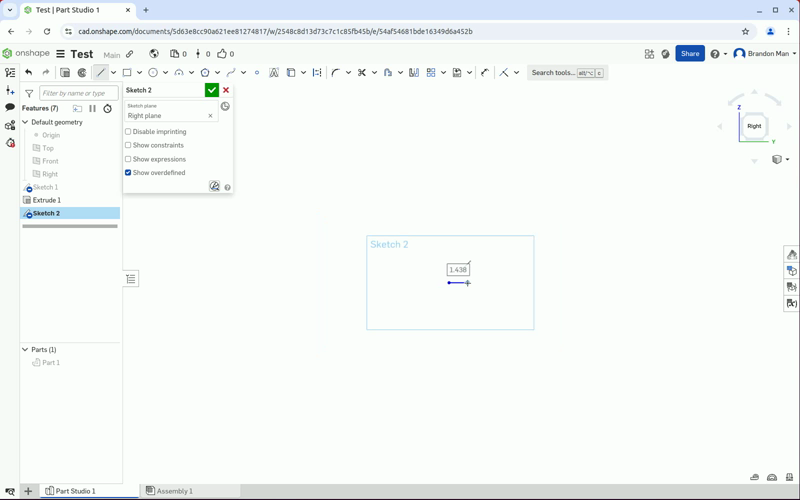
scroll(-6)
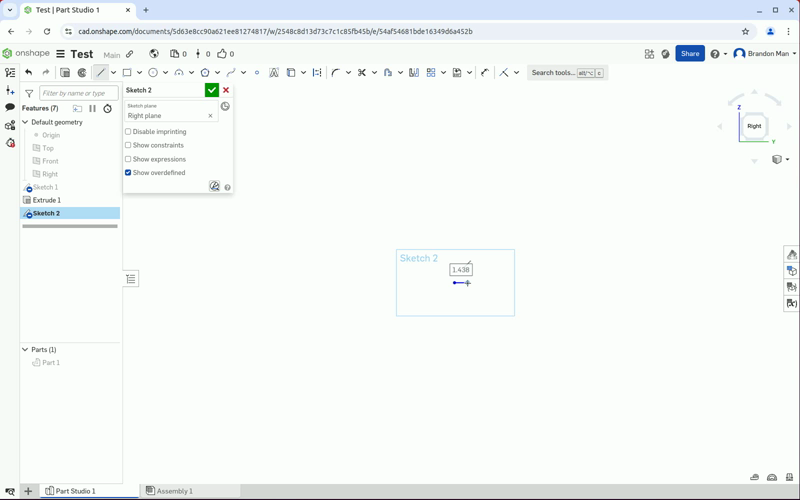
scroll(-6)
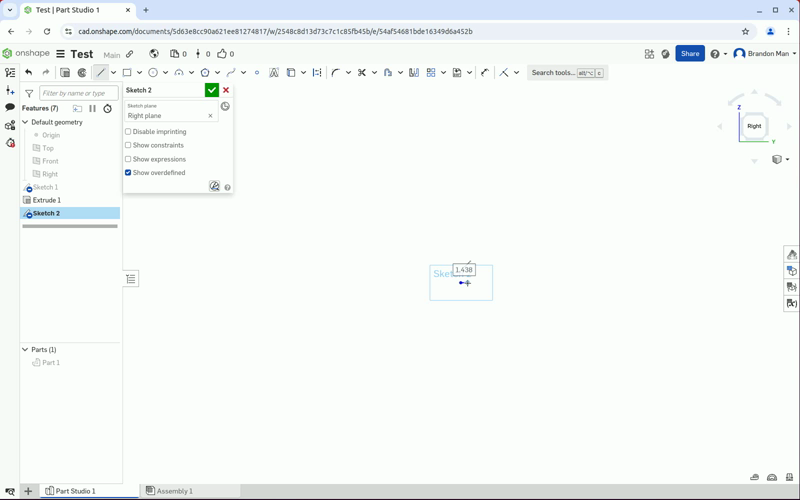
key_up(shift)
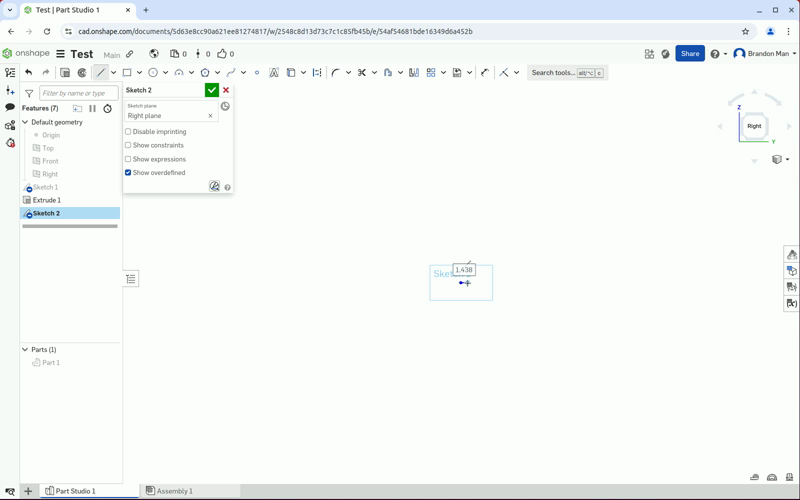
key_down(shift)
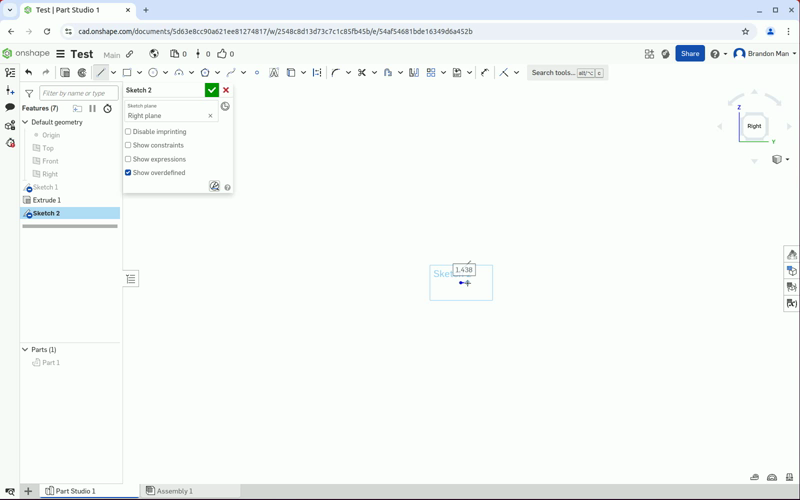
mouse_move(497, 282)
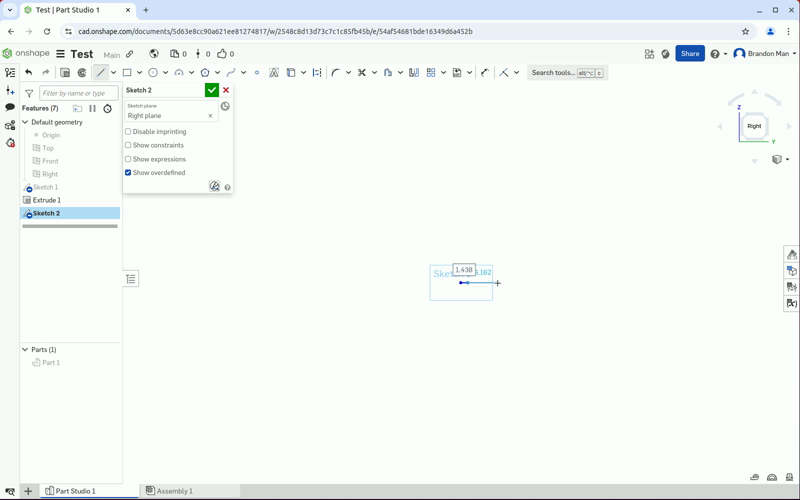
mouse_move(467, 278)
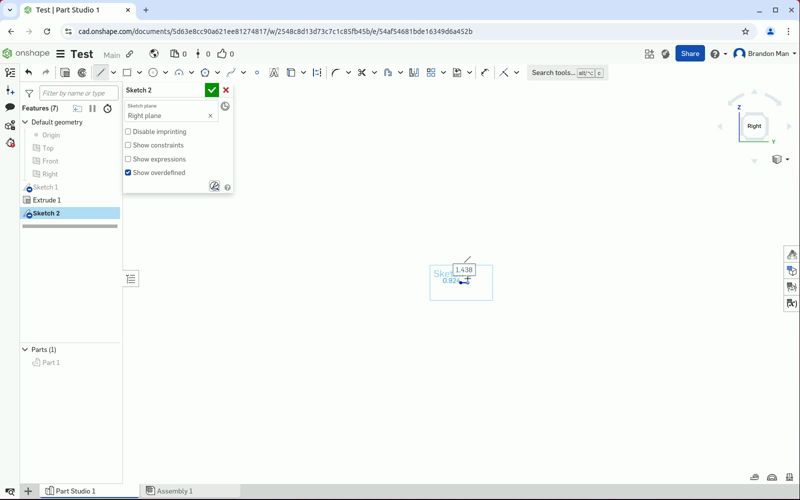
scroll(6)
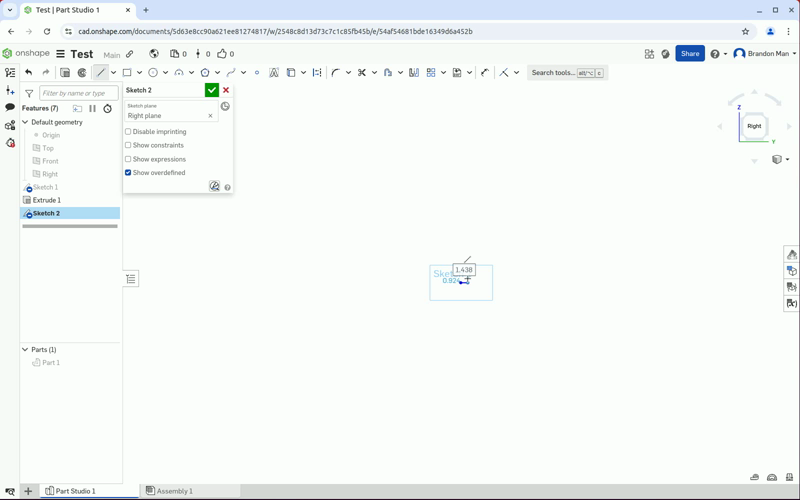
scroll(6)
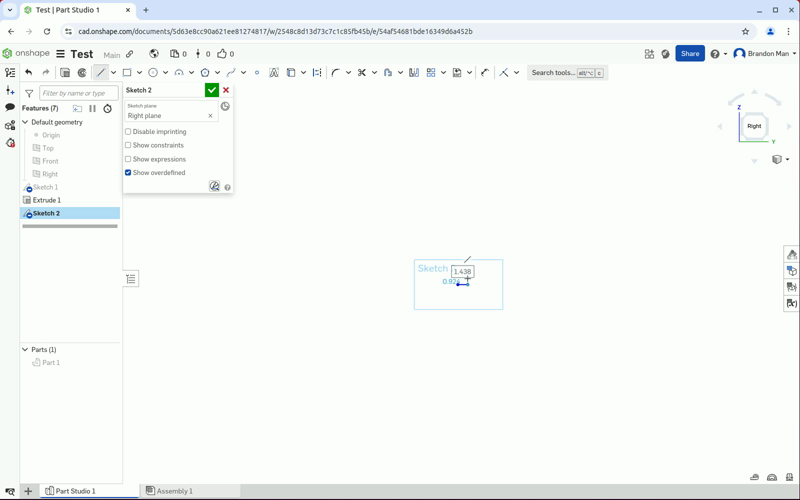
scroll(6)
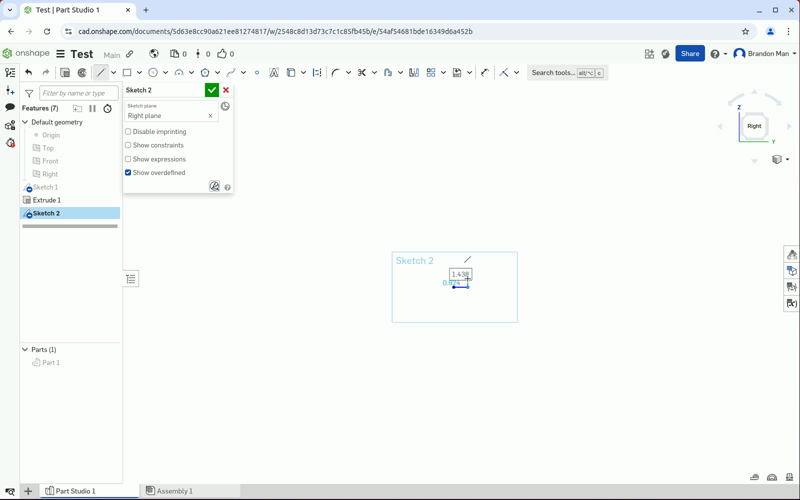
scroll(6)
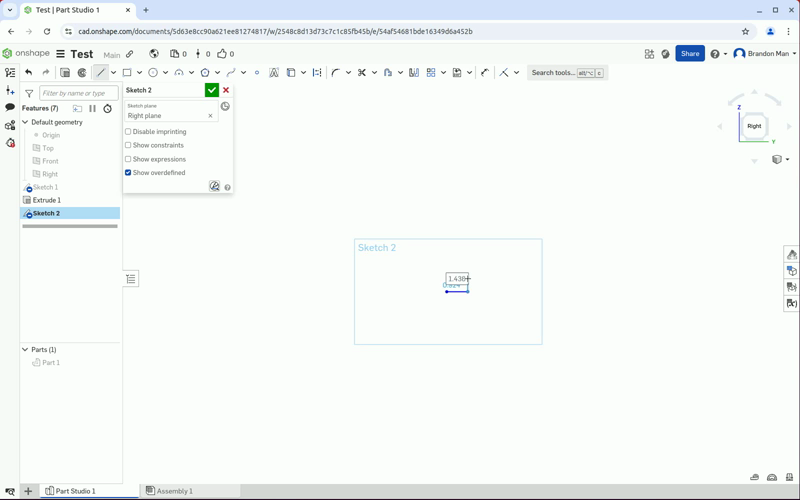
scroll(6)
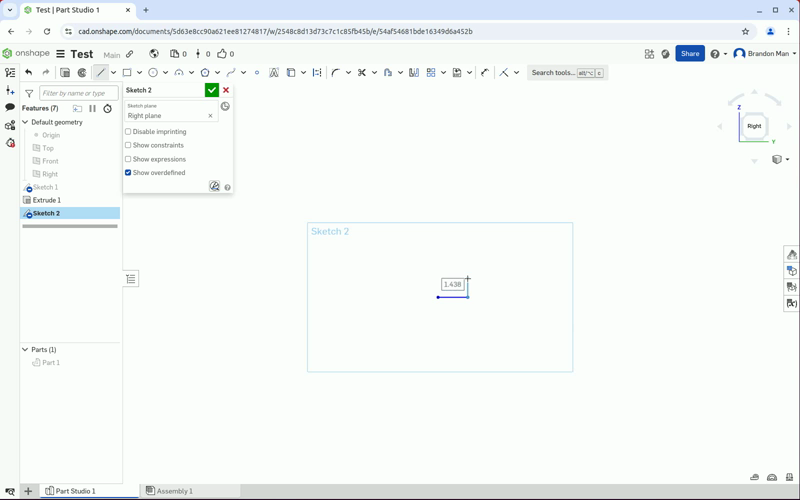
scroll(6)
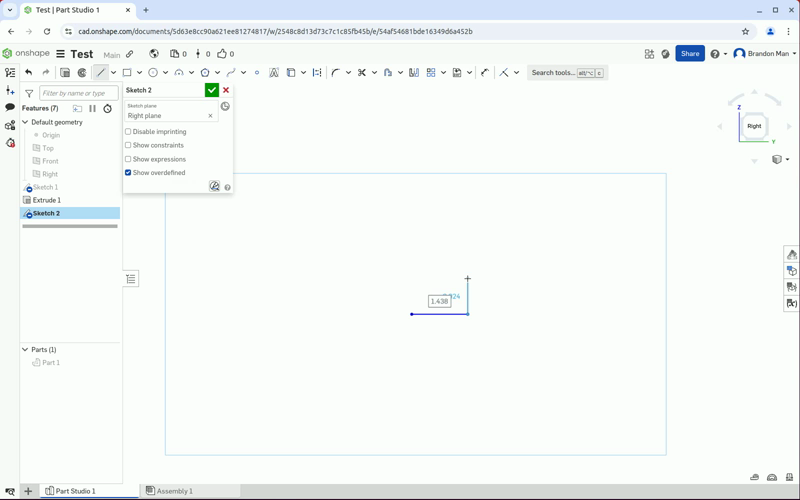
scroll(6)
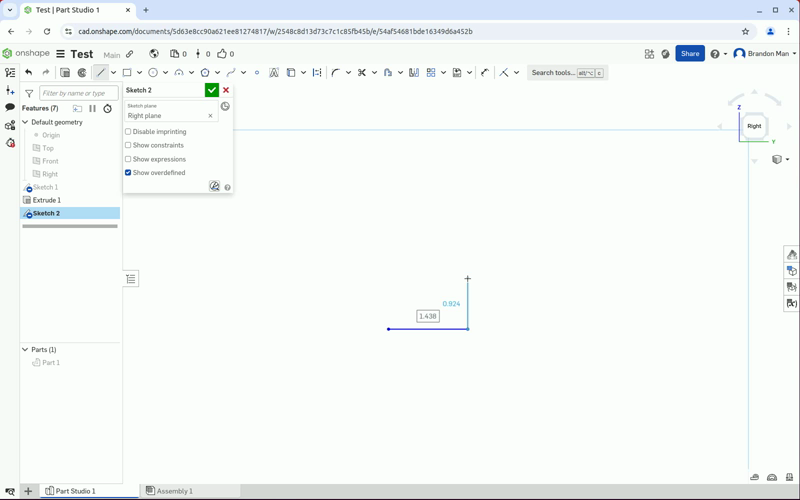
click(467, 278)
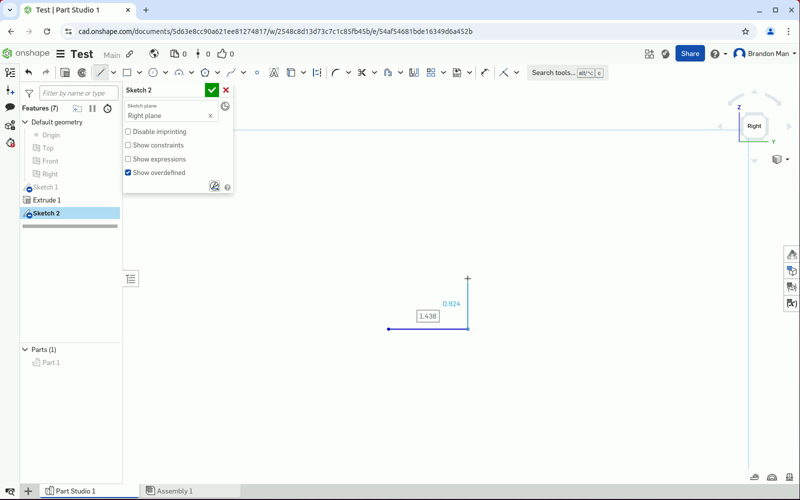
scroll(-6)
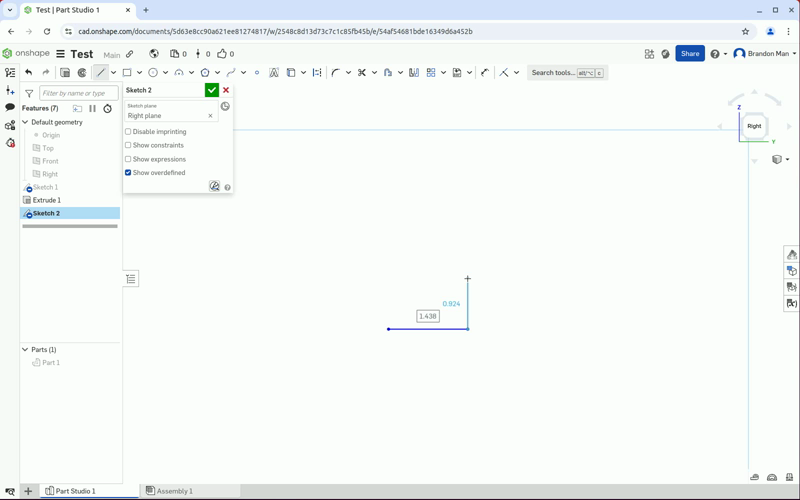
scroll(-6)
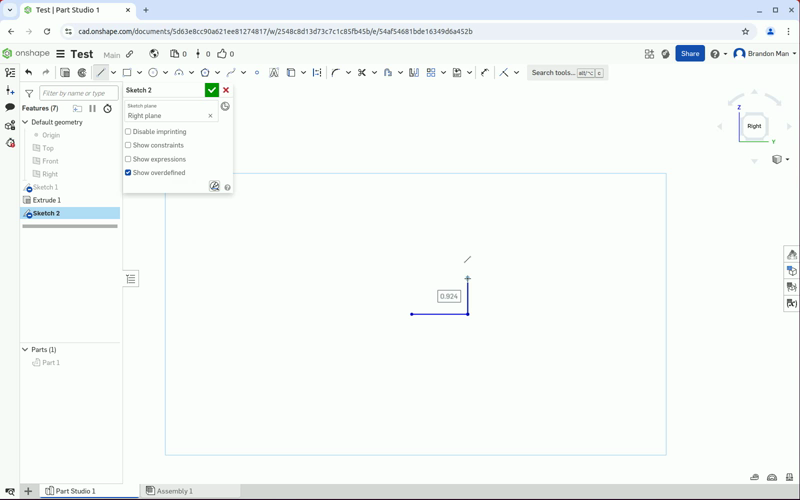
scroll(-6)
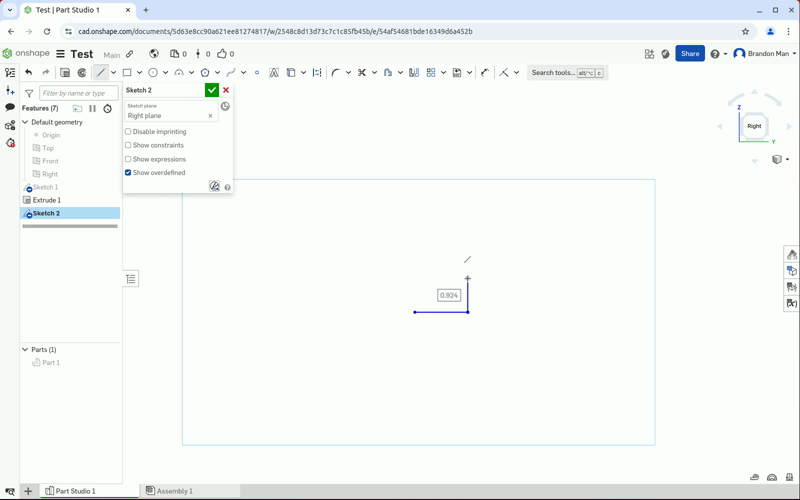
scroll(-6)
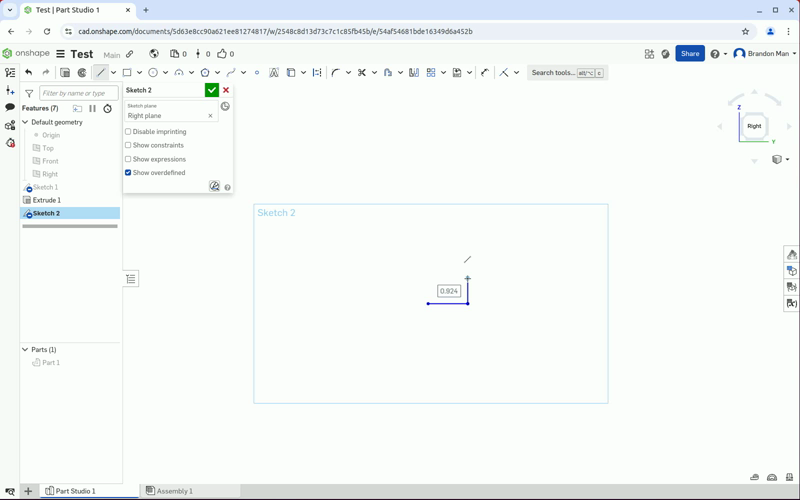
scroll(-6)
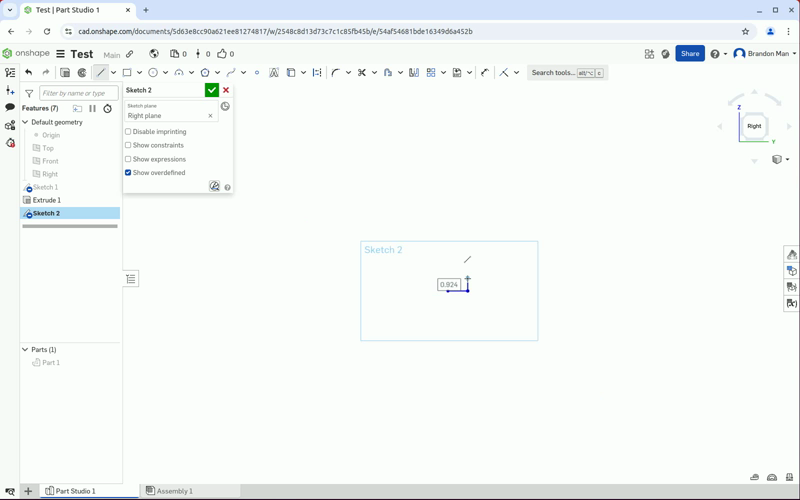
scroll(-6)
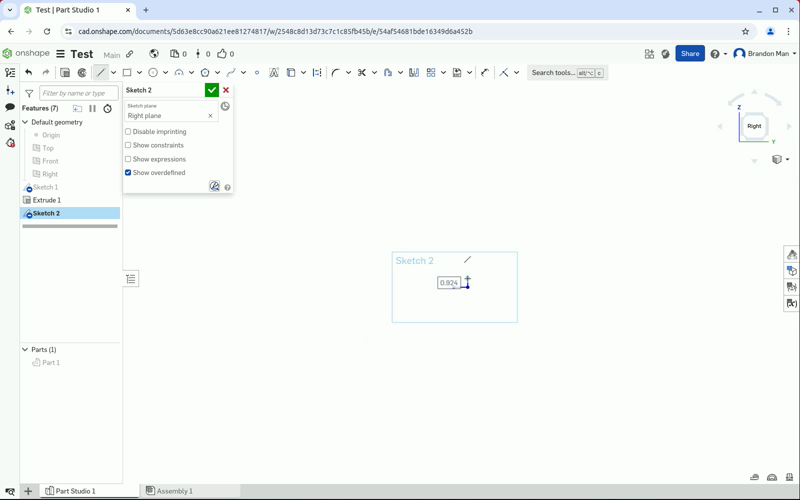
scroll(-6)
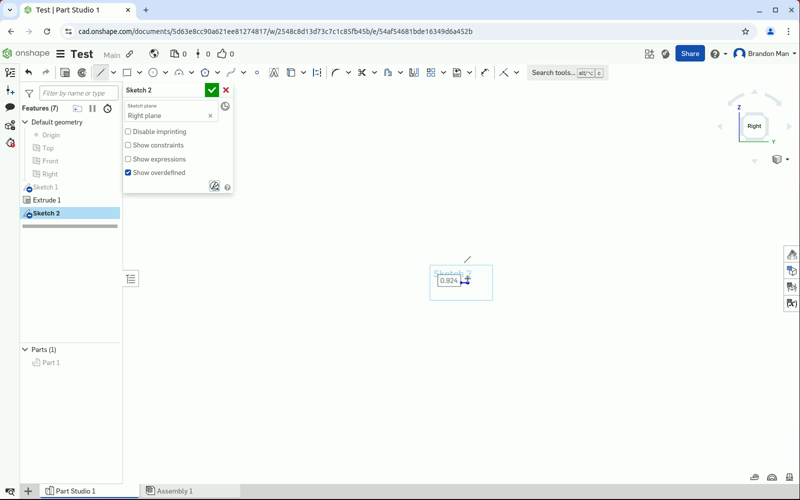
key_up(shift)
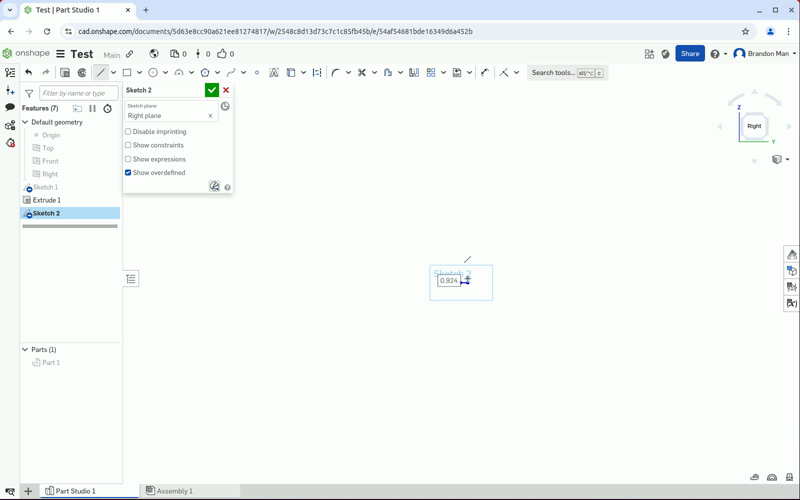
key_down(shift)
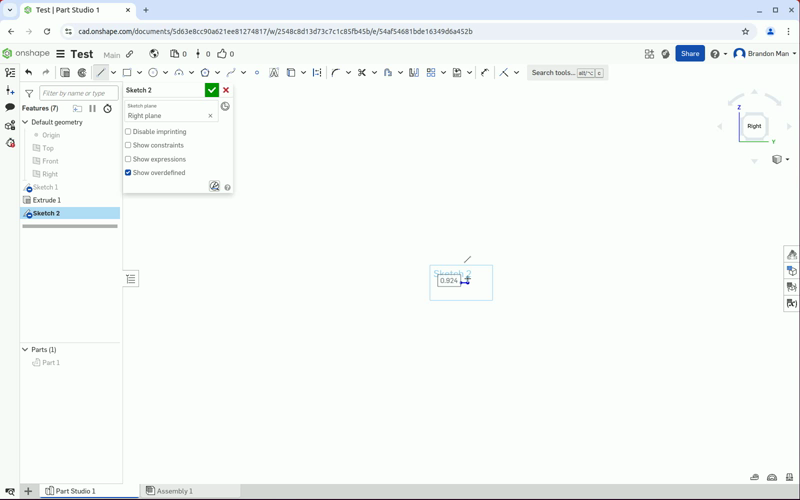
mouse_move(497, 278)
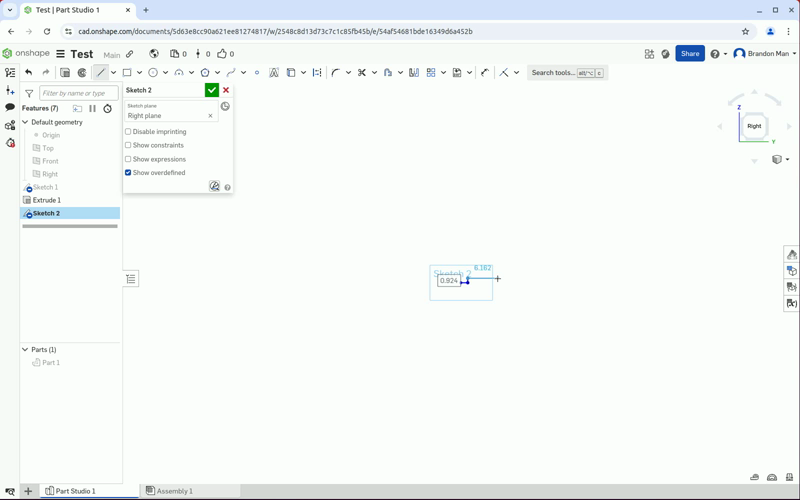
mouse_move(460, 278)
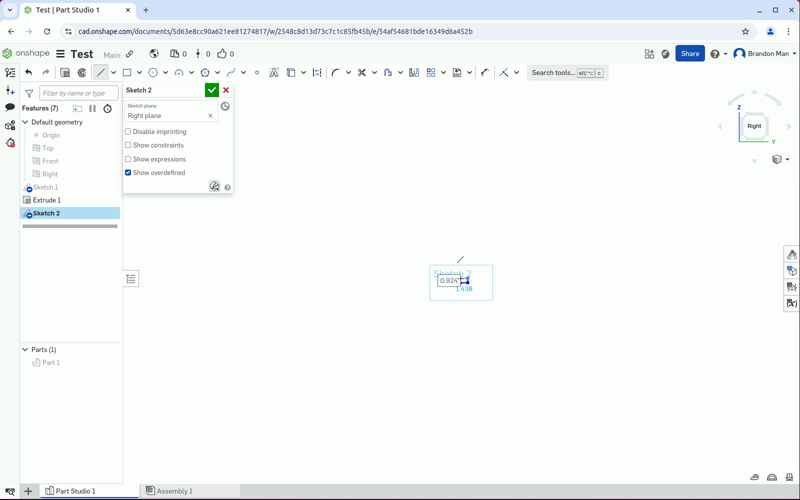
scroll(6)
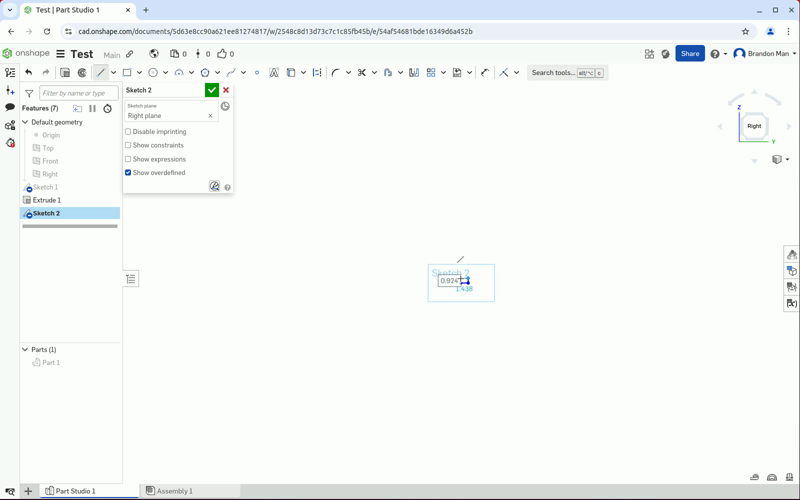
scroll(6)
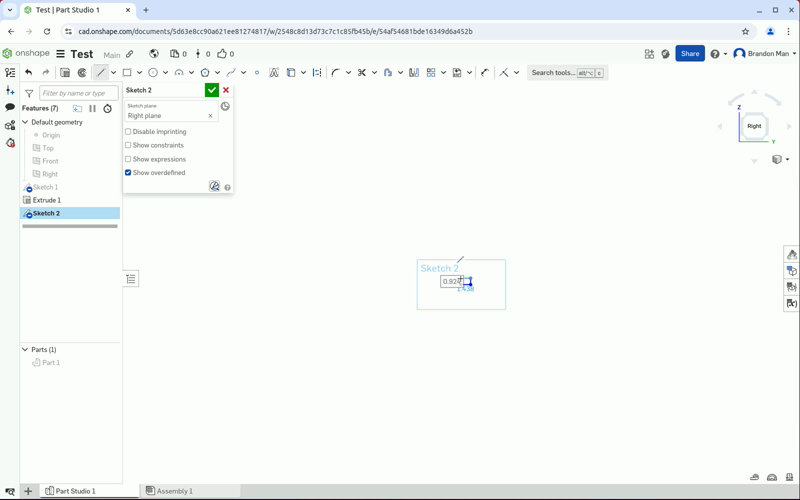
scroll(6)
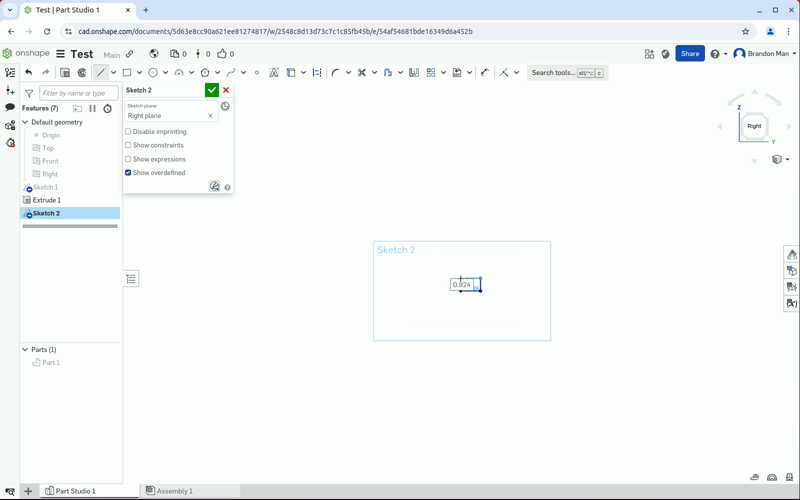
scroll(6)
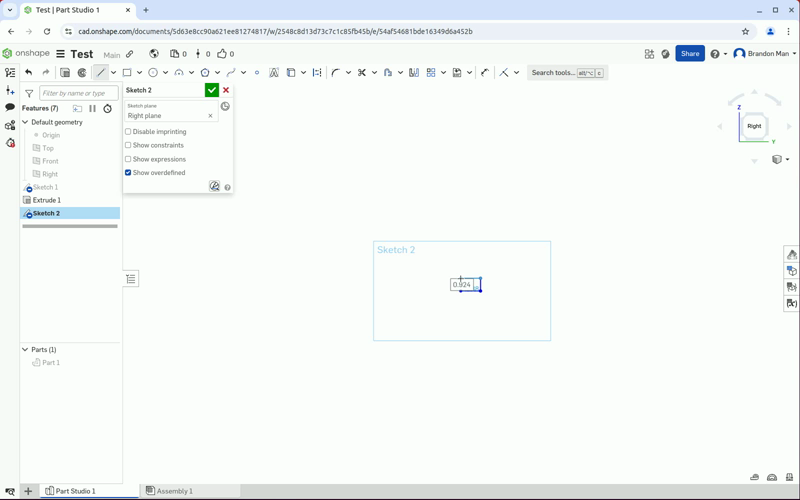
scroll(6)
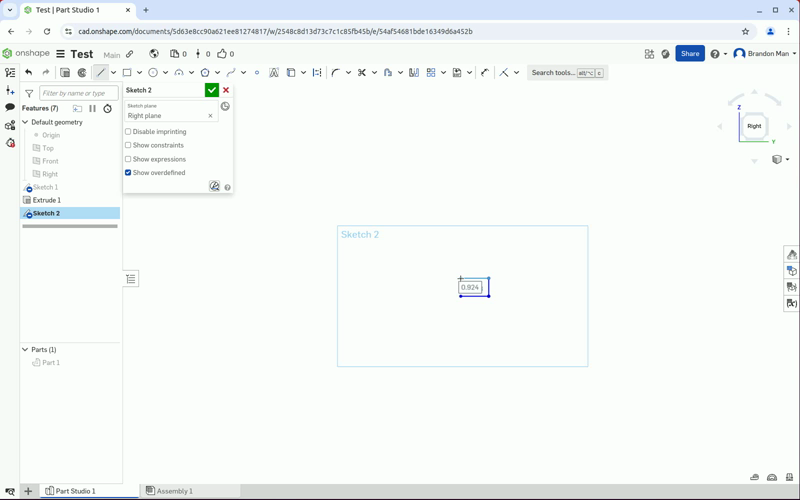
scroll(6)
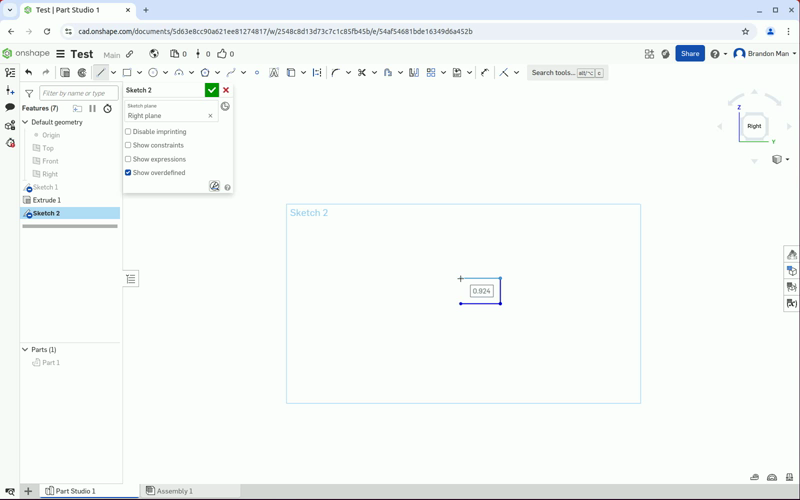
scroll(6)
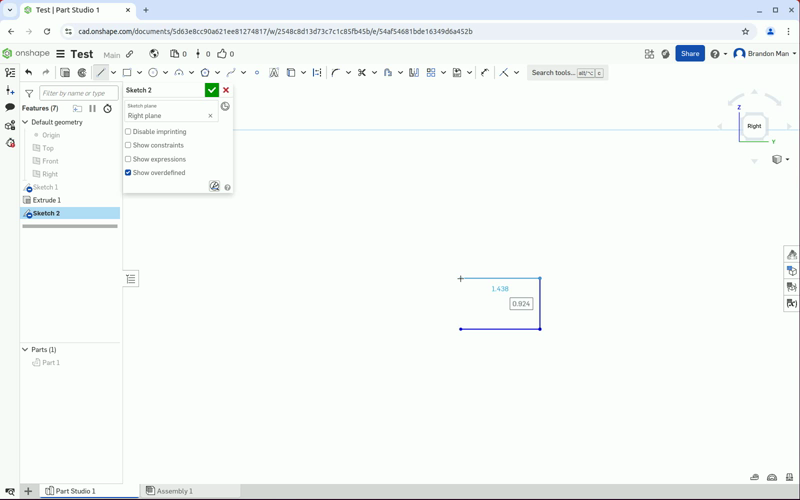
click(460, 278)
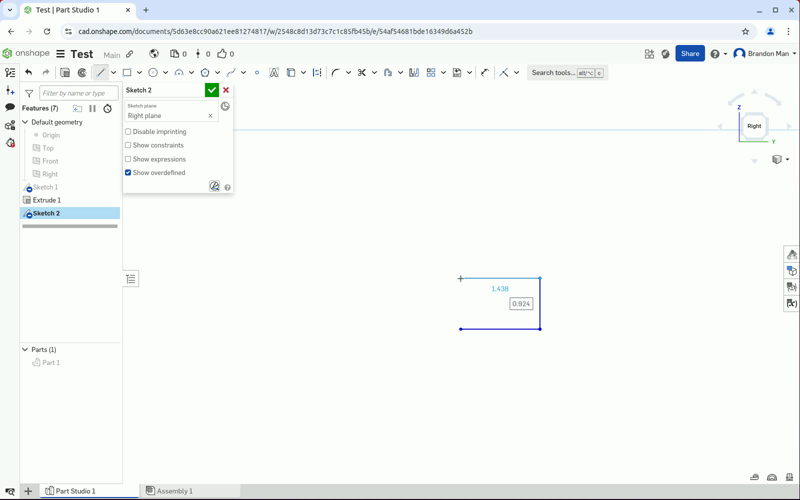
scroll(-6)
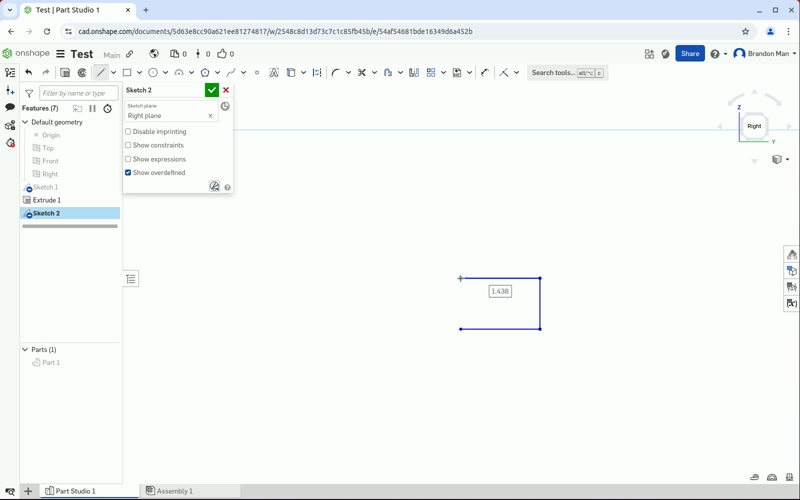
scroll(-6)
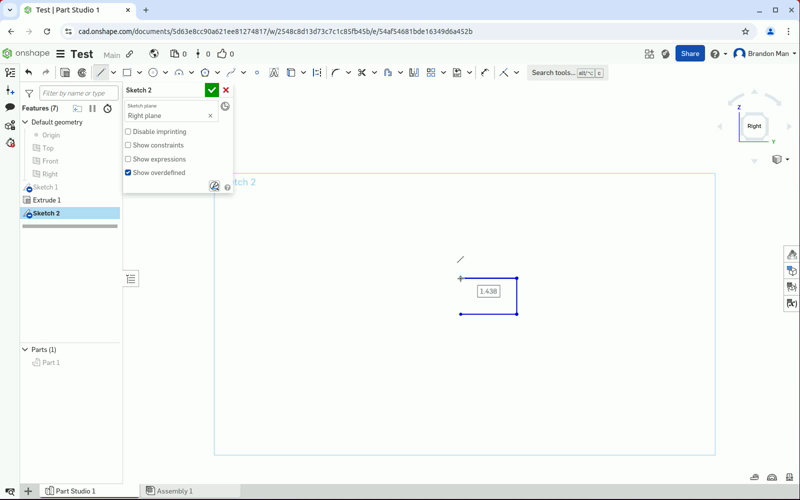
scroll(-6)
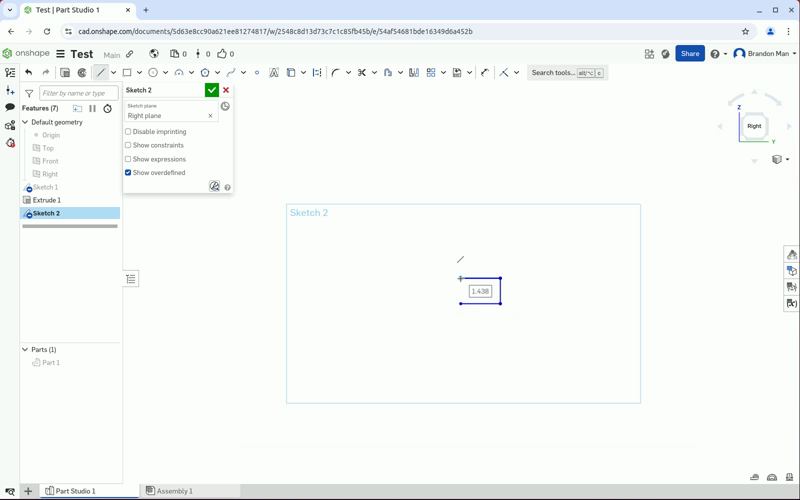
scroll(-6)
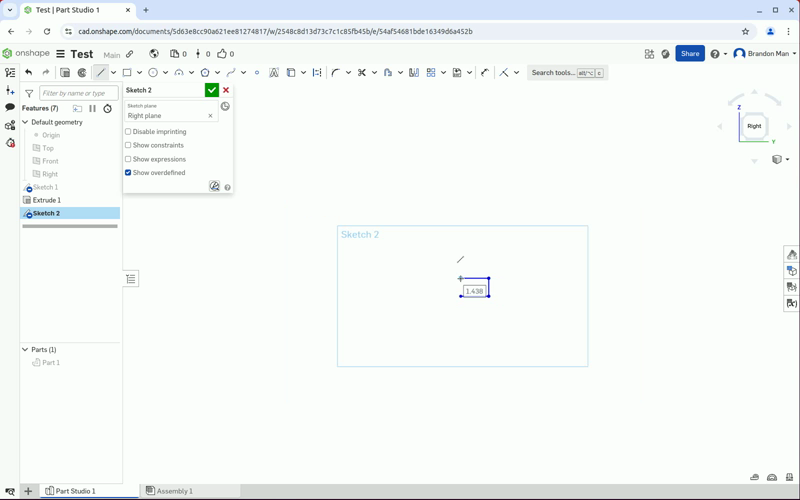
scroll(-6)
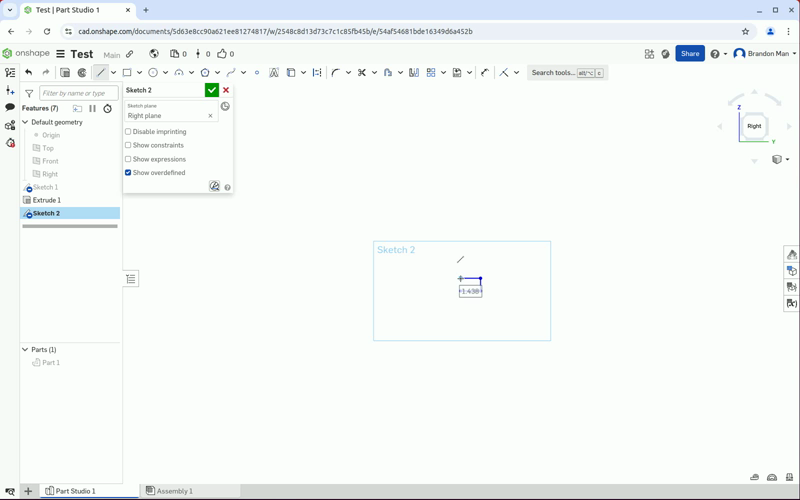
scroll(-6)
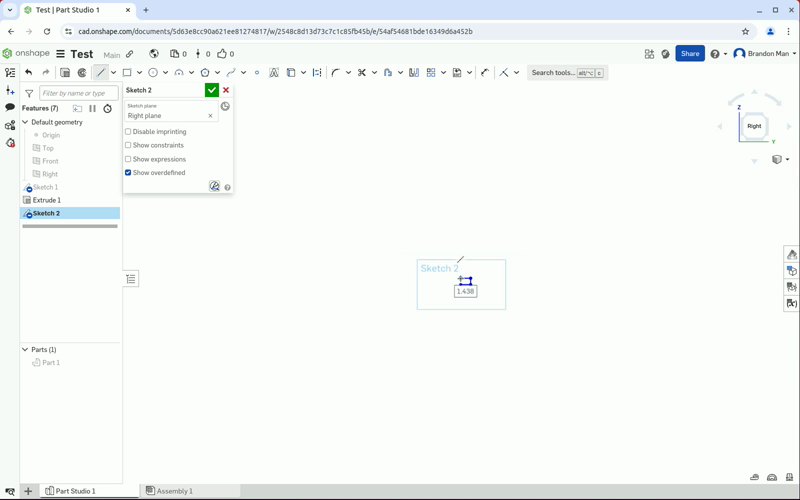
scroll(-6)
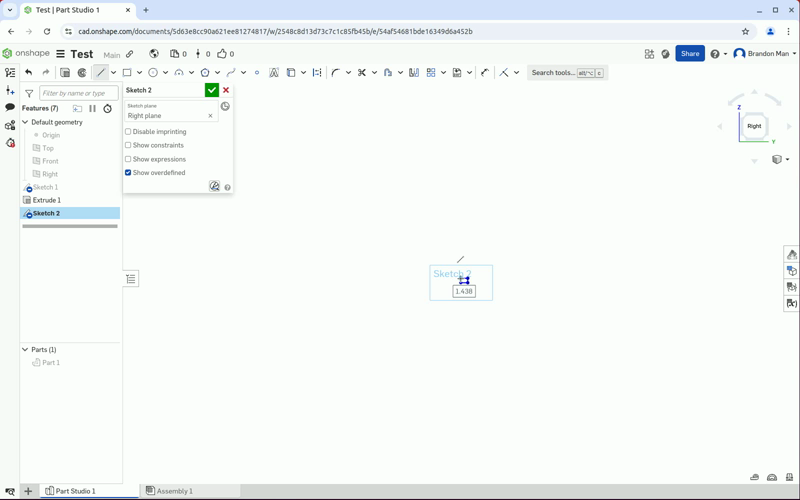
key_up(shift)
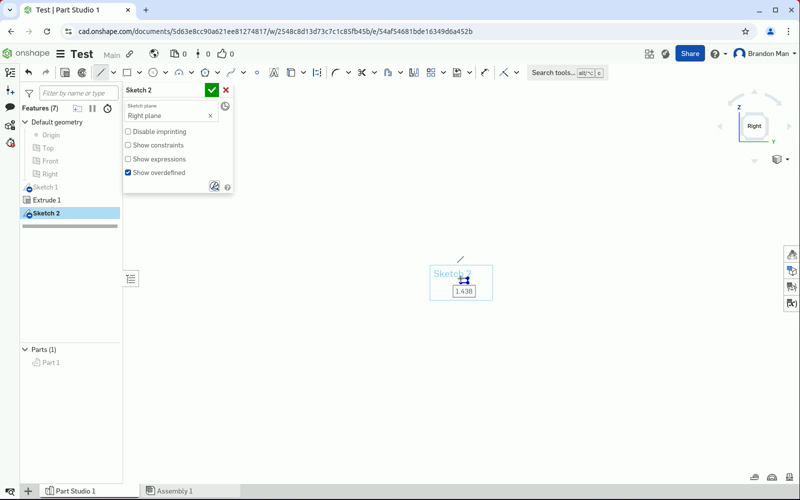
mouse_move(490, 278)
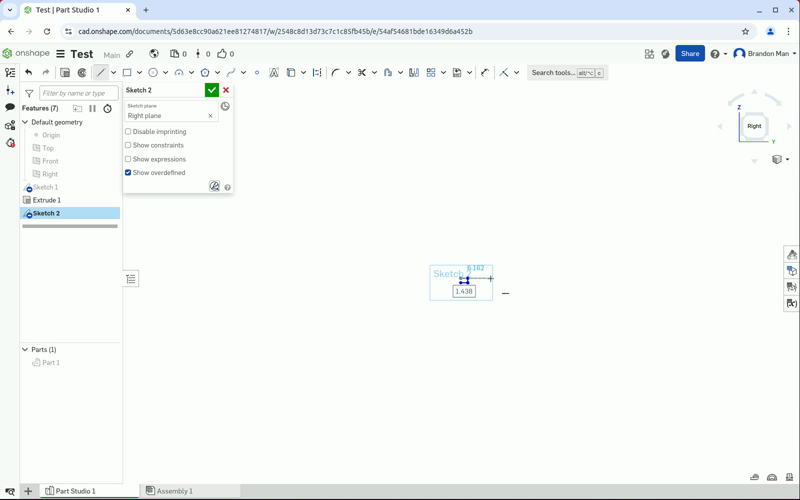
key_down(shift)
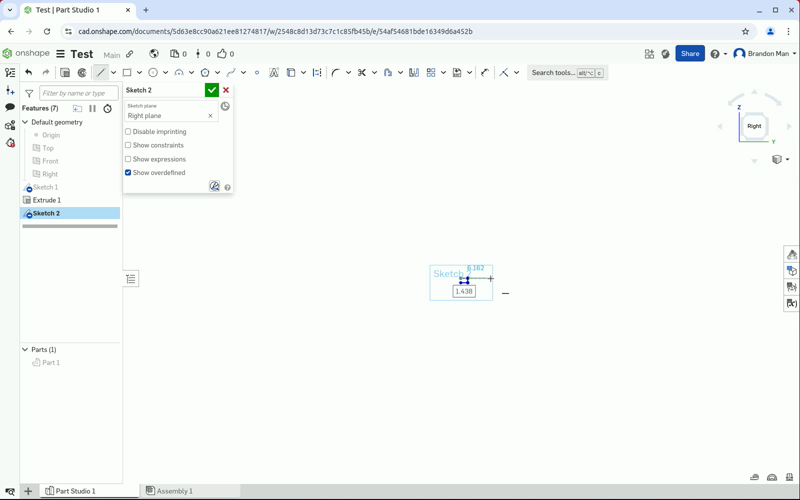
mouse_move(460, 282)
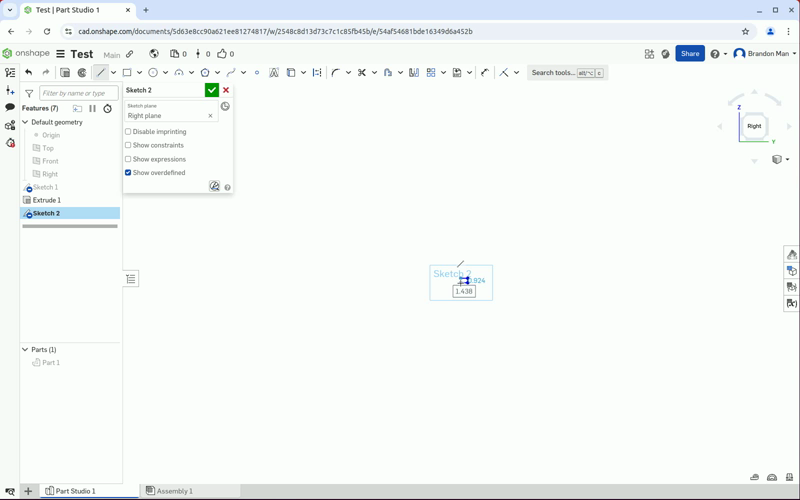
scroll(6)
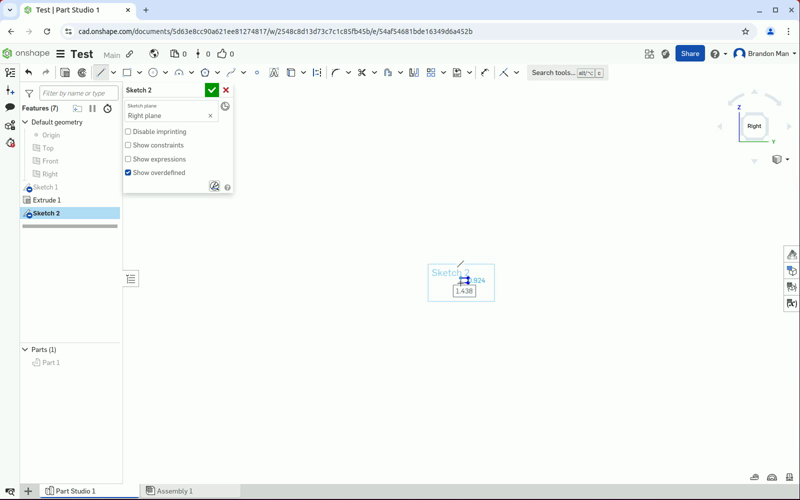
scroll(6)
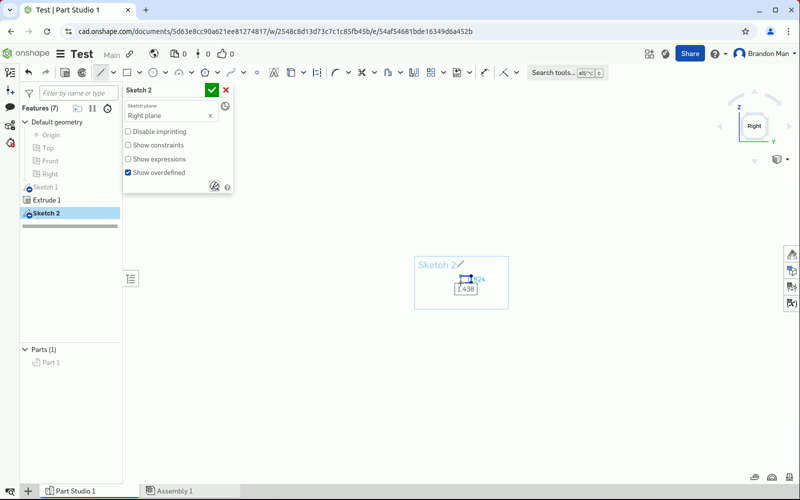
scroll(6)
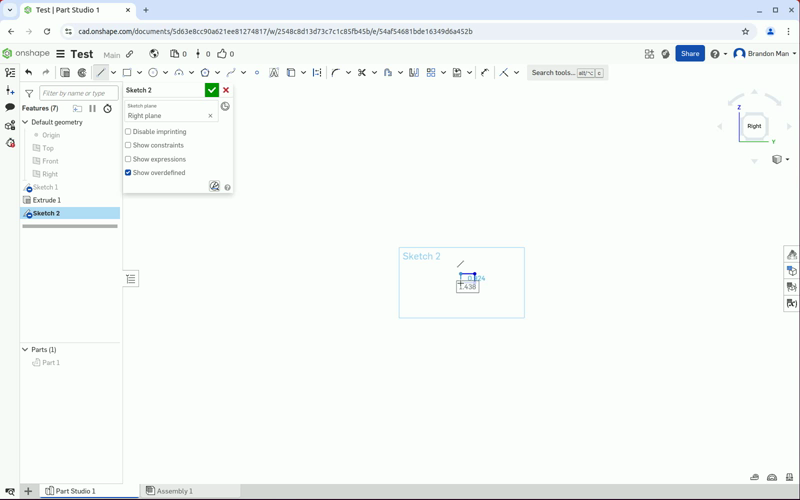
scroll(6)
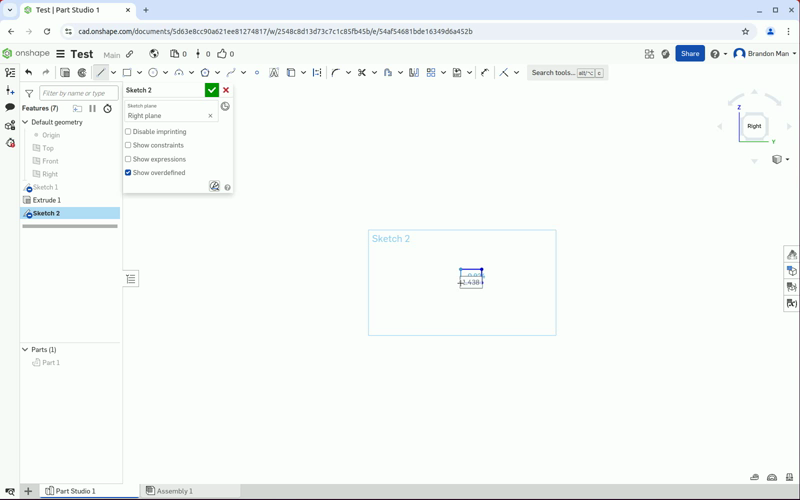
scroll(6)
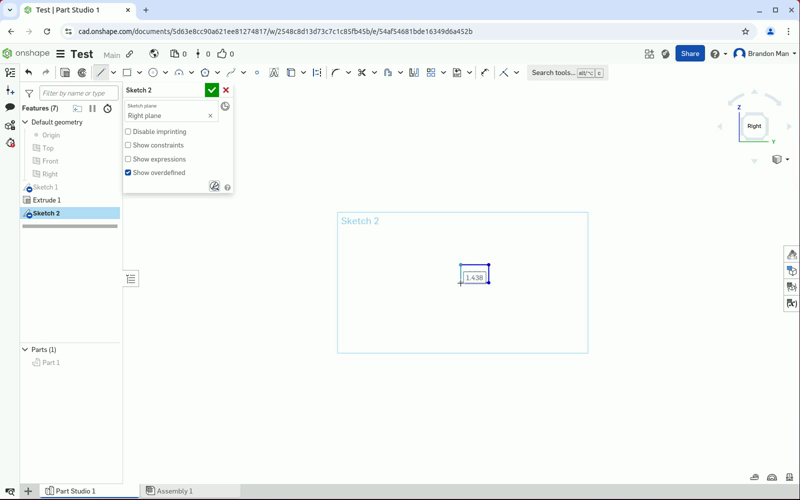
scroll(6)
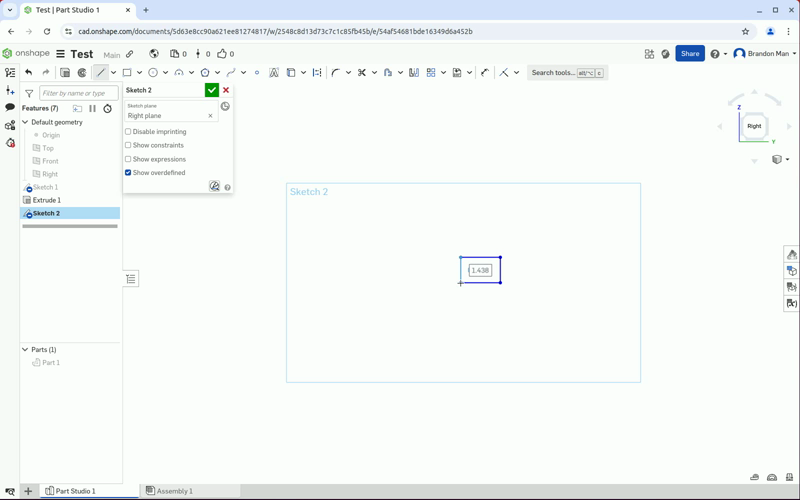
scroll(6)
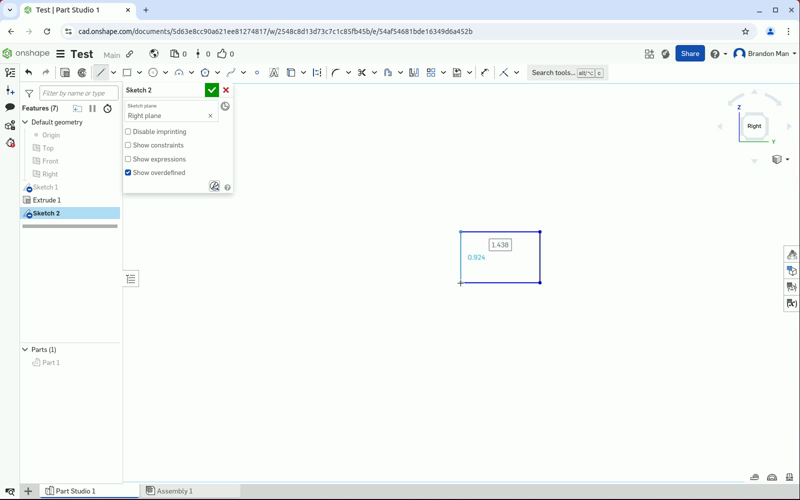
key_up(shift)
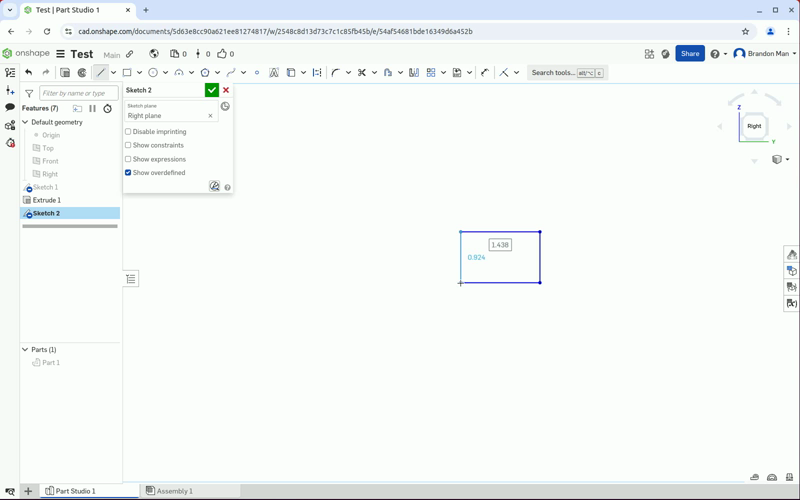
click(460, 282)
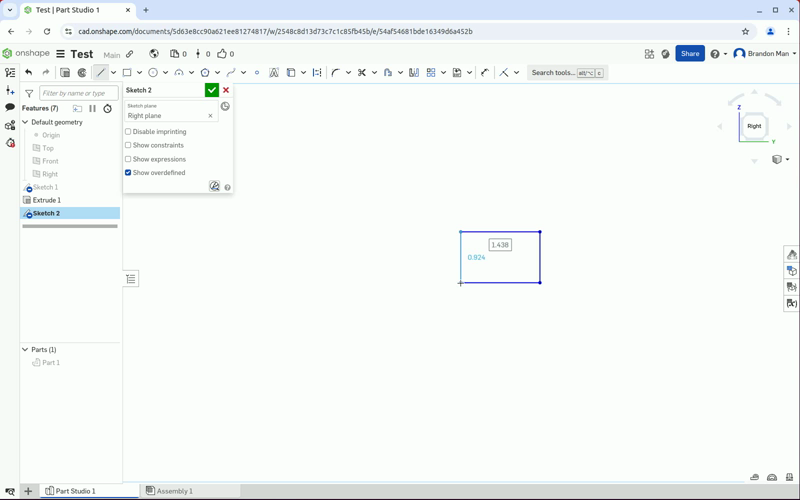
scroll(-6)
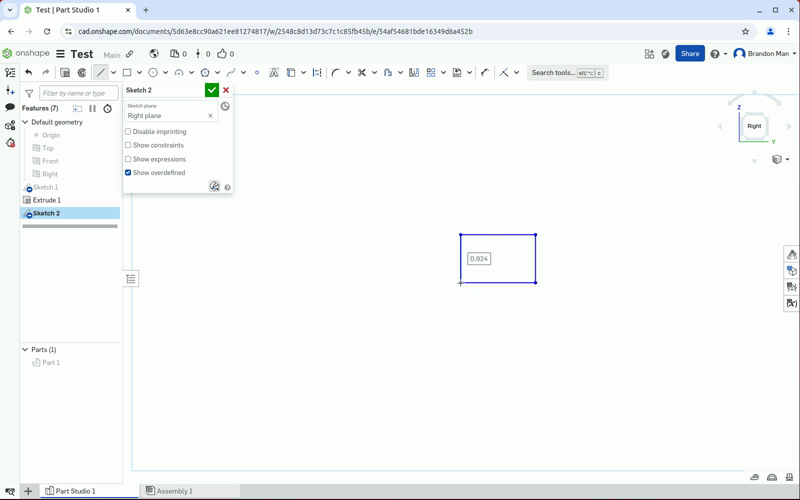
scroll(-6)
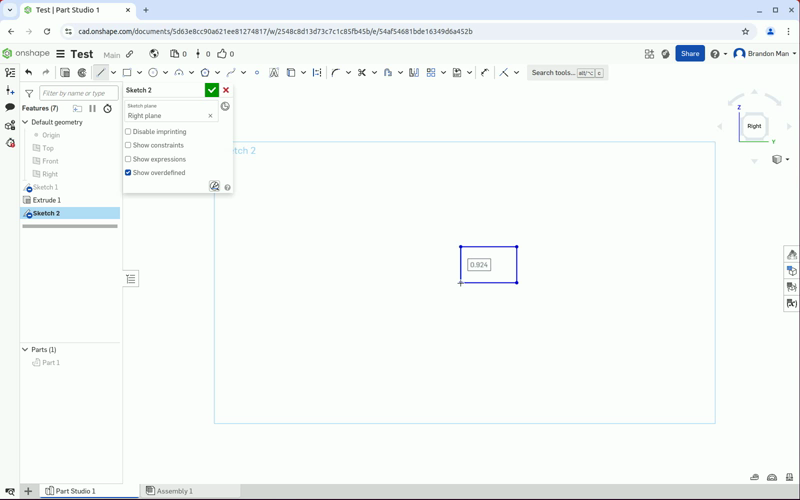
scroll(-6)
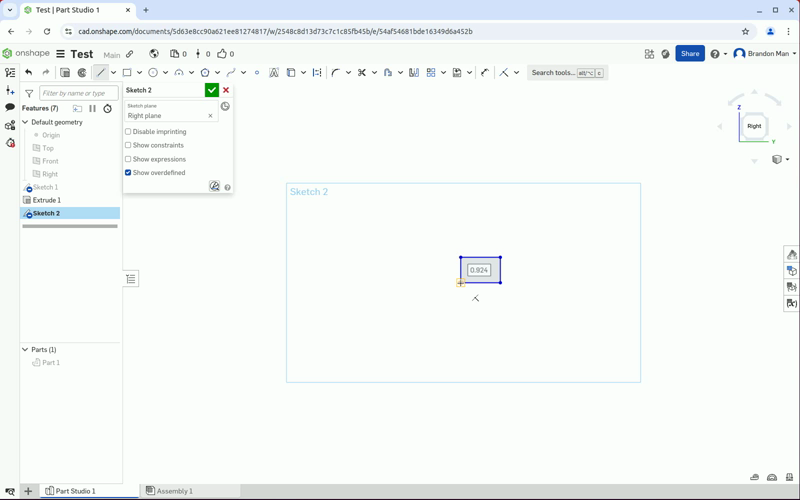
scroll(-6)
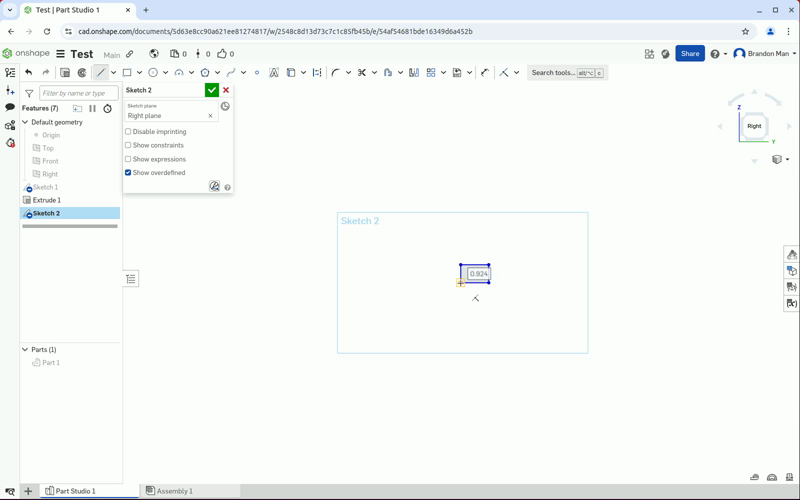
scroll(-6)
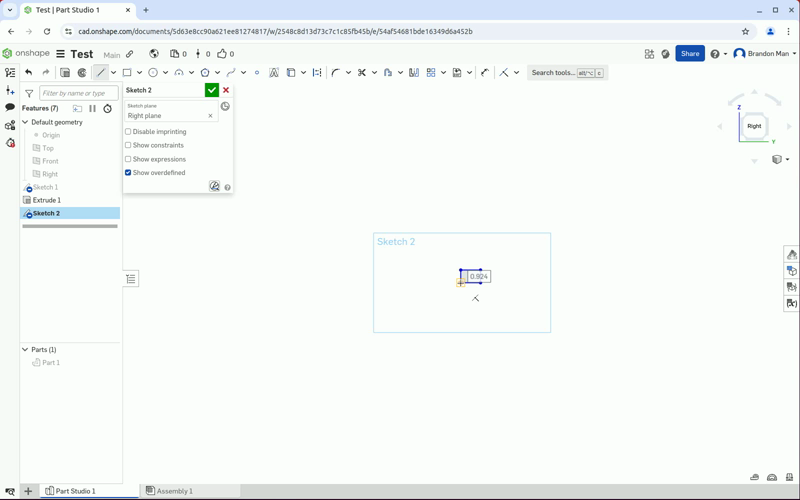
scroll(-6)
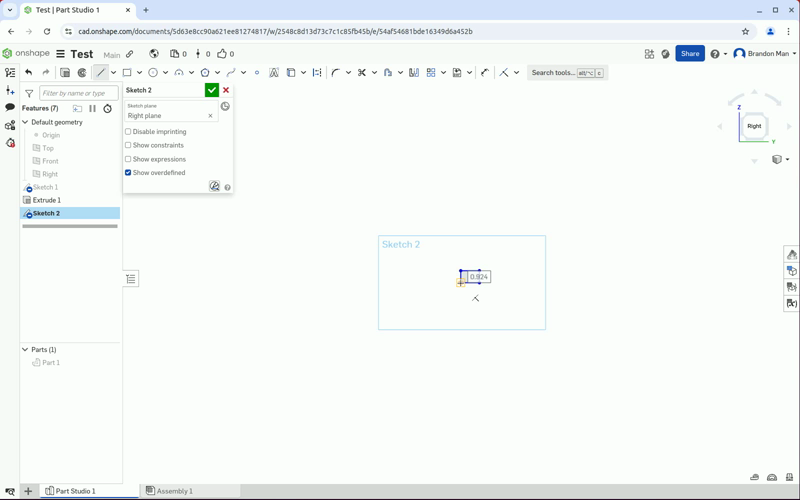
scroll(-6)
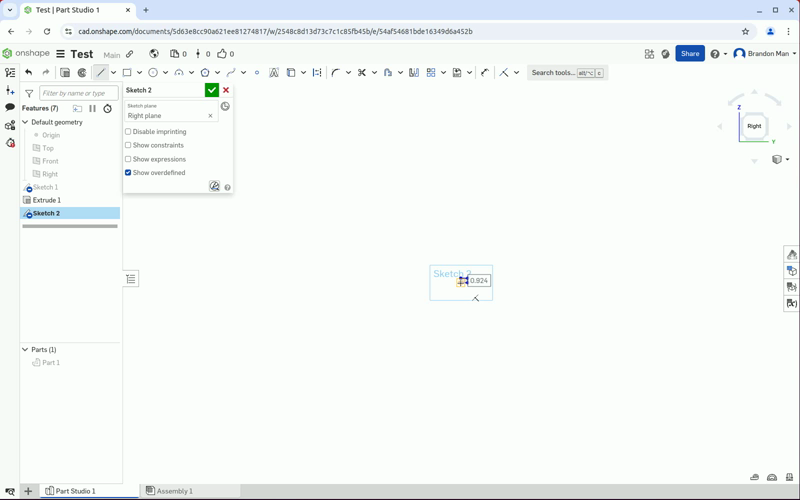
key(esc)
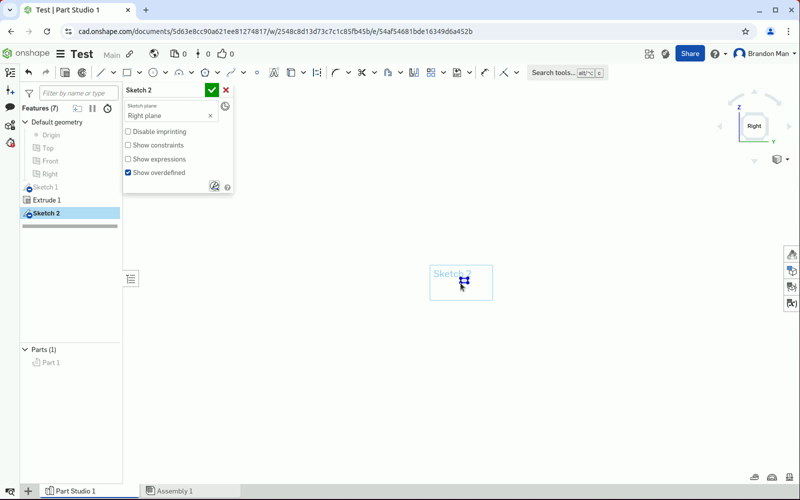
mouse_move(465, 281)
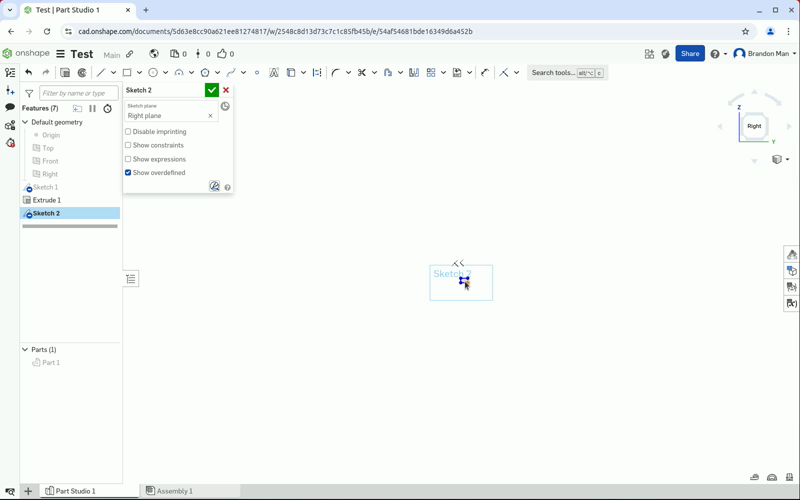
scroll(6)
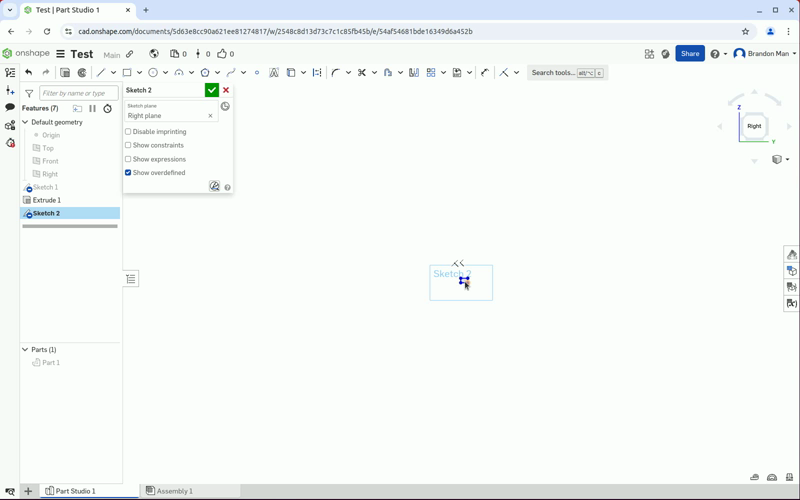
scroll(6)
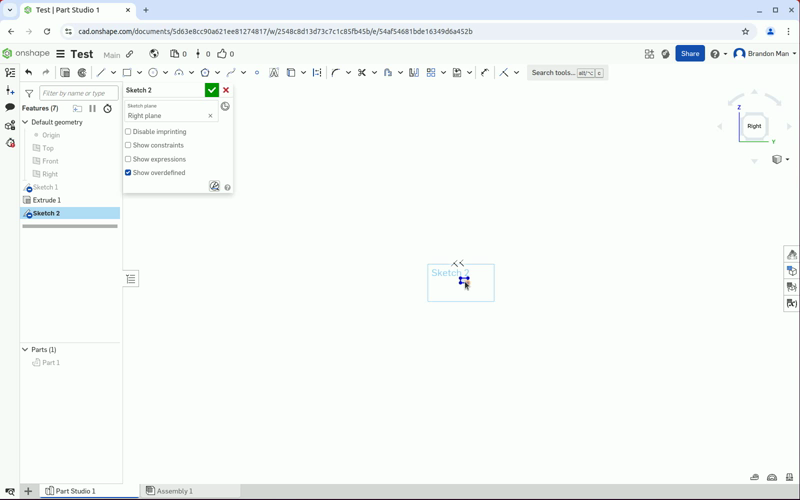
scroll(6)
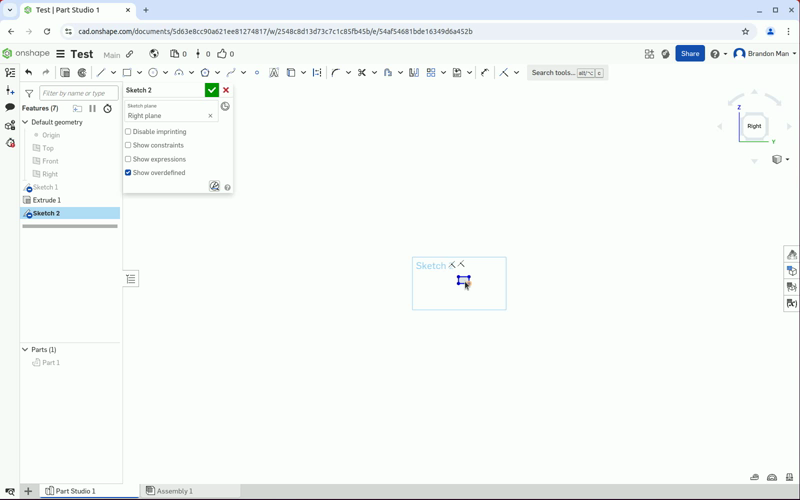
scroll(6)
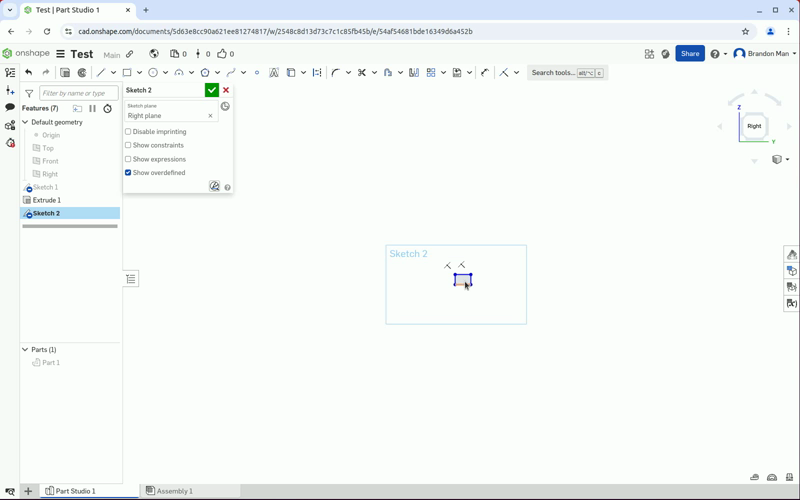
scroll(6)
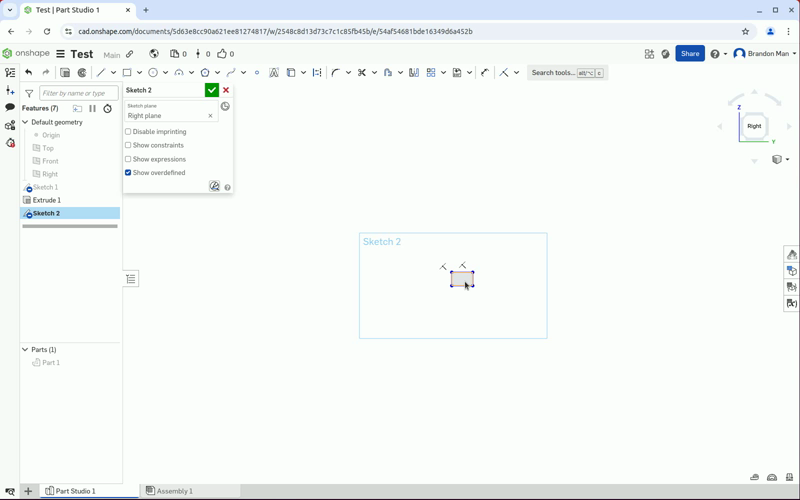
scroll(6)
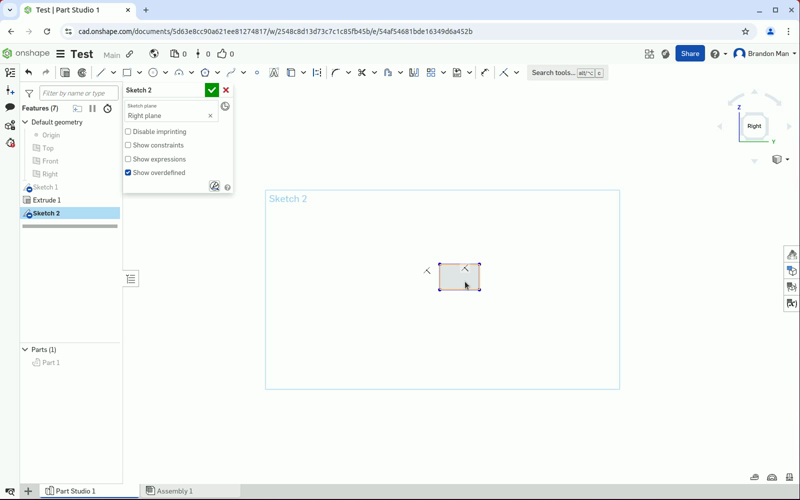
scroll(6)
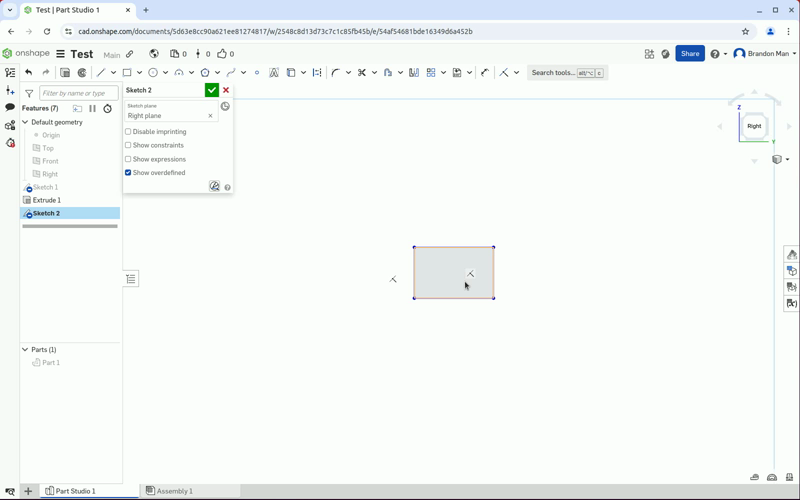
click(465, 281)
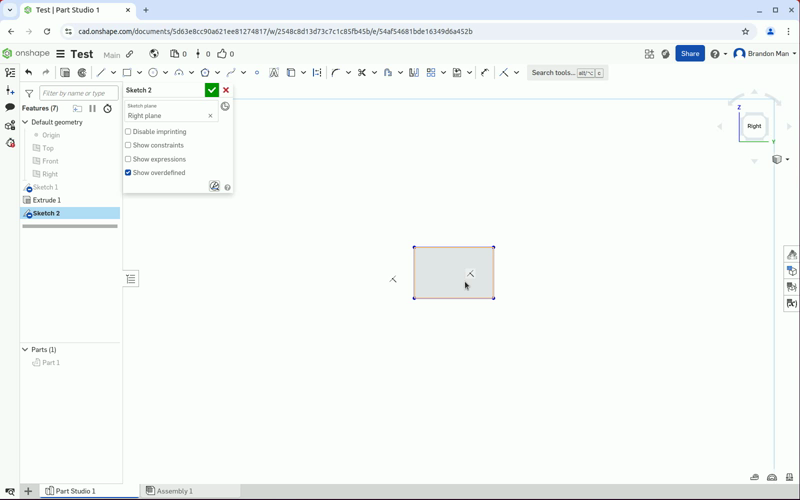
scroll(-6)
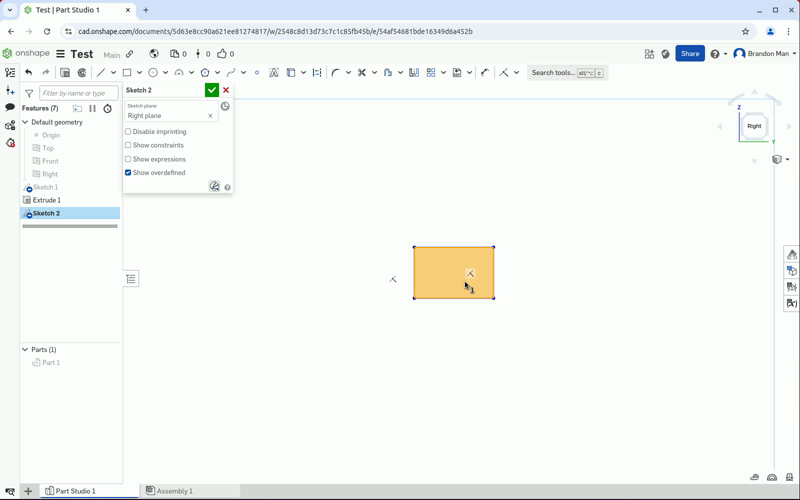
scroll(-6)
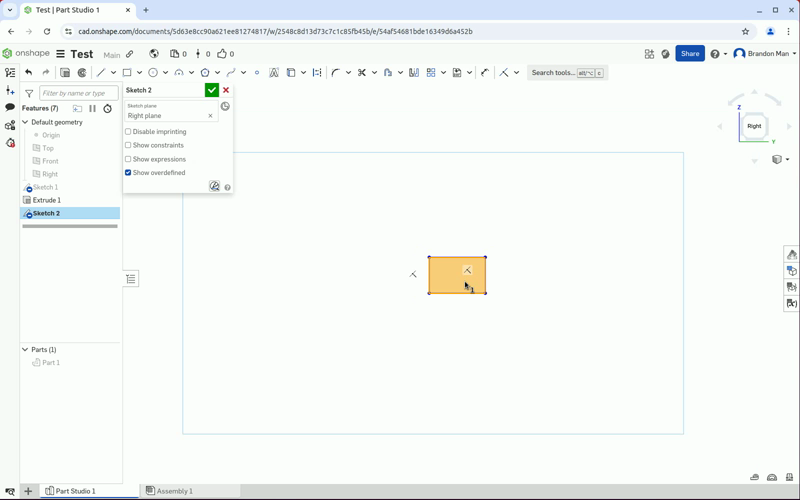
scroll(-6)
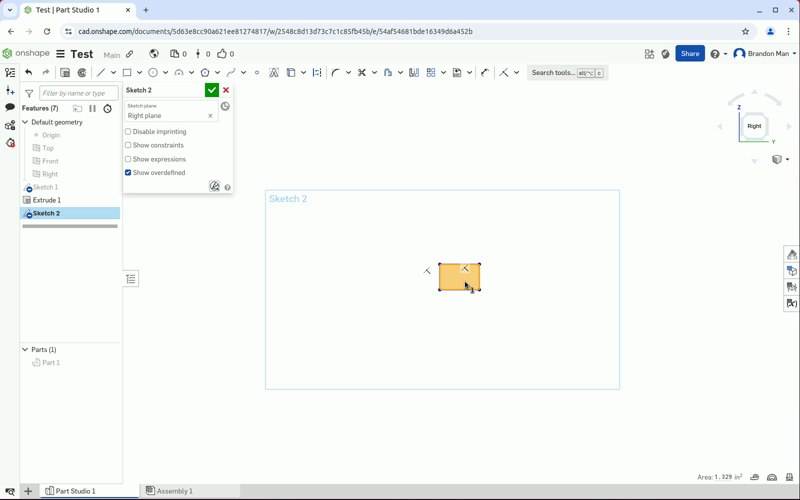
scroll(-6)
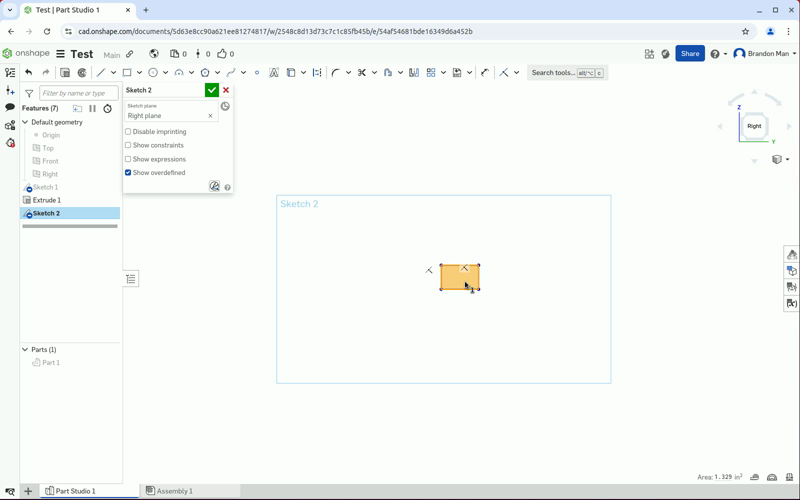
scroll(-6)
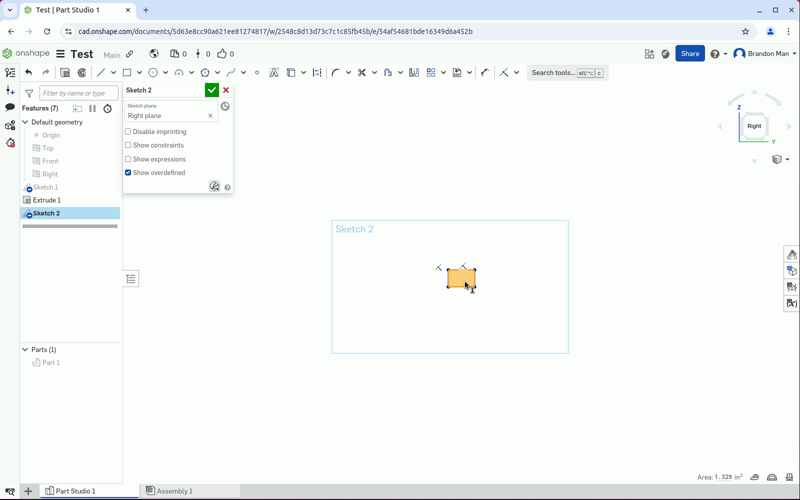
scroll(-6)
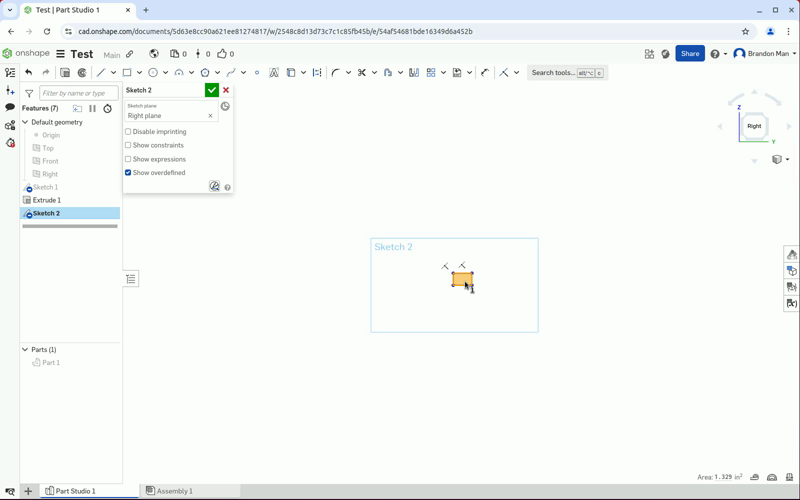
scroll(-6)
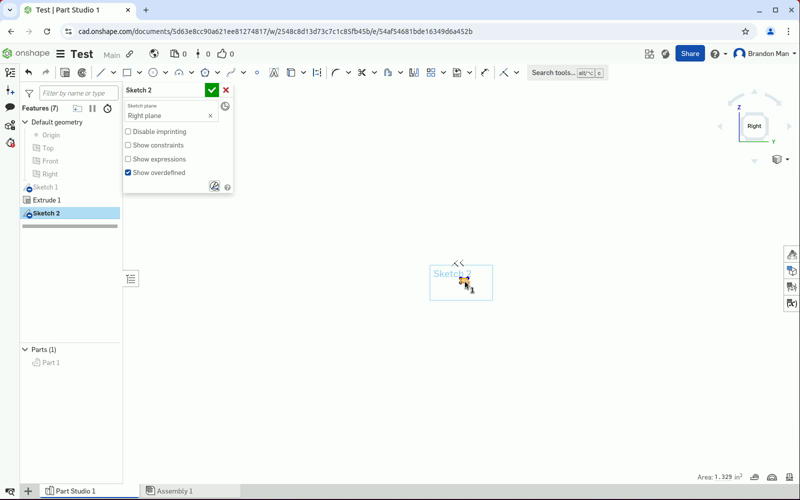
mouse_move(73, 352)
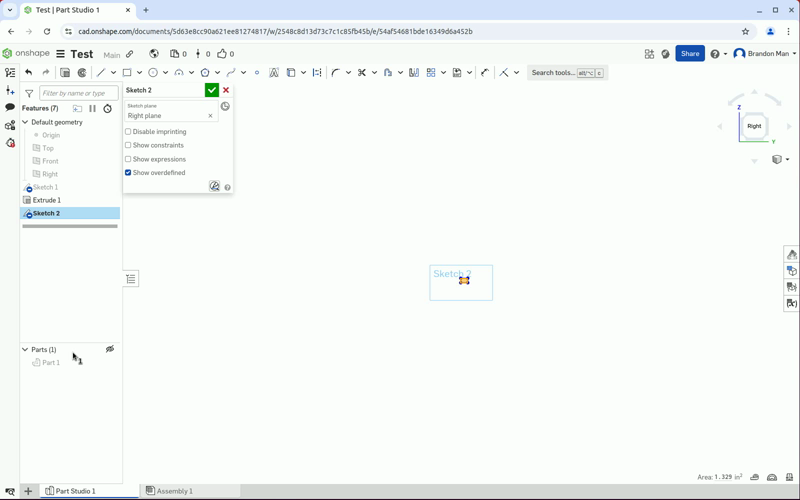
key(shift+y)
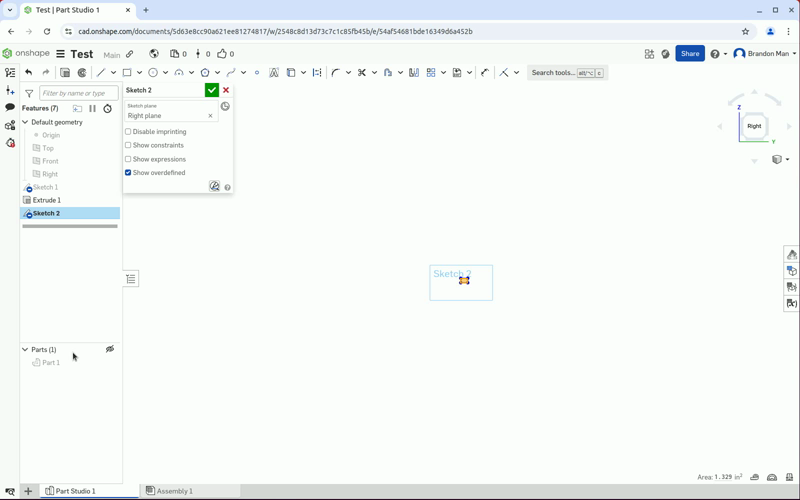
key(shift+e)
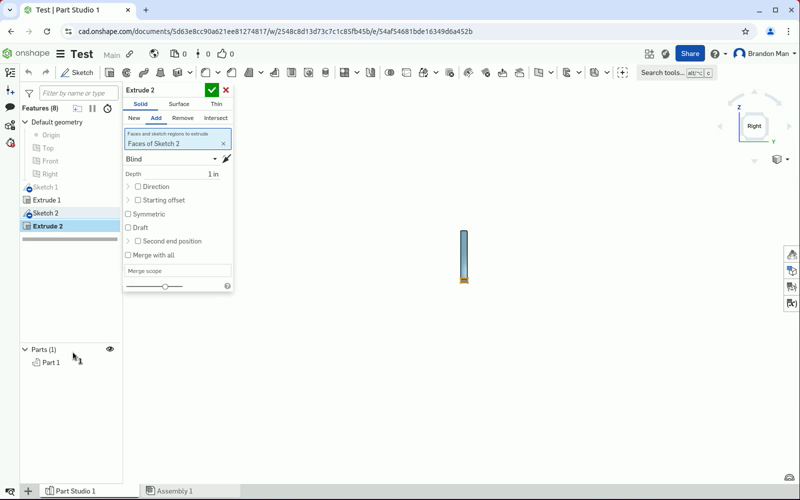
mouse_move(143, 106)
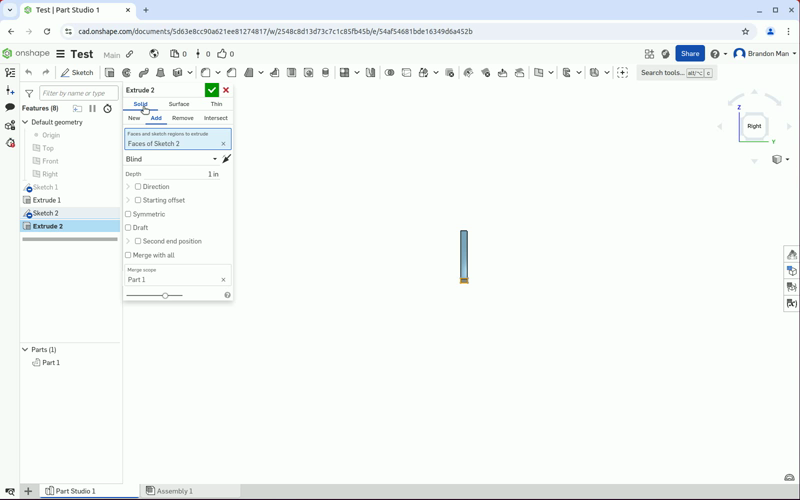
click(143, 106)
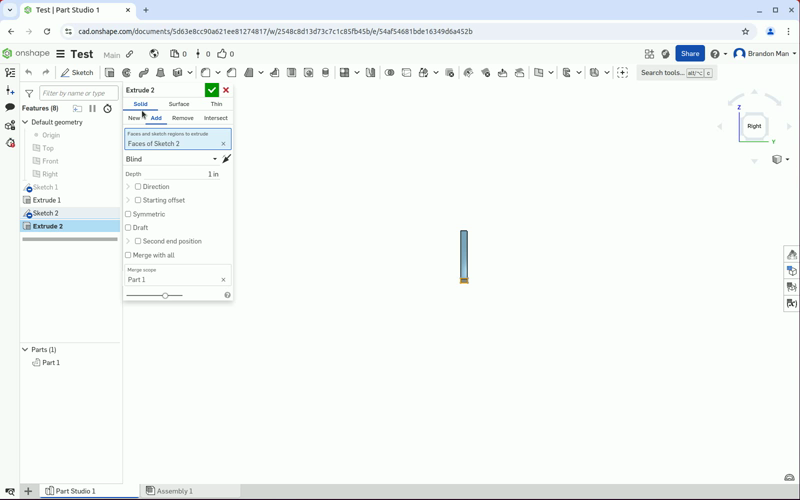
mouse_move(137, 120)
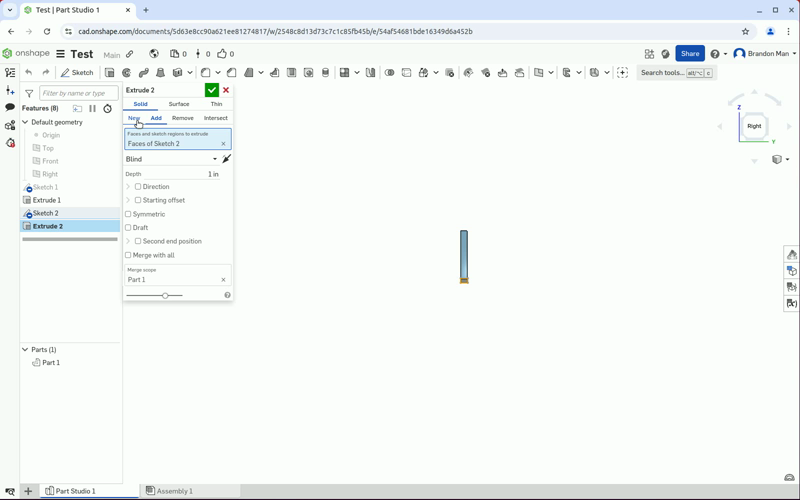
click(137, 120)
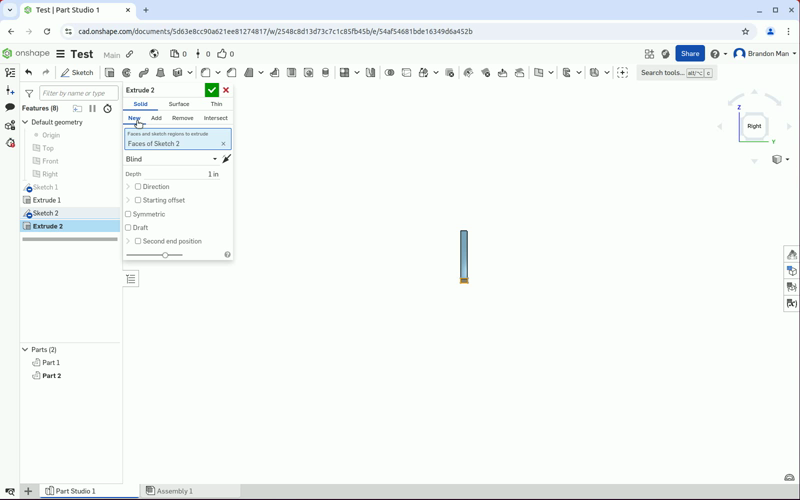
key(tab, 4)
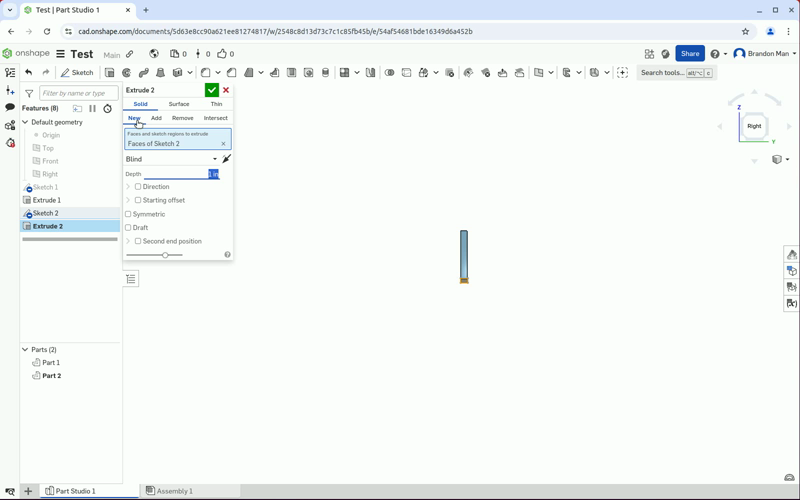
text(9.869)
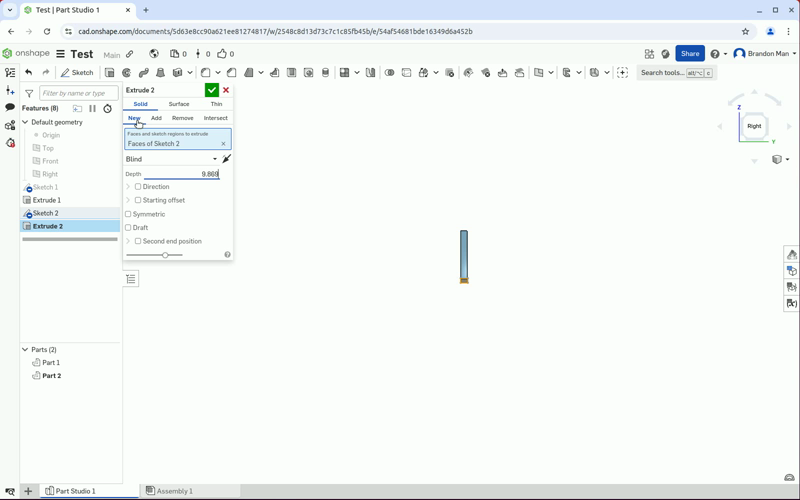
key(enter)
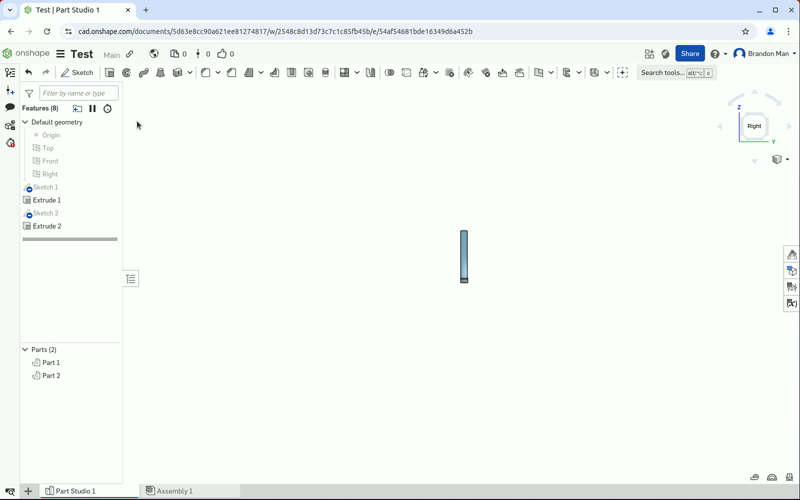
key(shift+h)
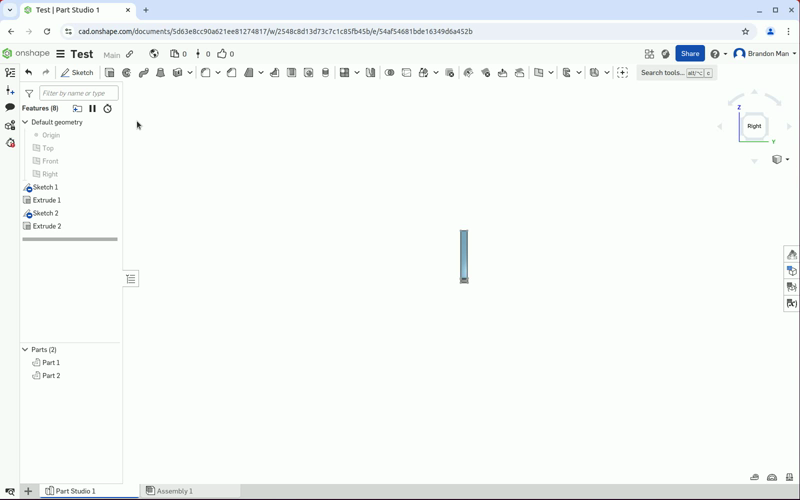
key(shift+h)
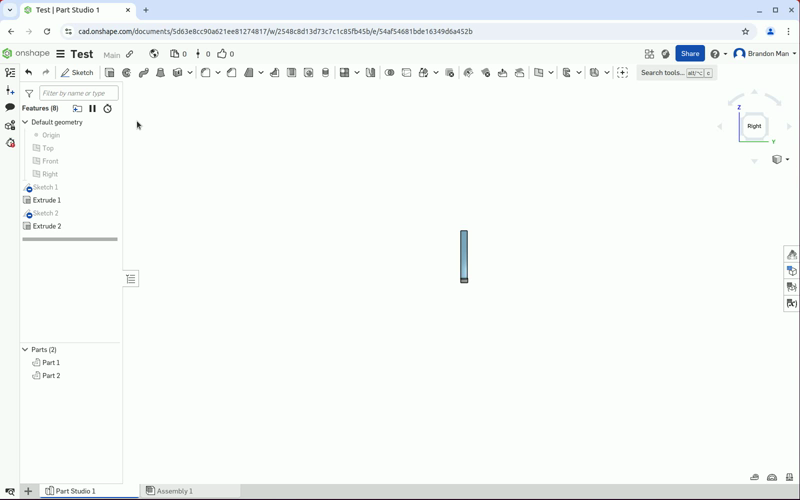
mouse_move(73, 189)
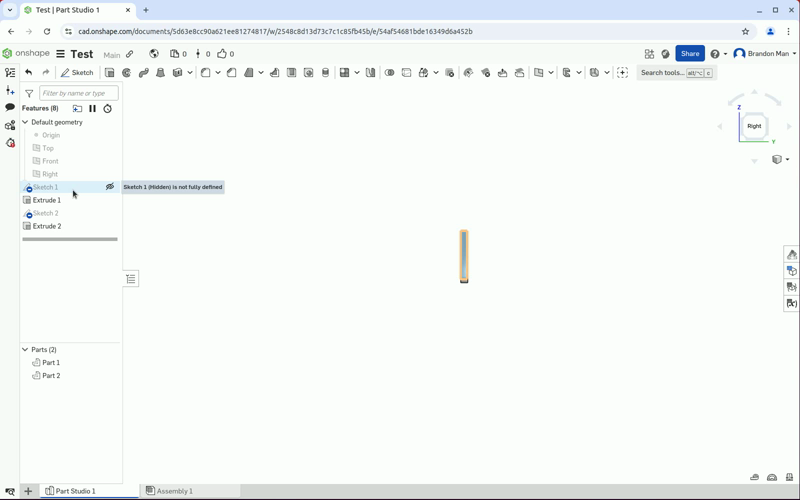
click(73, 189)
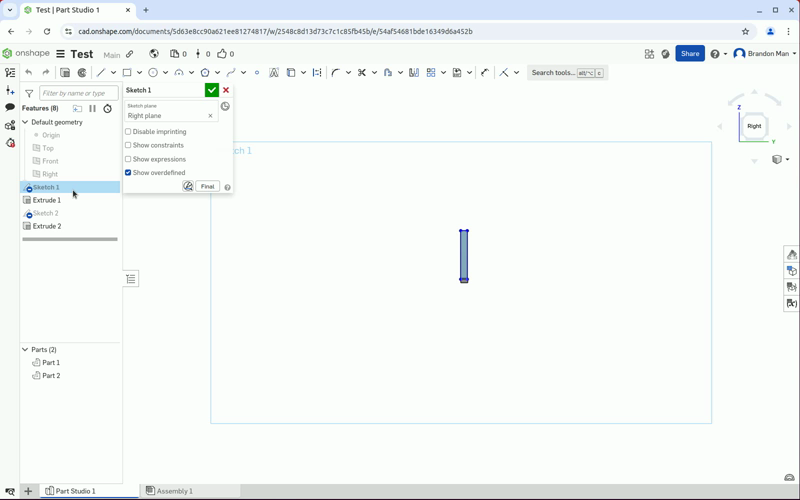
mouse_move(229, 92)
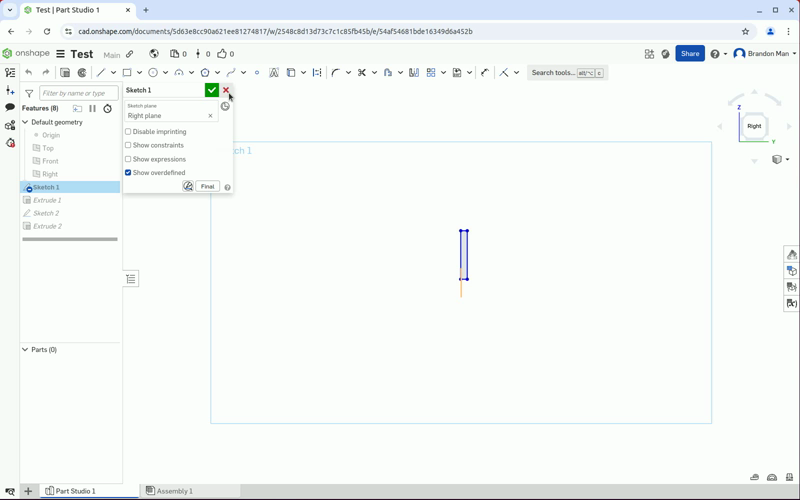
click(229, 92)
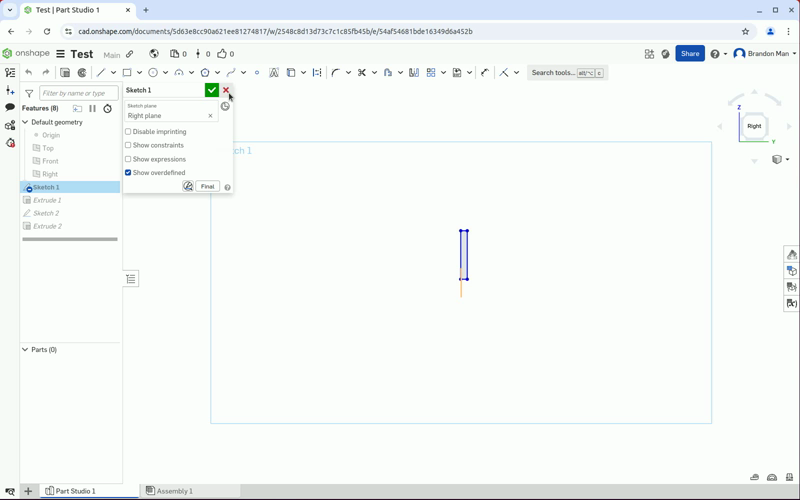
key(shift+s)
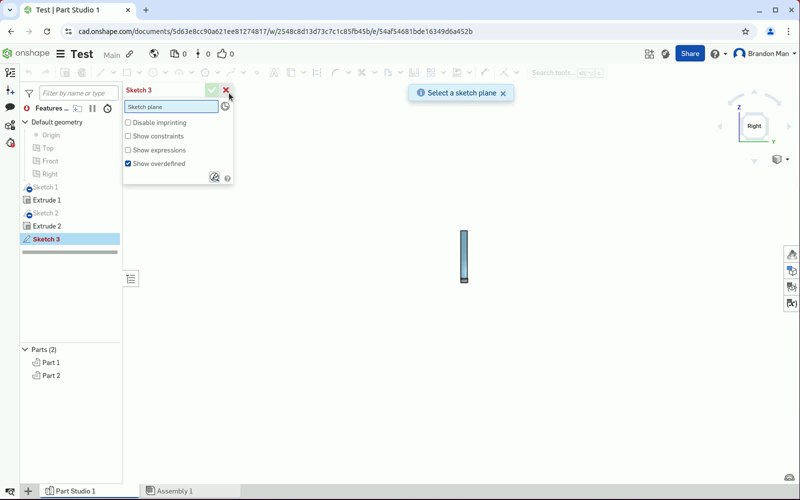
mouse_move(73, 176)
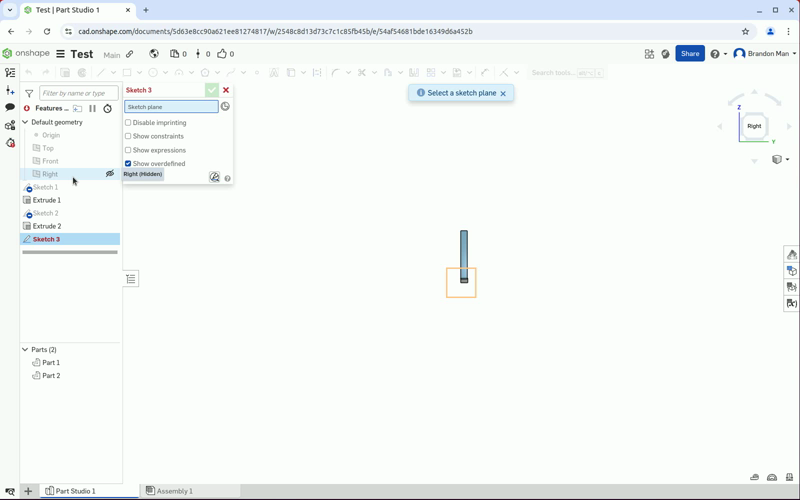
click(73, 176)
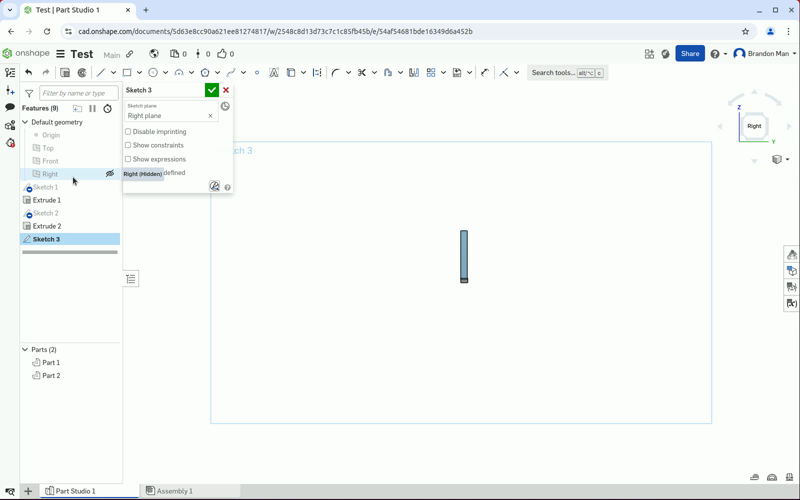
mouse_move(73, 352)
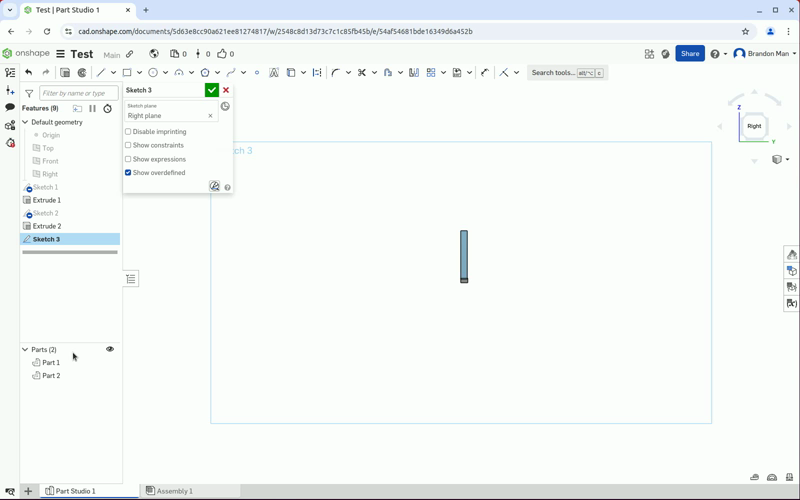
key(y)
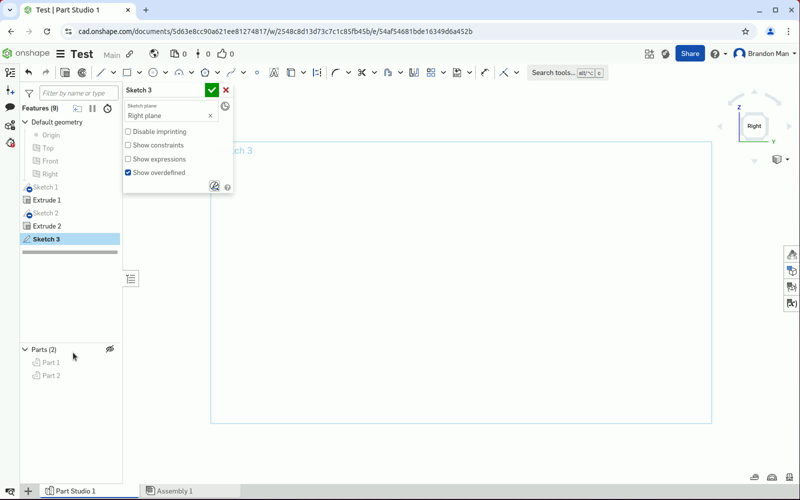
key(l)
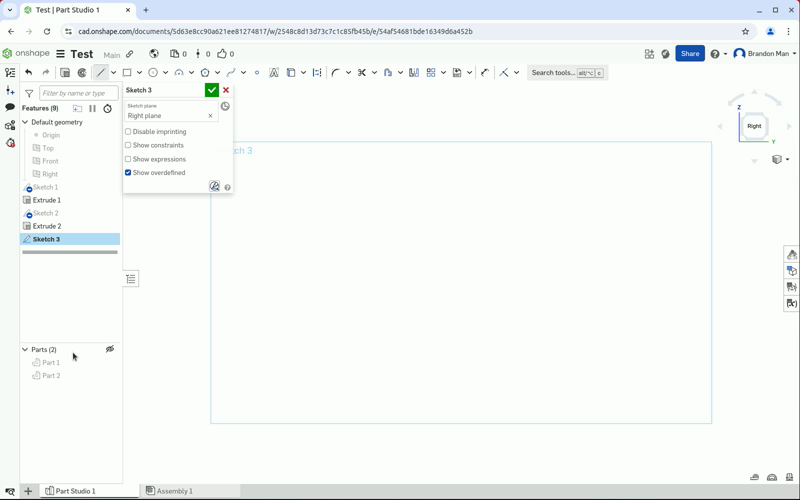
key_down(shift)
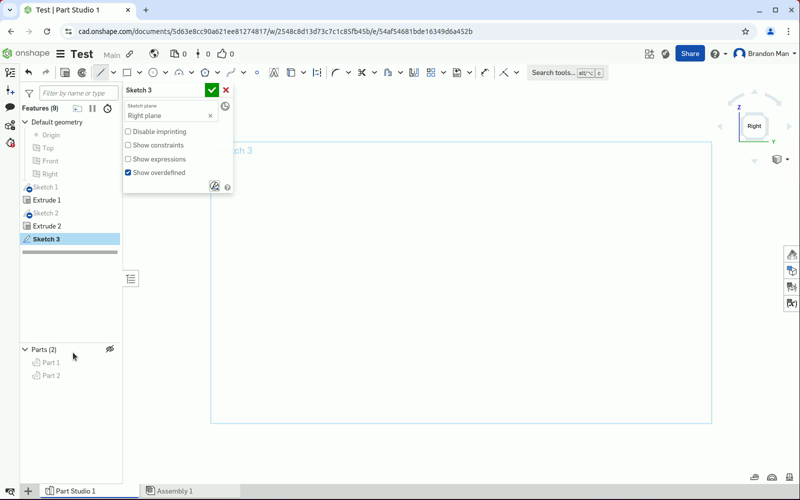
mouse_move(466, 282)
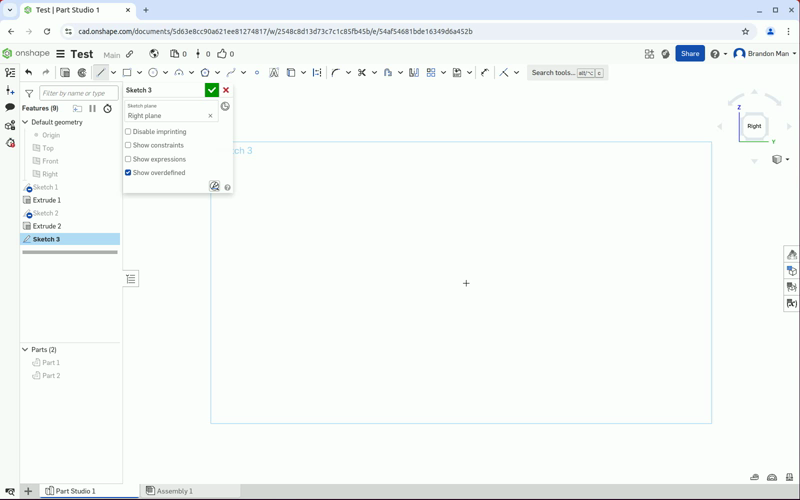
click(466, 282)
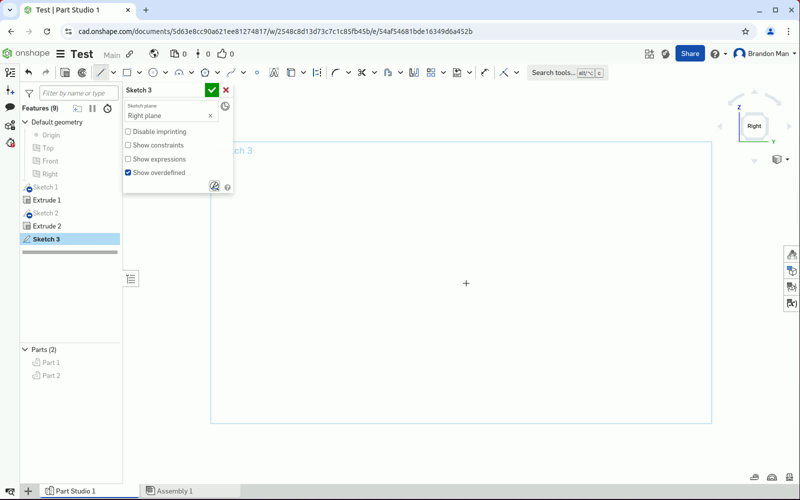
key_up(shift)
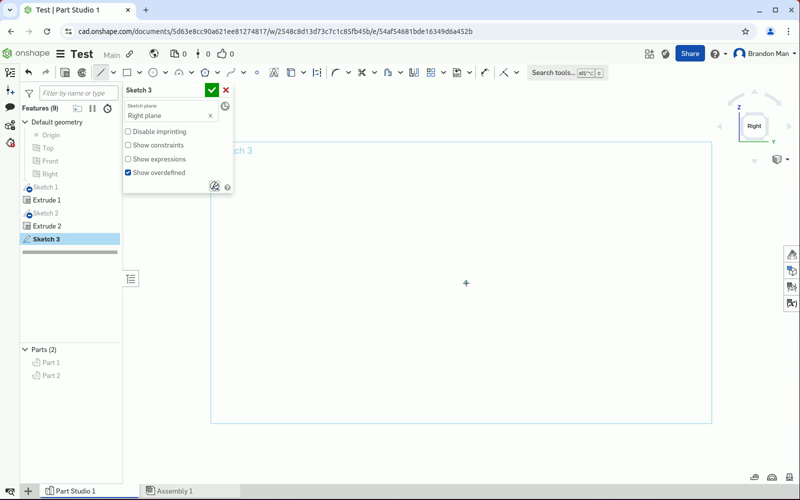
key_down(shift)
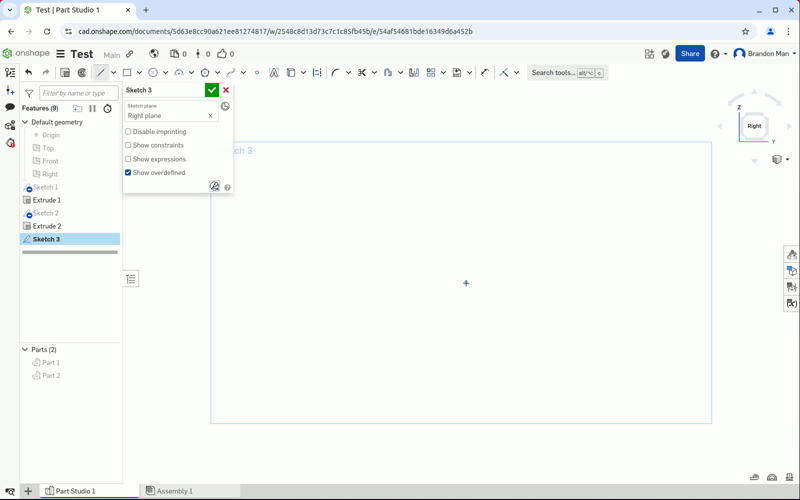
mouse_move(567, 282)
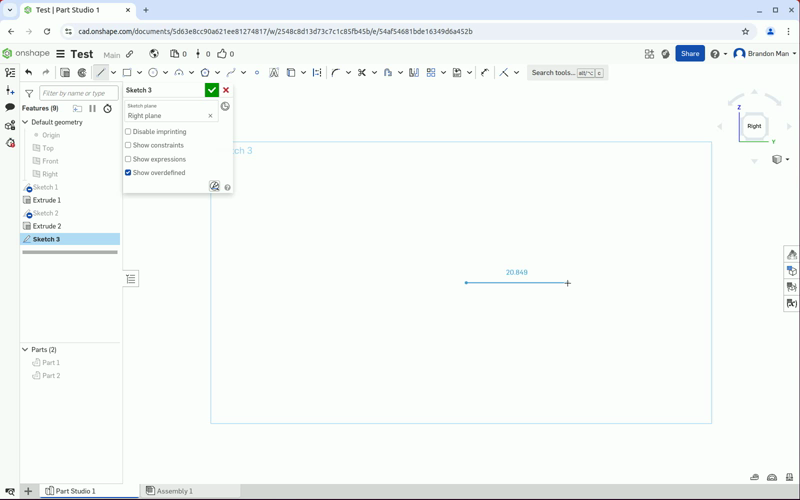
click(567, 282)
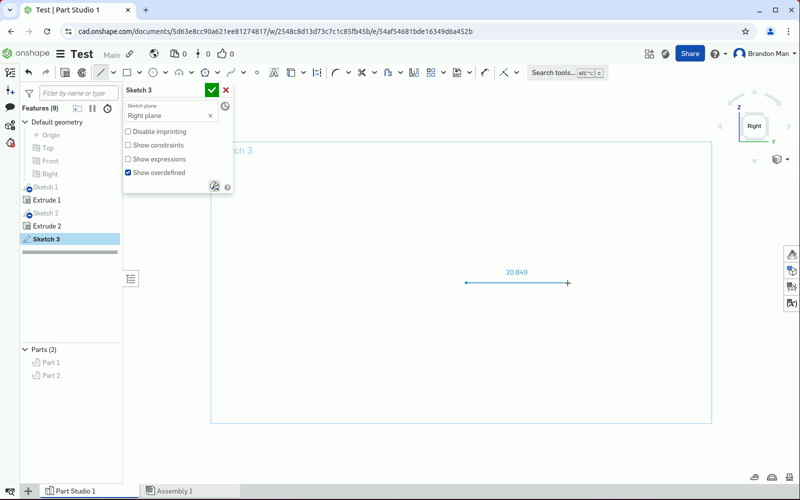
key_up(shift)
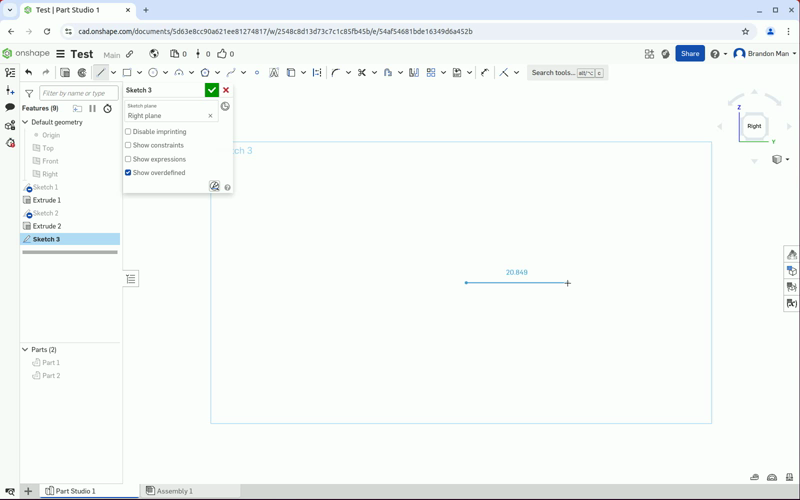
key_down(shift)
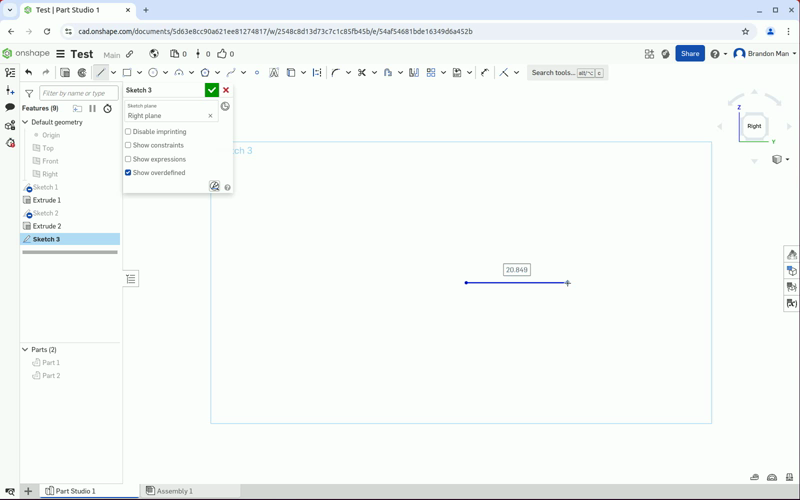
mouse_move(589, 282)
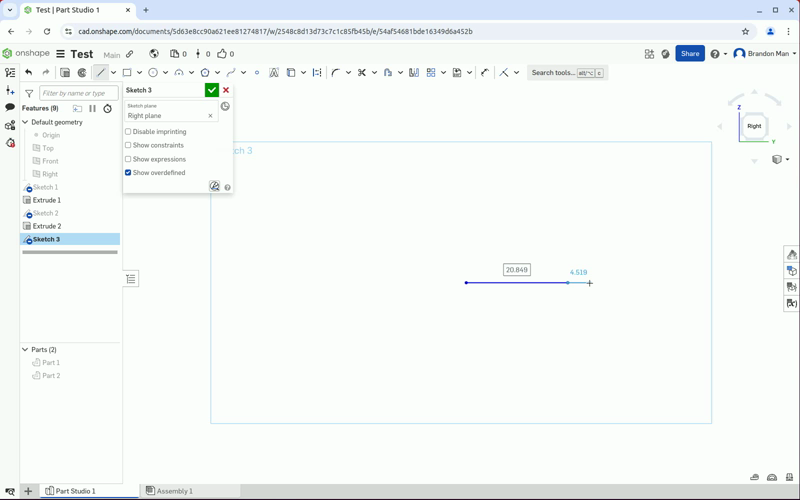
mouse_move(567, 278)
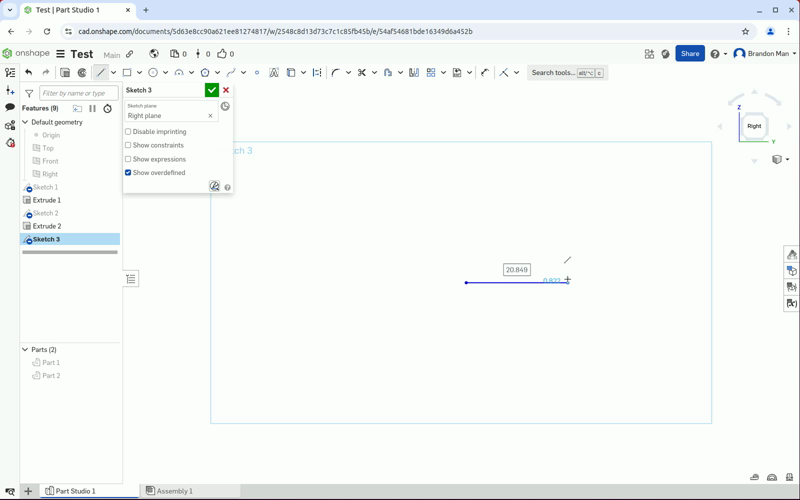
scroll(6)
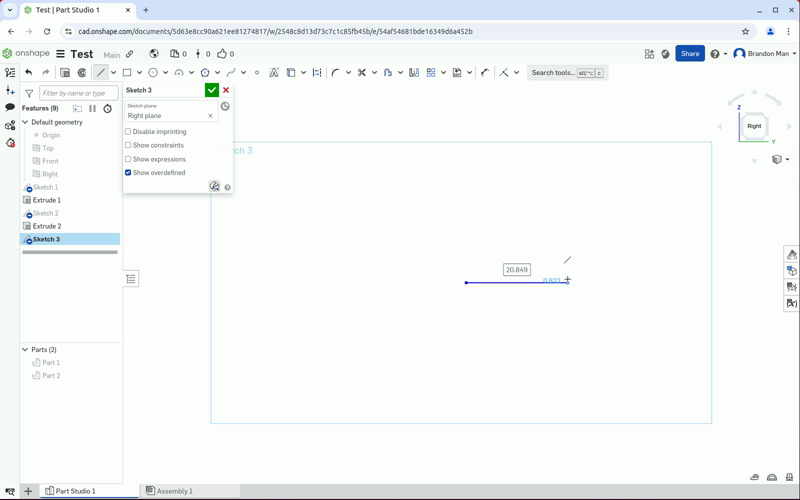
scroll(6)
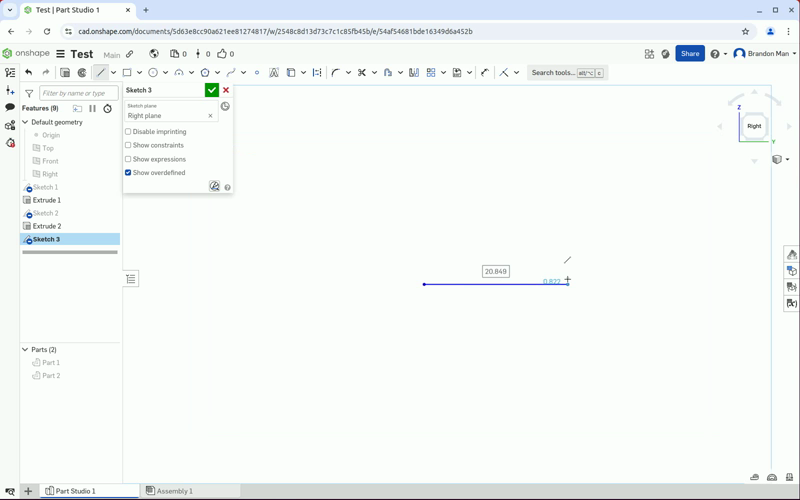
scroll(6)
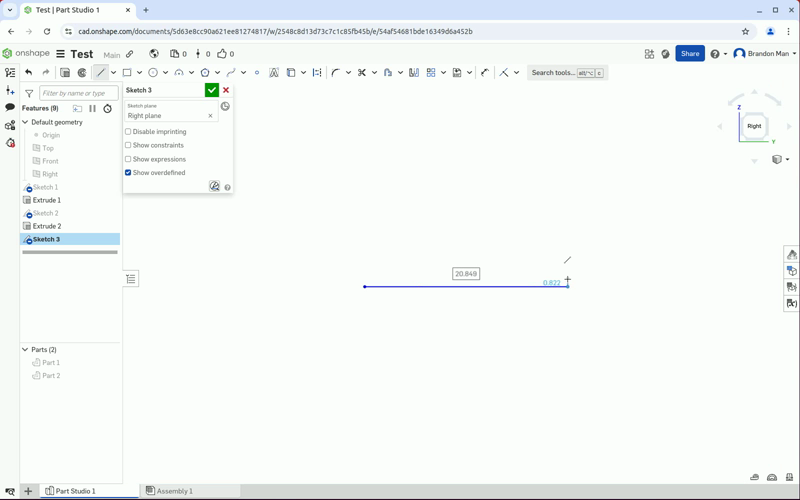
scroll(6)
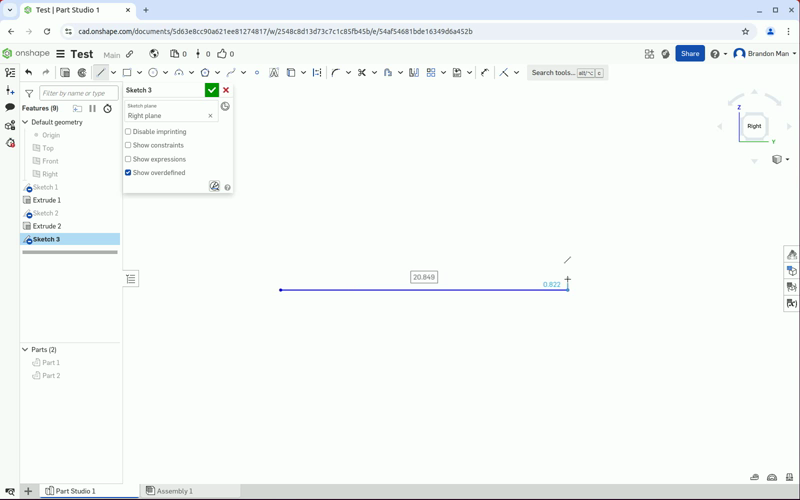
scroll(6)
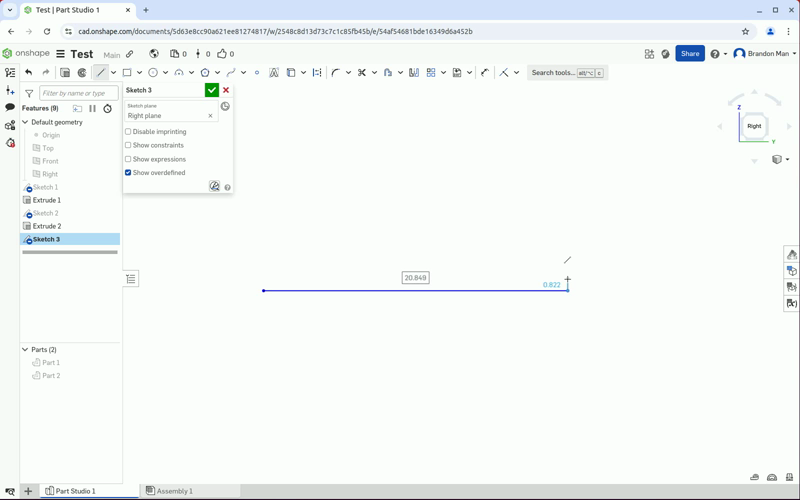
scroll(6)
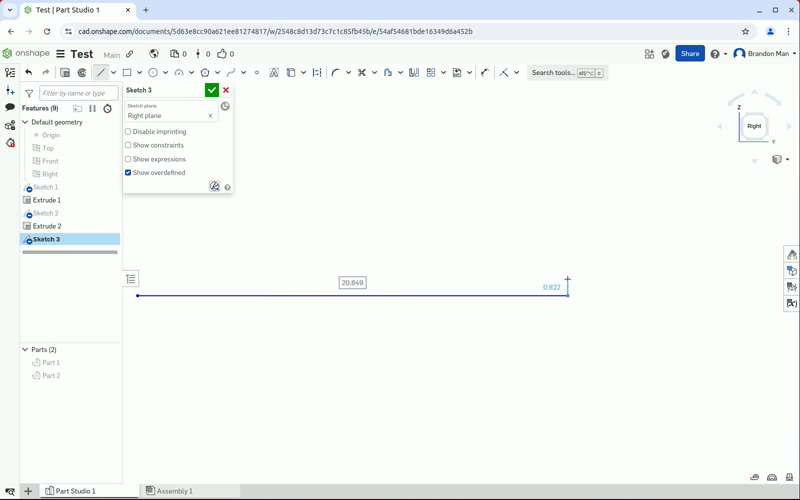
scroll(6)
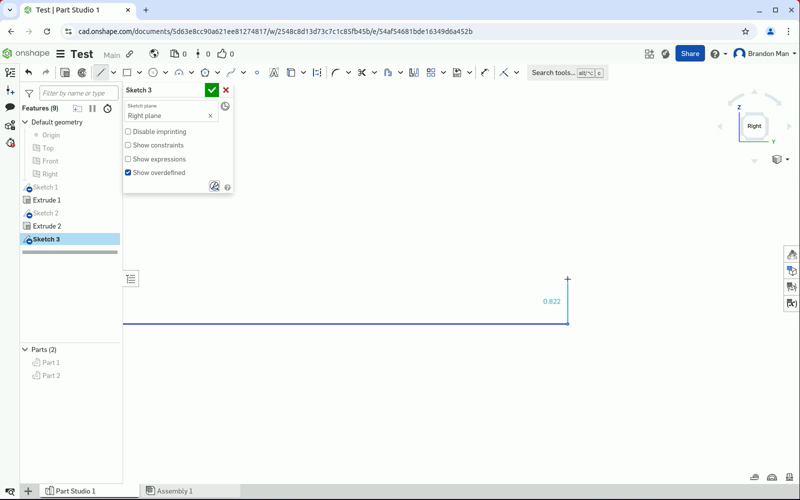
click(567, 278)
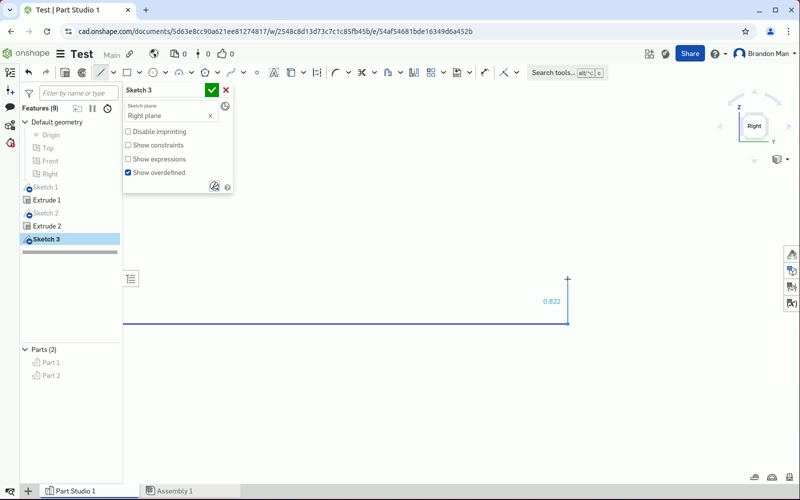
scroll(-6)
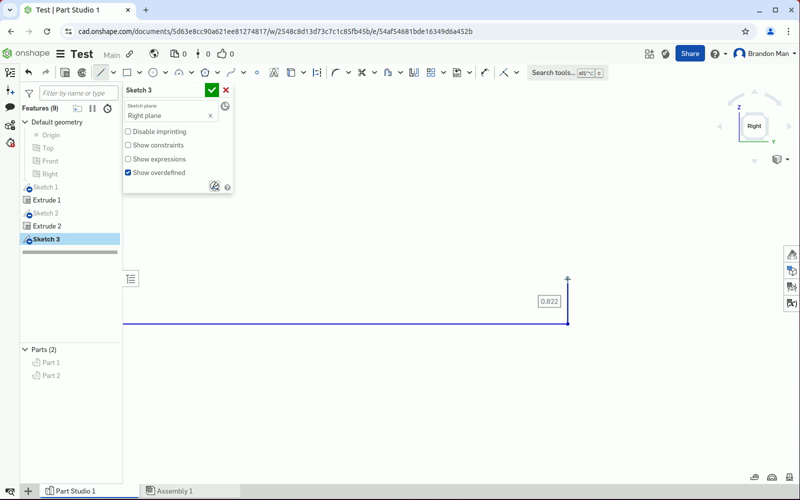
scroll(-6)
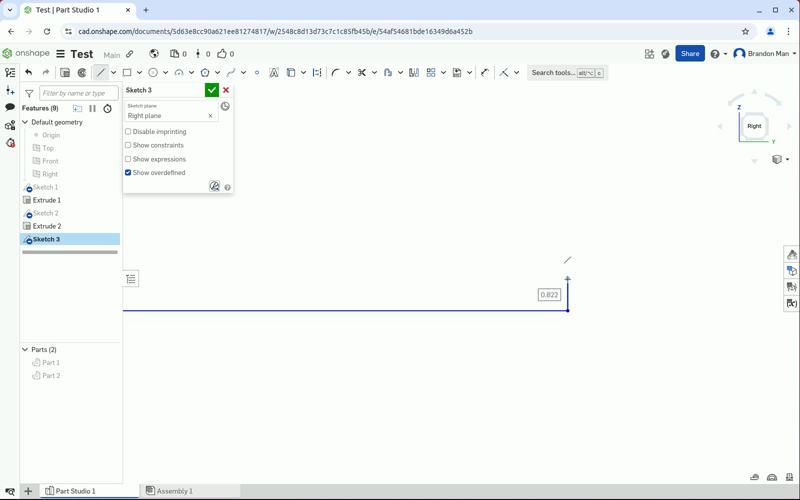
scroll(-6)
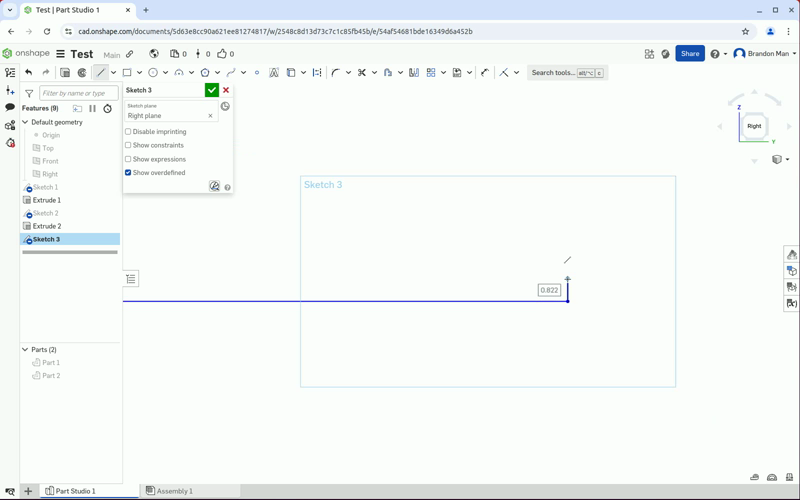
scroll(-6)
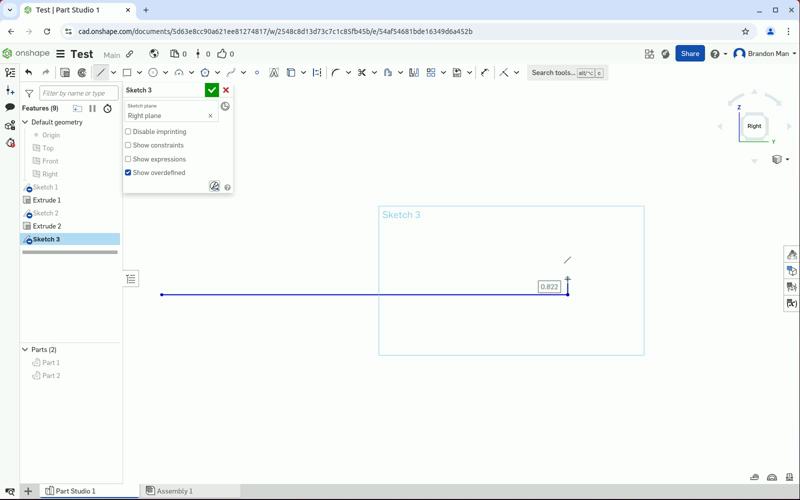
scroll(-6)
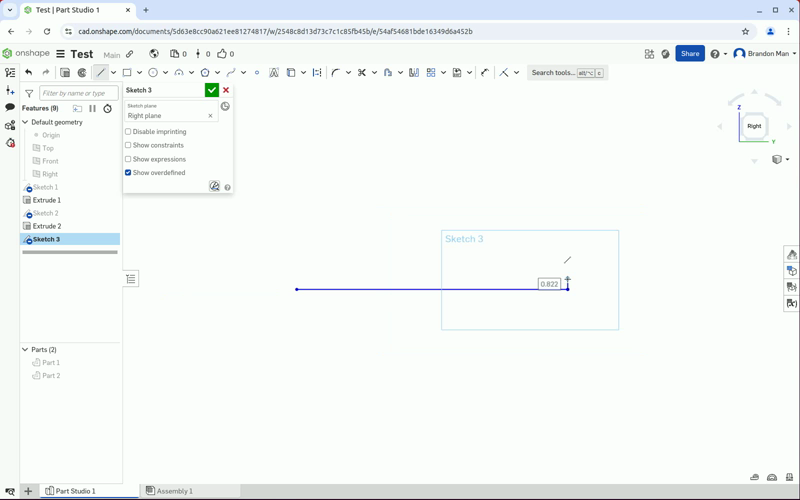
scroll(-6)
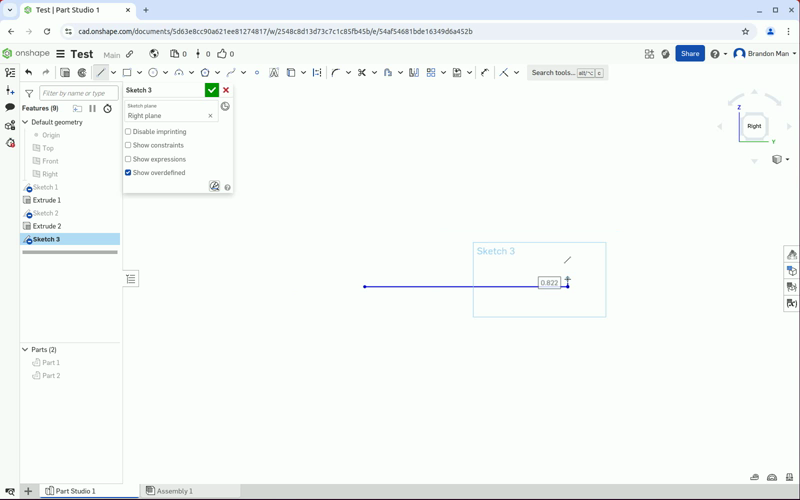
scroll(-6)
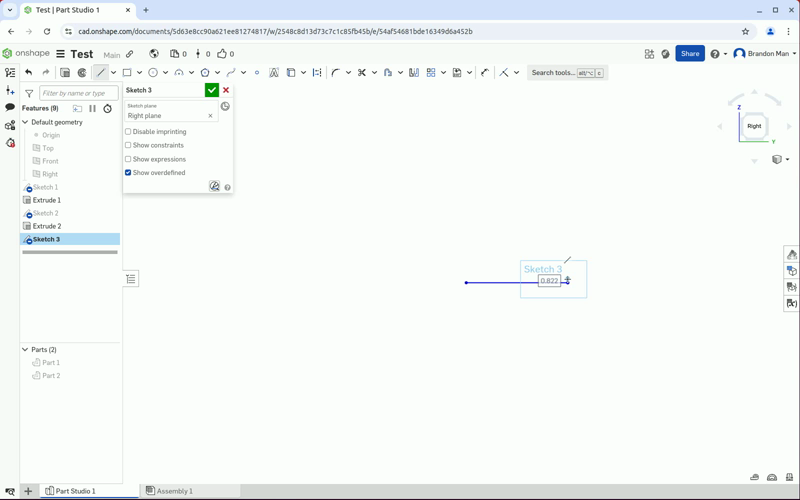
key_up(shift)
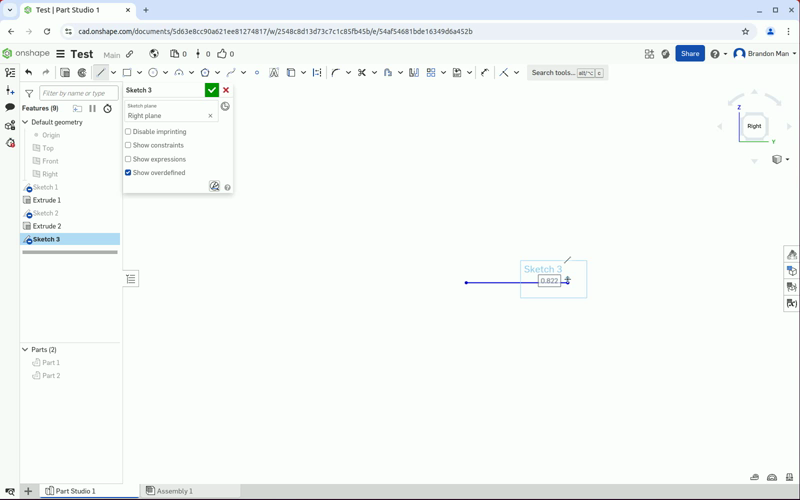
key_down(shift)
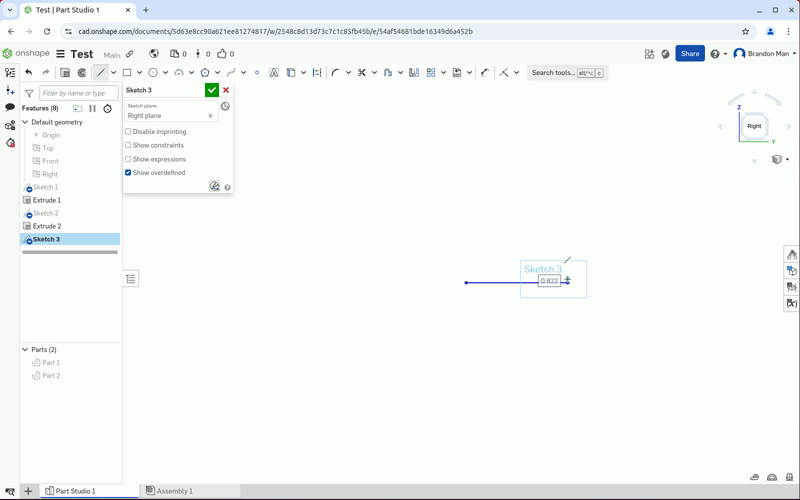
mouse_move(466, 278)
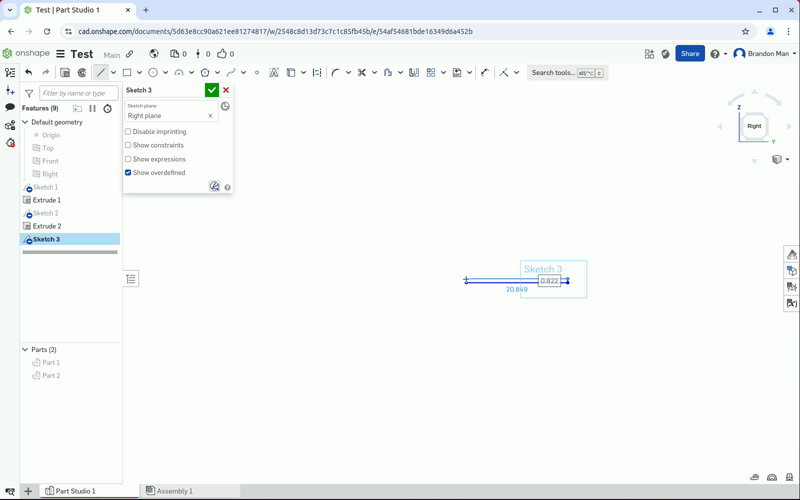
scroll(6)
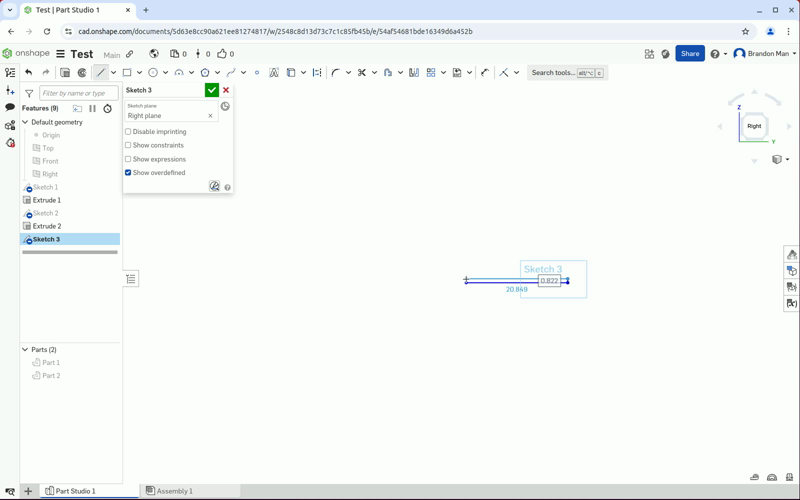
scroll(6)
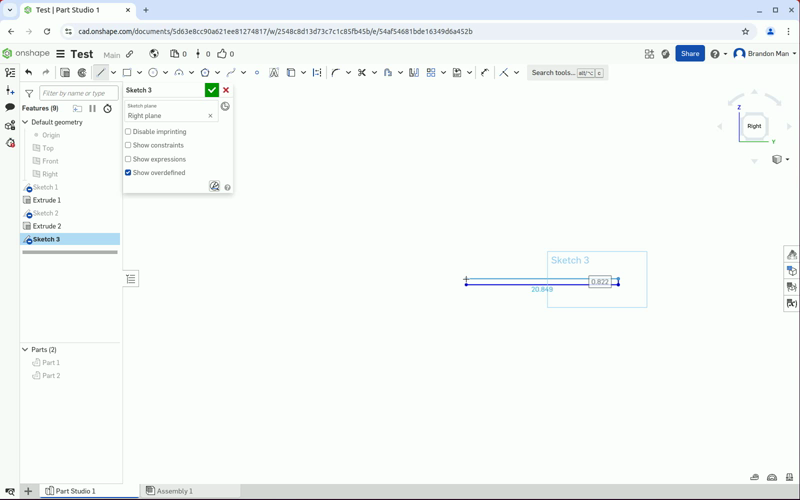
scroll(6)
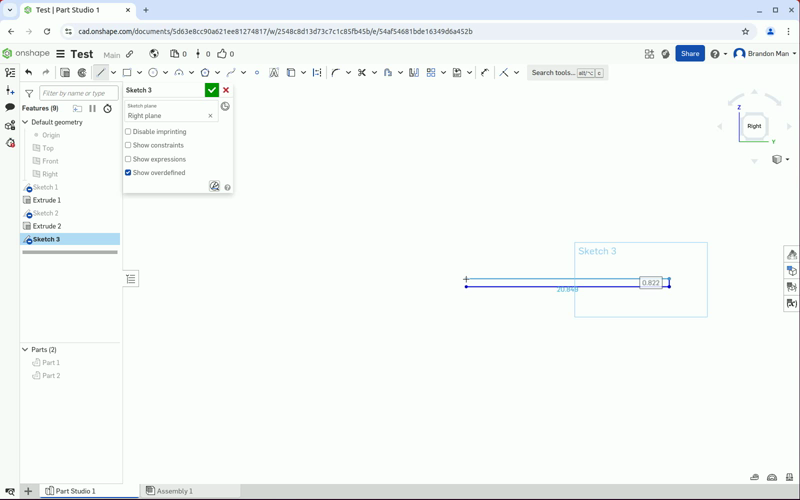
scroll(6)
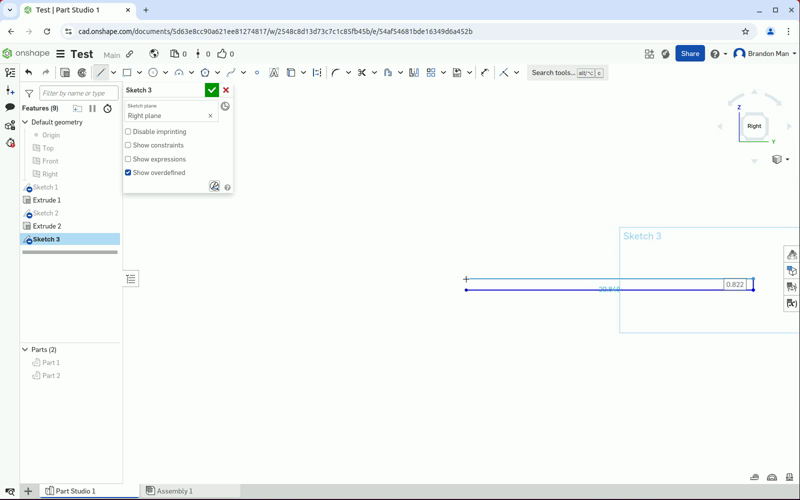
scroll(6)
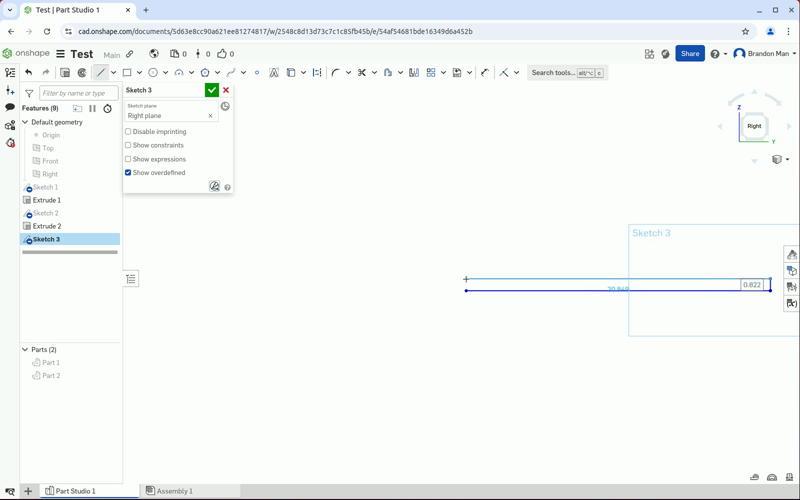
scroll(6)
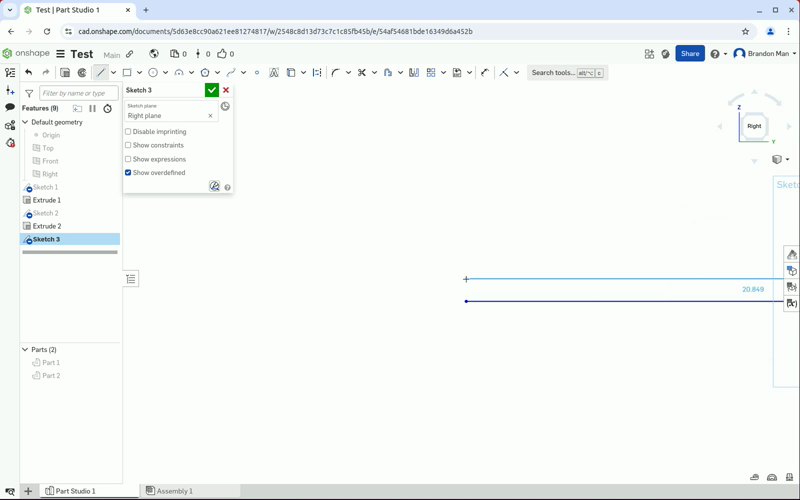
scroll(6)
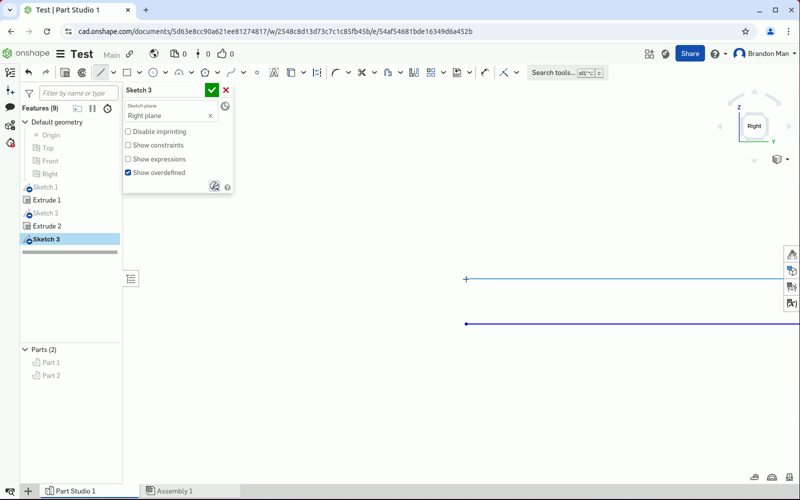
click(466, 278)
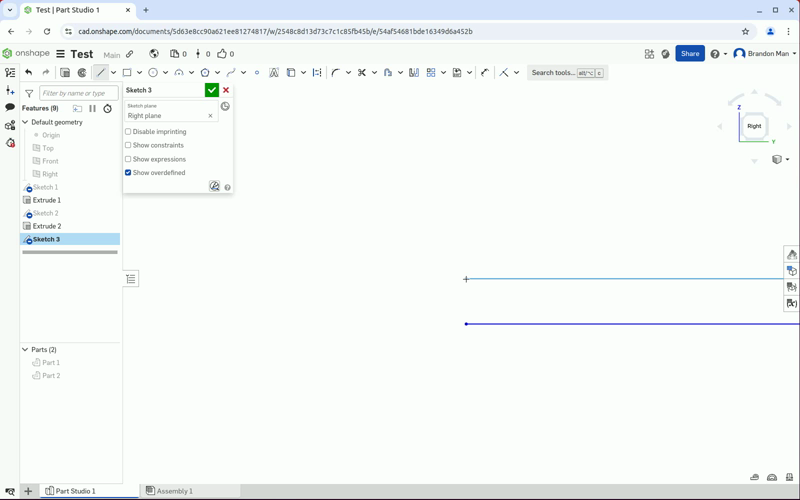
scroll(-6)
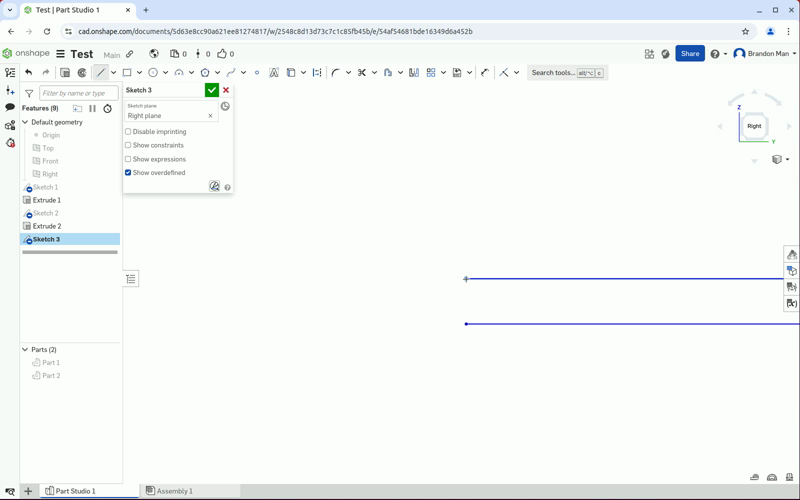
scroll(-6)
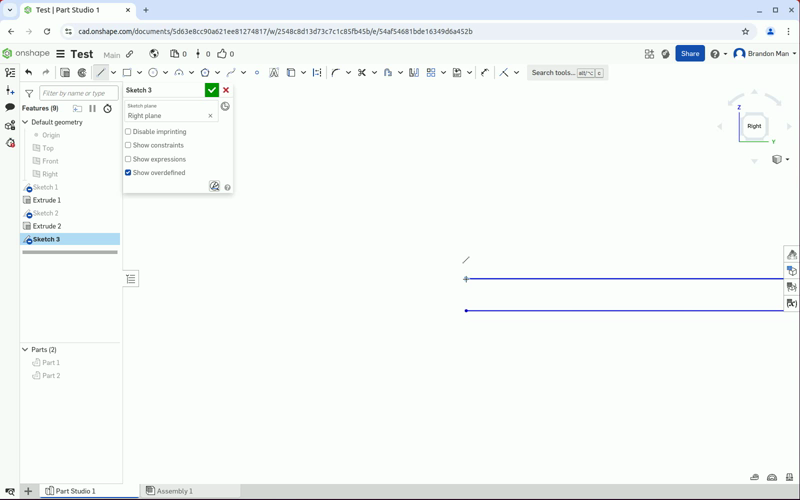
scroll(-6)
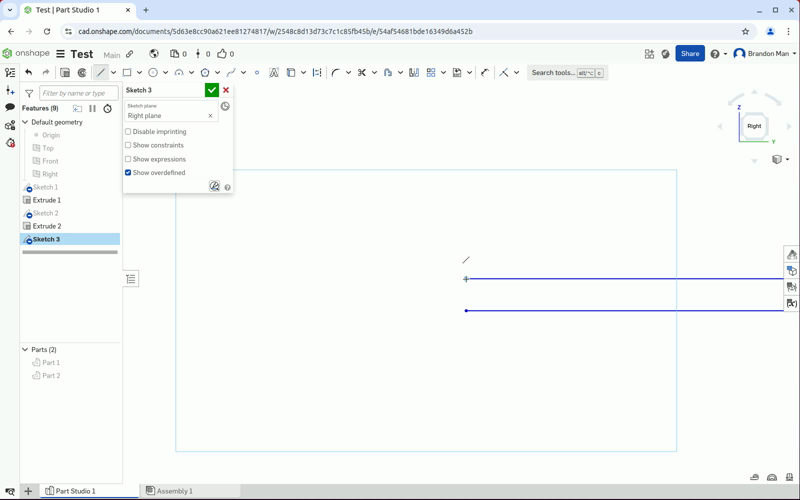
scroll(-6)
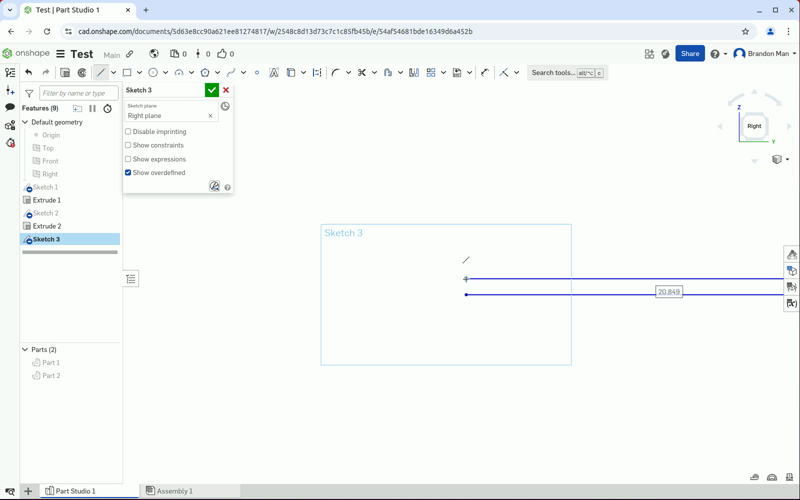
scroll(-6)
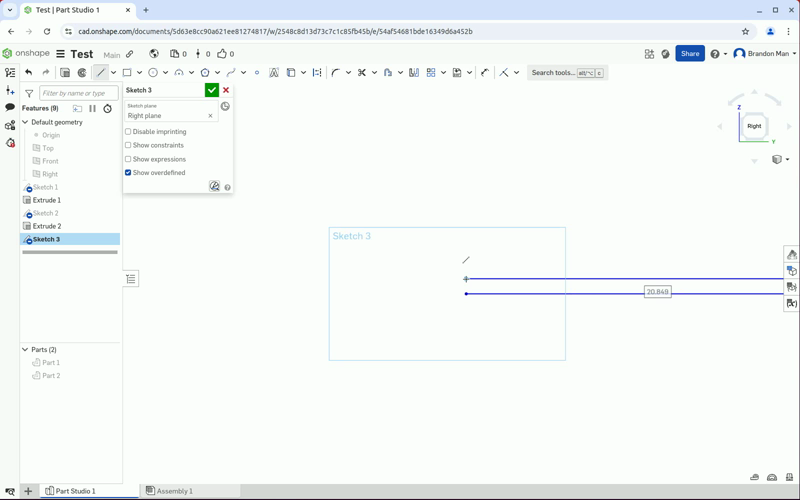
scroll(-6)
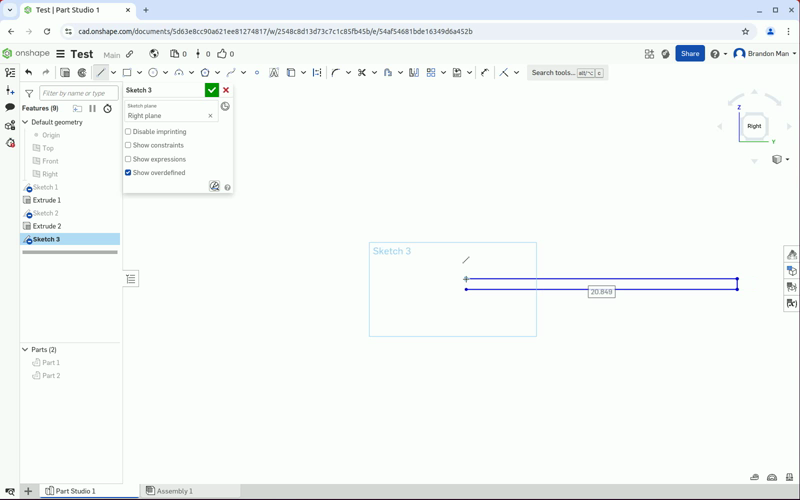
scroll(-6)
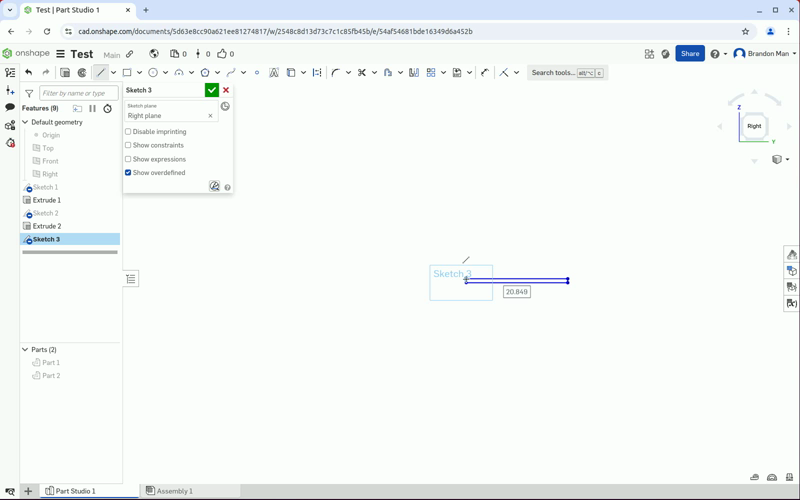
key_up(shift)
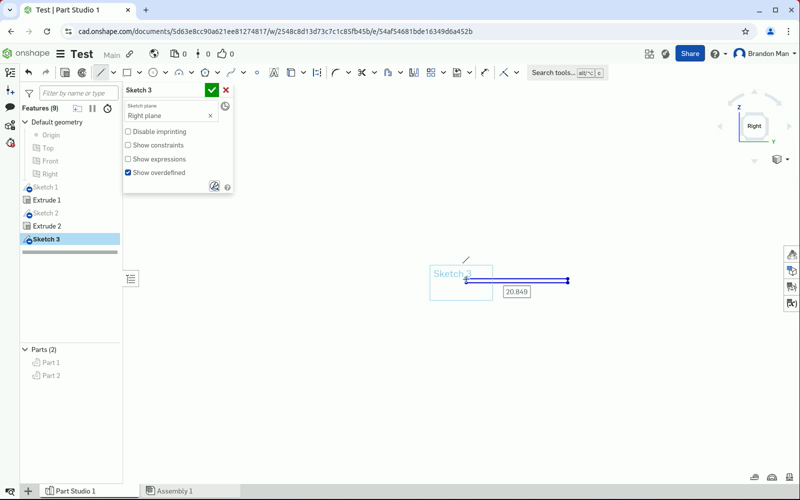
mouse_move(496, 278)
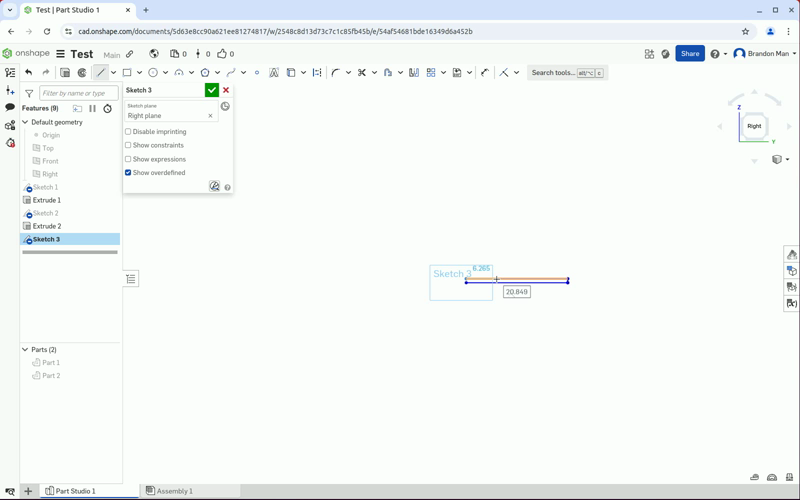
key_down(shift)
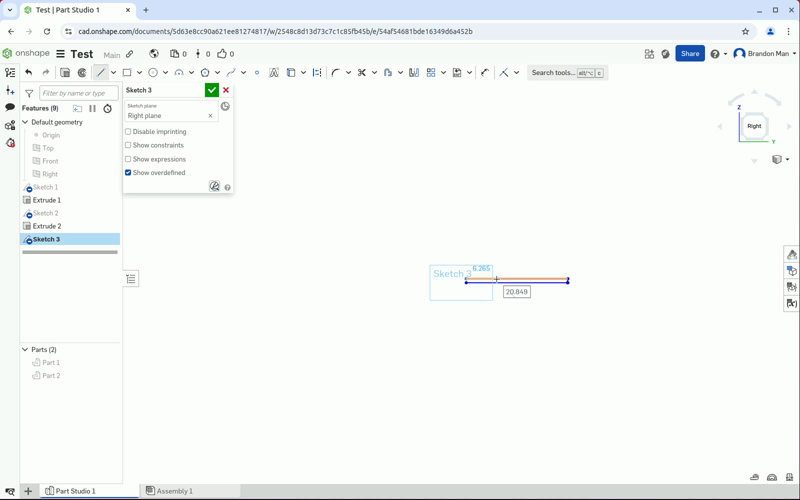
mouse_move(466, 282)
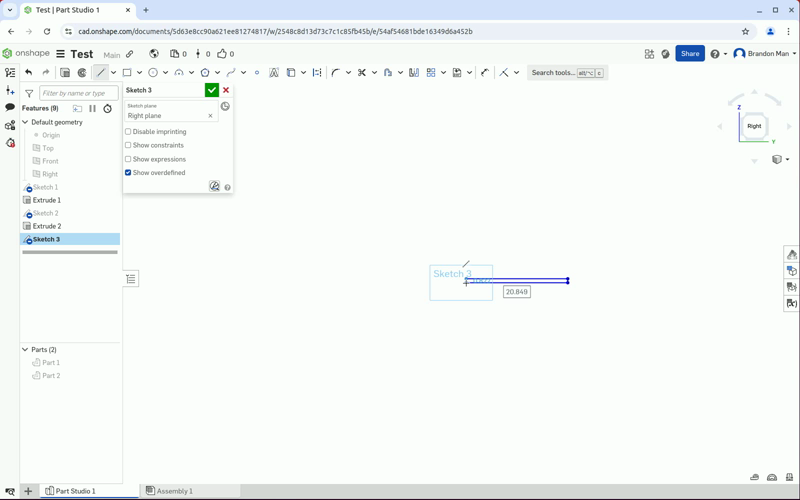
scroll(6)
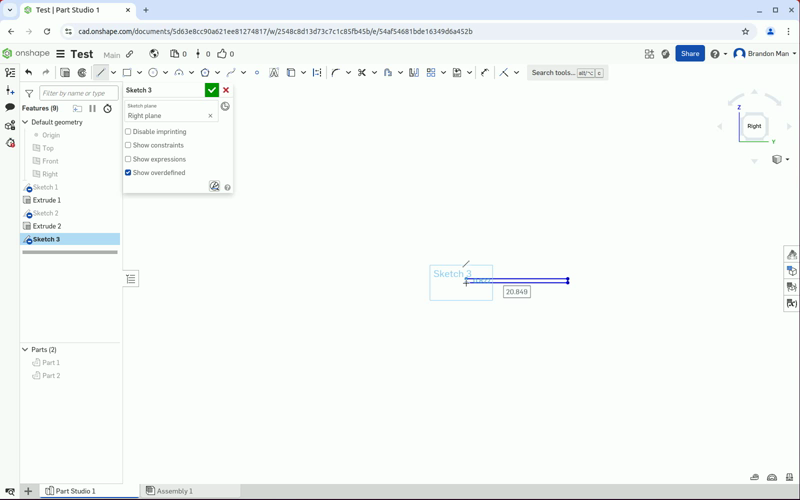
scroll(6)
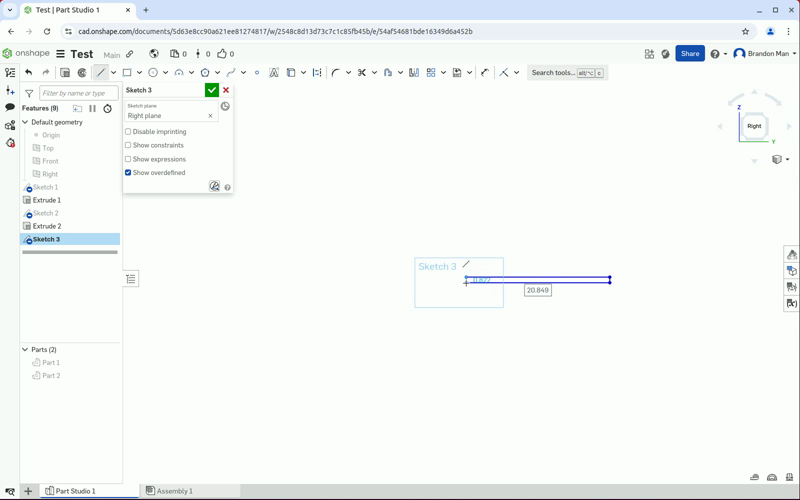
scroll(6)
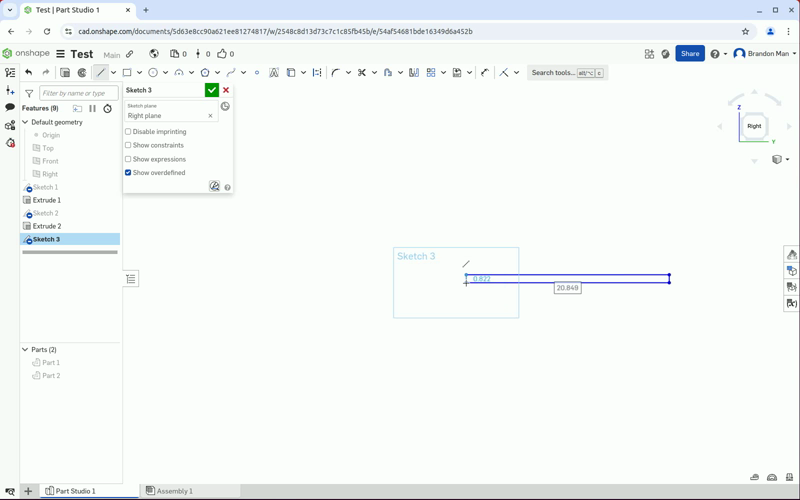
scroll(6)
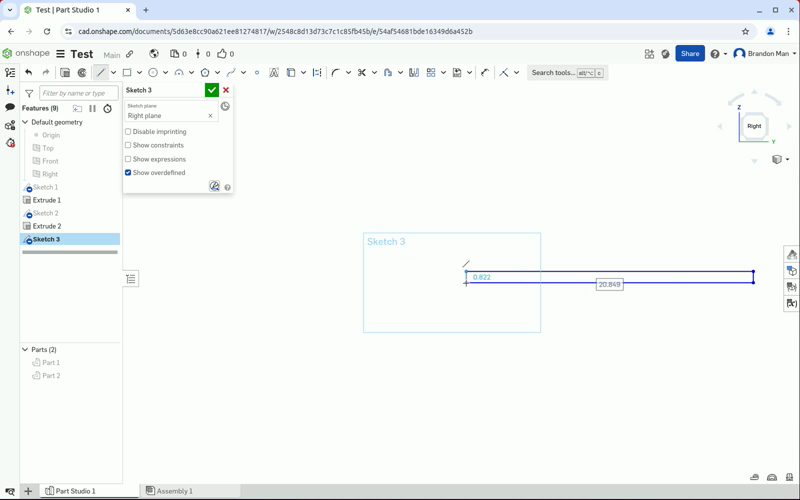
scroll(6)
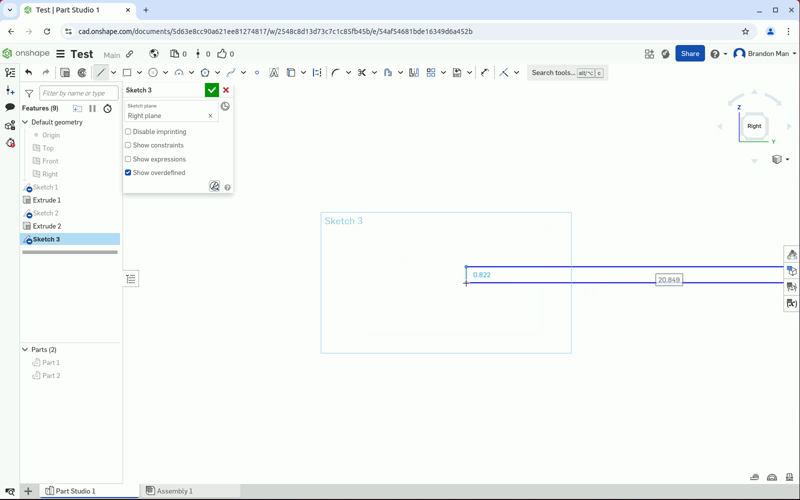
scroll(6)
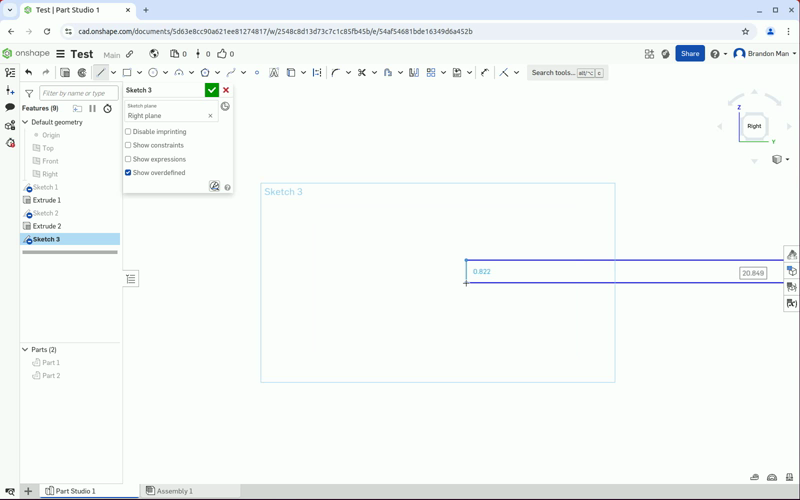
scroll(6)
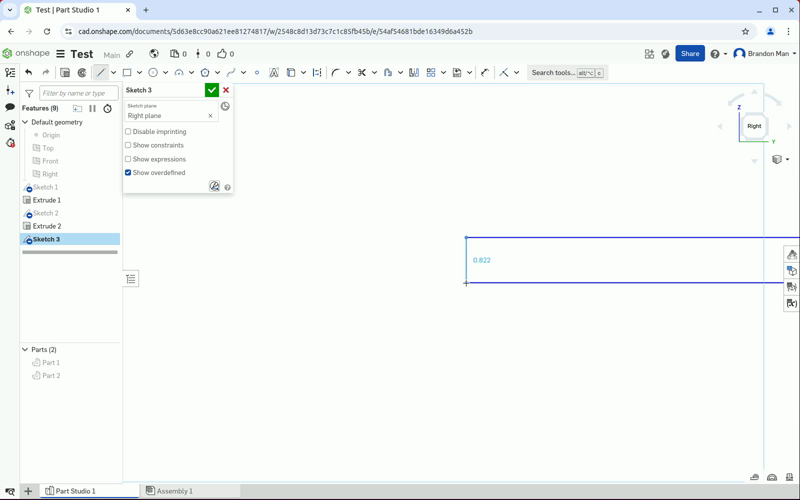
key_up(shift)
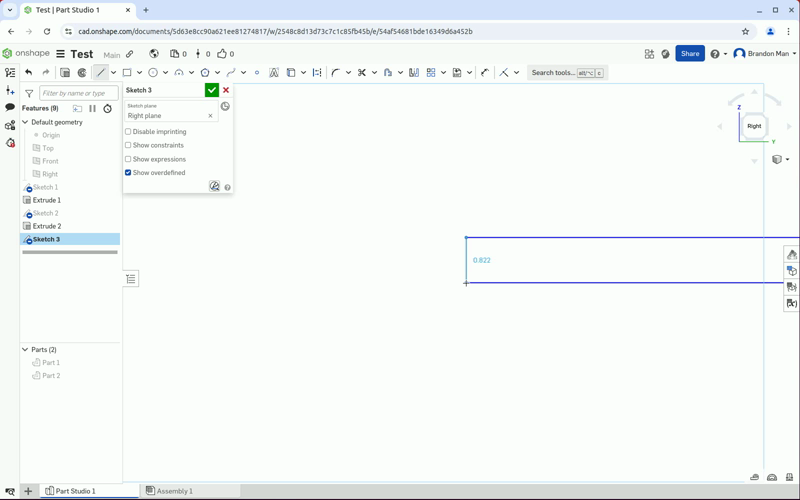
click(466, 282)
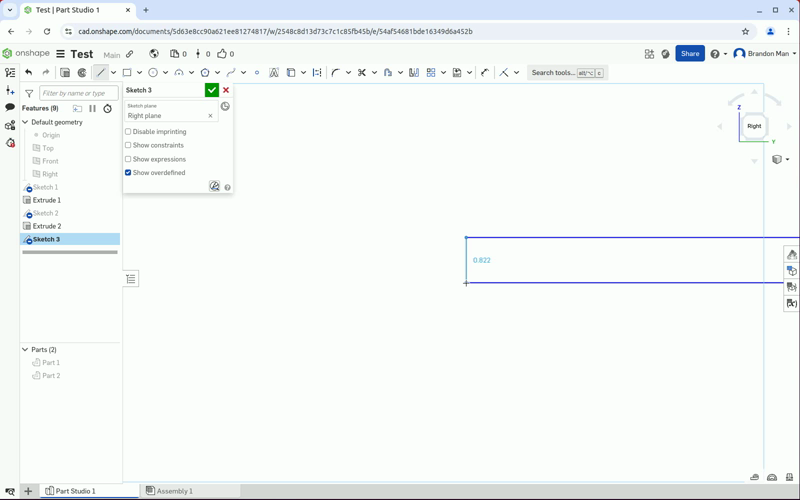
scroll(-6)
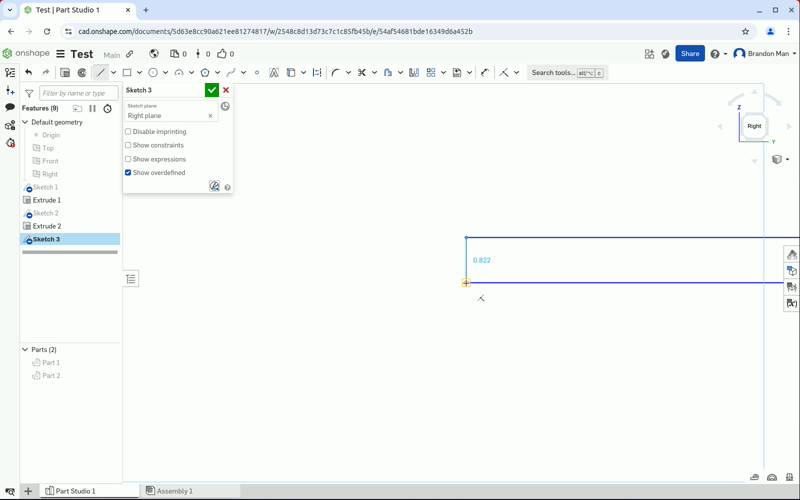
scroll(-6)
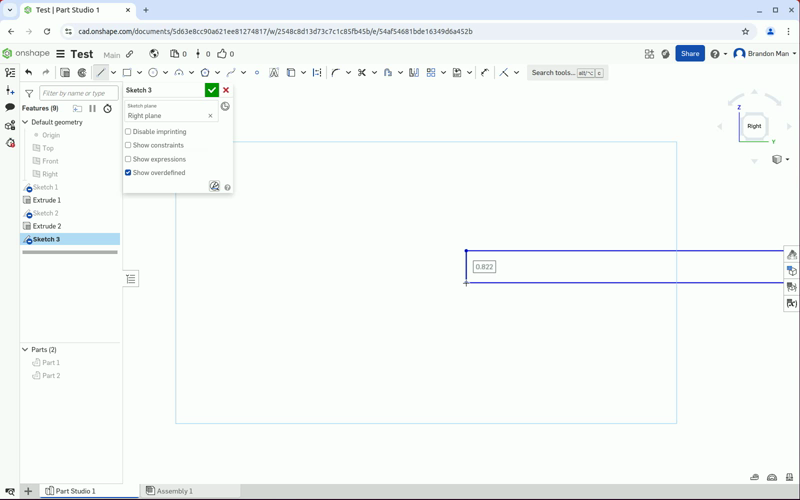
scroll(-6)
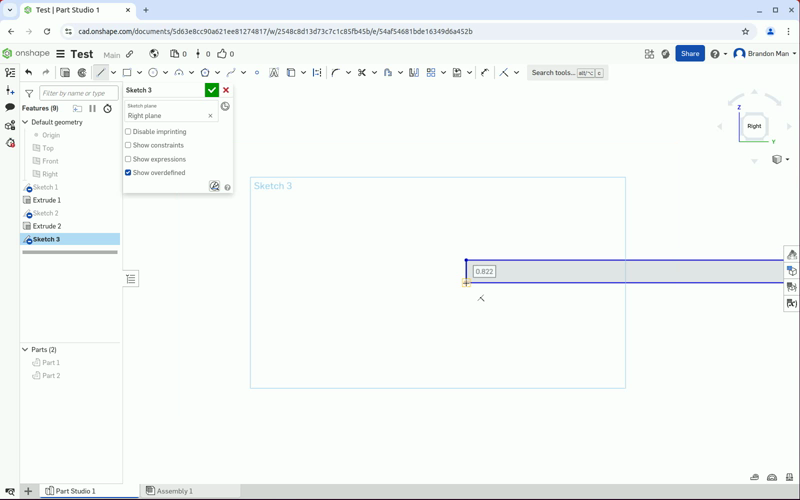
scroll(-6)
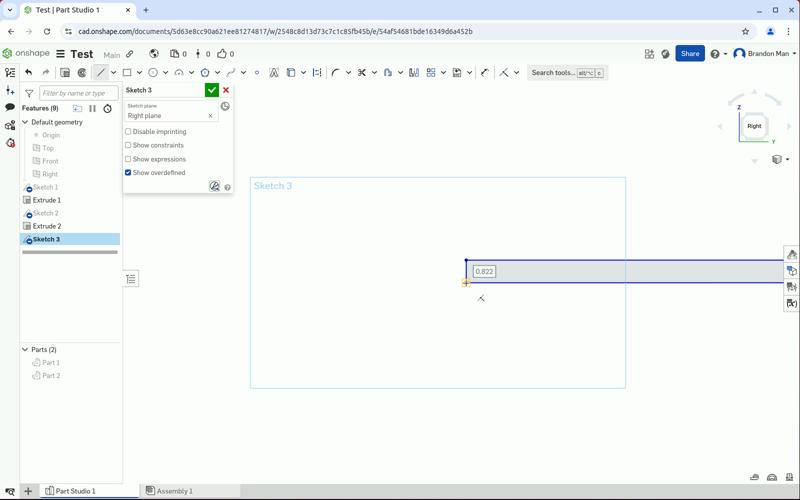
scroll(-6)
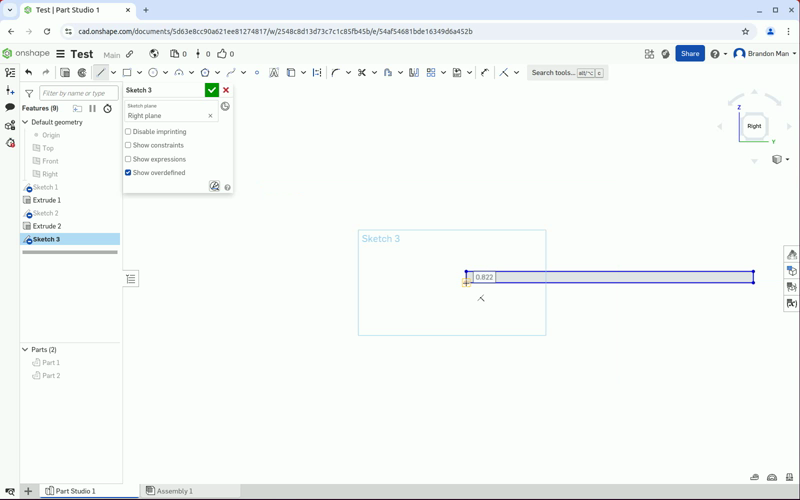
scroll(-6)
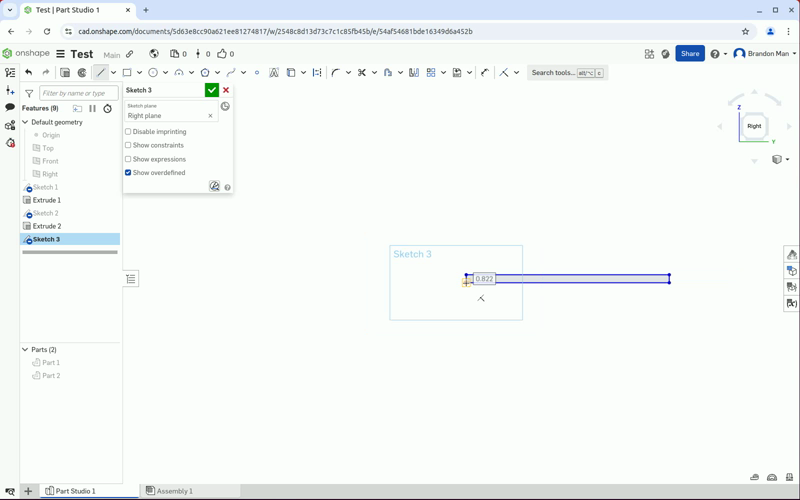
scroll(-6)
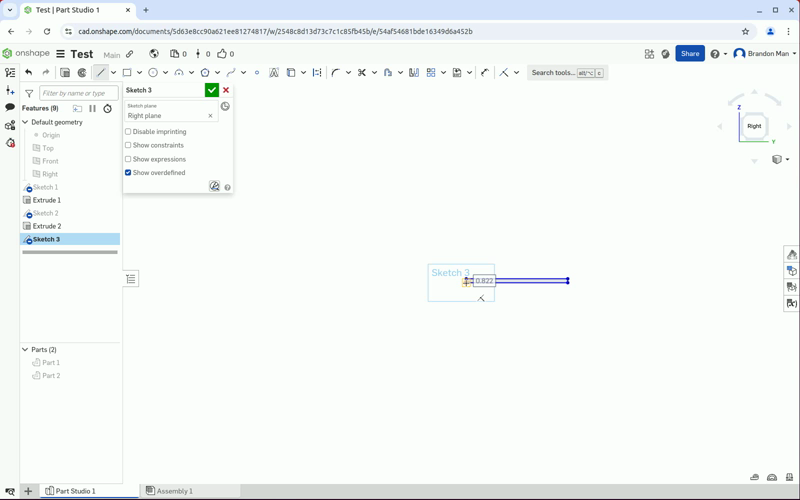
key(esc)
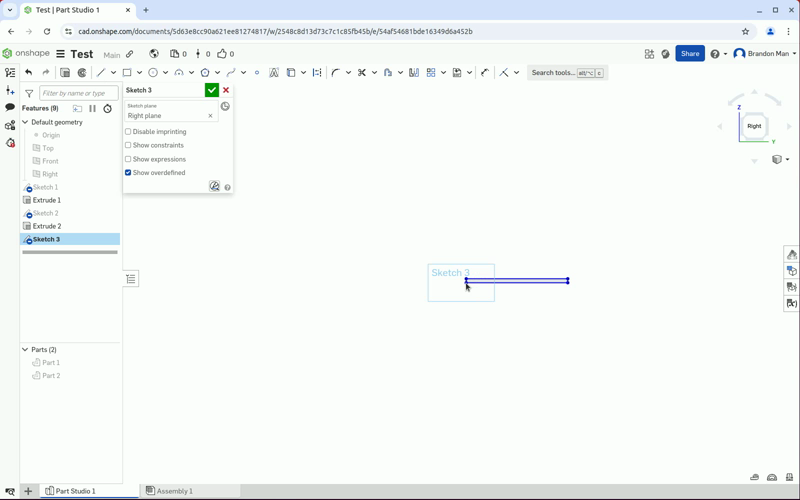
mouse_move(485, 279)
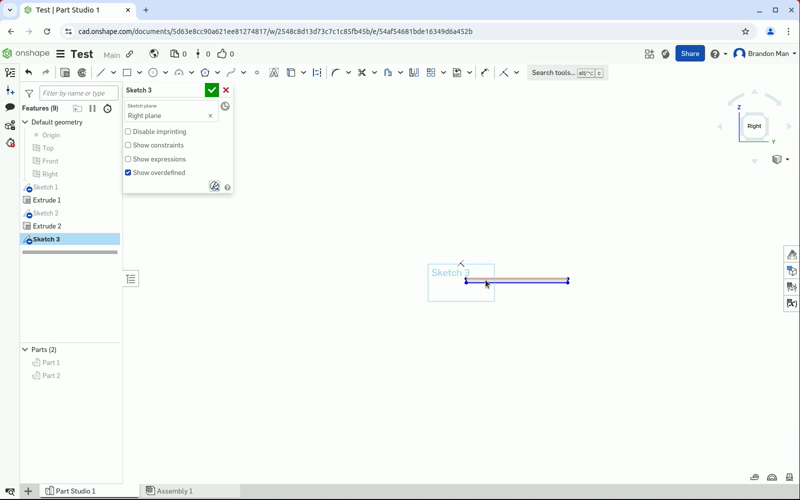
scroll(6)
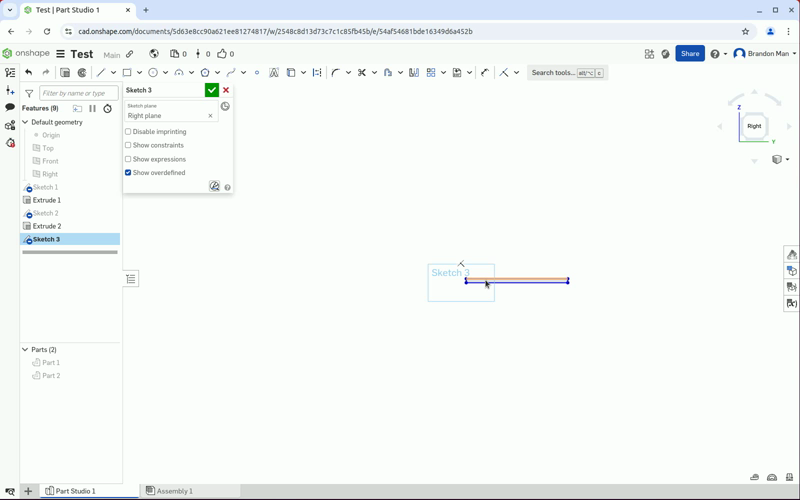
scroll(6)
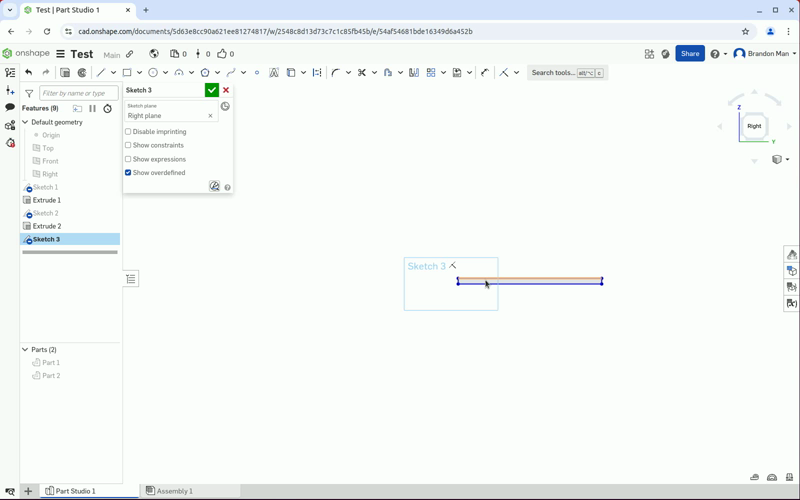
scroll(6)
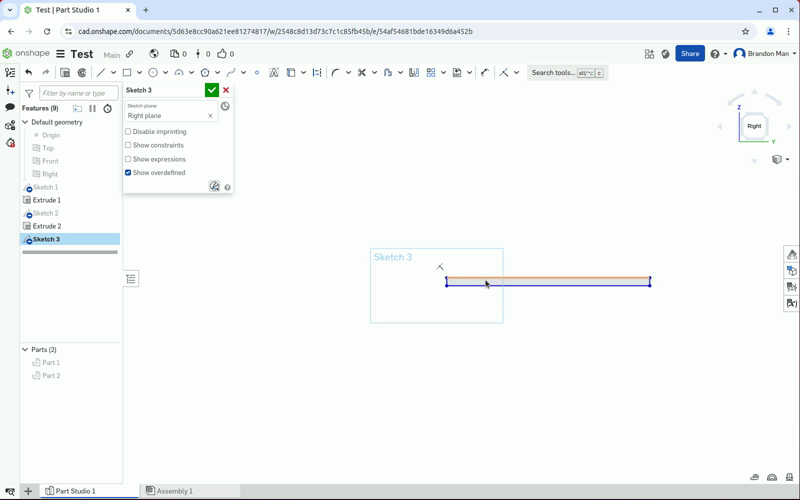
scroll(6)
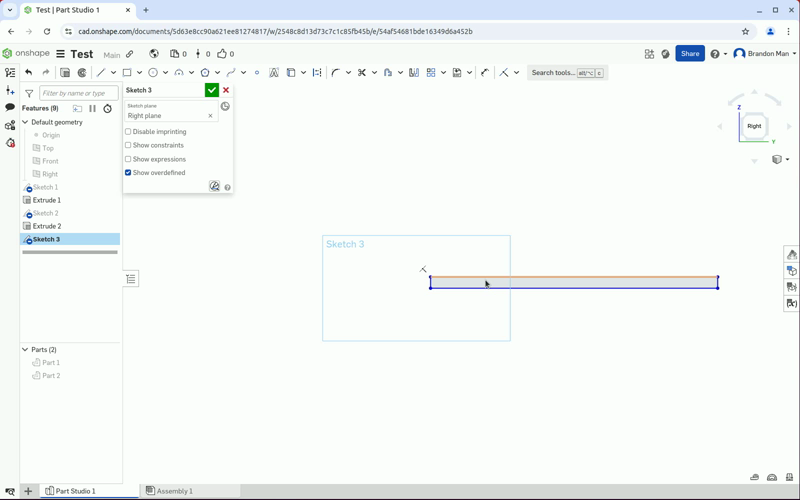
scroll(6)
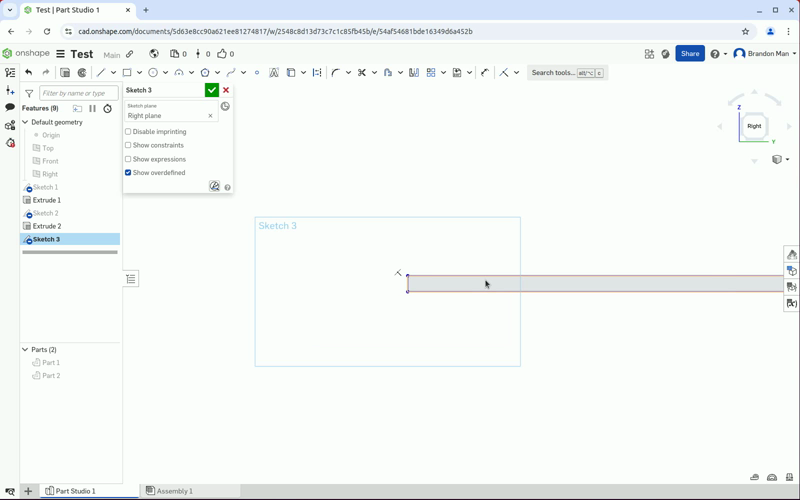
scroll(6)
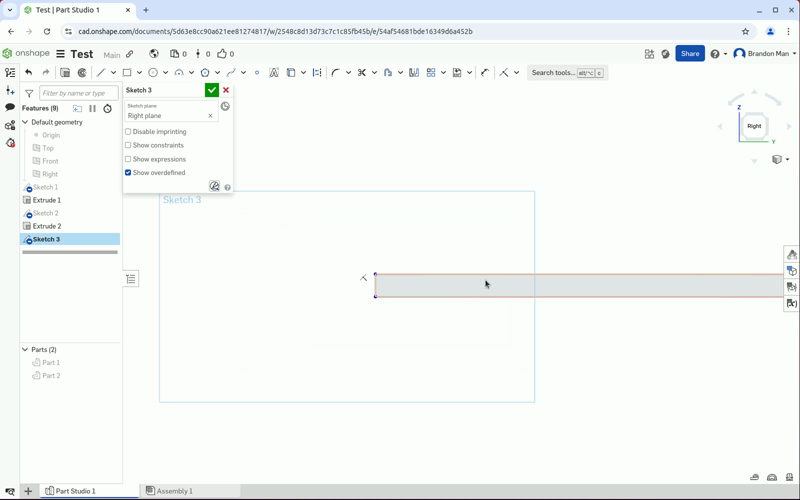
scroll(6)
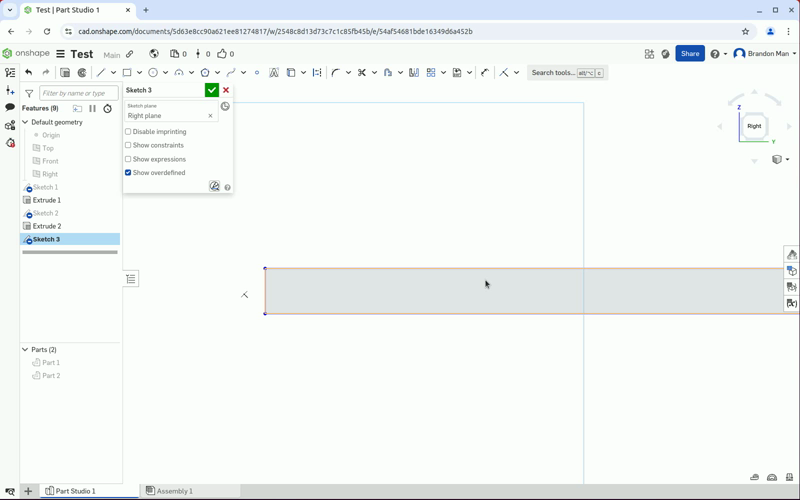
click(485, 279)
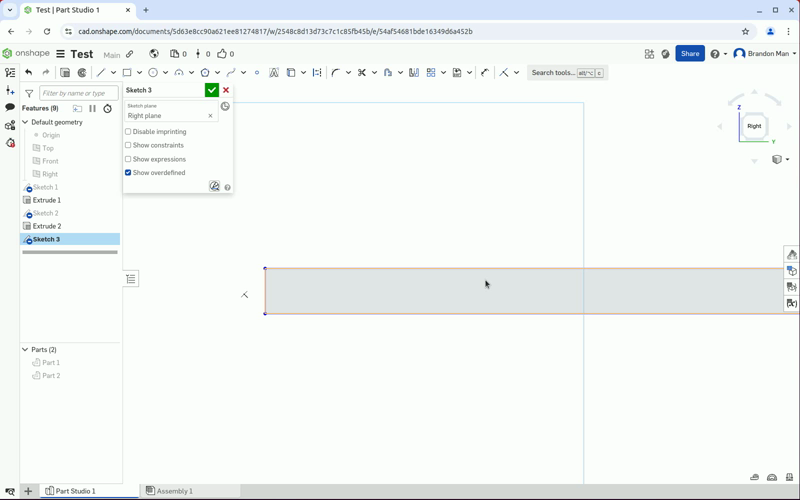
scroll(-6)
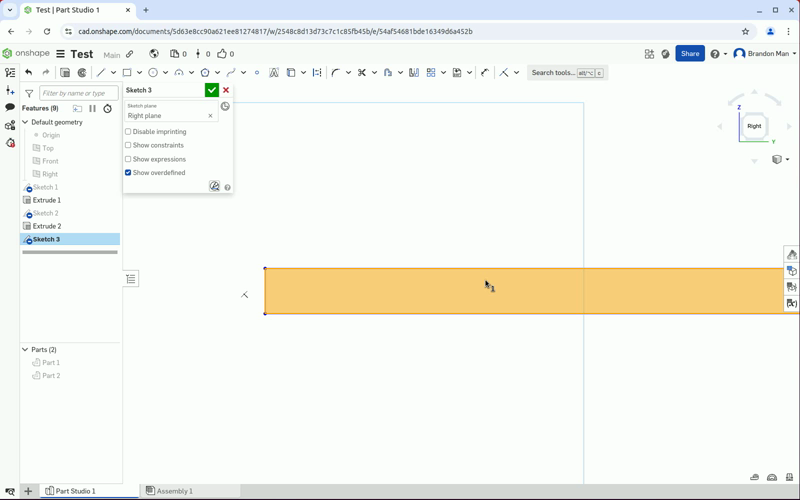
scroll(-6)
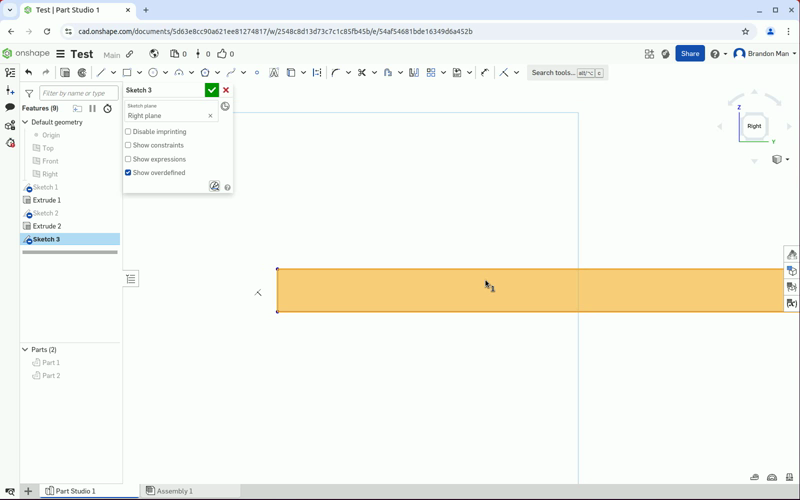
scroll(-6)
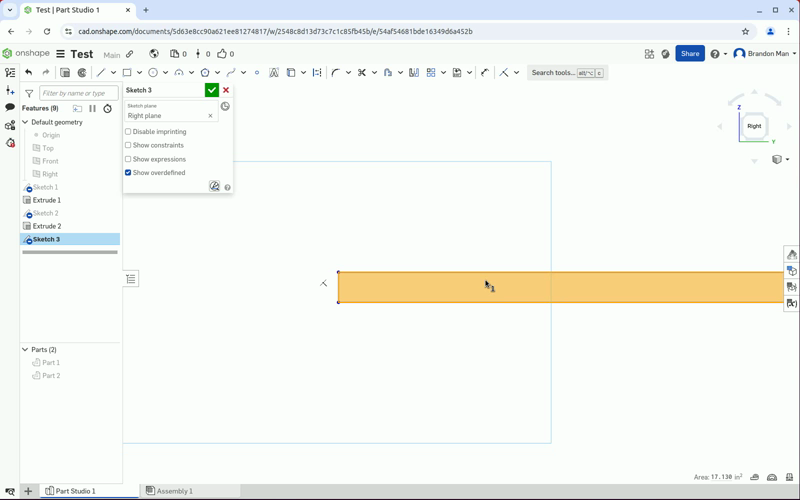
scroll(-6)
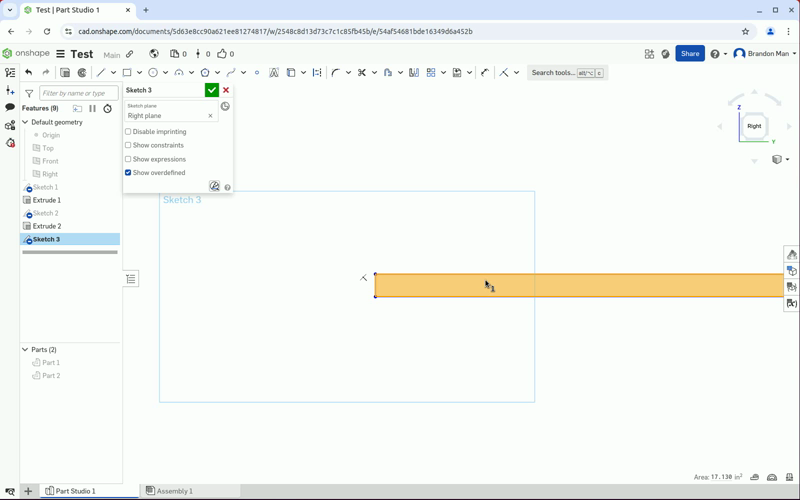
scroll(-6)
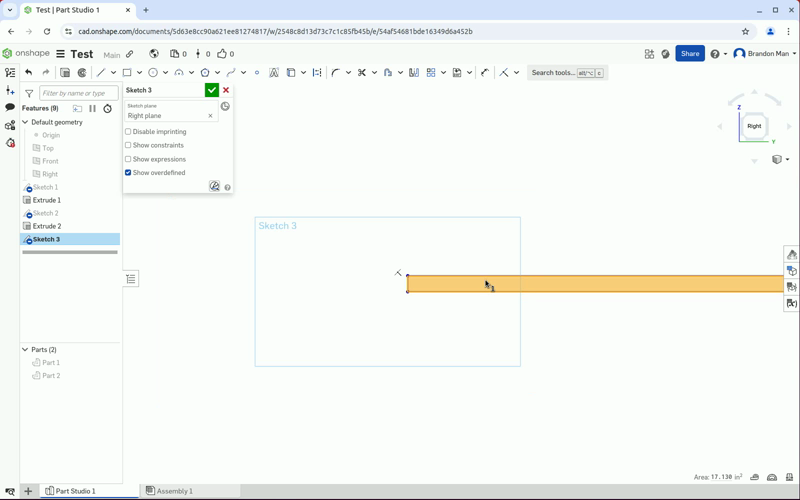
scroll(-6)
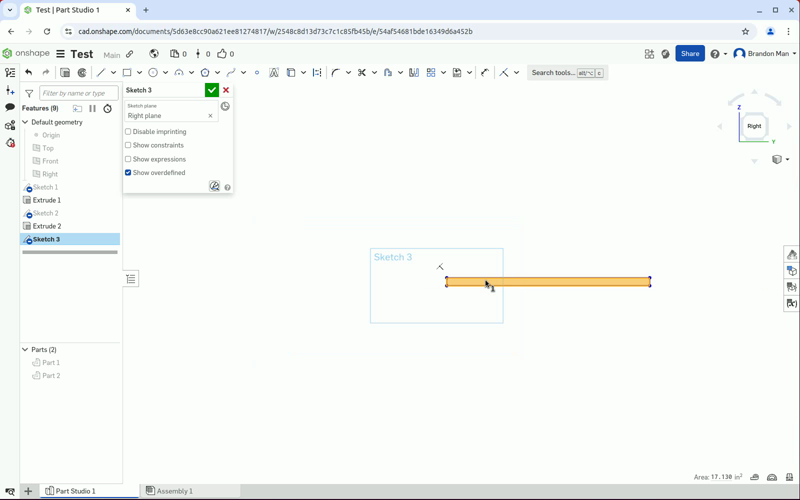
scroll(-6)
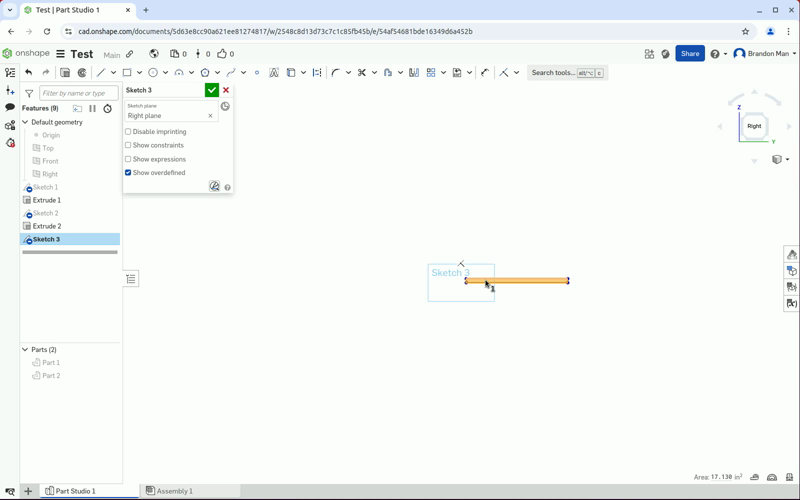
mouse_move(73, 352)
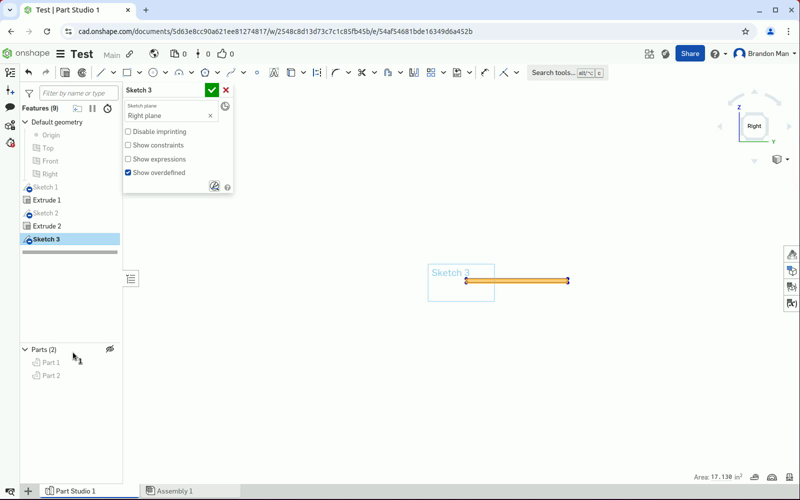
key(shift+y)
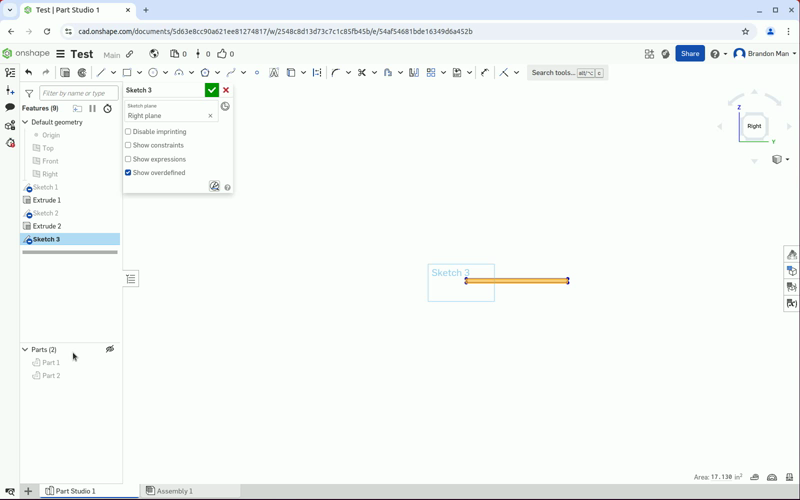
key(shift+e)
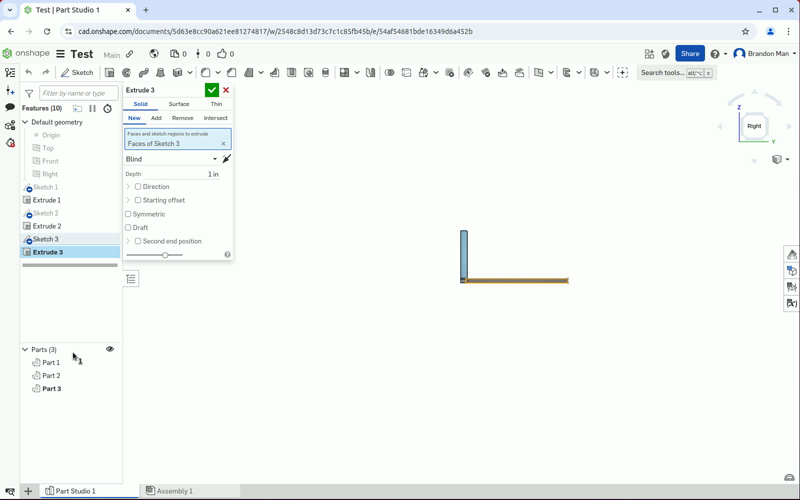
mouse_move(143, 106)
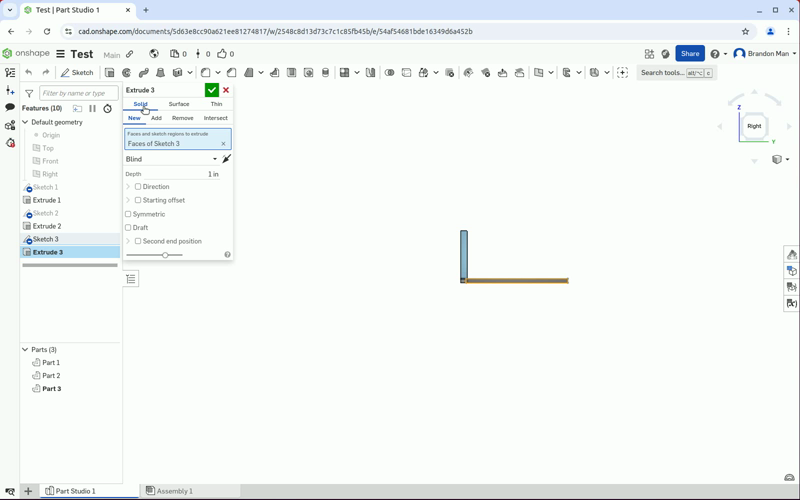
click(143, 106)
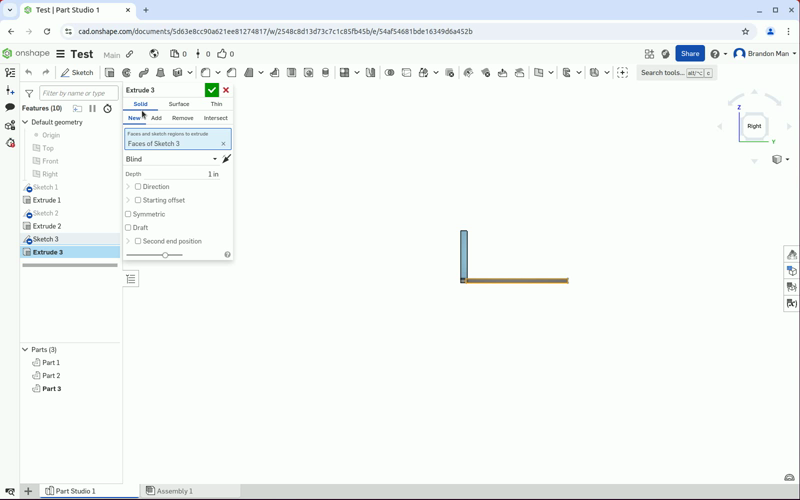
mouse_move(137, 120)
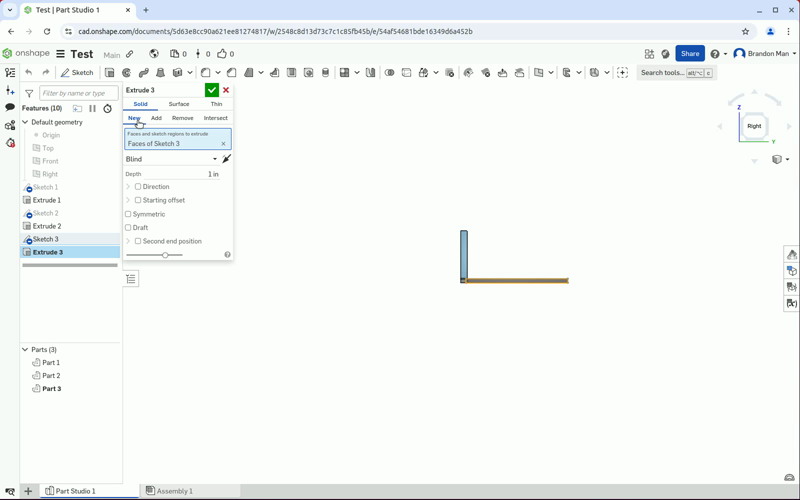
click(137, 120)
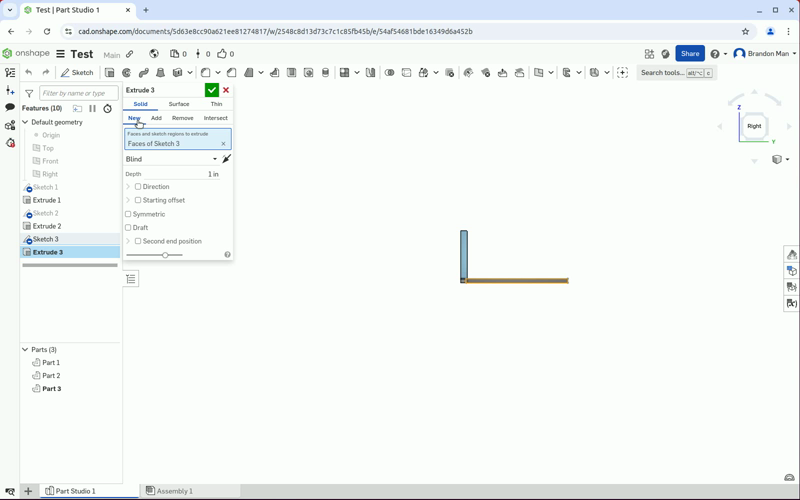
key(tab, 4)
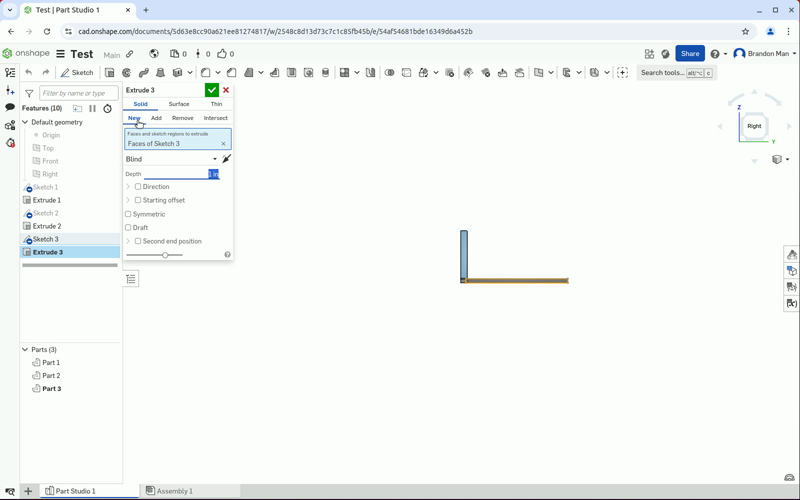
text(9.869)
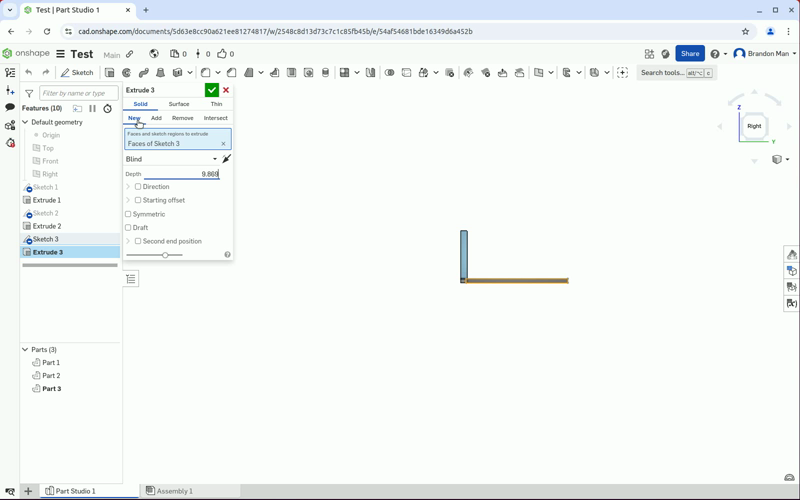
key(enter)
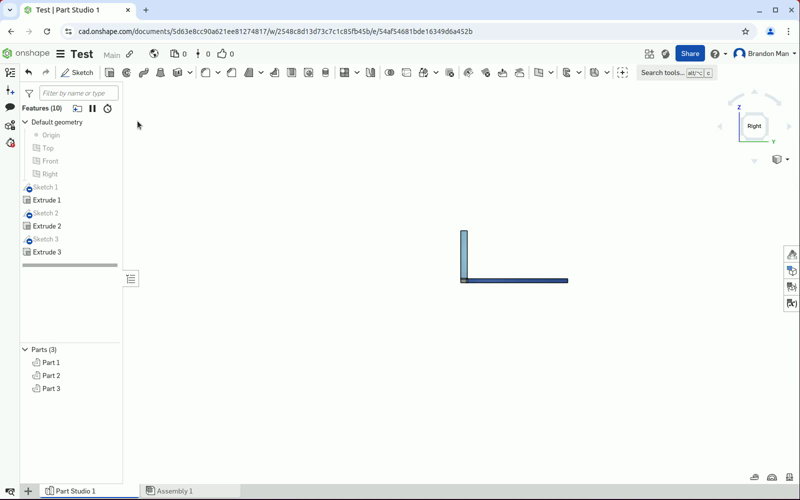
key(shift+h)
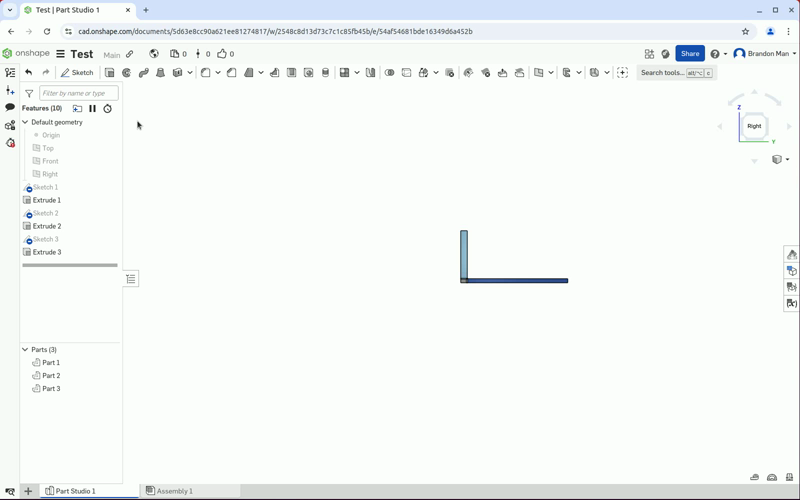
key(shift+h)
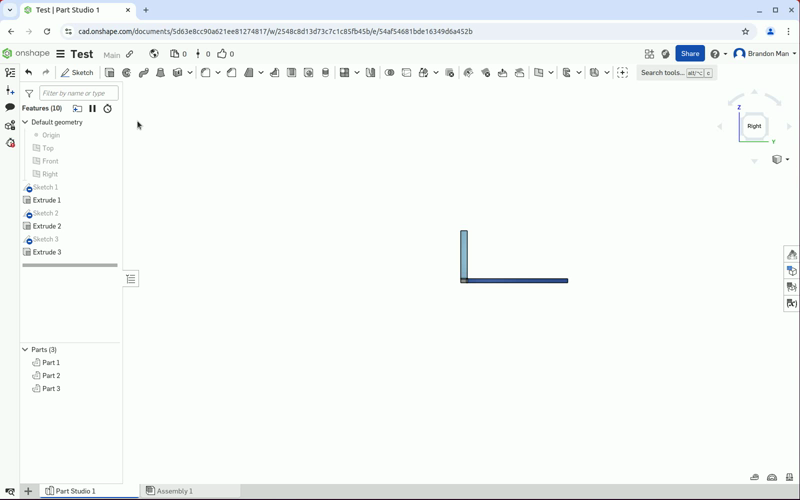
mouse_move(73, 189)
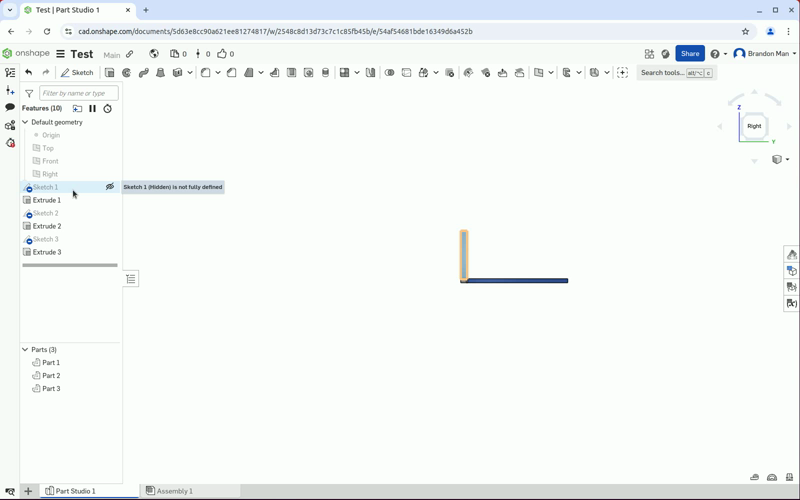
click(73, 189)
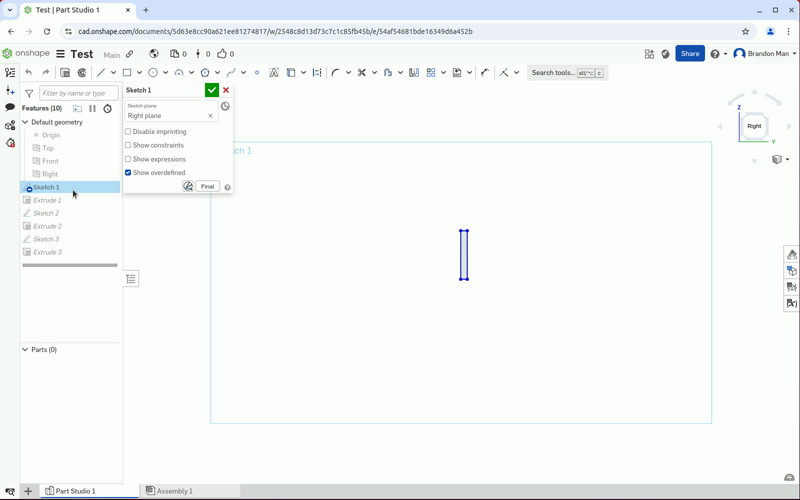
mouse_move(229, 92)
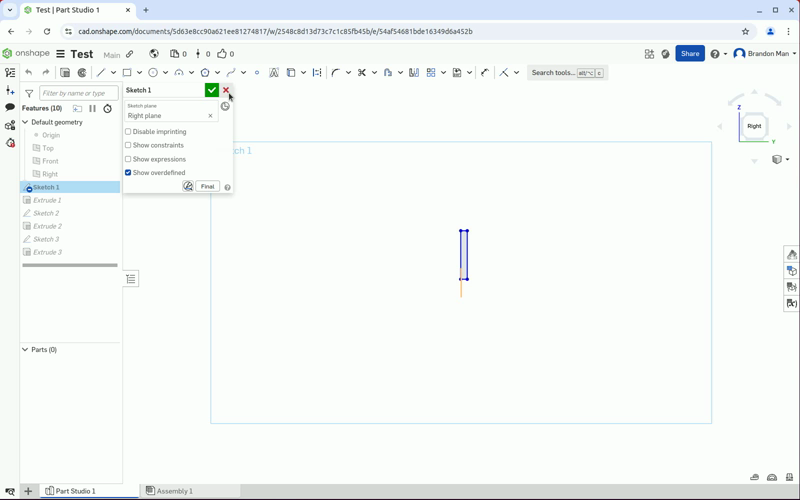
click(229, 92)
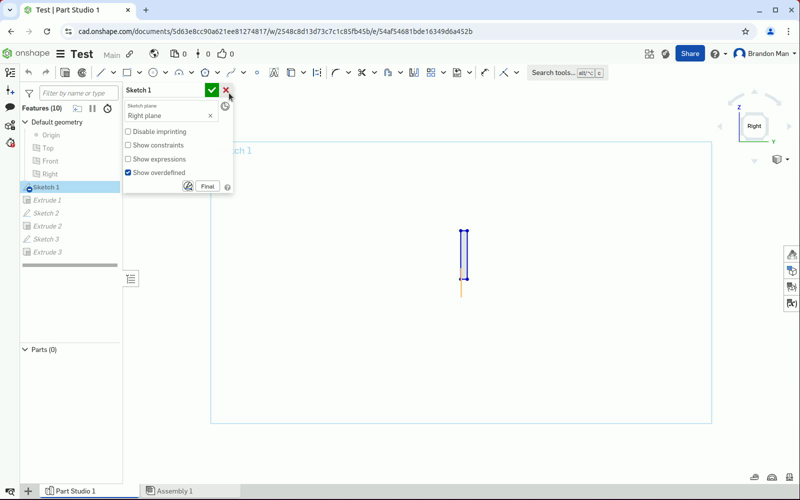
key(shift+s)
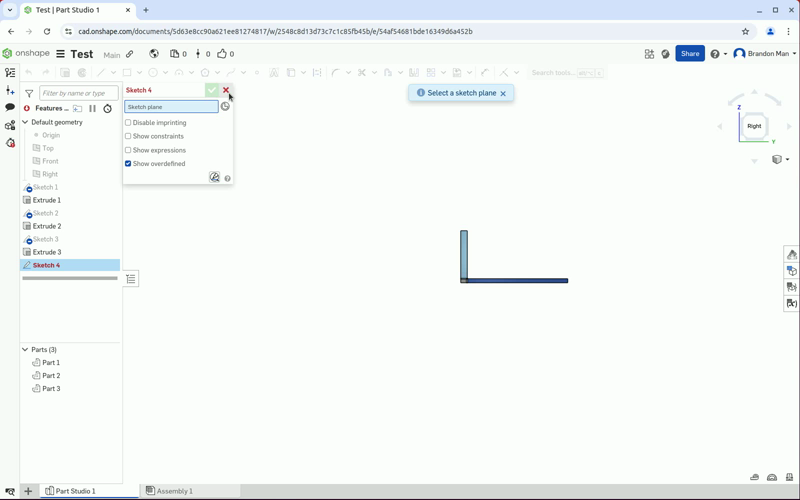
mouse_move(73, 176)
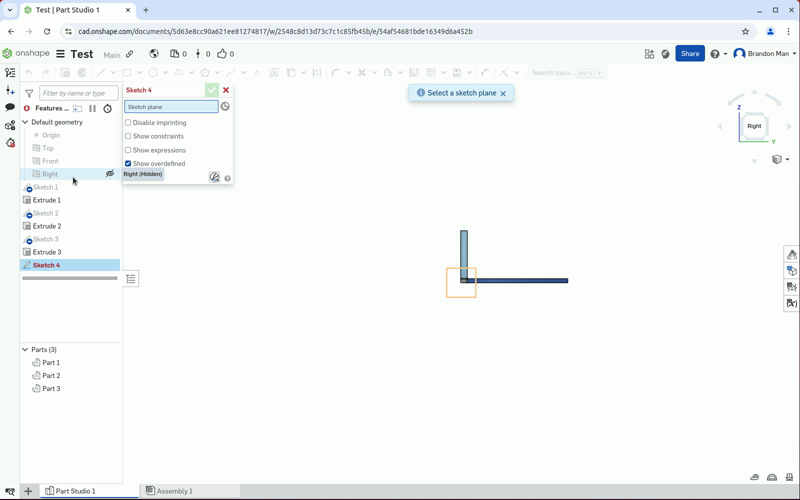
click(73, 176)
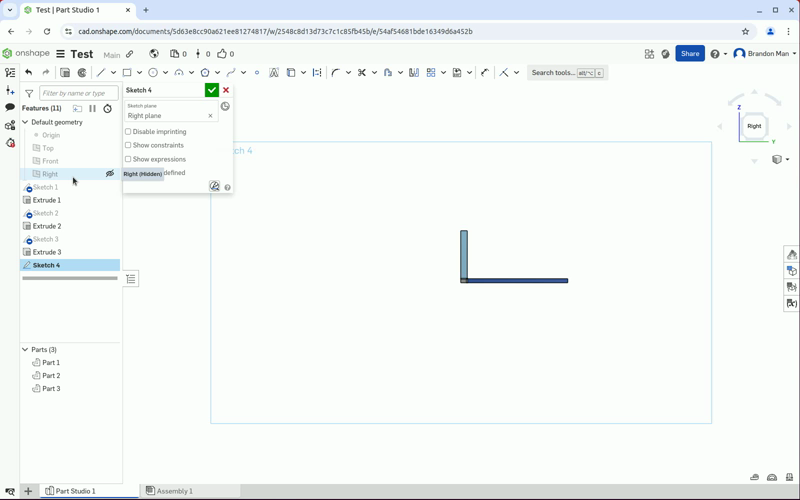
mouse_move(73, 352)
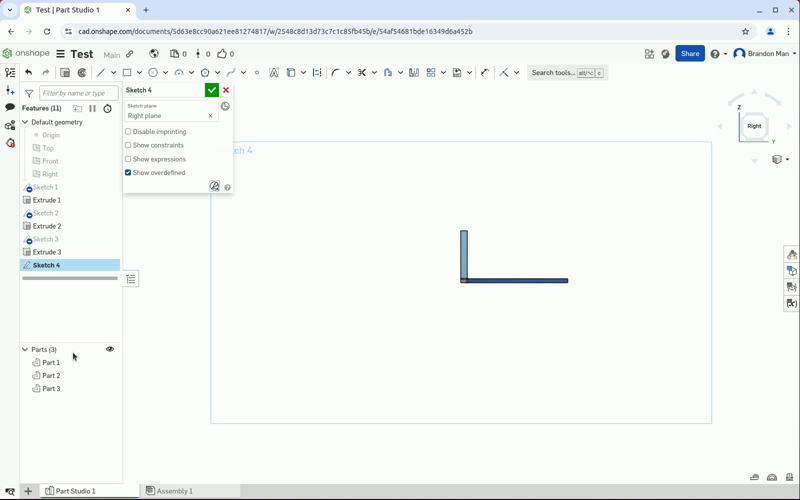
key(y)
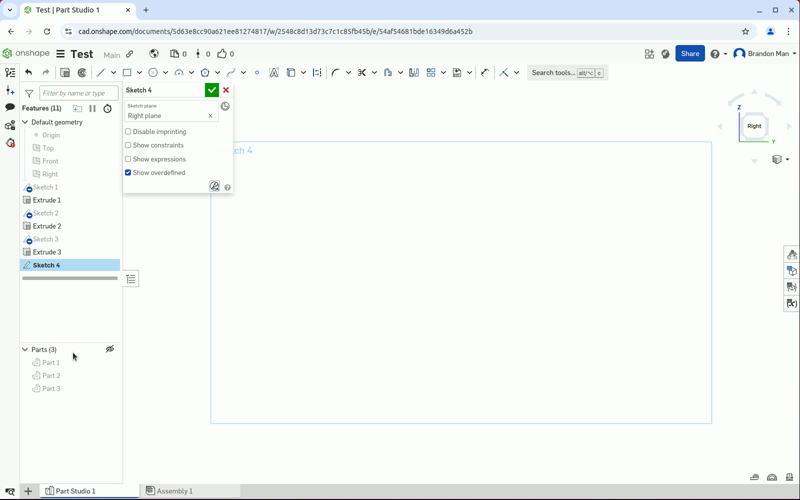
key(l)
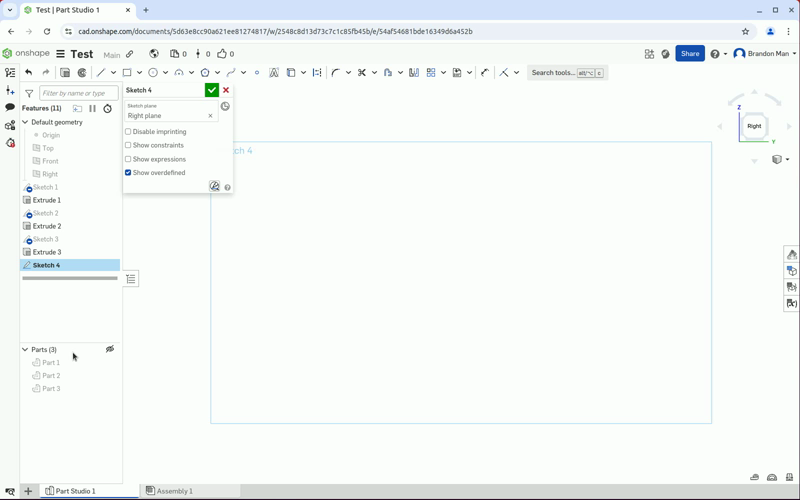
key_down(shift)
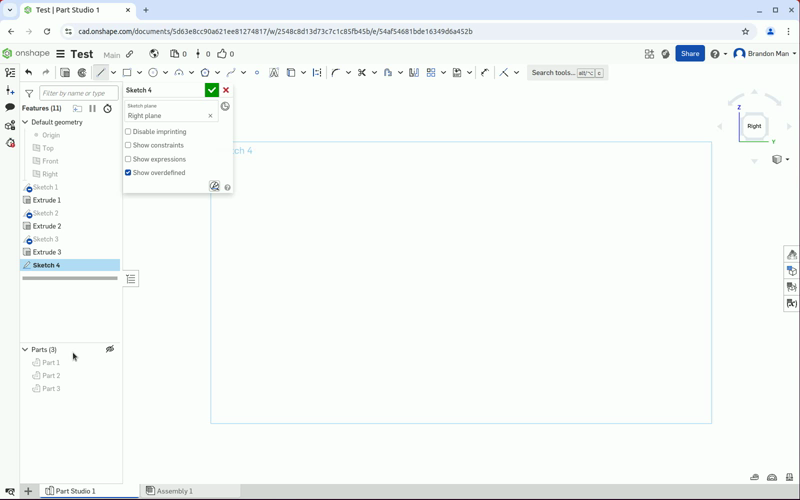
mouse_move(567, 279)
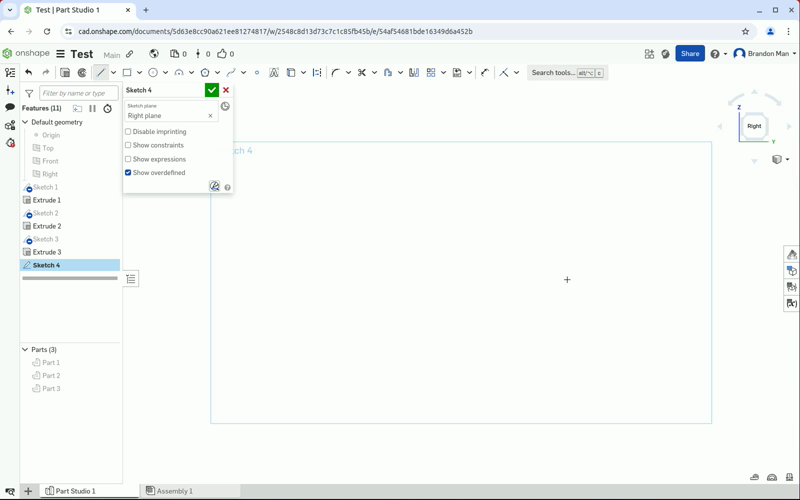
click(567, 279)
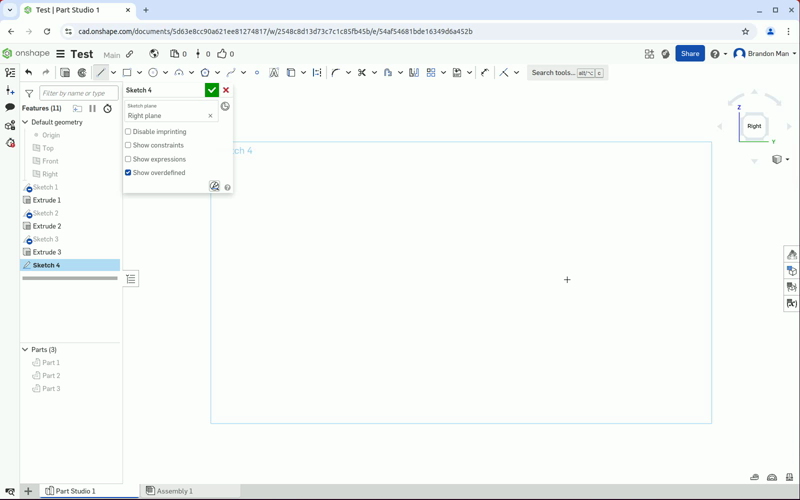
key_up(shift)
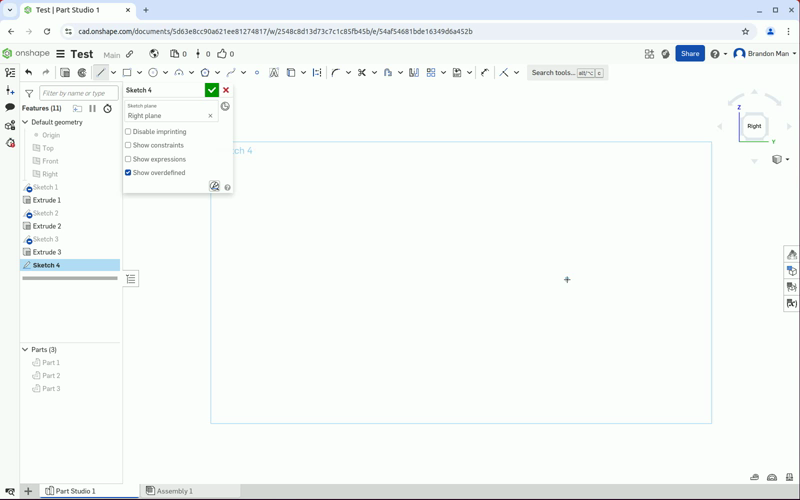
key_down(shift)
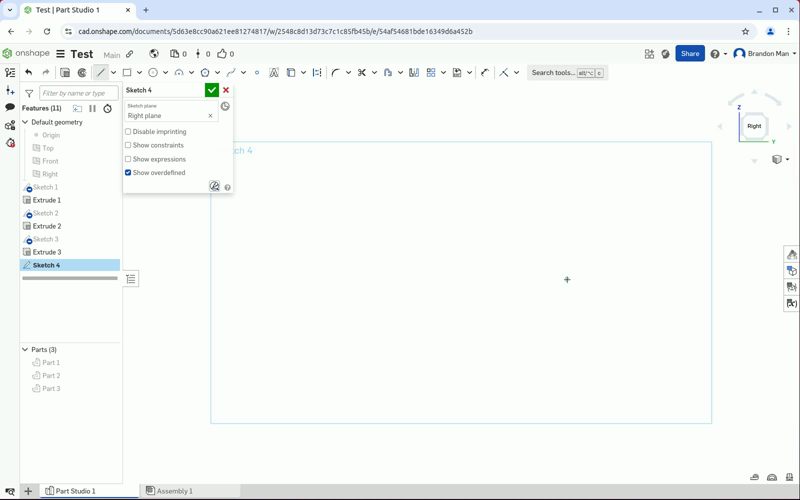
mouse_move(589, 279)
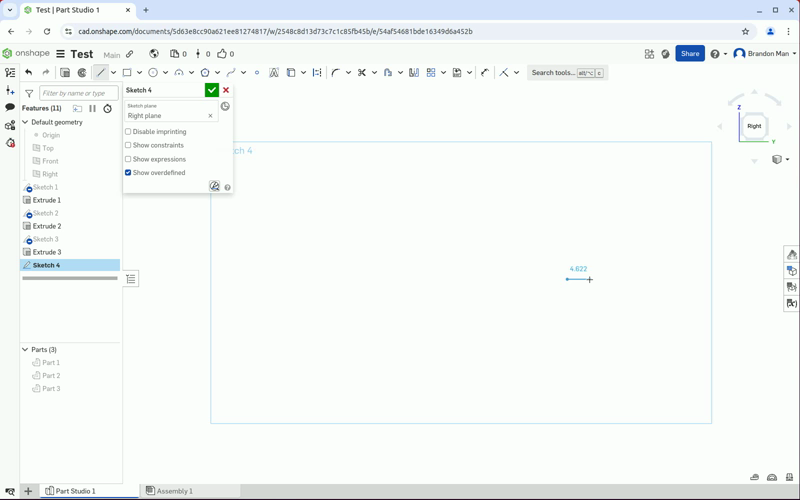
mouse_move(573, 279)
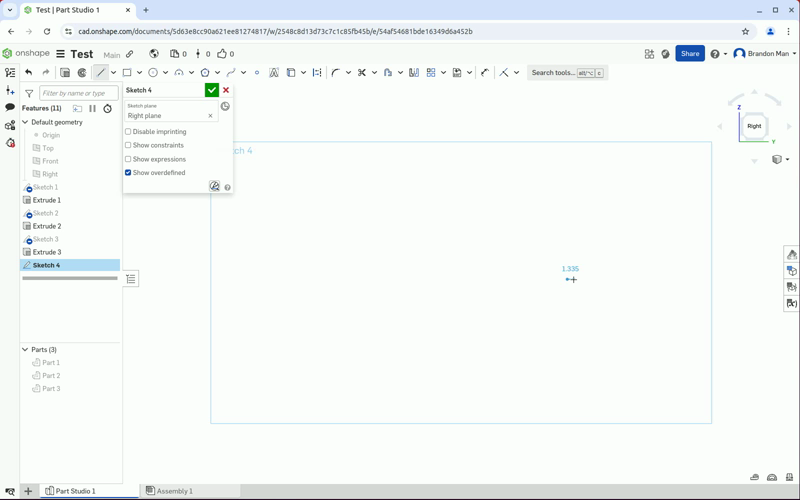
scroll(6)
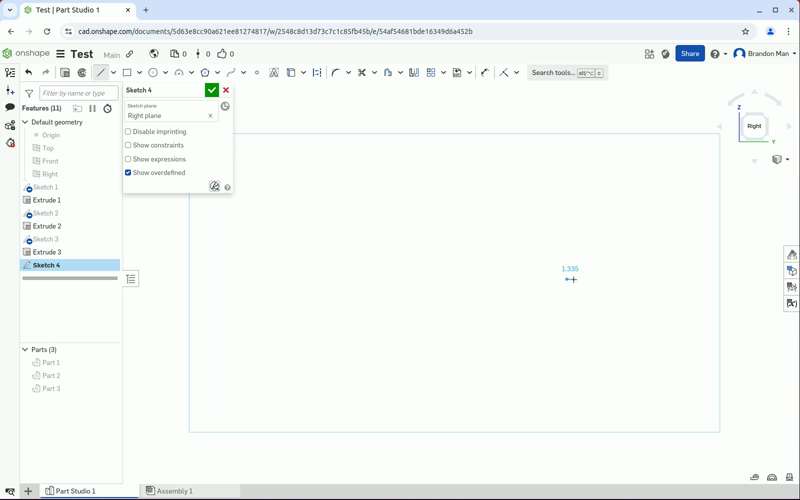
scroll(6)
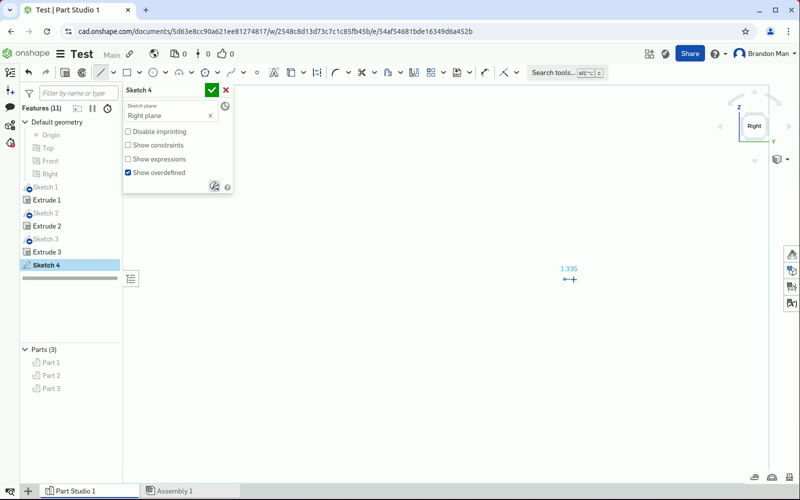
scroll(6)
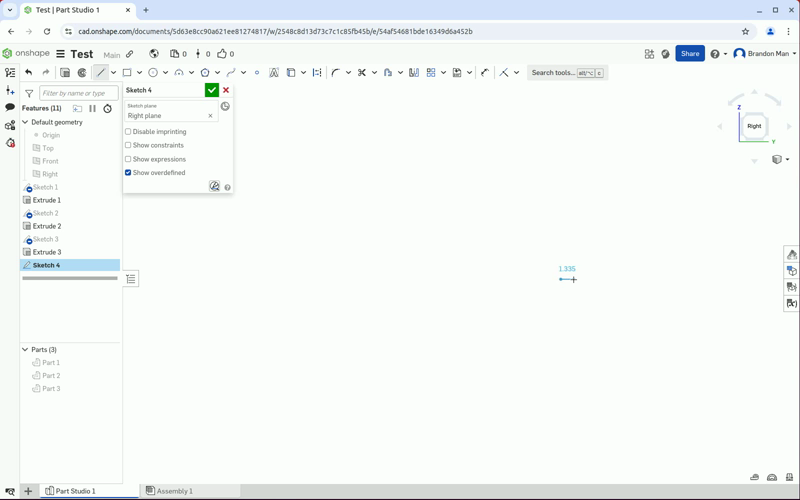
scroll(6)
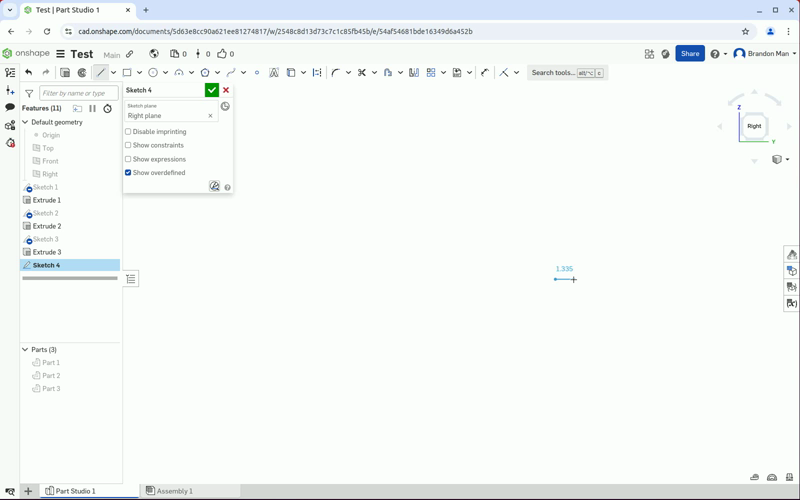
scroll(6)
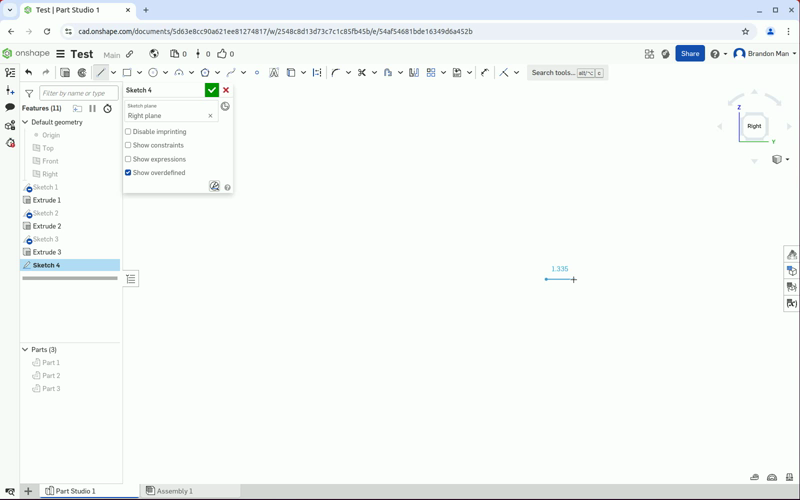
scroll(6)
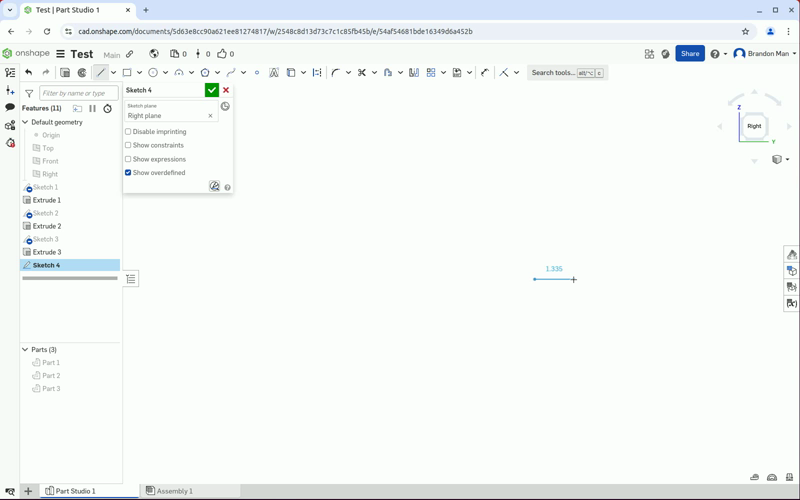
scroll(6)
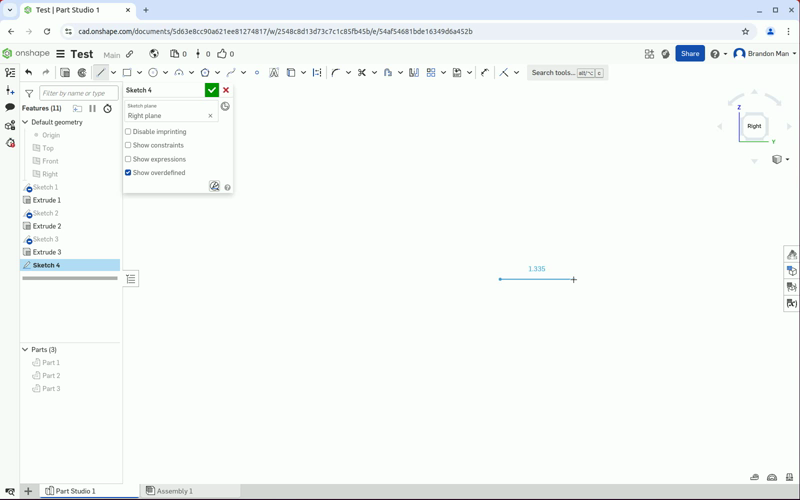
click(573, 279)
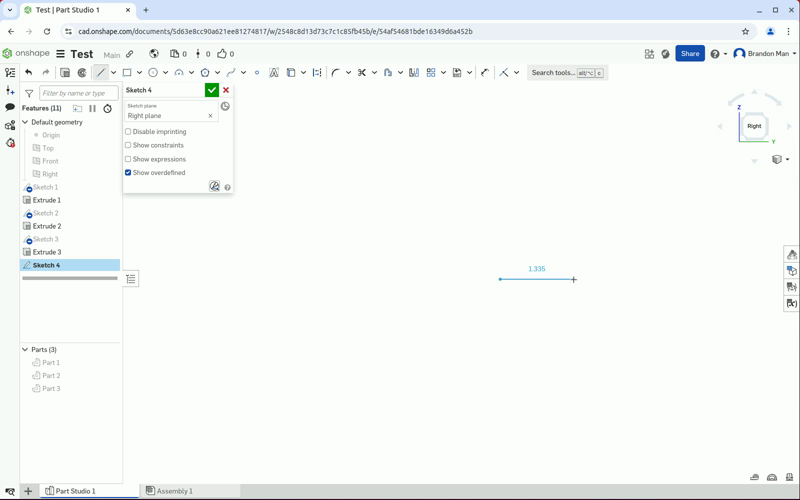
scroll(-6)
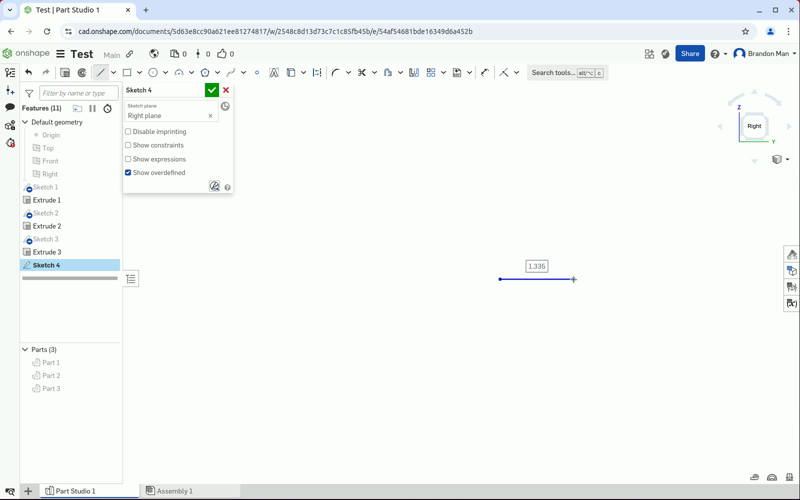
scroll(-6)
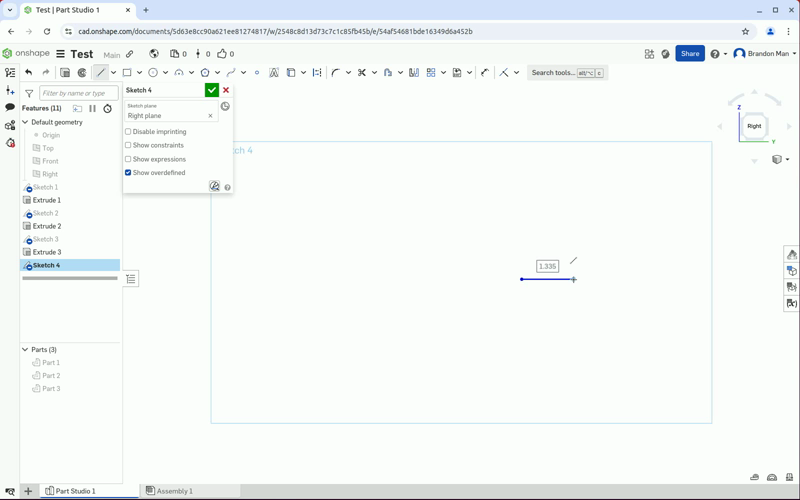
scroll(-6)
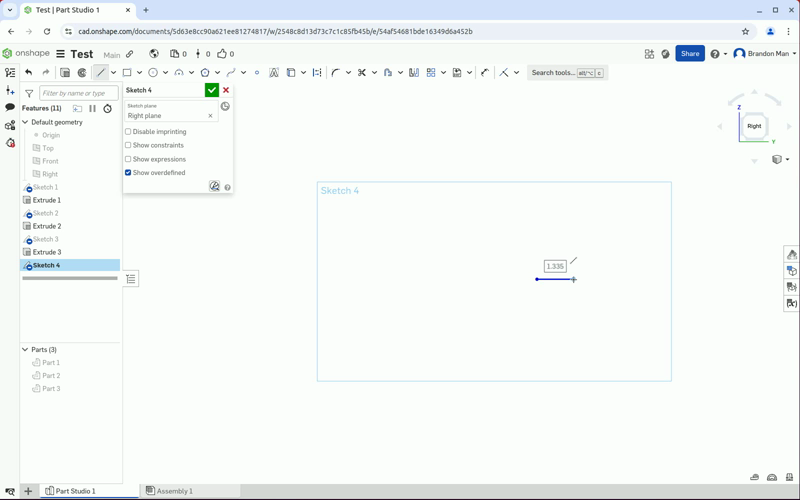
scroll(-6)
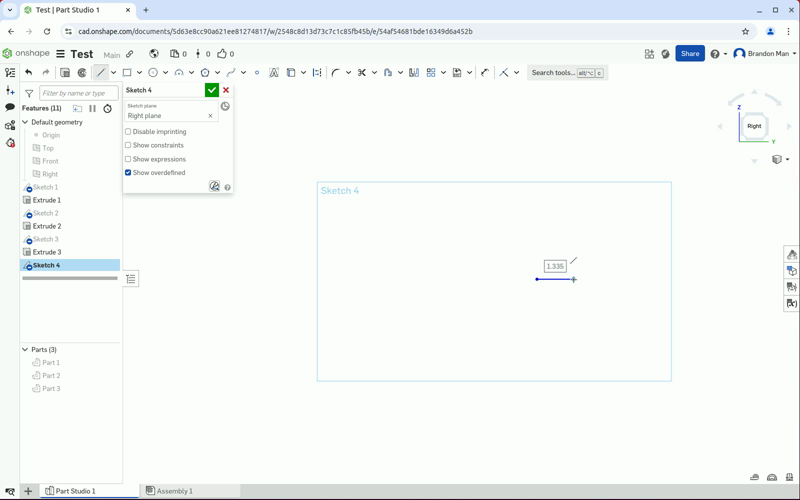
scroll(-6)
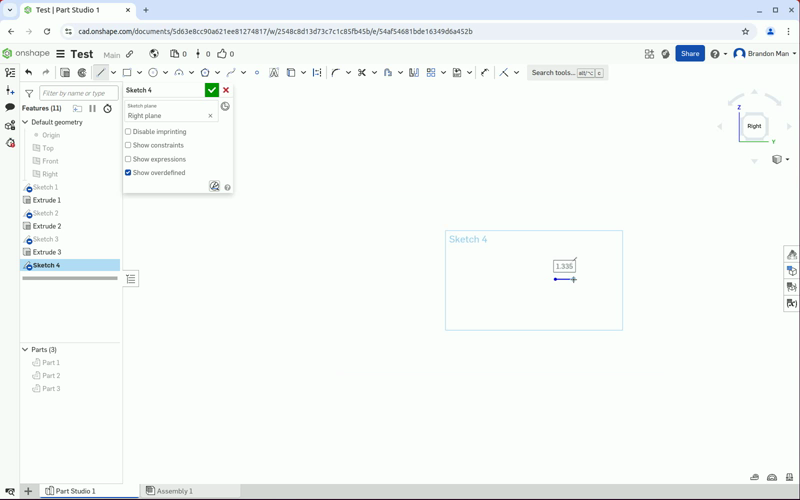
scroll(-6)
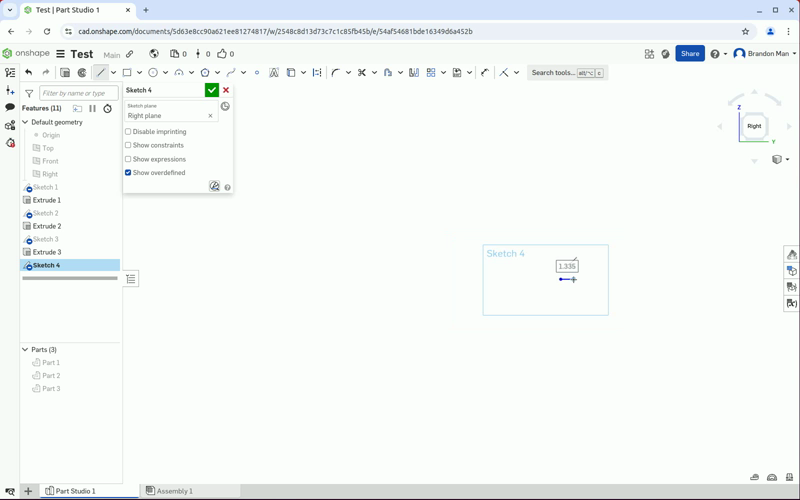
scroll(-6)
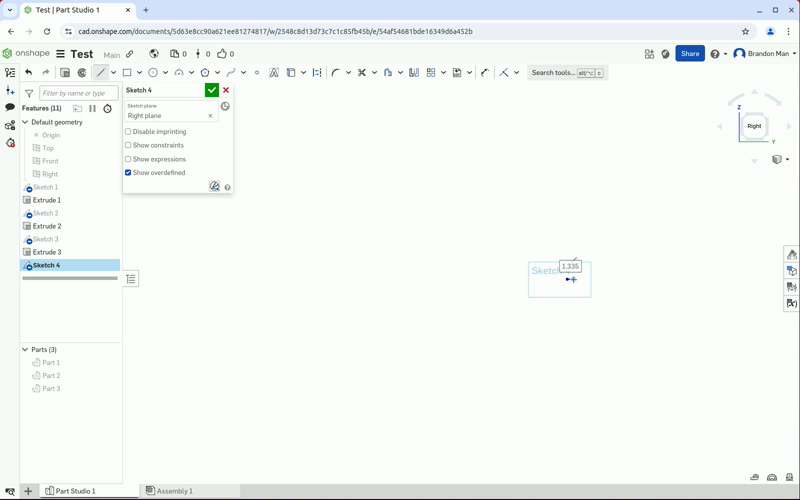
key_up(shift)
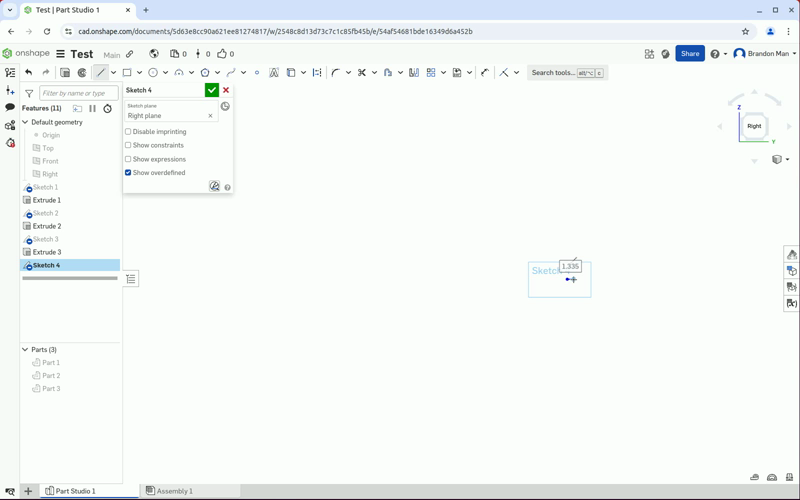
key_down(shift)
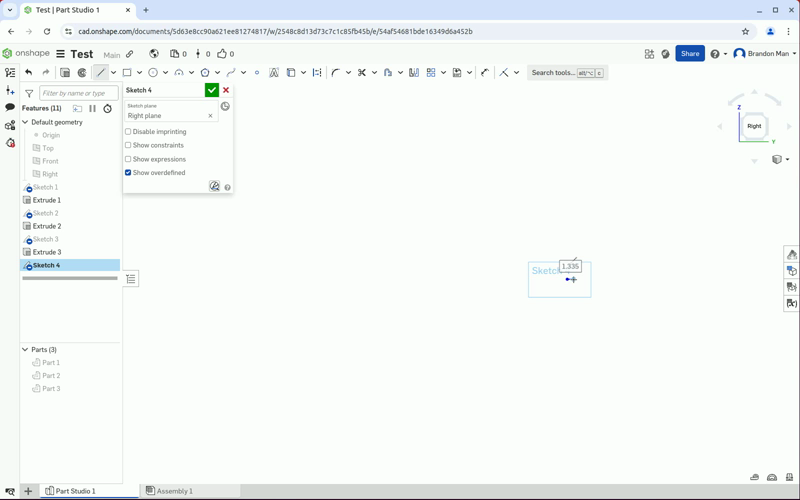
mouse_move(589, 279)
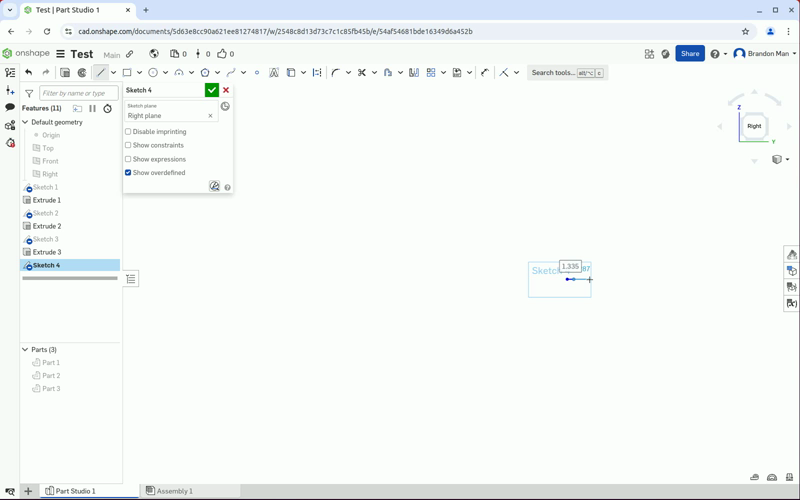
mouse_move(573, 230)
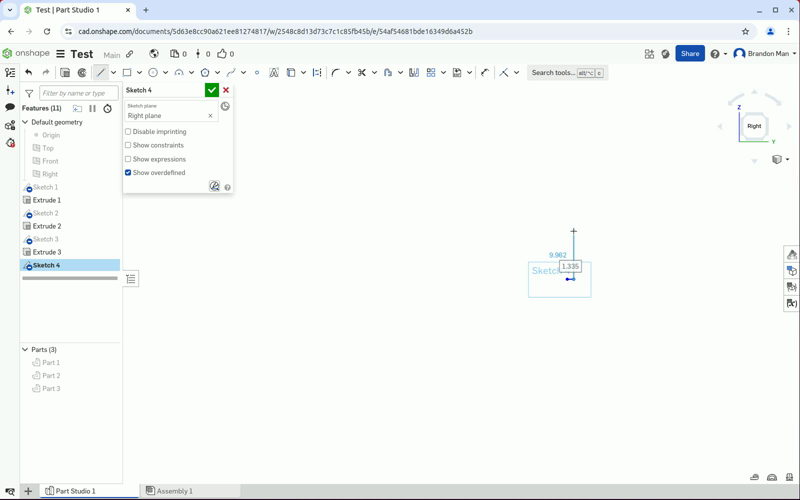
click(573, 230)
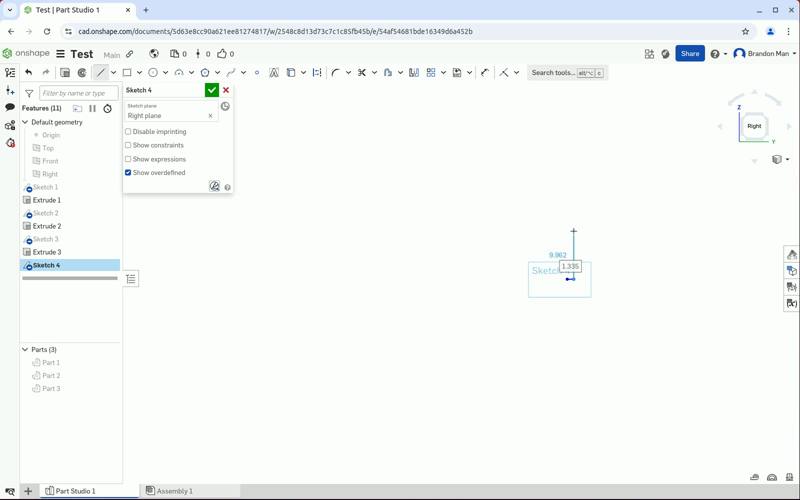
key_up(shift)
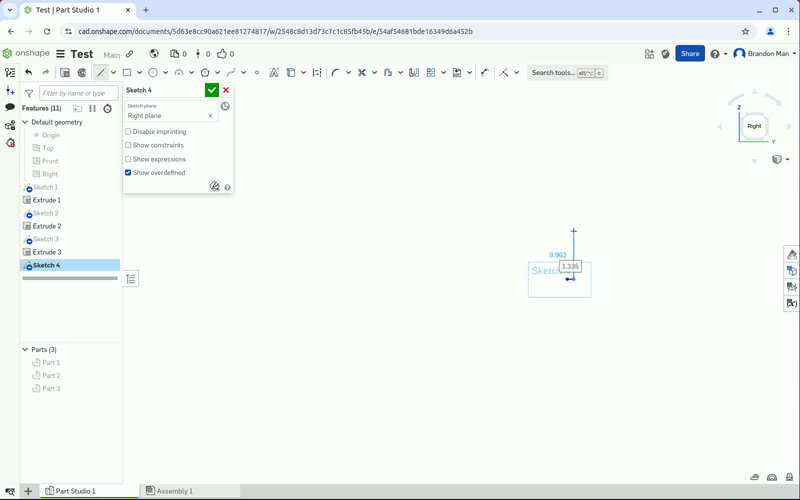
key_down(shift)
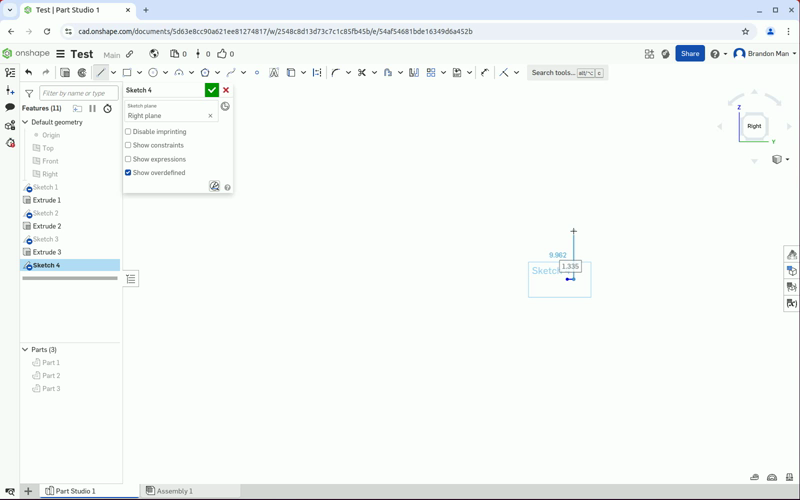
mouse_move(589, 230)
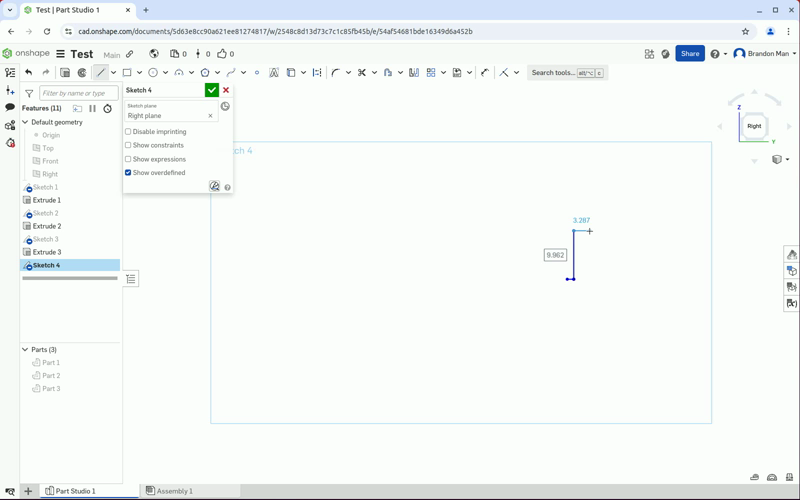
mouse_move(567, 230)
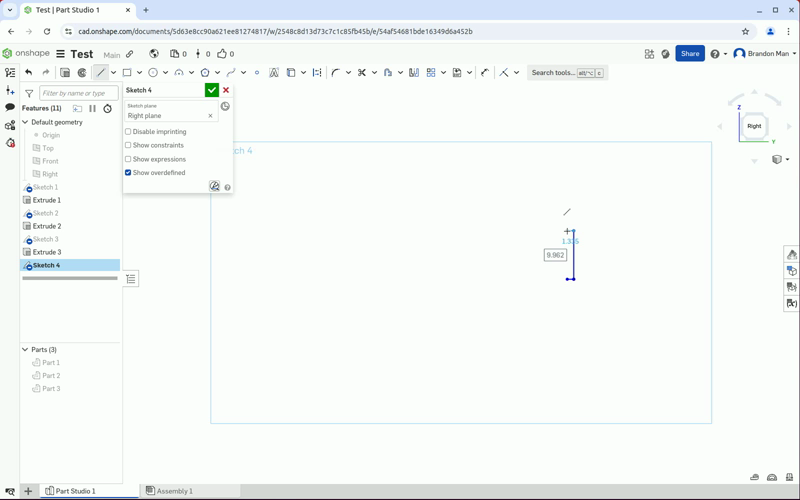
scroll(6)
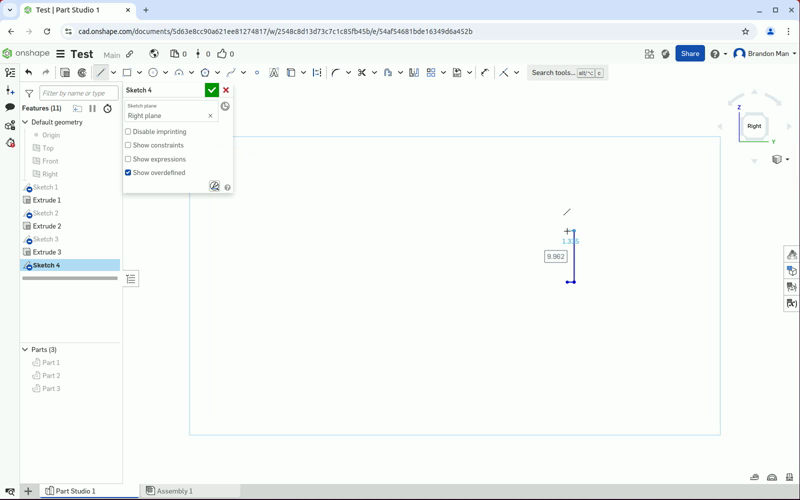
scroll(6)
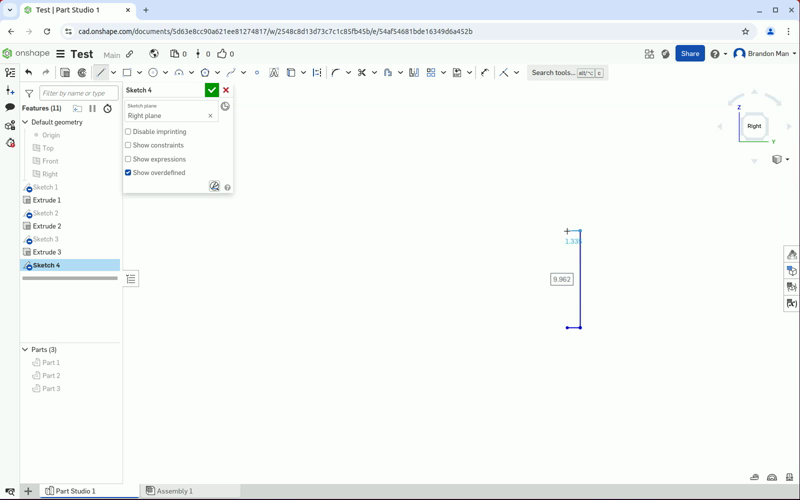
scroll(6)
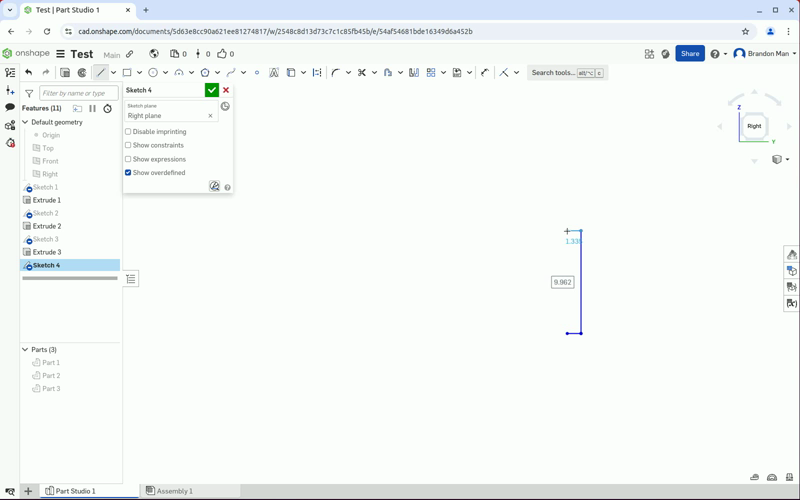
scroll(6)
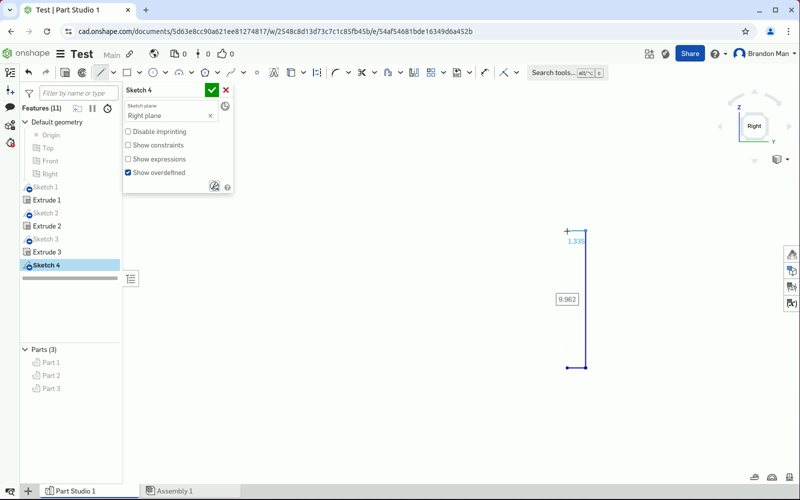
scroll(6)
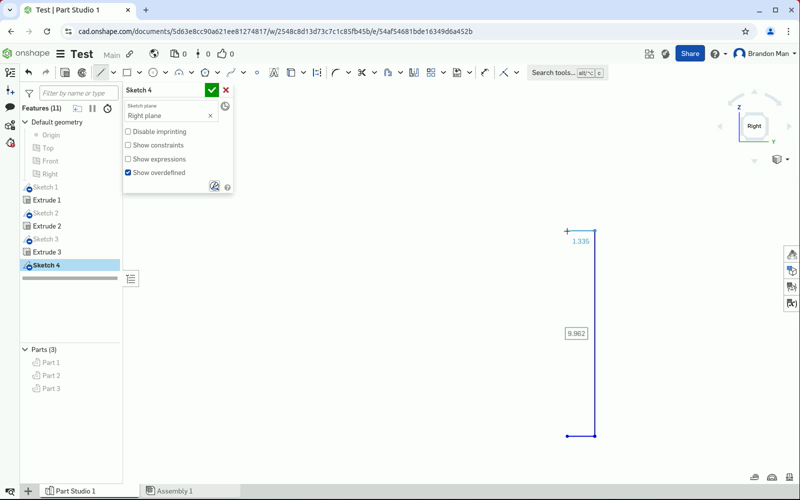
scroll(6)
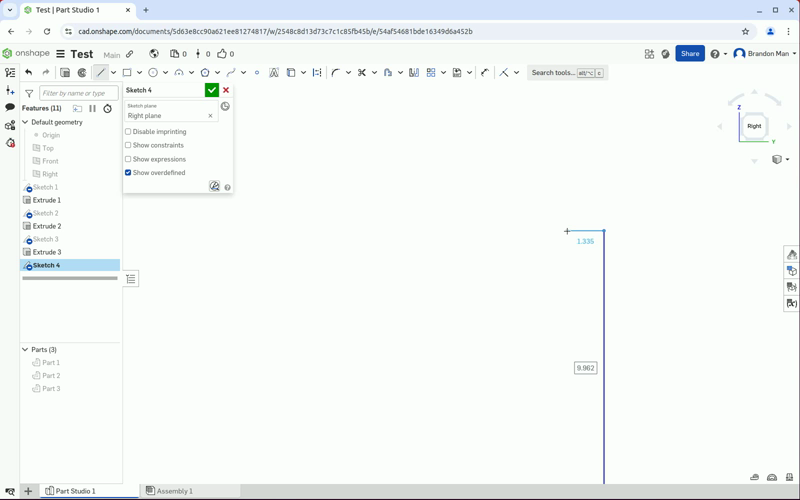
scroll(6)
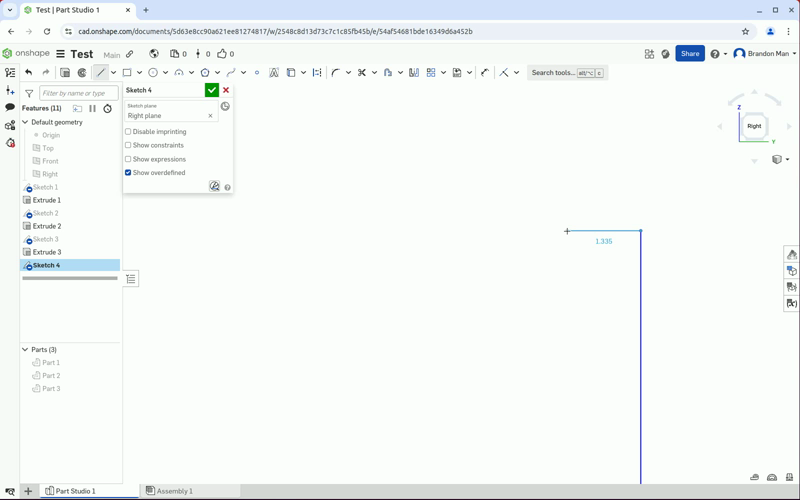
click(567, 230)
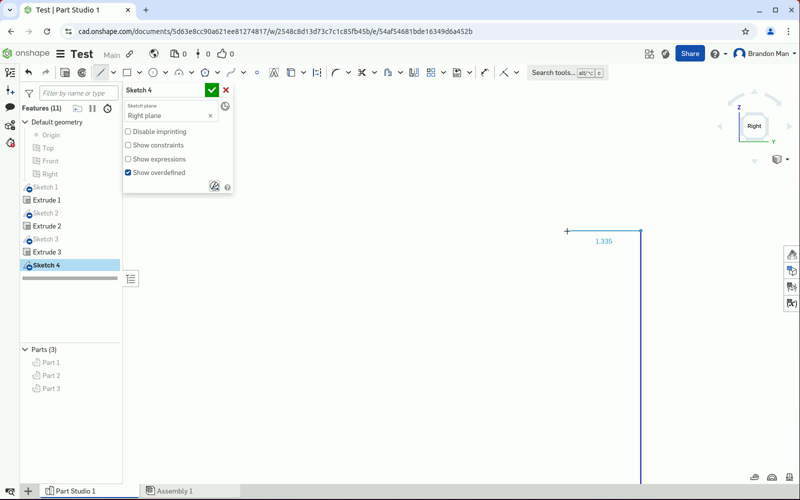
scroll(-6)
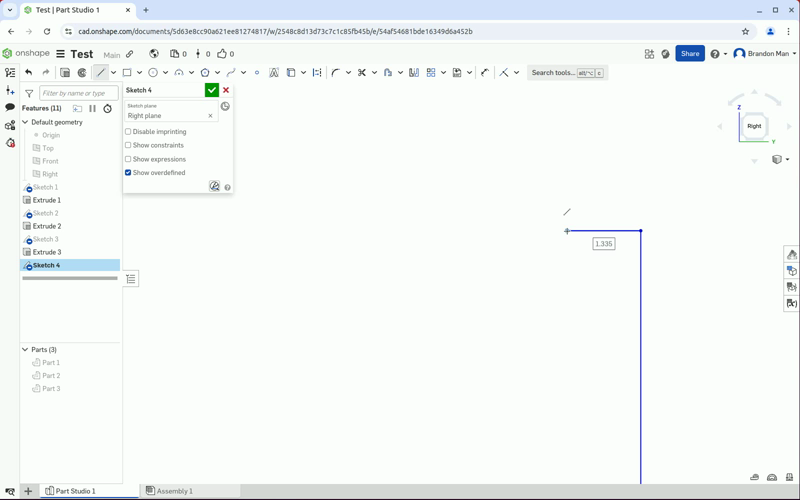
scroll(-6)
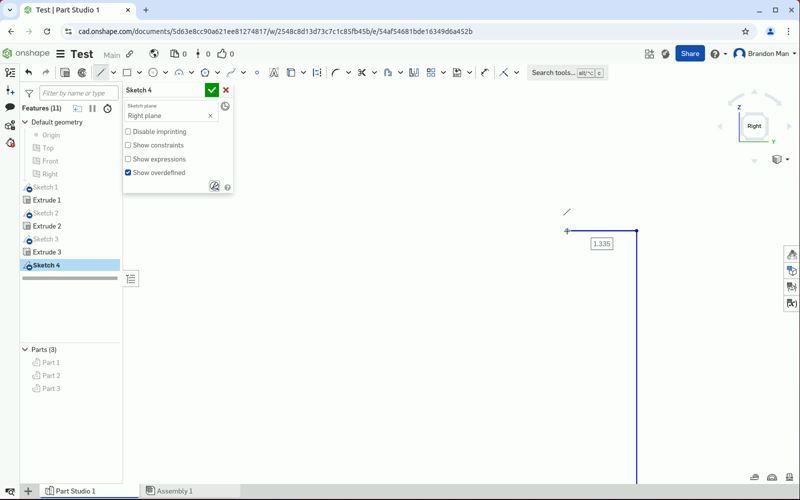
scroll(-6)
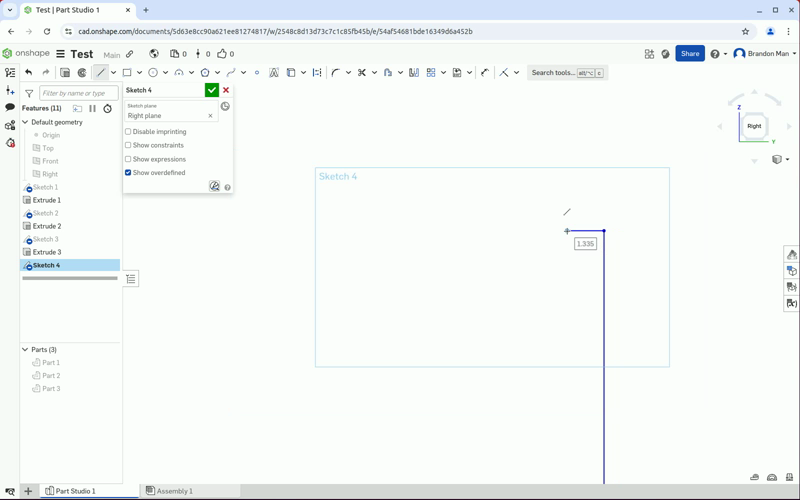
scroll(-6)
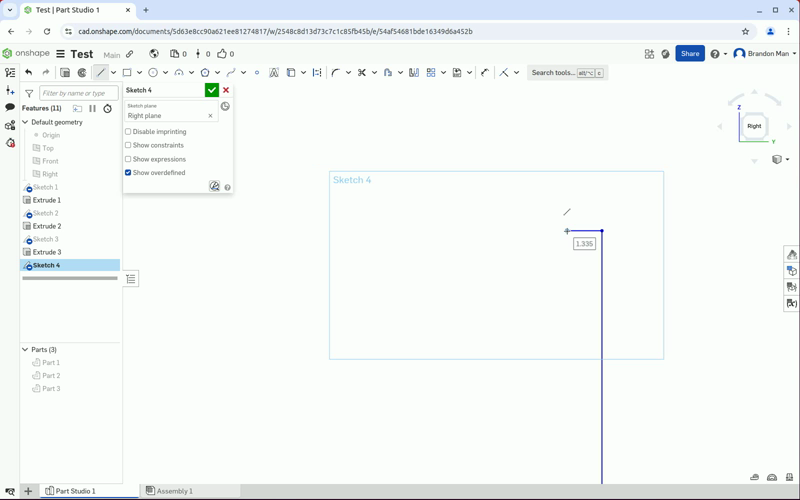
scroll(-6)
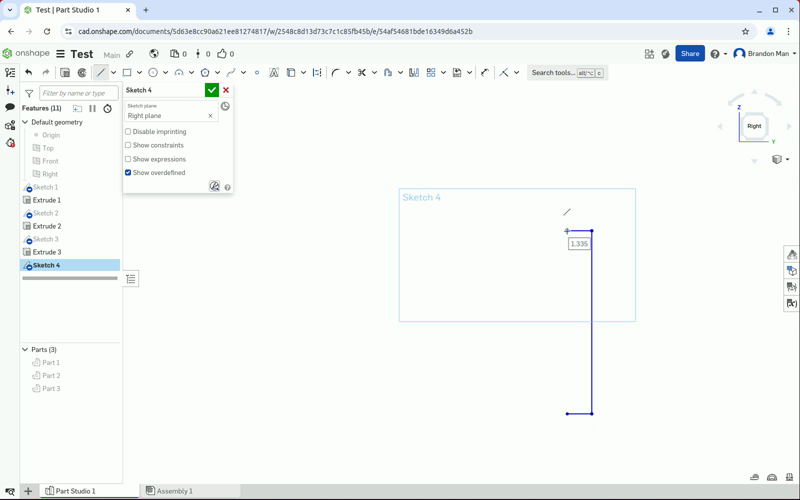
scroll(-6)
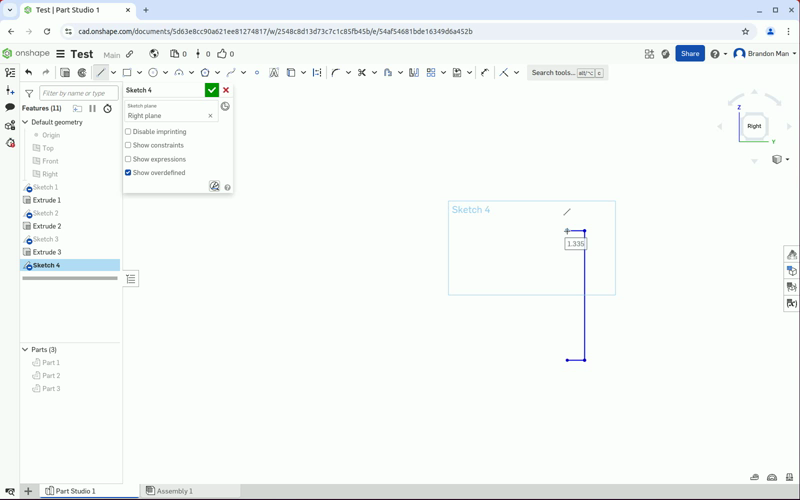
scroll(-6)
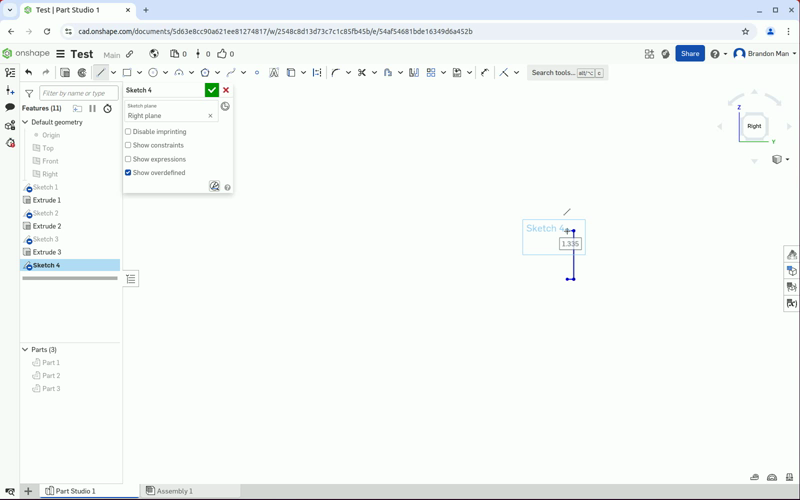
key_up(shift)
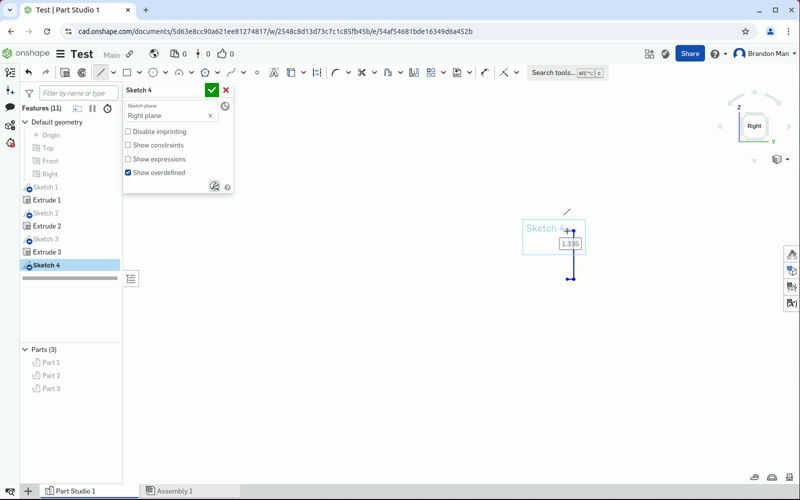
mouse_move(589, 230)
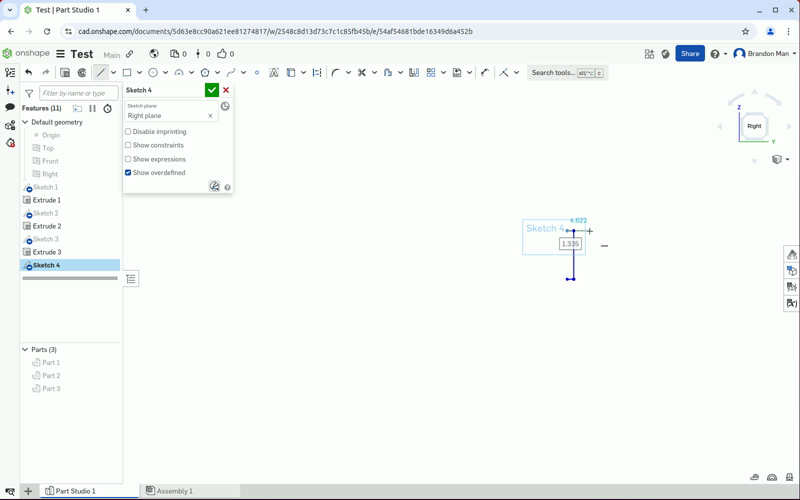
key_down(shift)
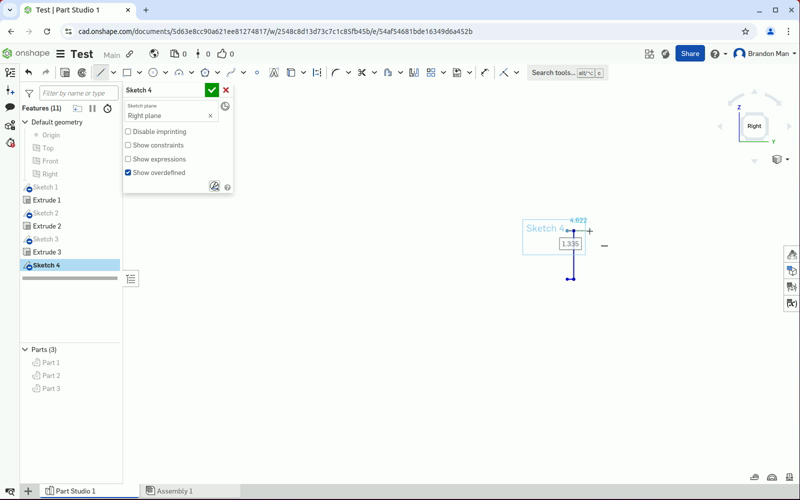
mouse_move(567, 279)
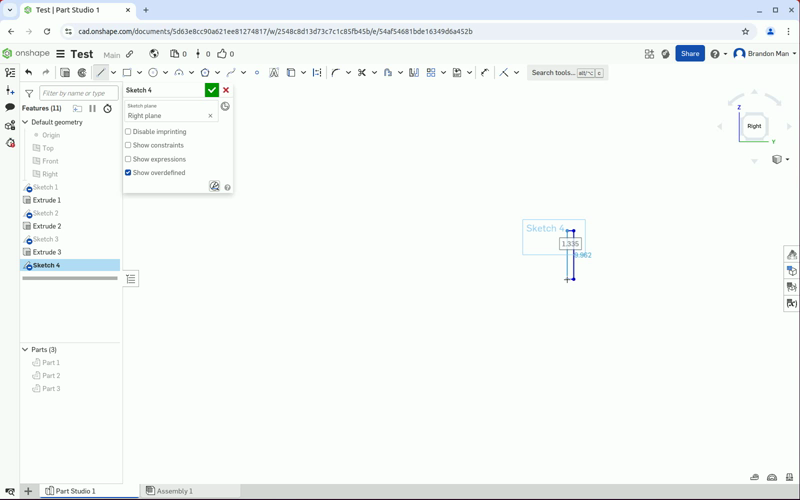
key_up(shift)
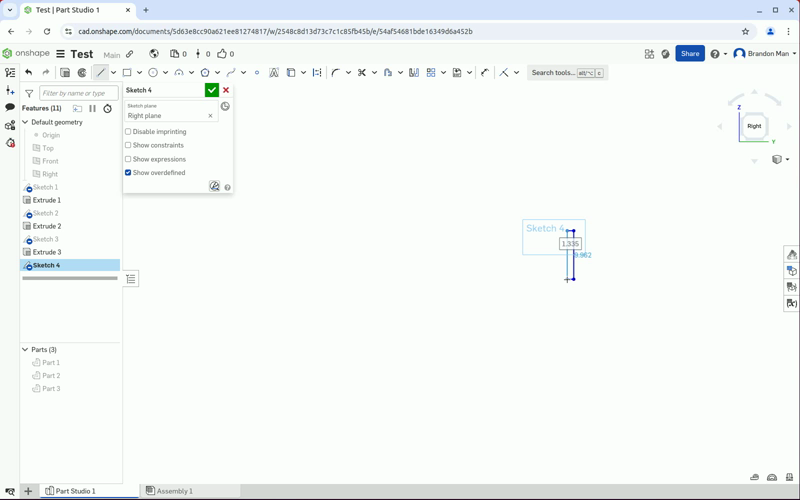
click(567, 279)
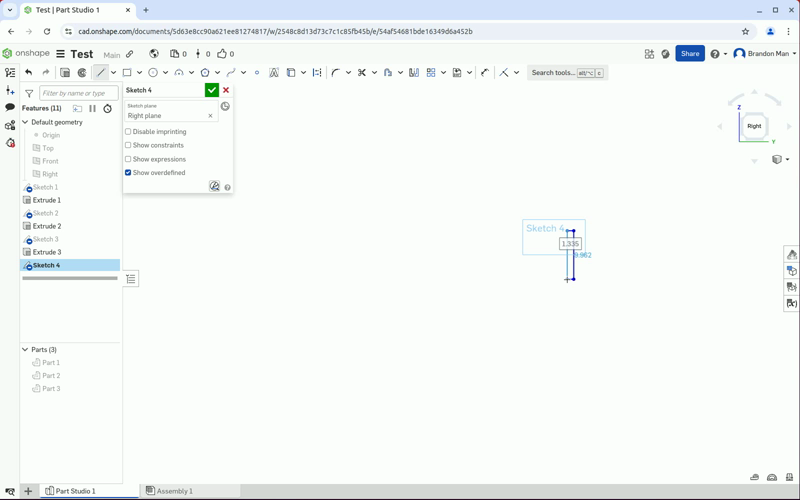
key(esc)
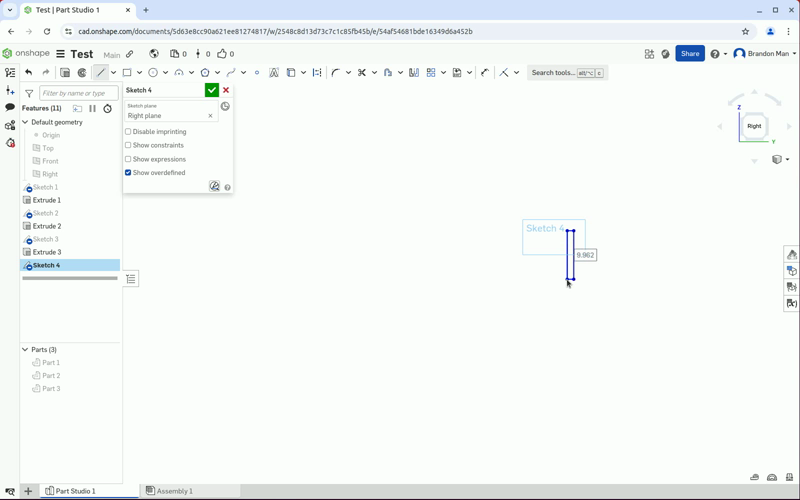
mouse_move(572, 238)
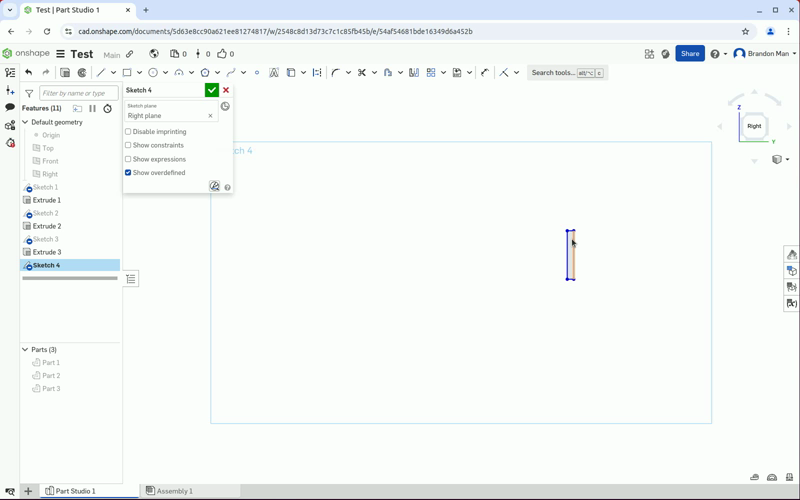
scroll(6)
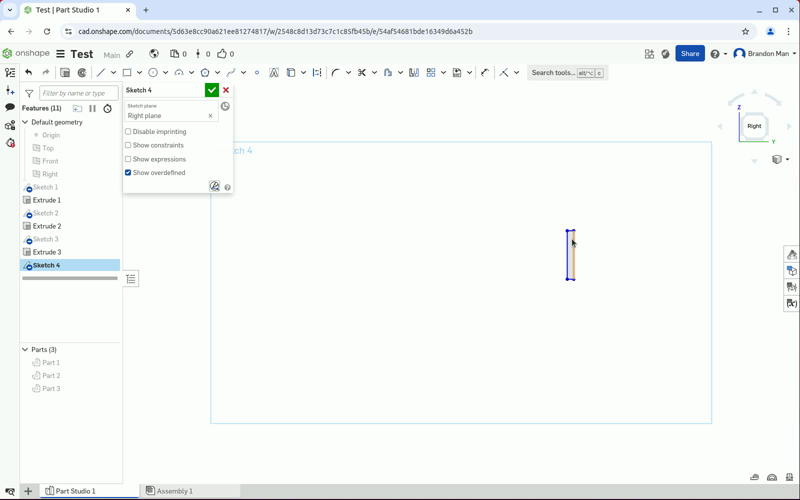
scroll(6)
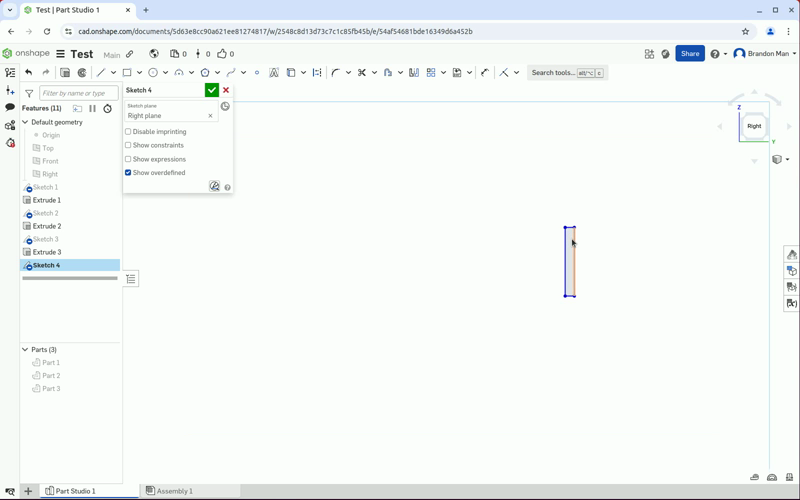
scroll(6)
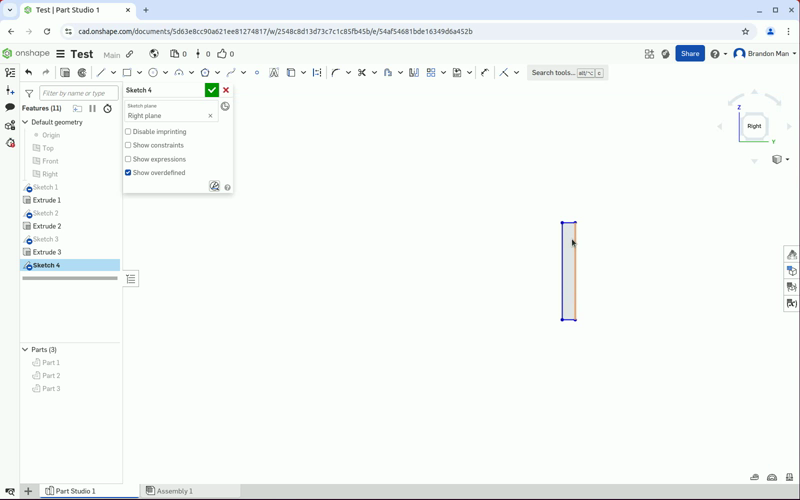
scroll(6)
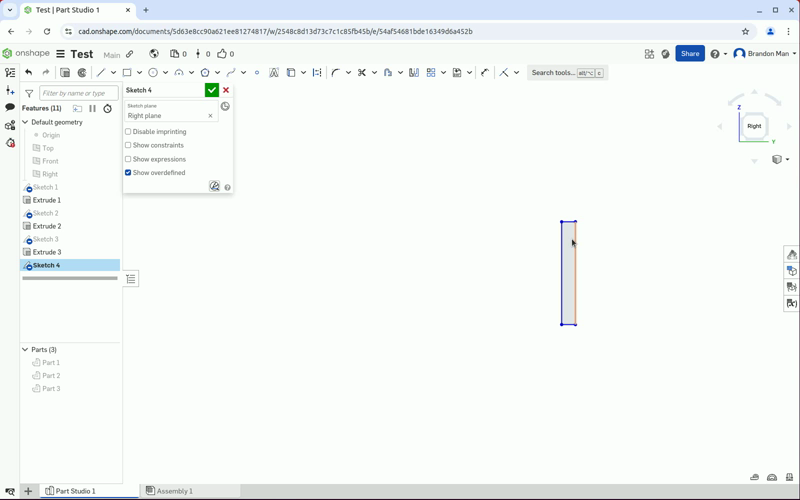
scroll(6)
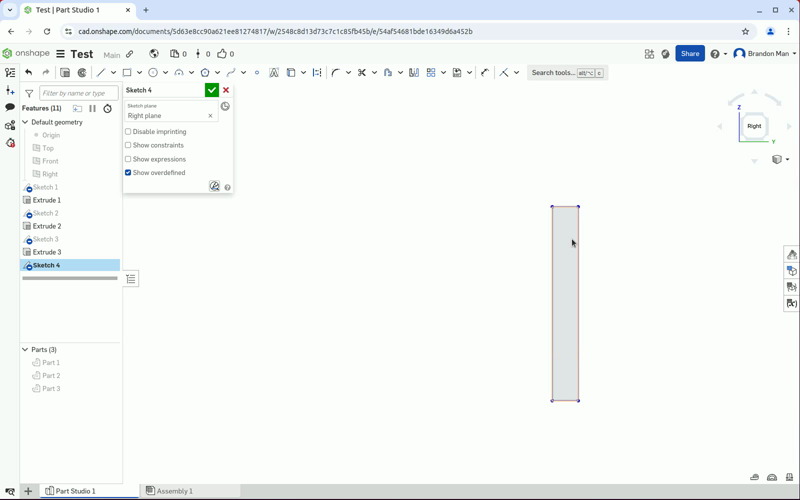
scroll(6)
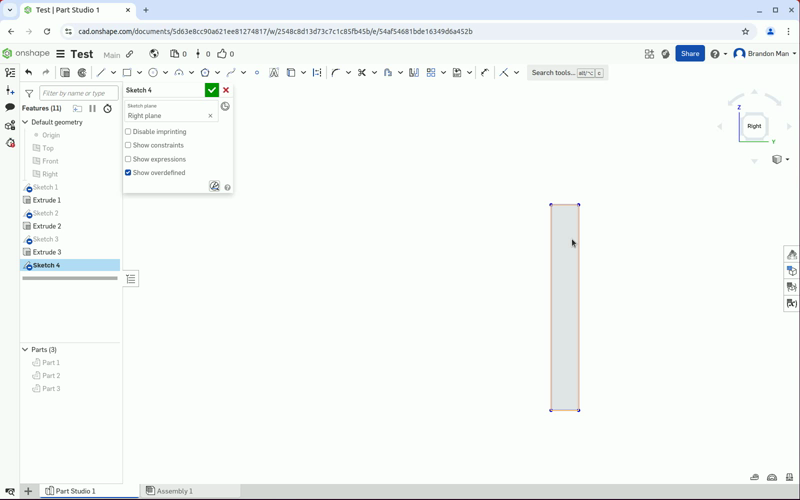
scroll(6)
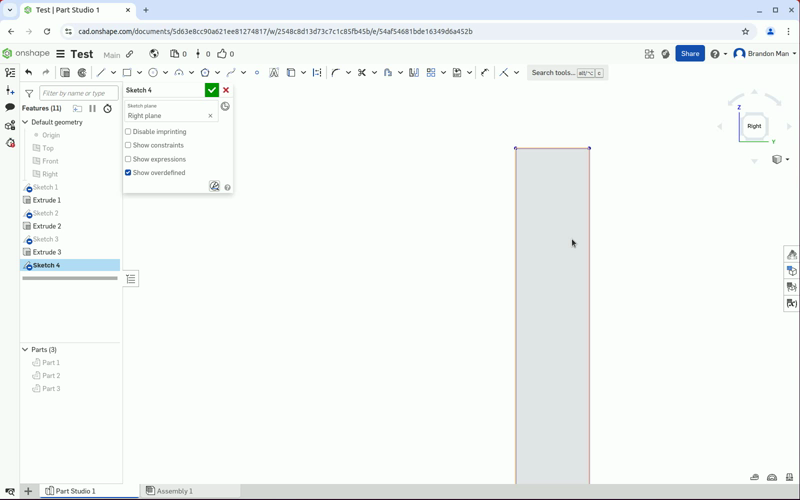
click(572, 238)
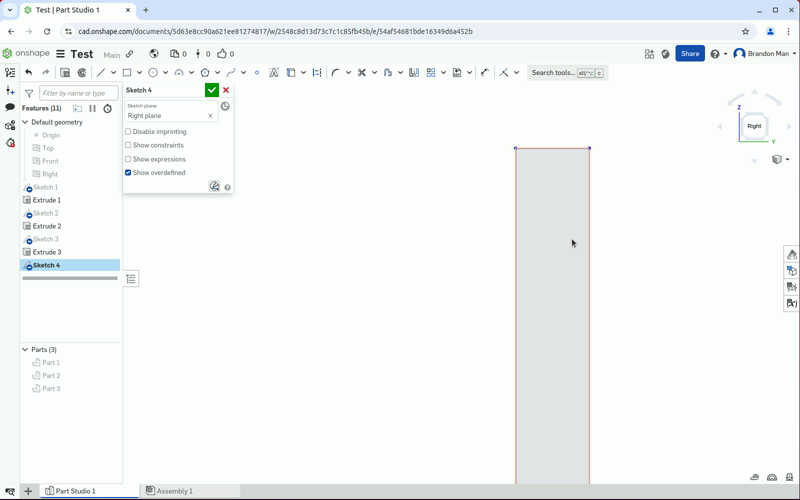
scroll(-6)
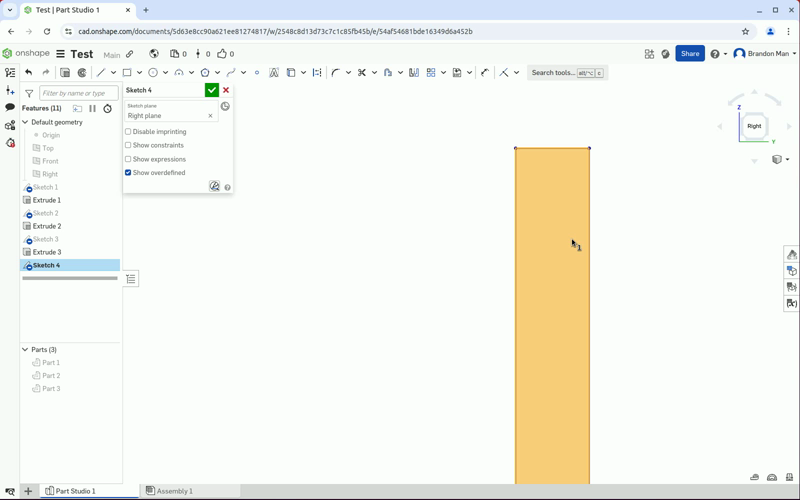
scroll(-6)
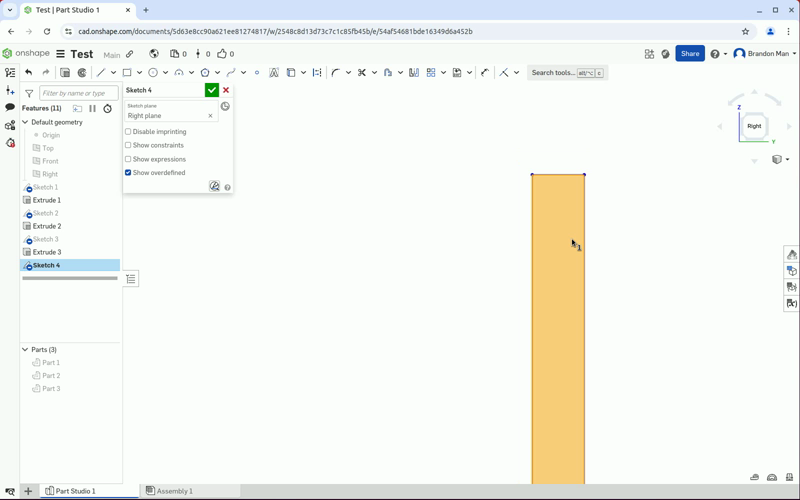
scroll(-6)
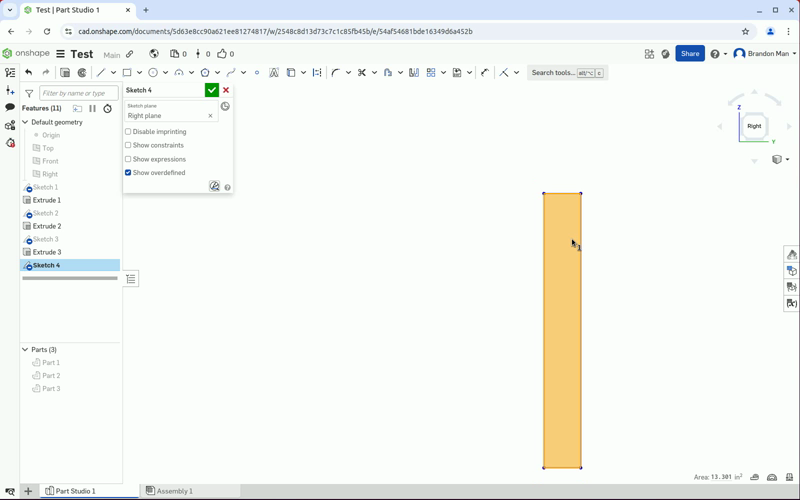
scroll(-6)
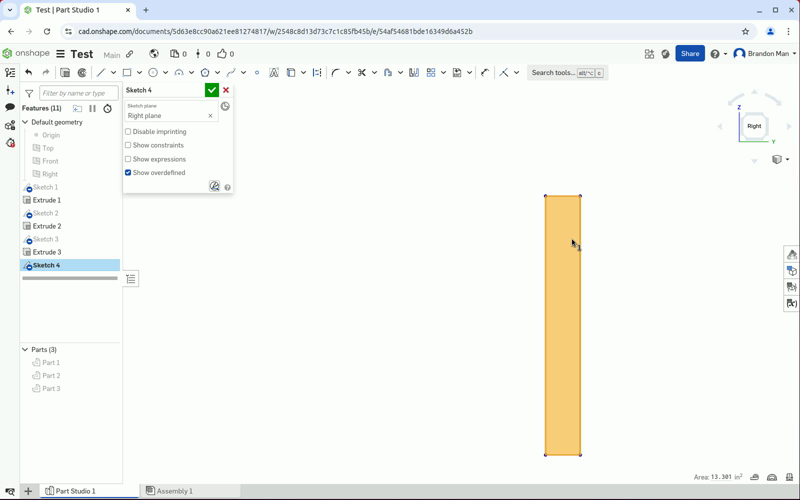
scroll(-6)
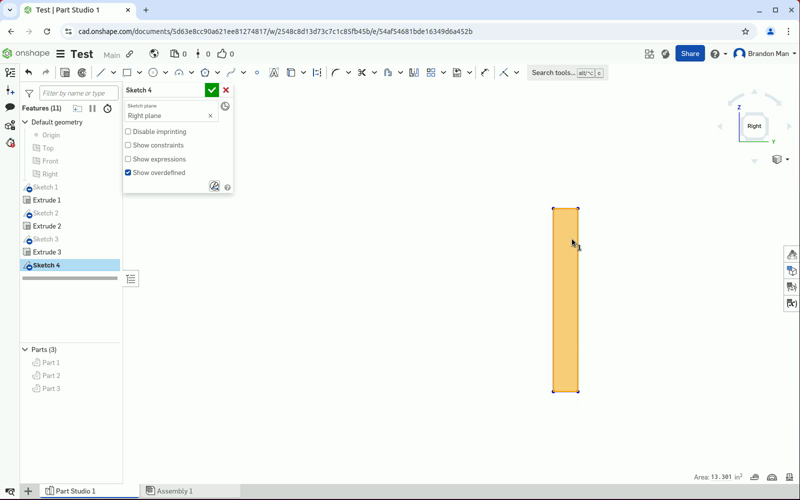
scroll(-6)
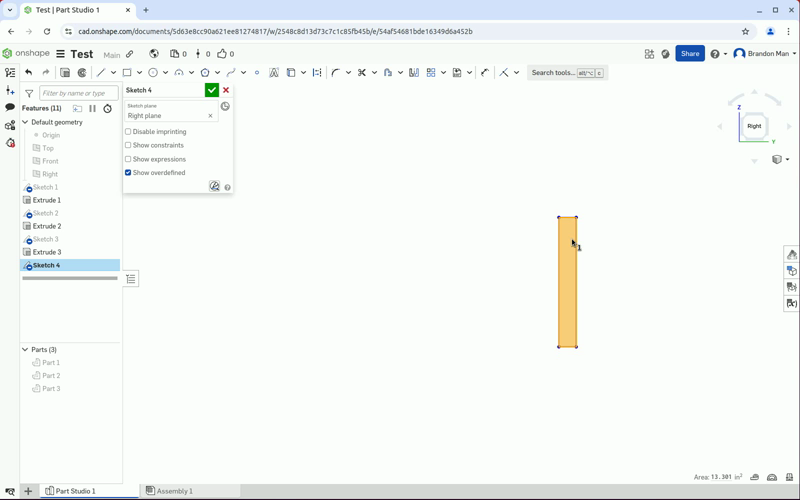
scroll(-6)
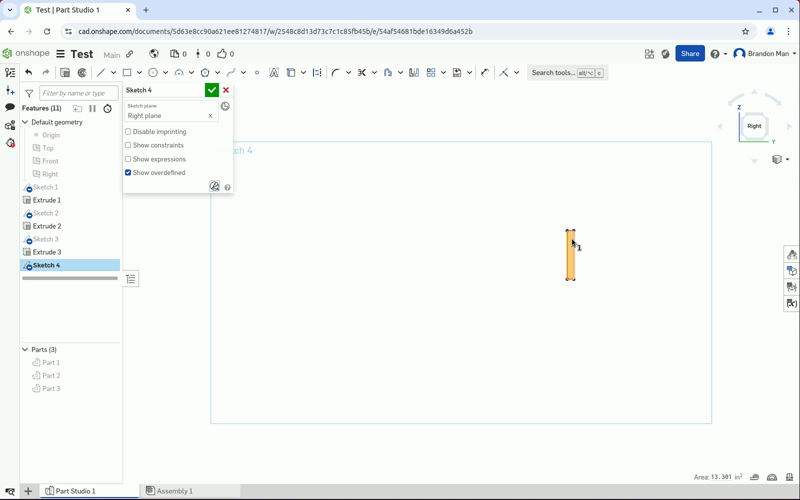
mouse_move(73, 352)
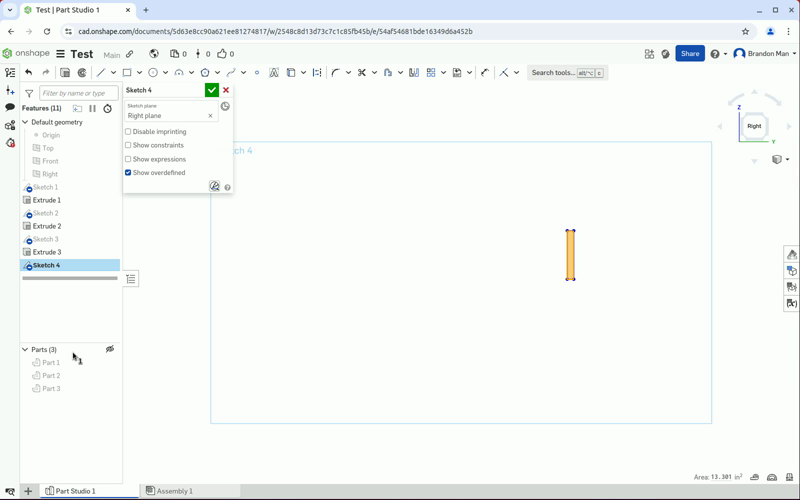
key(shift+y)
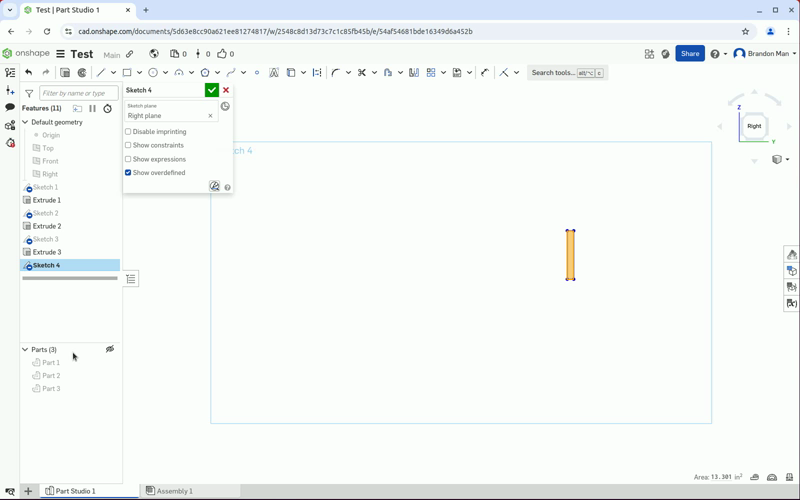
key(shift+e)
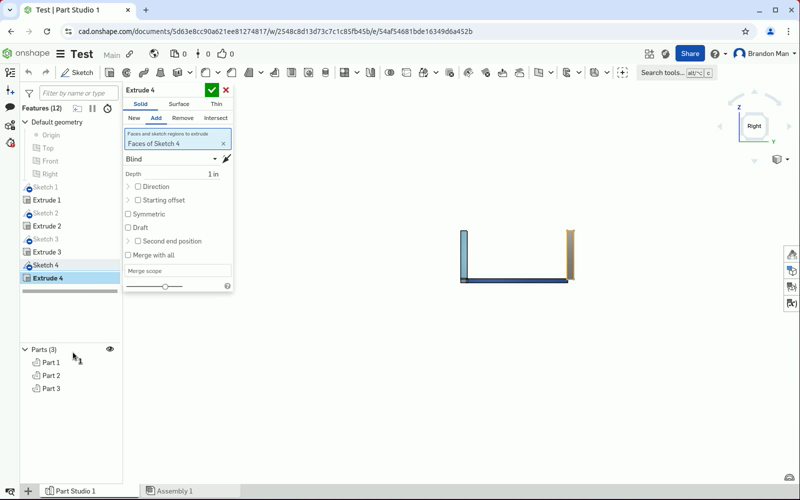
mouse_move(143, 106)
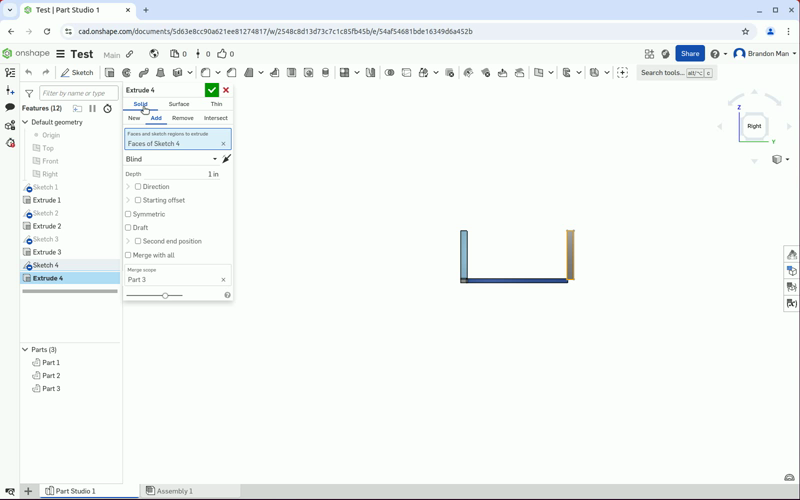
click(143, 106)
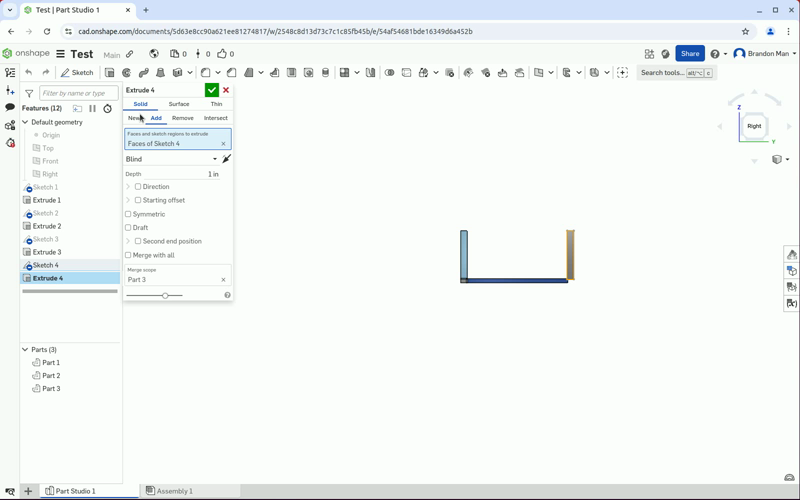
mouse_move(137, 120)
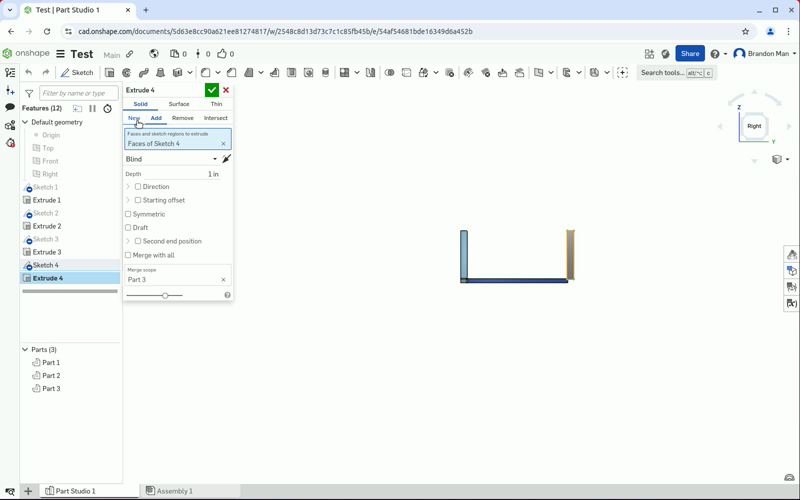
click(137, 120)
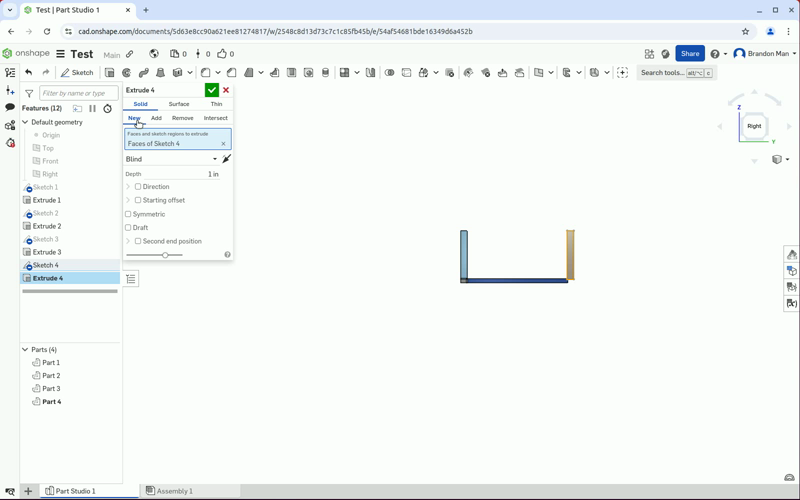
key(tab, 4)
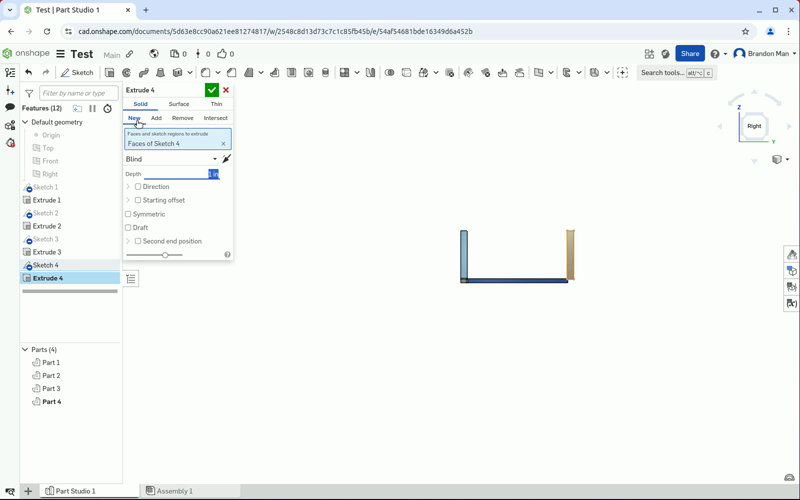
text(9.869)
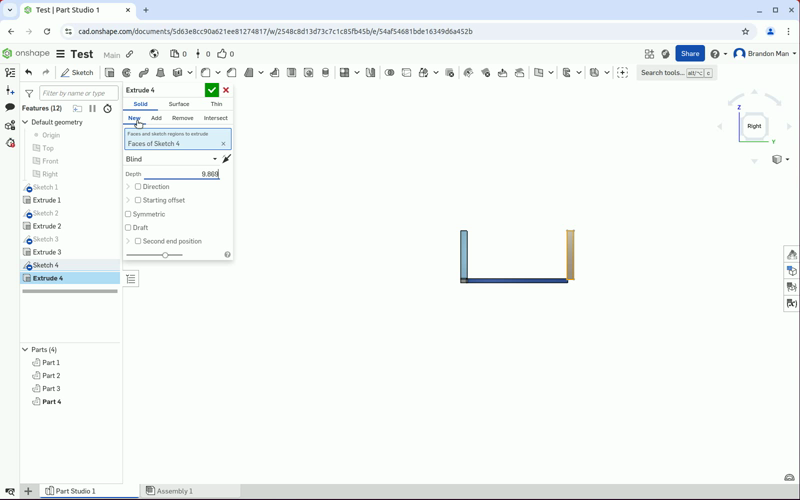
key(enter)
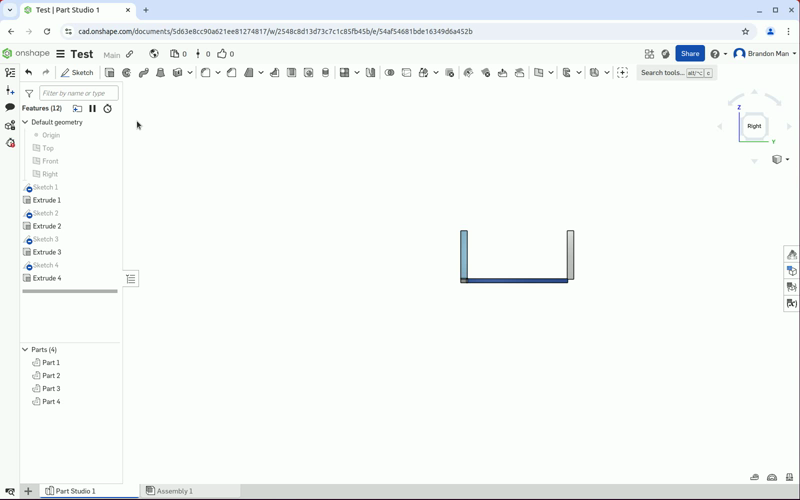
key(shift+h)
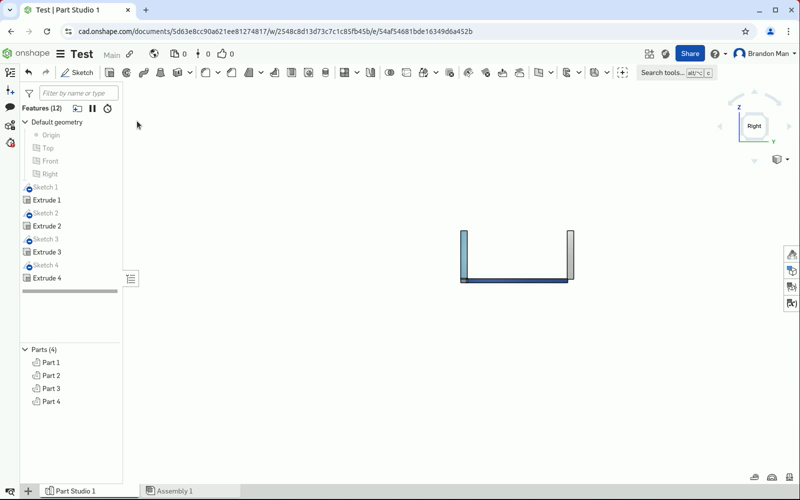
key(shift+h)
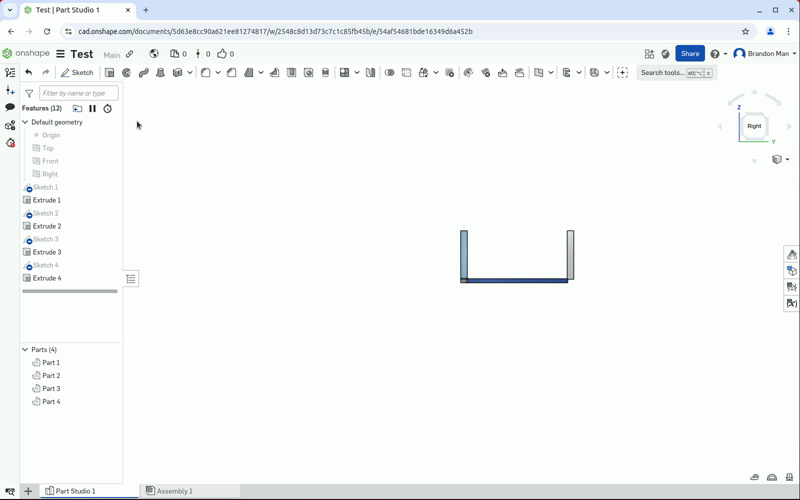
mouse_move(73, 189)
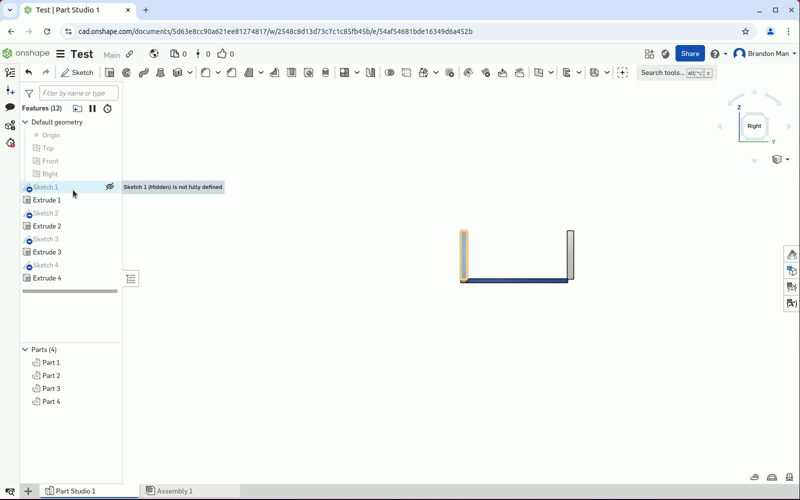
click(73, 189)
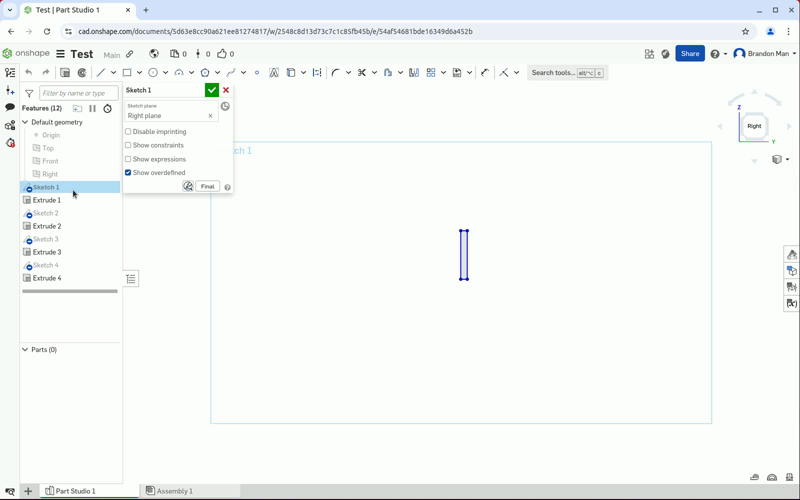
mouse_move(229, 92)
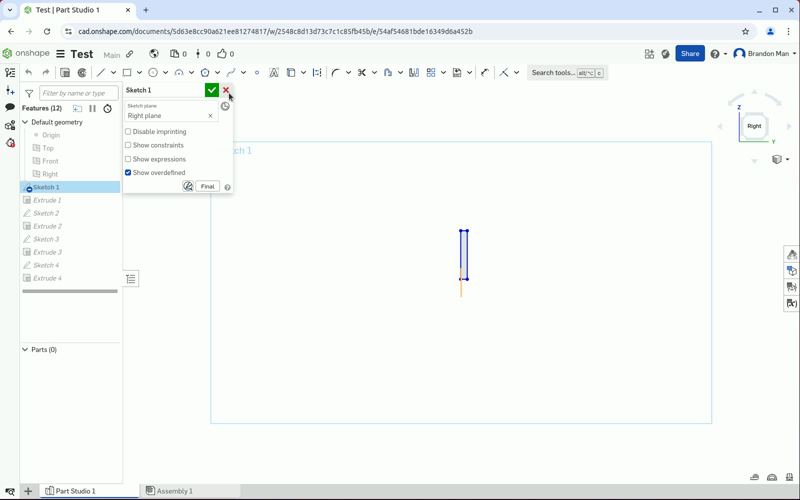
click(229, 92)
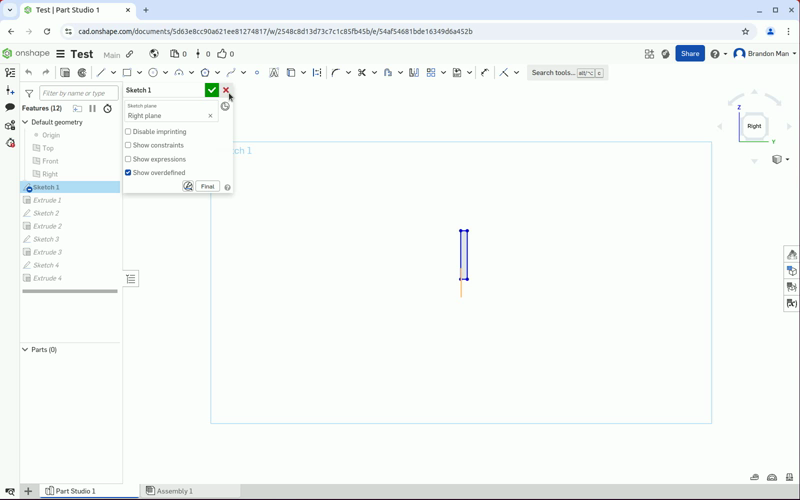
key(shift+s)
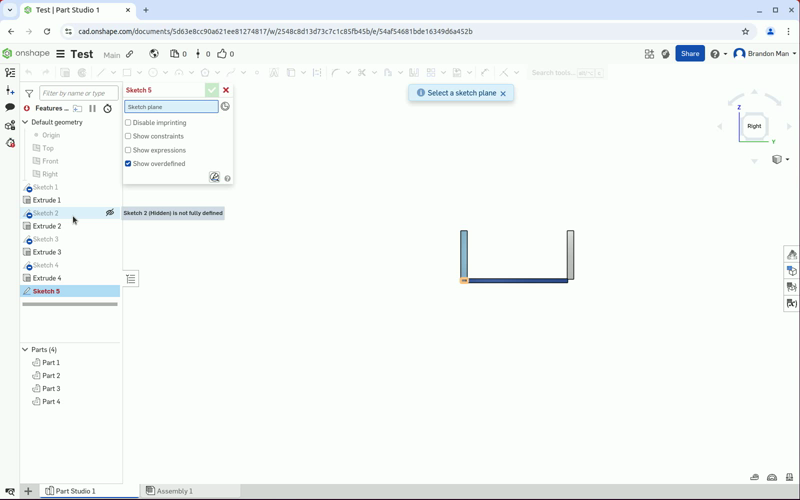
scroll(3)
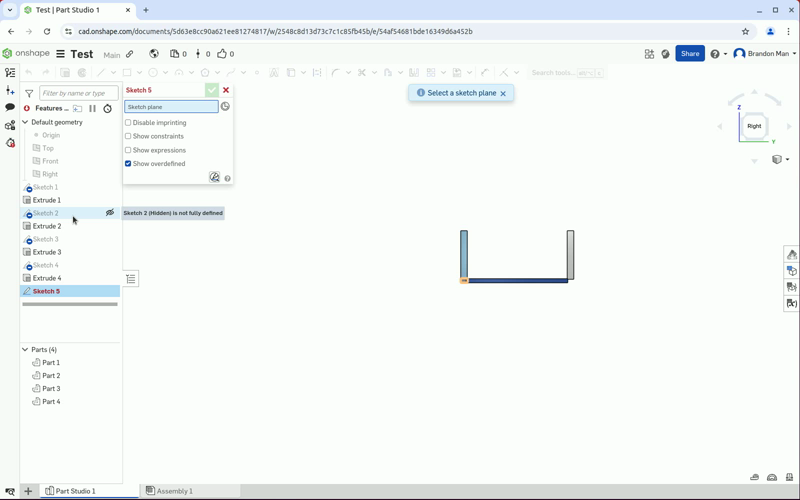
mouse_move(73, 176)
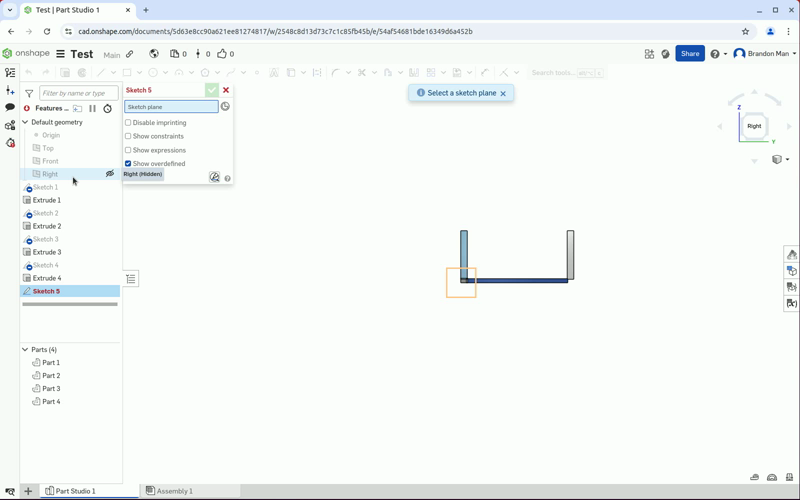
click(73, 176)
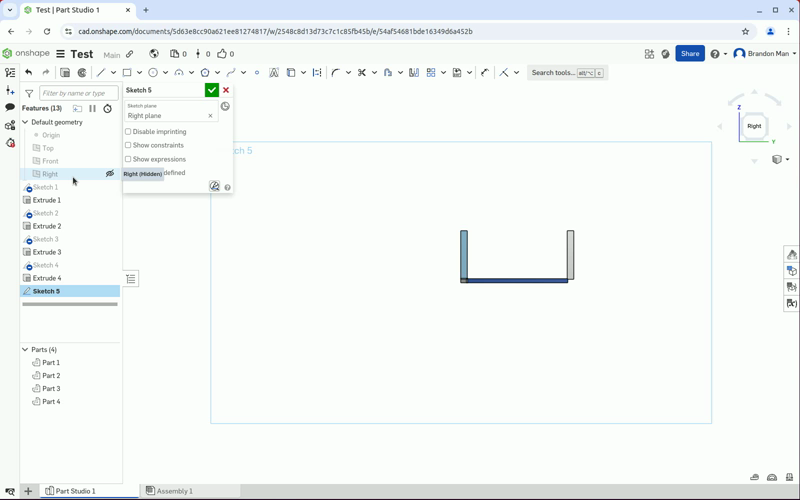
mouse_move(73, 352)
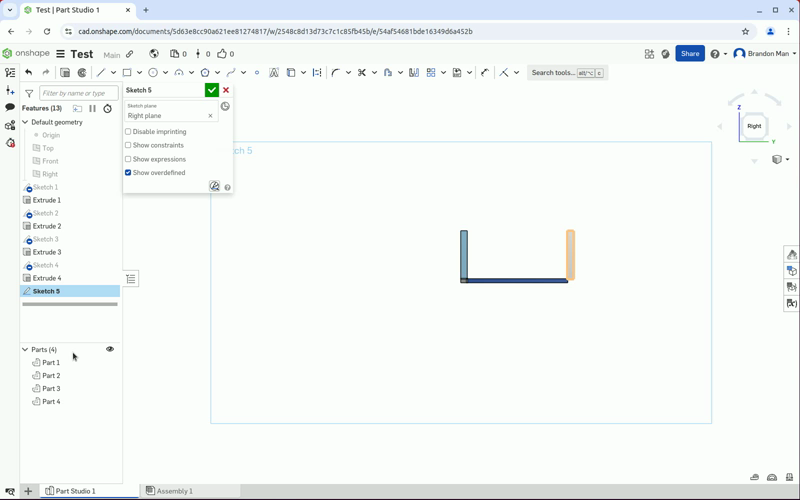
key(y)
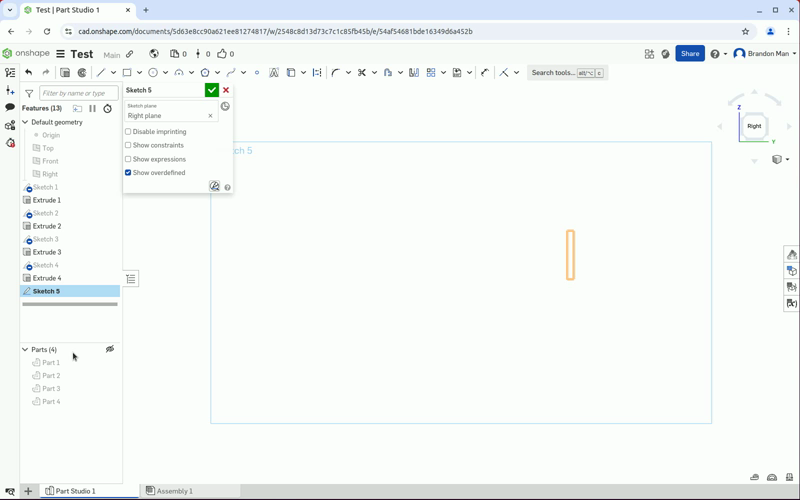
key(l)
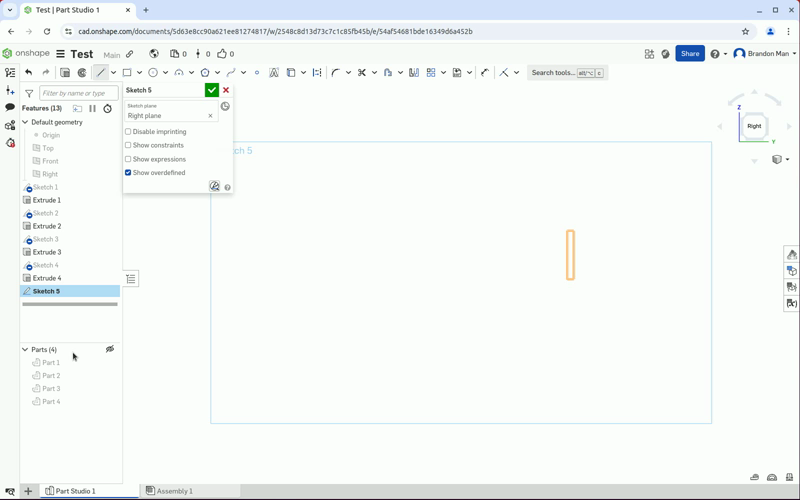
key_down(shift)
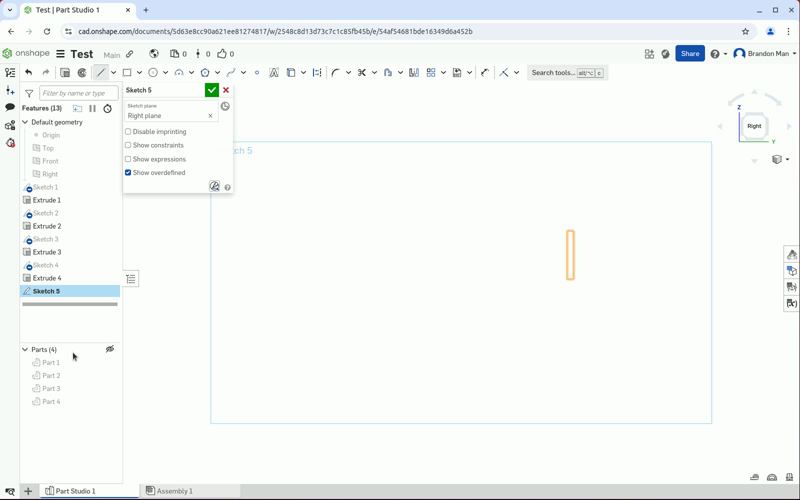
mouse_move(567, 282)
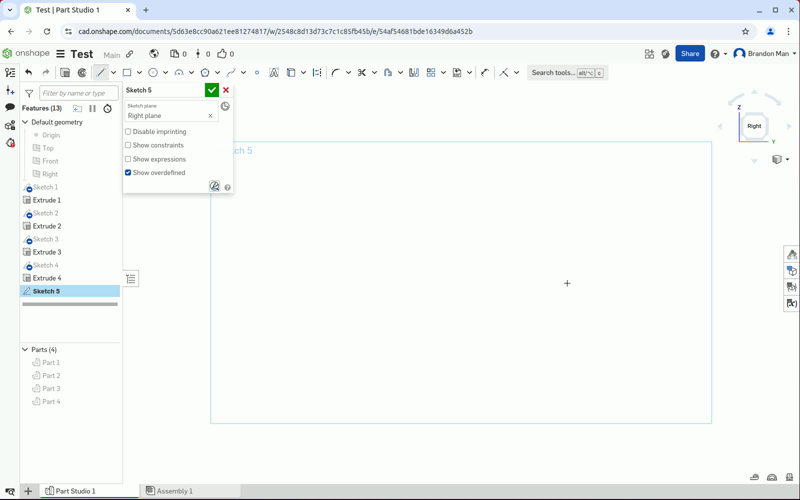
click(567, 282)
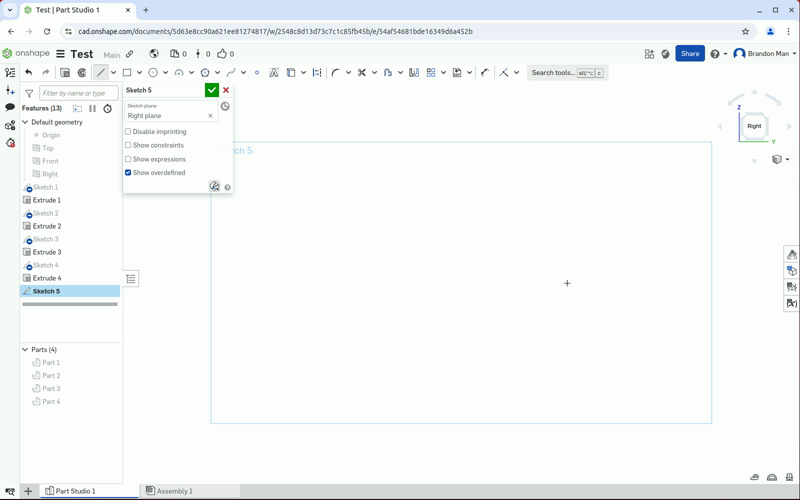
key_up(shift)
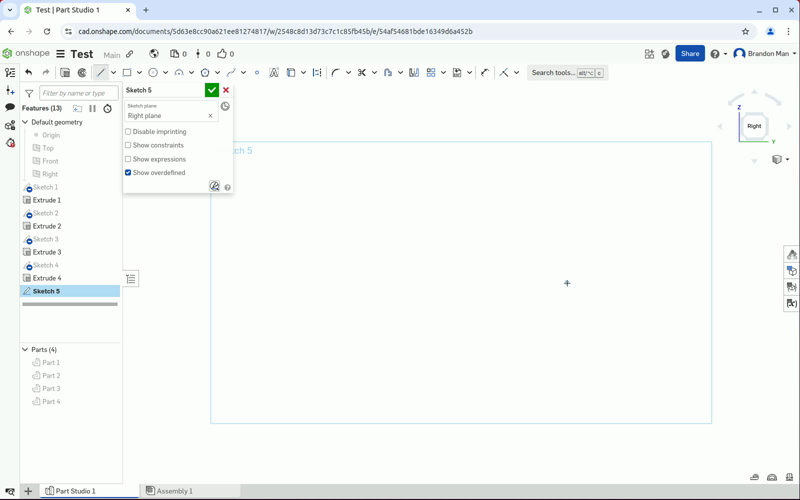
key_down(shift)
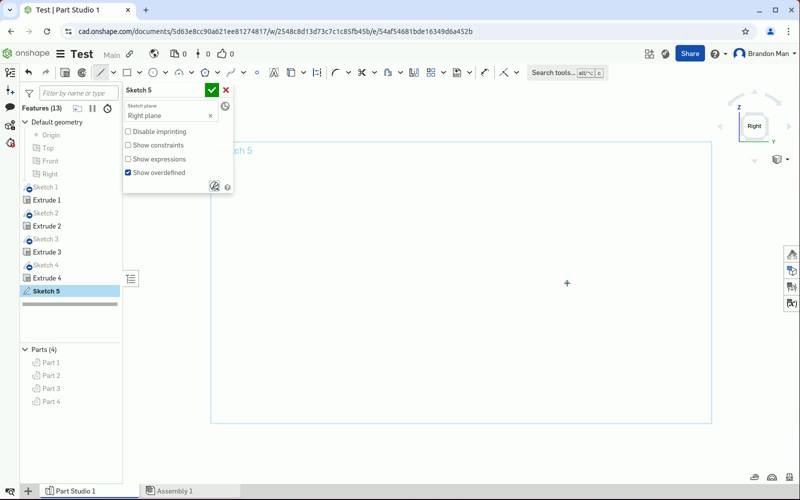
mouse_move(589, 282)
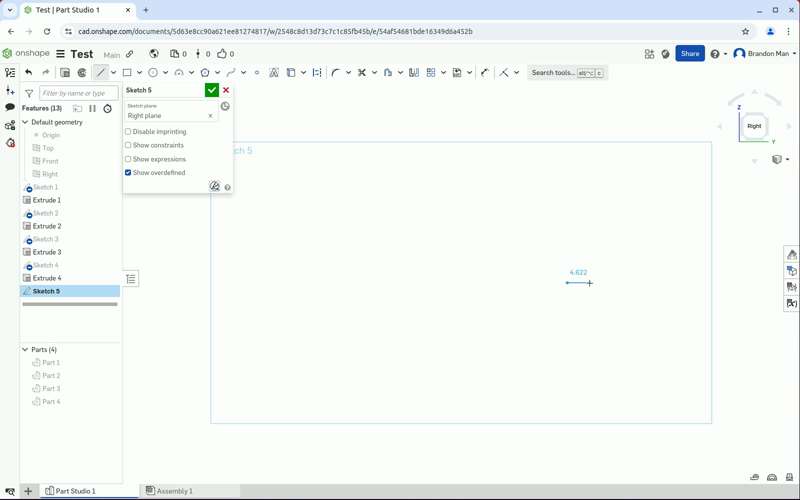
mouse_move(574, 282)
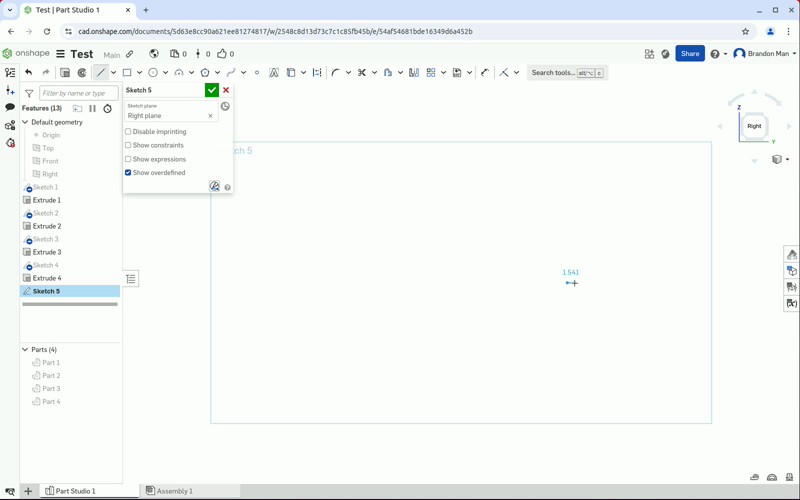
scroll(6)
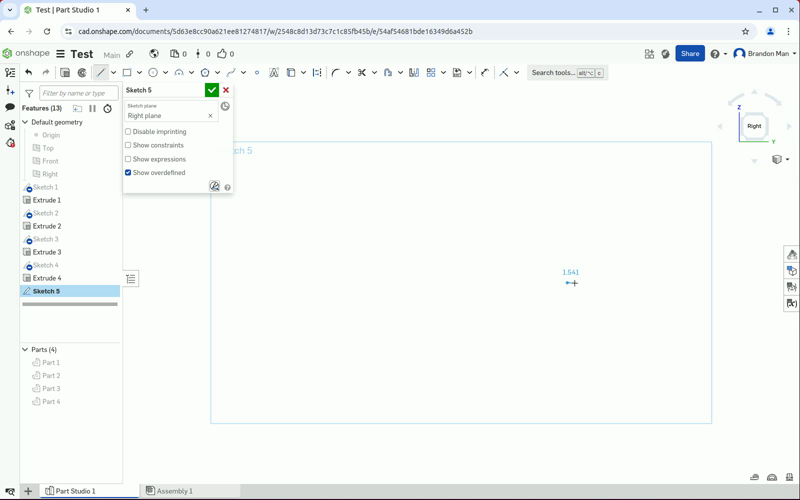
scroll(6)
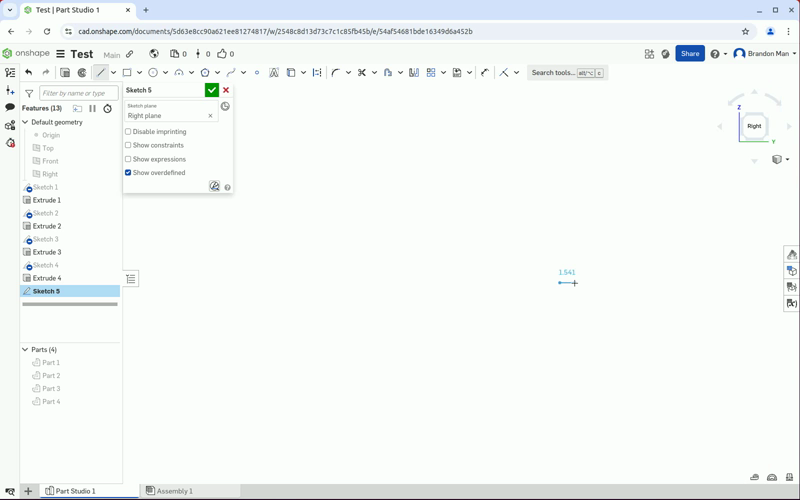
scroll(6)
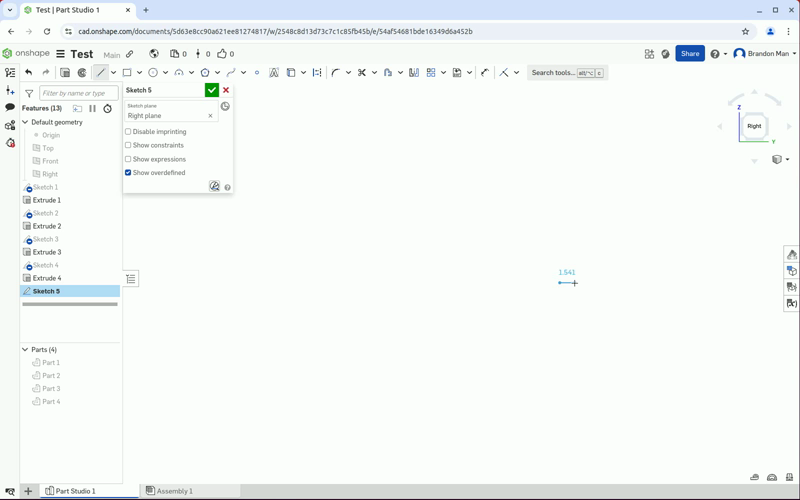
scroll(6)
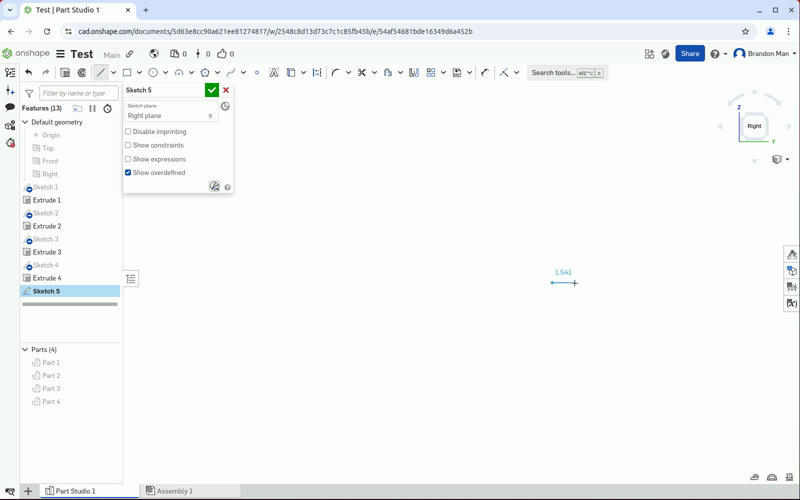
scroll(6)
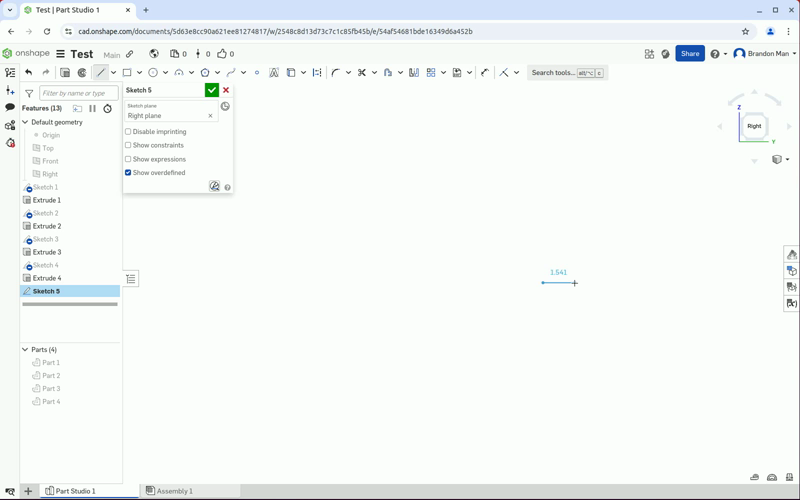
scroll(6)
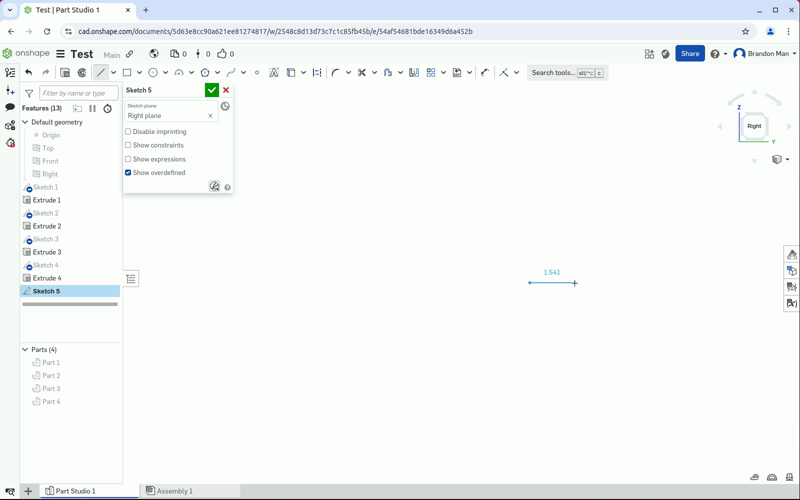
scroll(6)
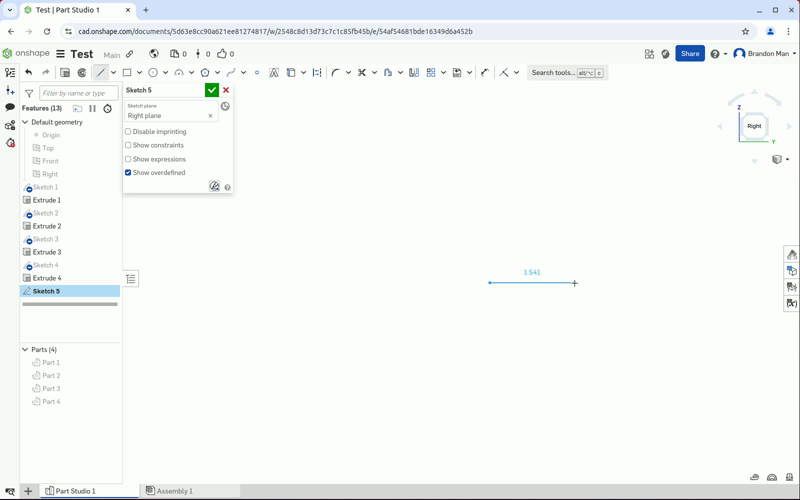
click(574, 282)
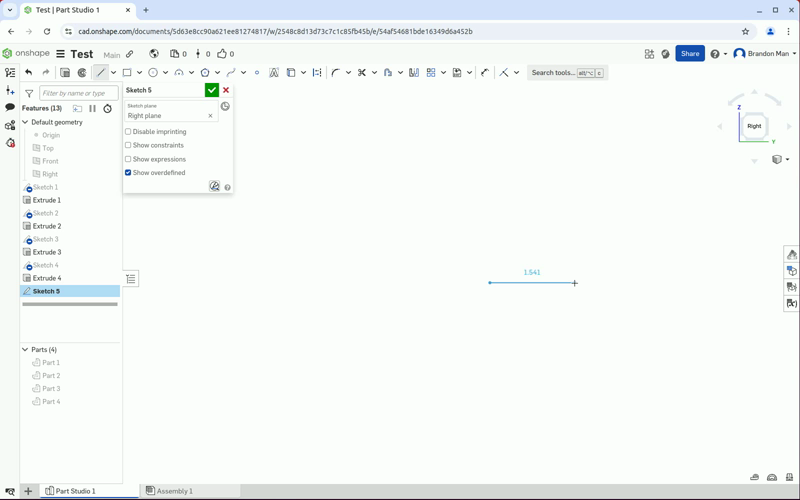
scroll(-6)
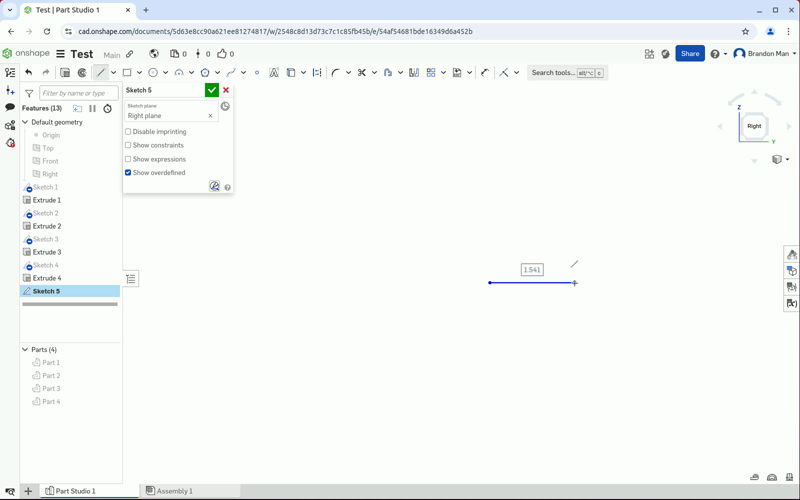
scroll(-6)
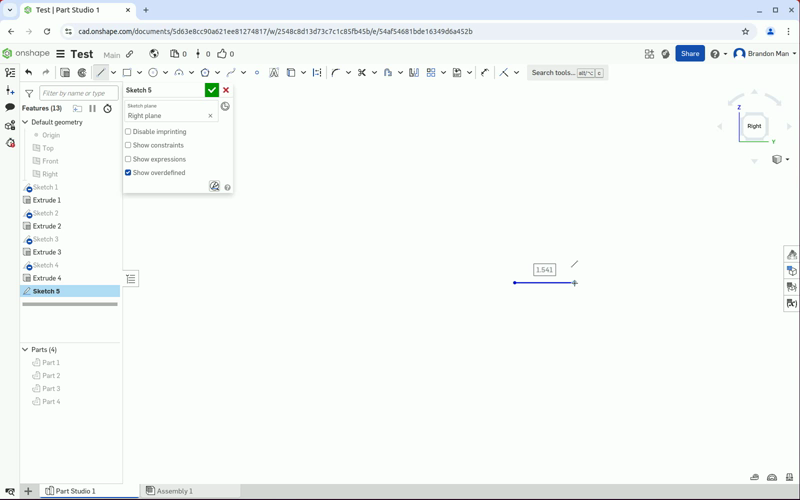
scroll(-6)
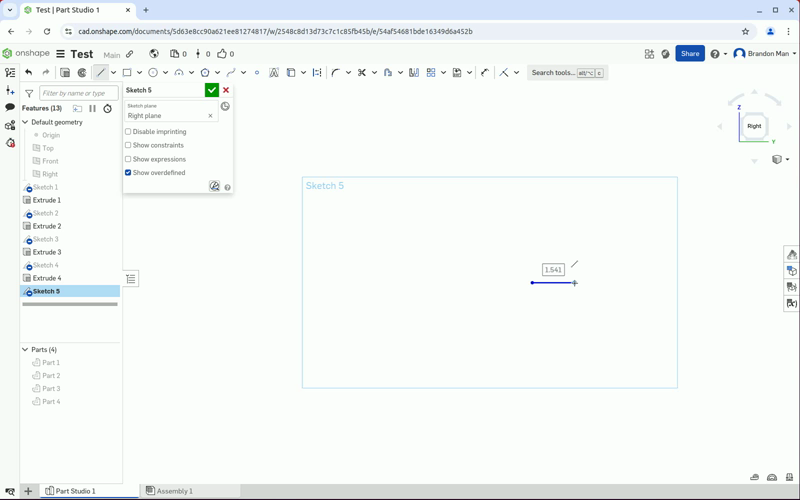
scroll(-6)
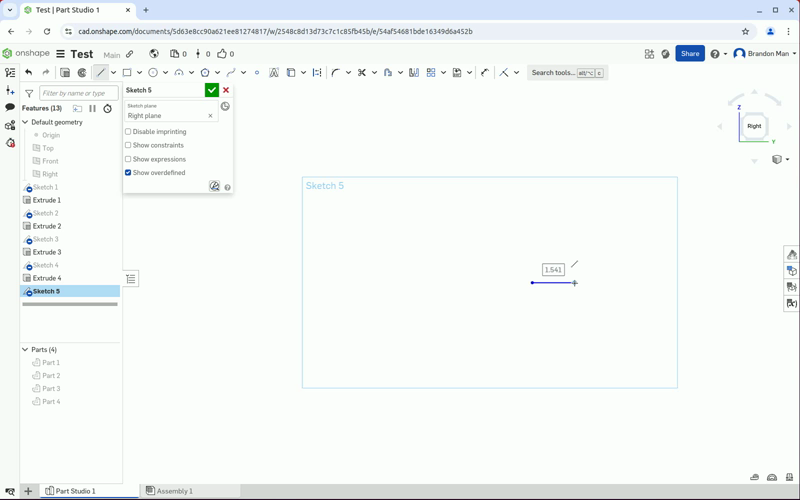
scroll(-6)
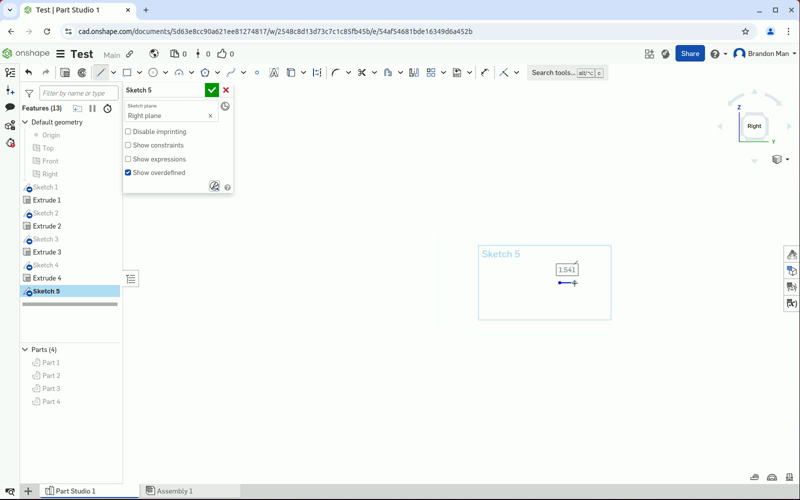
scroll(-6)
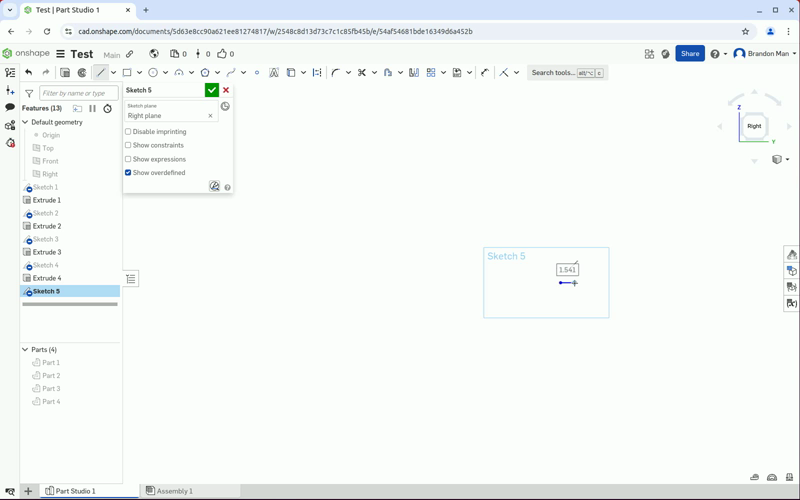
scroll(-6)
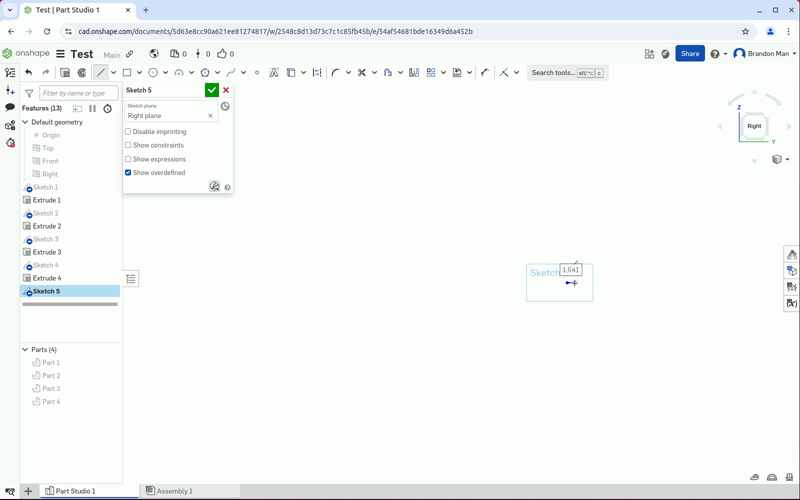
key_up(shift)
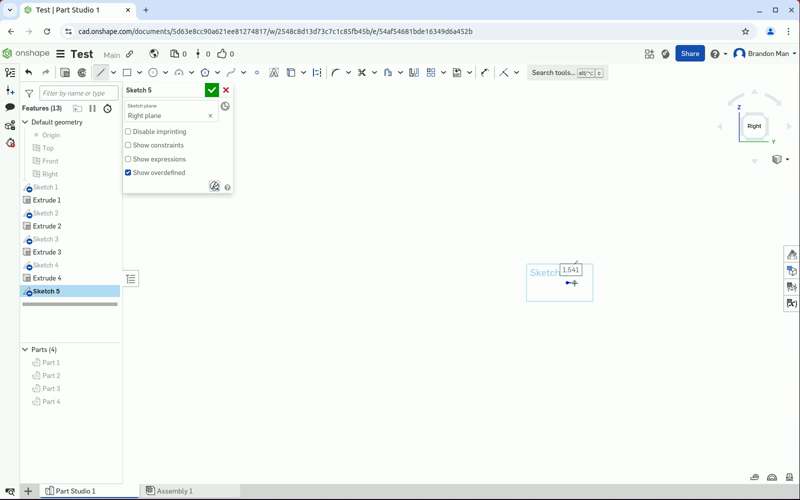
key_down(shift)
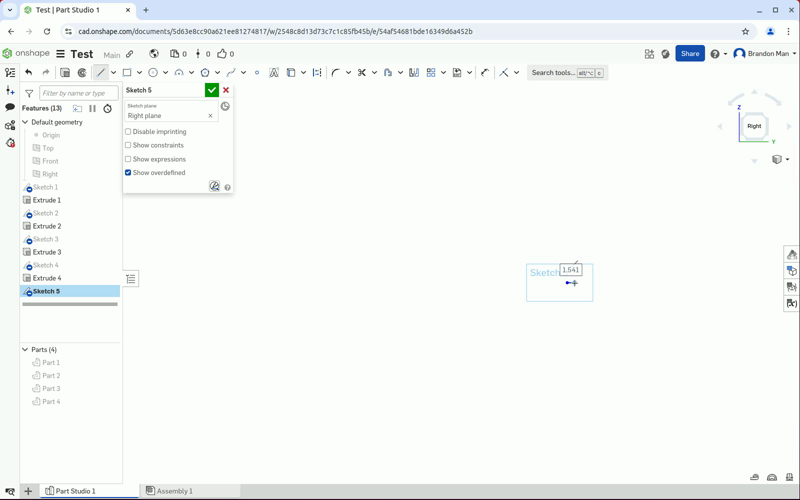
mouse_move(589, 282)
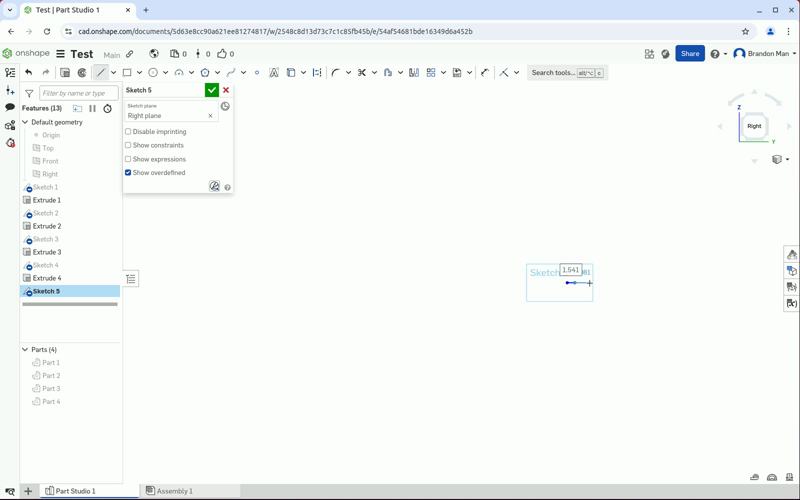
mouse_move(574, 278)
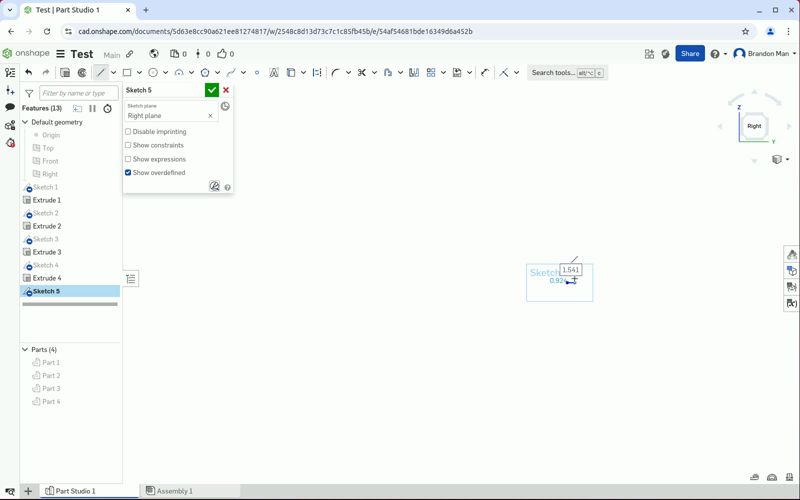
scroll(6)
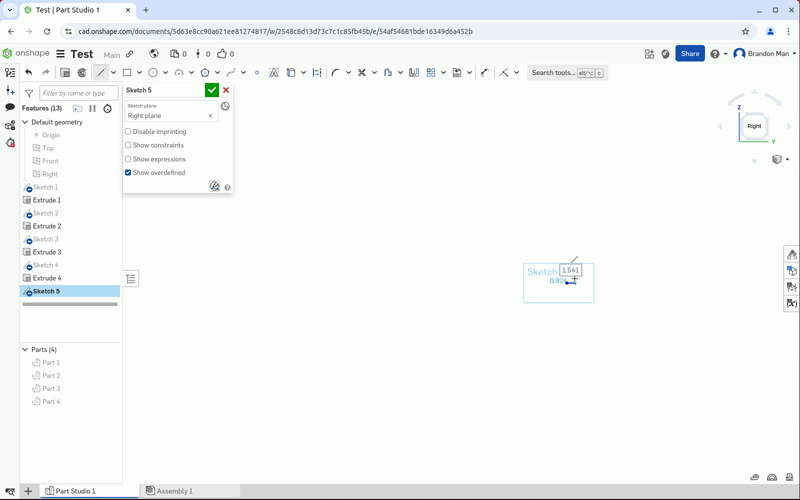
scroll(6)
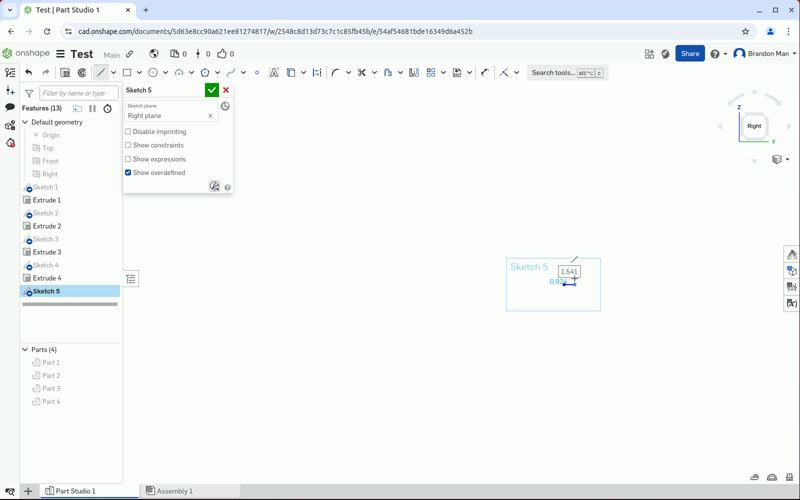
scroll(6)
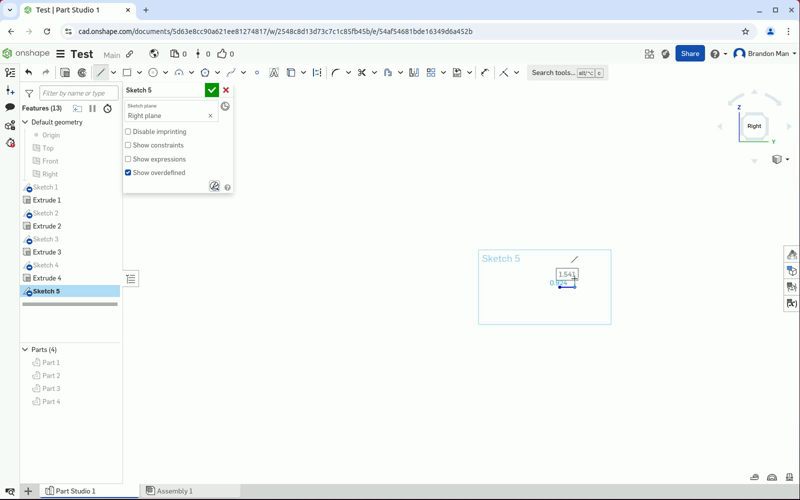
scroll(6)
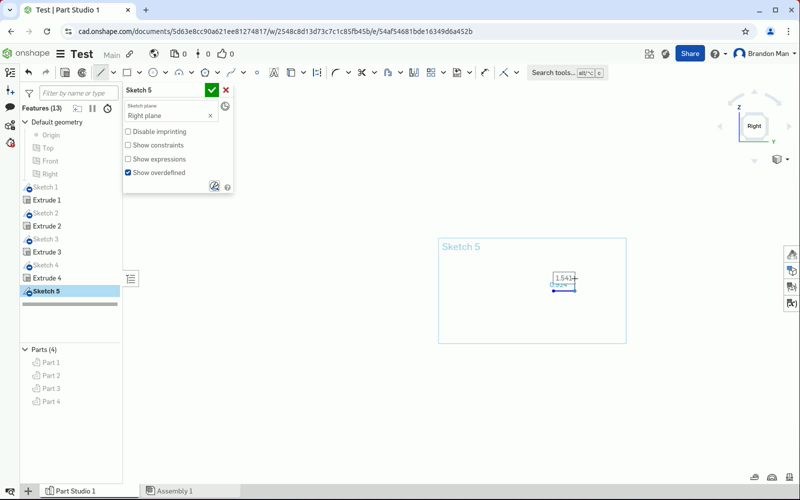
scroll(6)
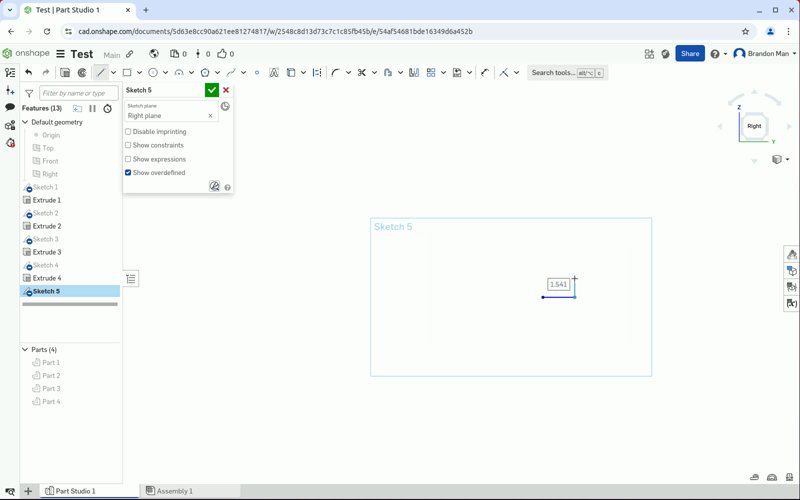
scroll(6)
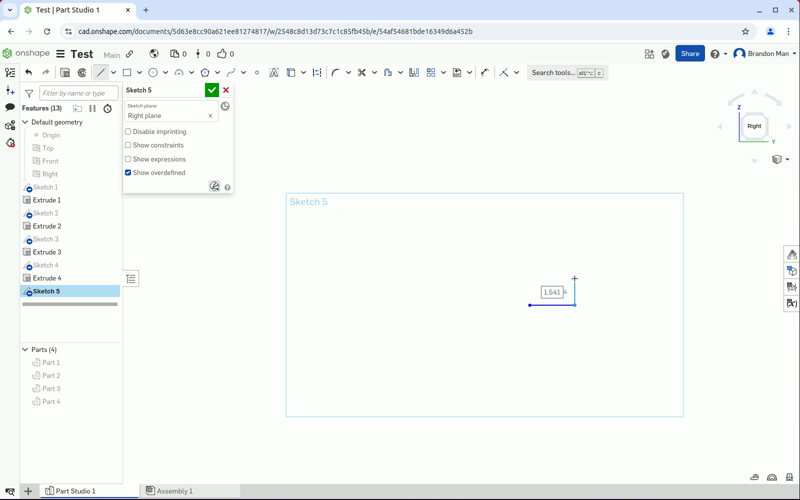
scroll(6)
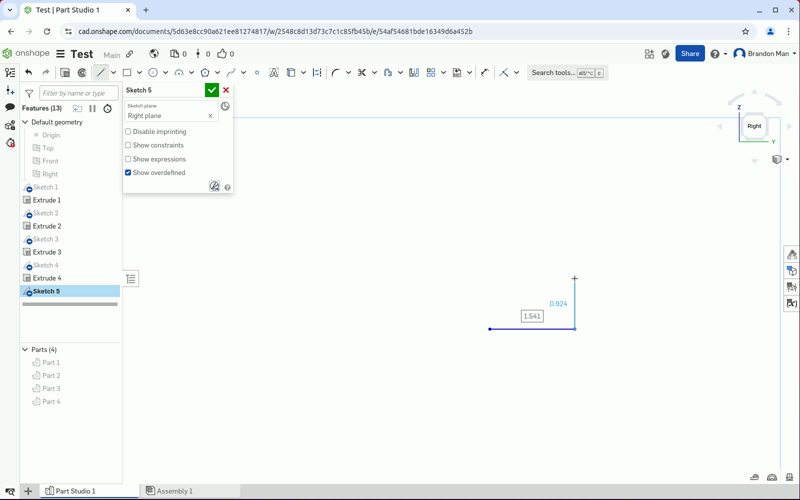
click(574, 278)
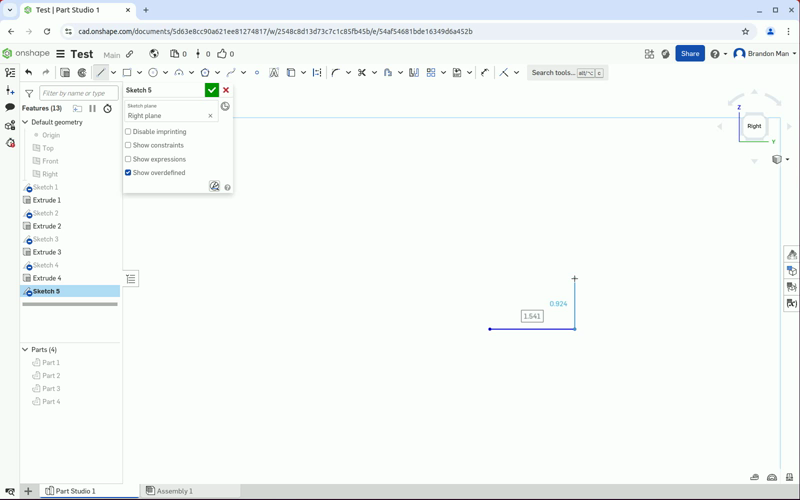
scroll(-6)
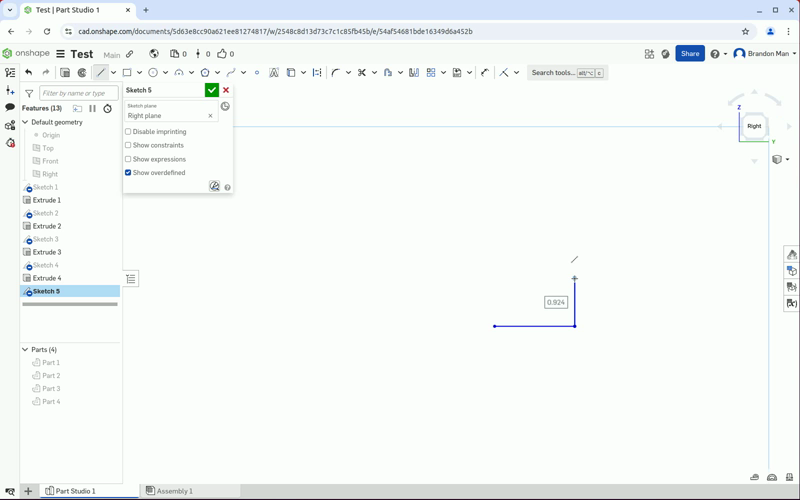
scroll(-6)
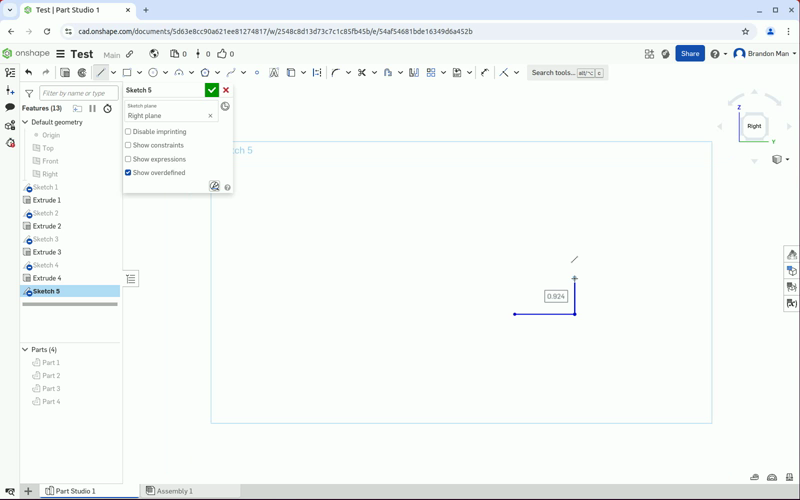
scroll(-6)
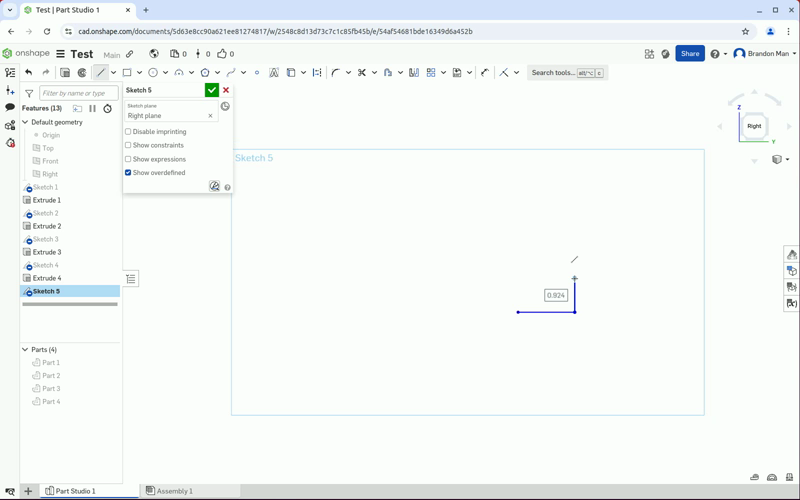
scroll(-6)
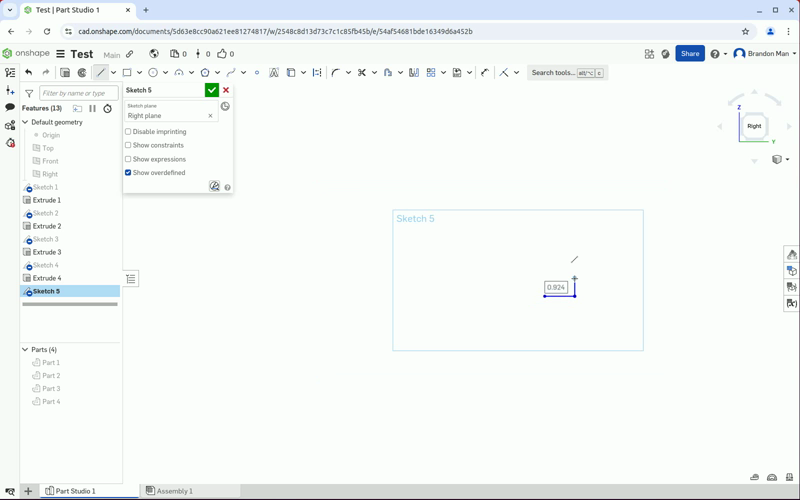
scroll(-6)
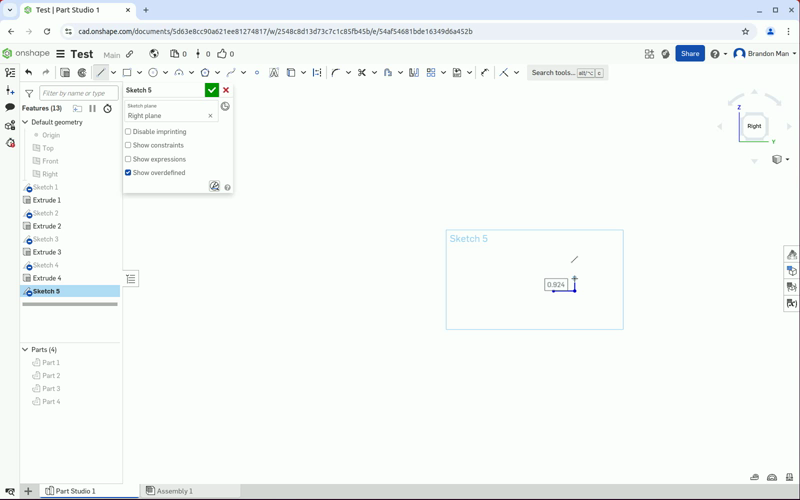
scroll(-6)
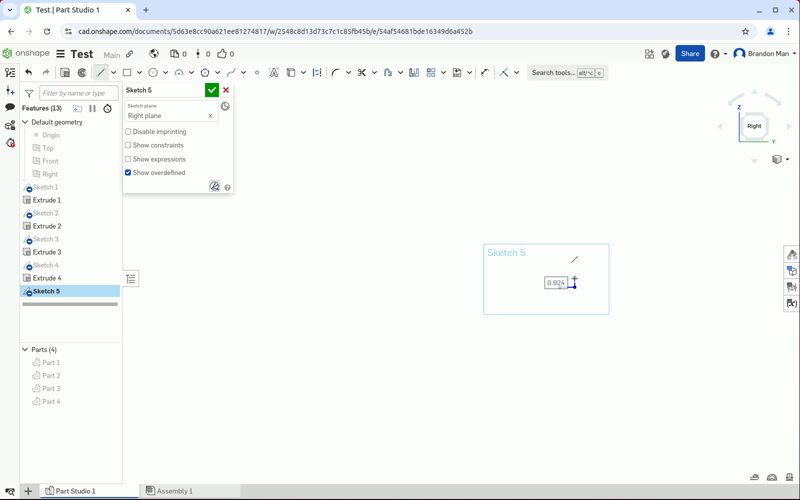
scroll(-6)
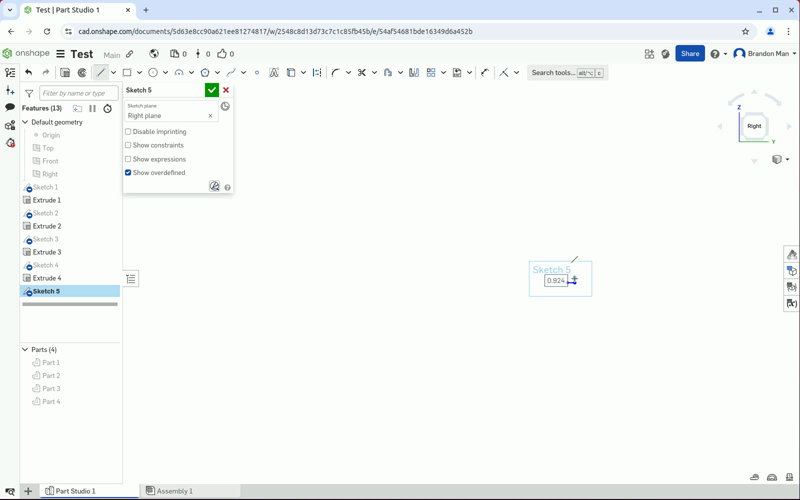
key_up(shift)
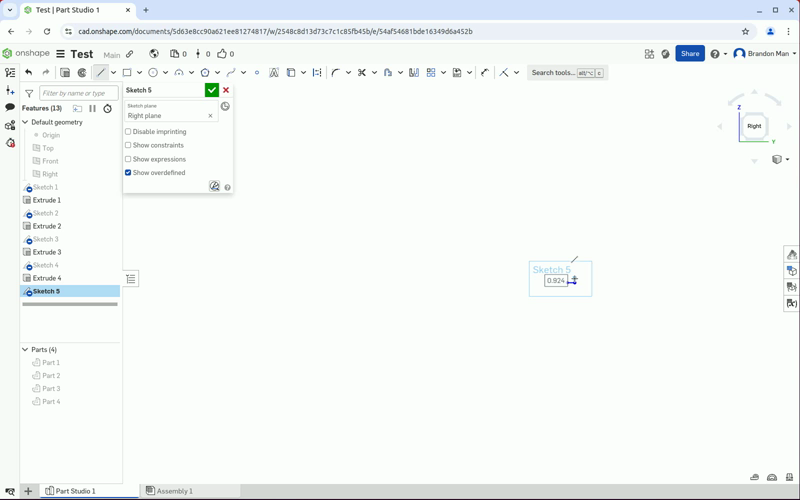
key_down(shift)
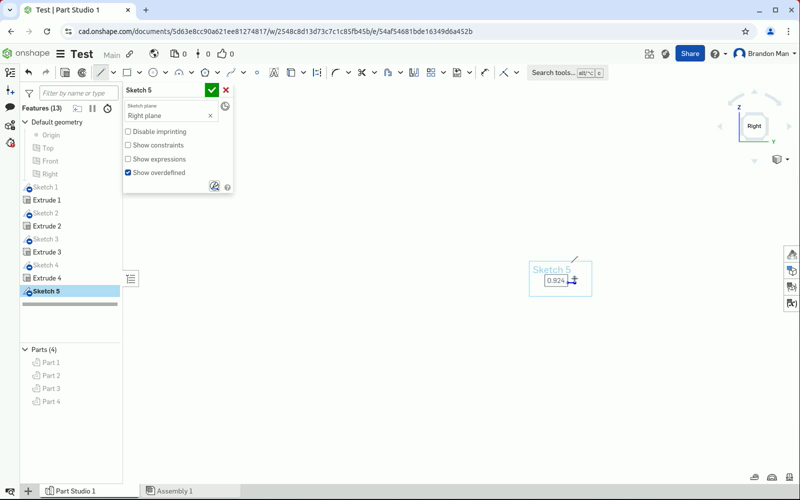
mouse_move(589, 278)
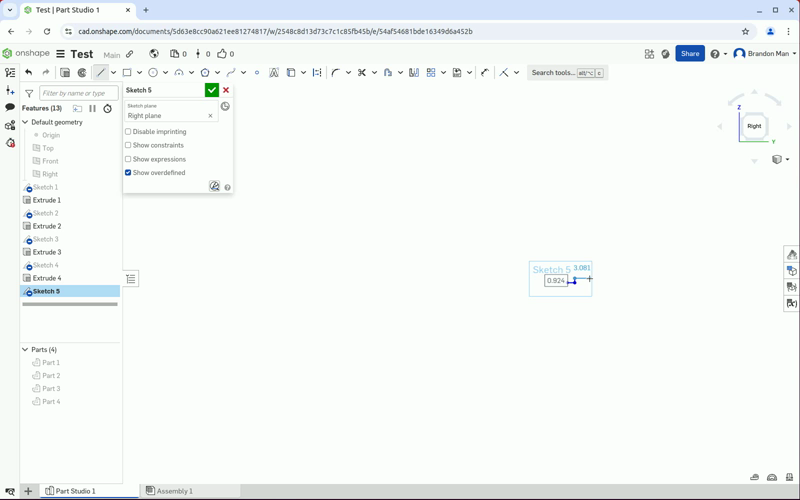
mouse_move(567, 278)
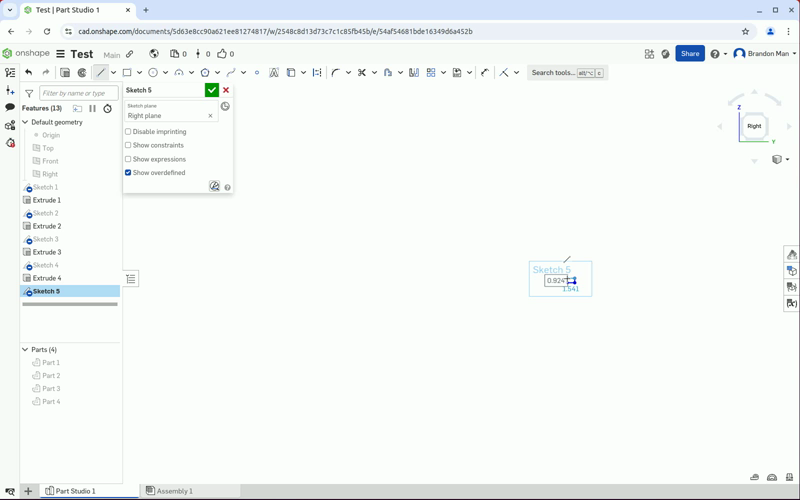
scroll(6)
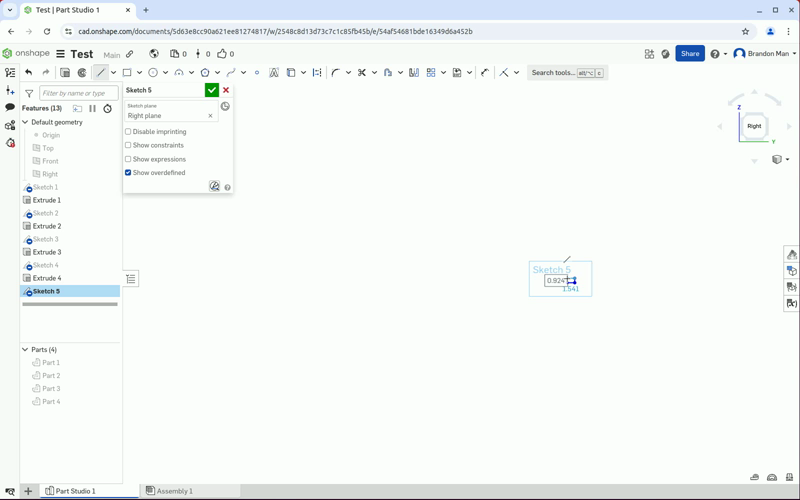
scroll(6)
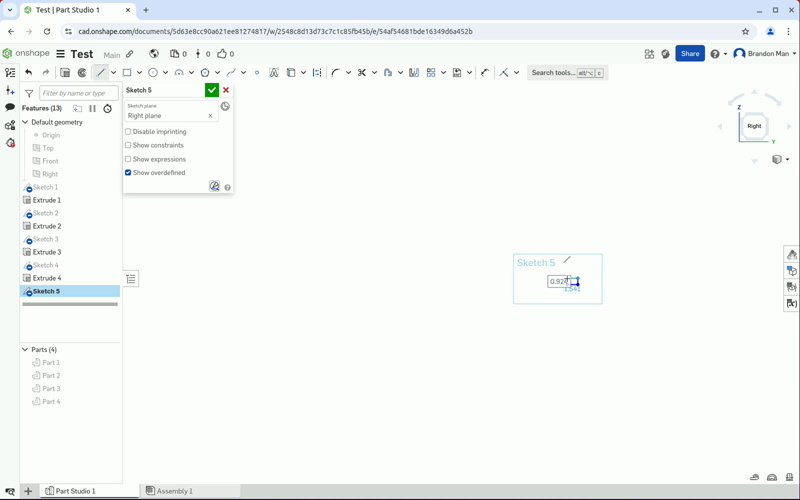
scroll(6)
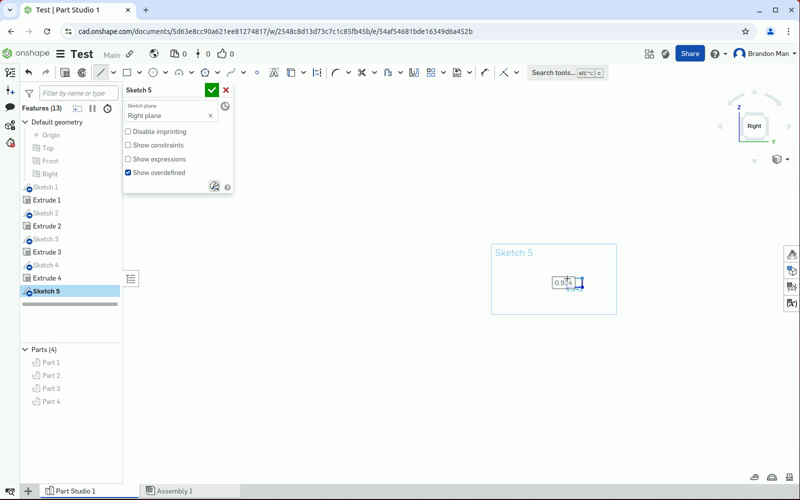
scroll(6)
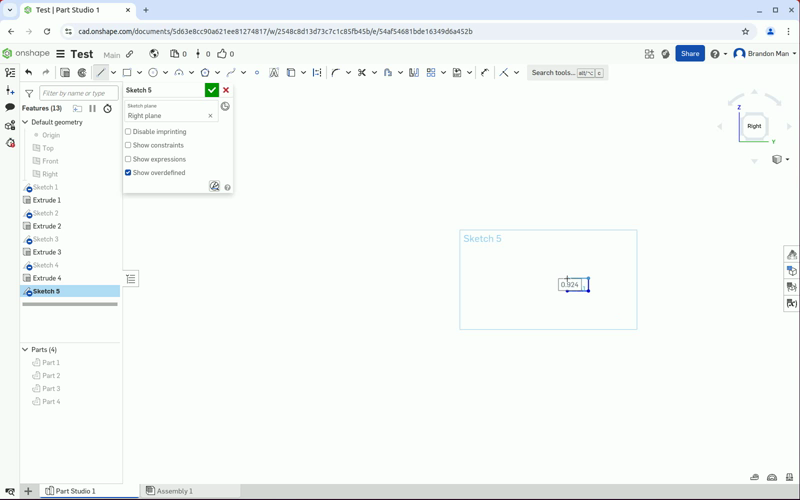
scroll(6)
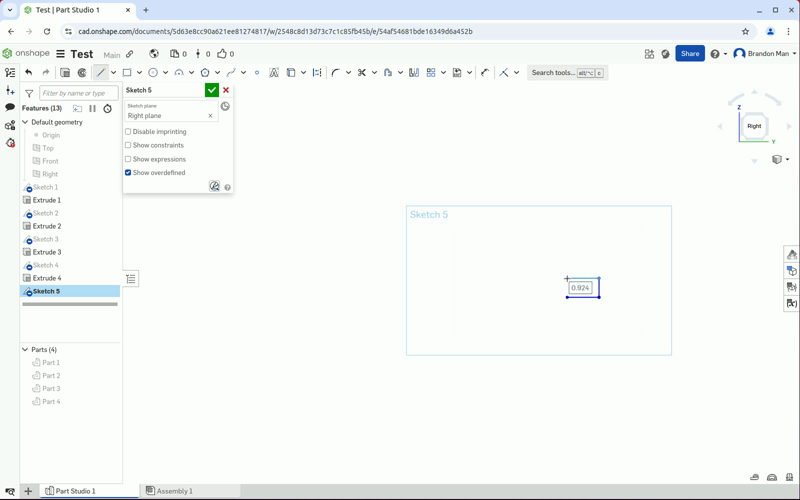
scroll(6)
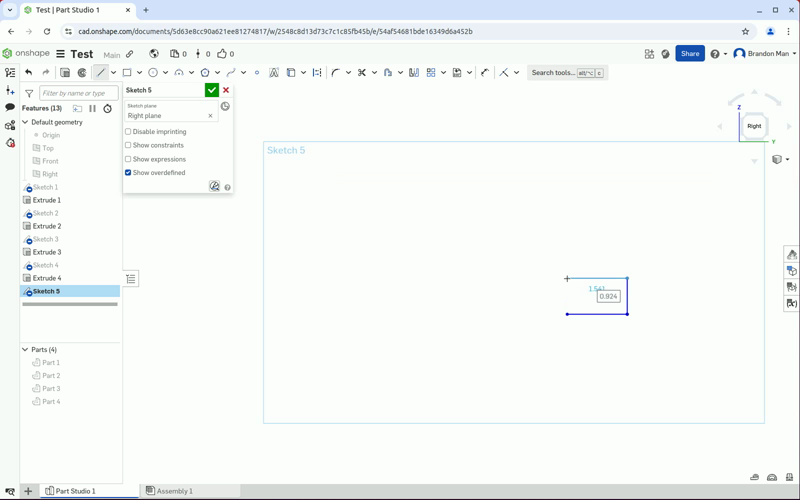
scroll(6)
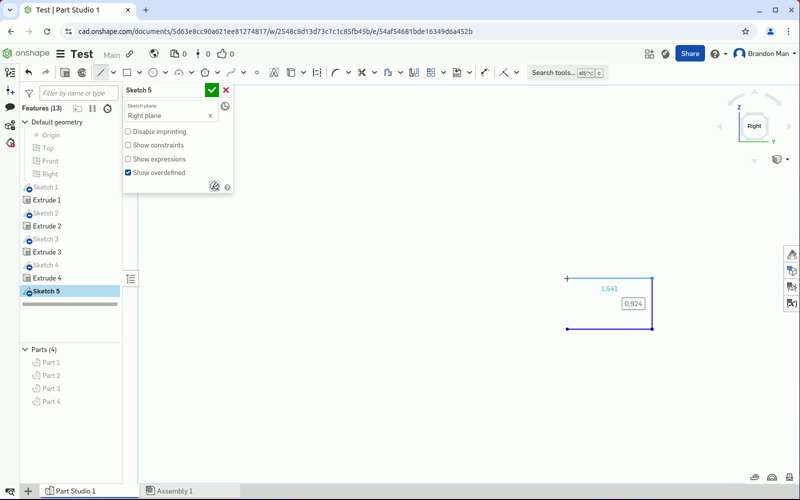
click(567, 278)
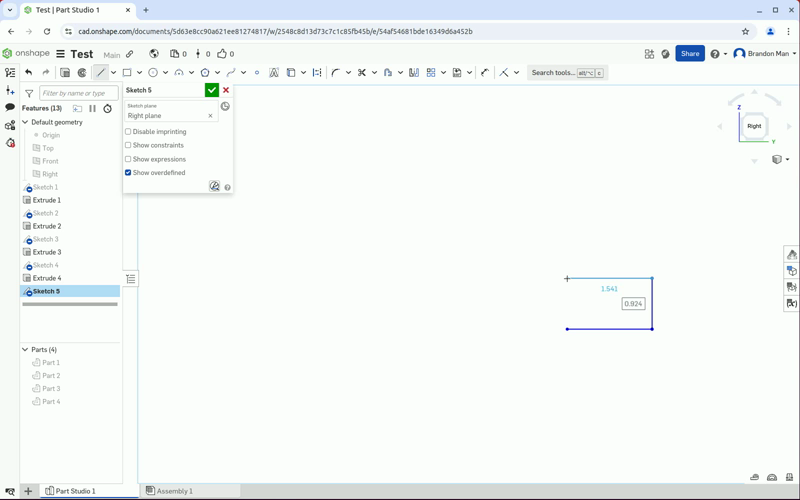
scroll(-6)
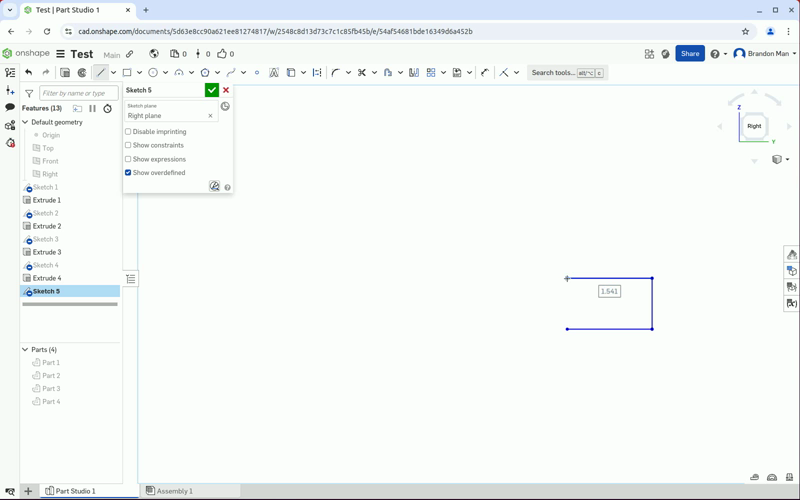
scroll(-6)
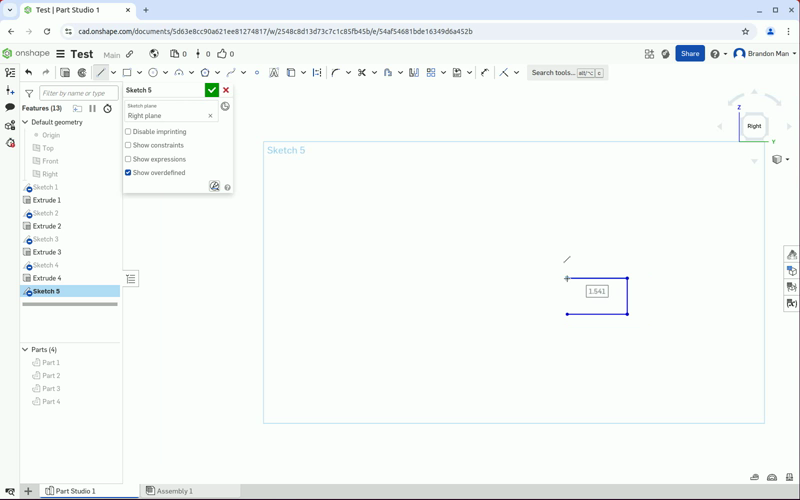
scroll(-6)
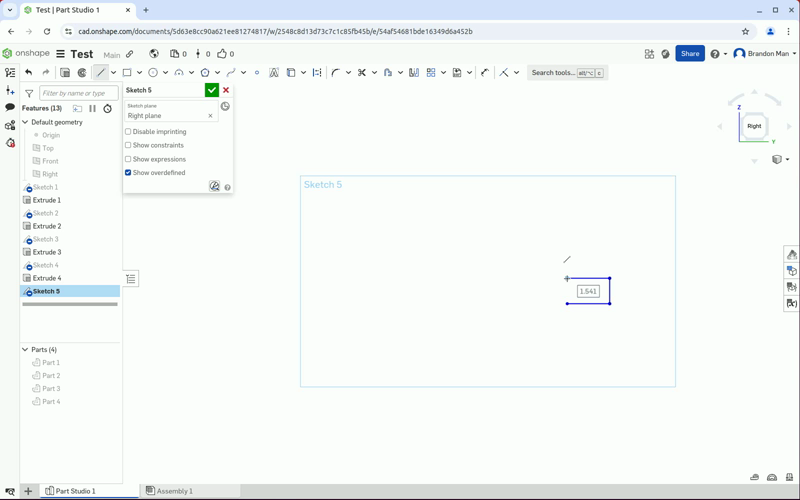
scroll(-6)
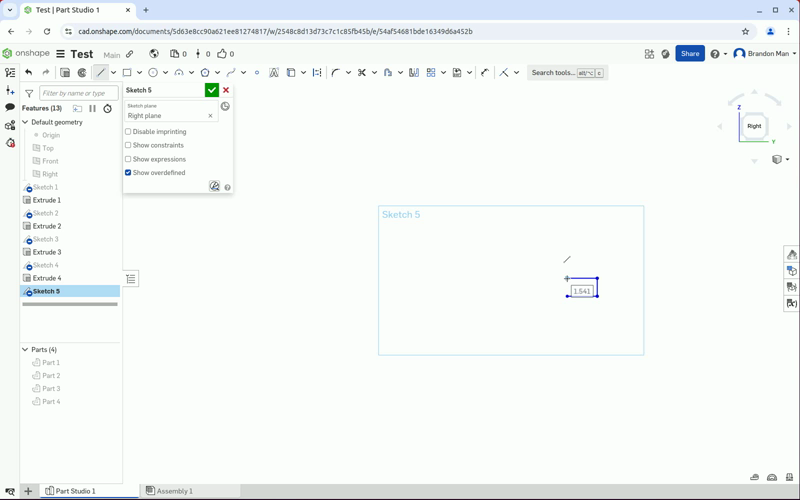
scroll(-6)
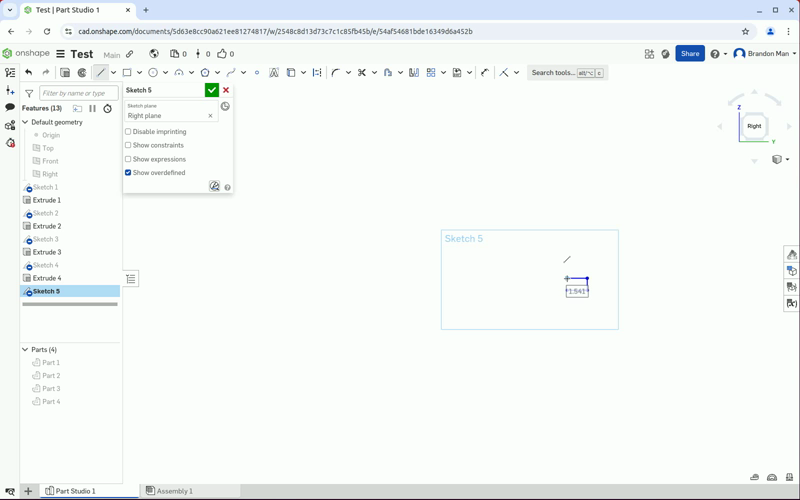
scroll(-6)
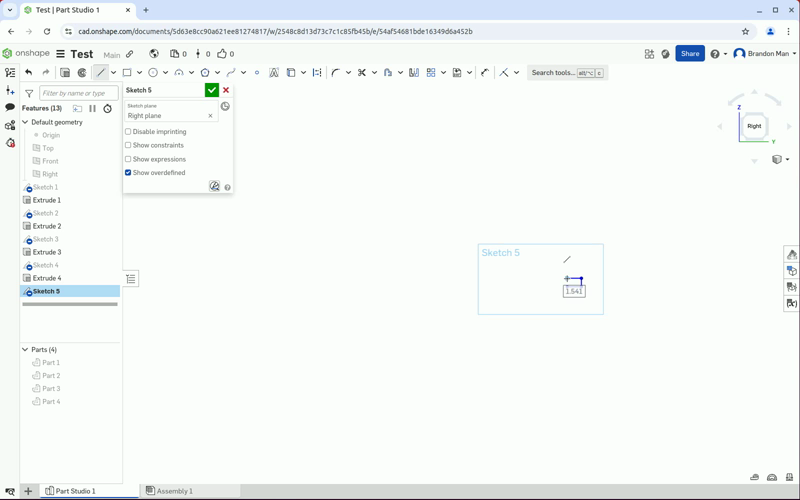
scroll(-6)
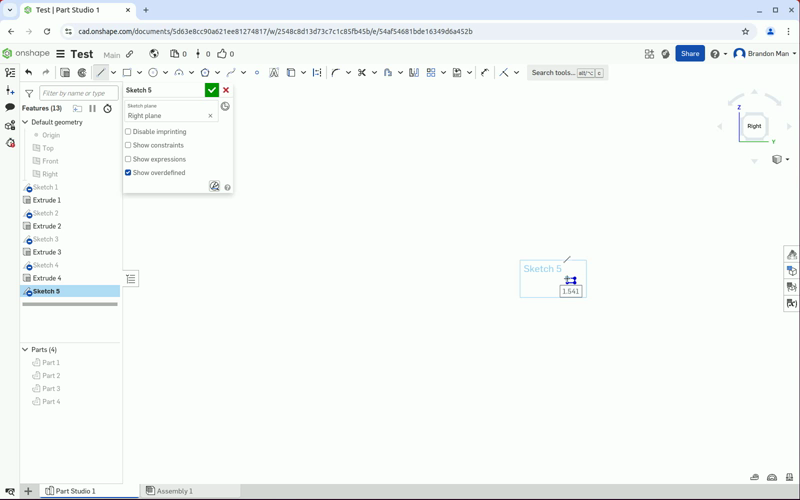
key_up(shift)
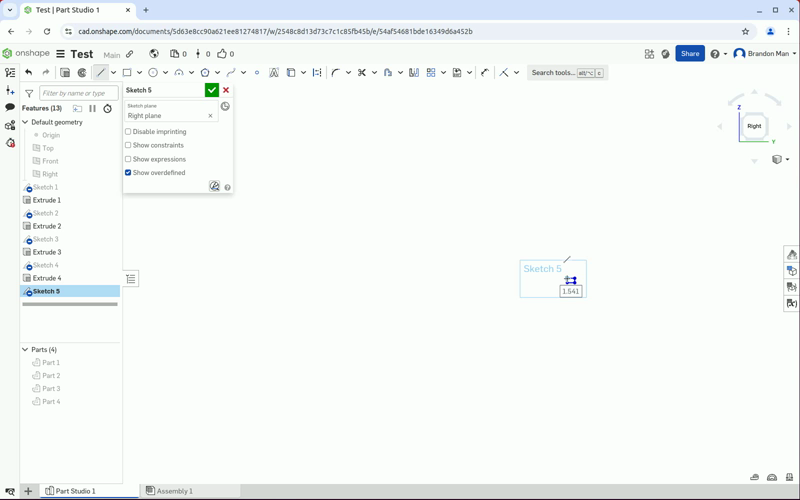
mouse_move(589, 278)
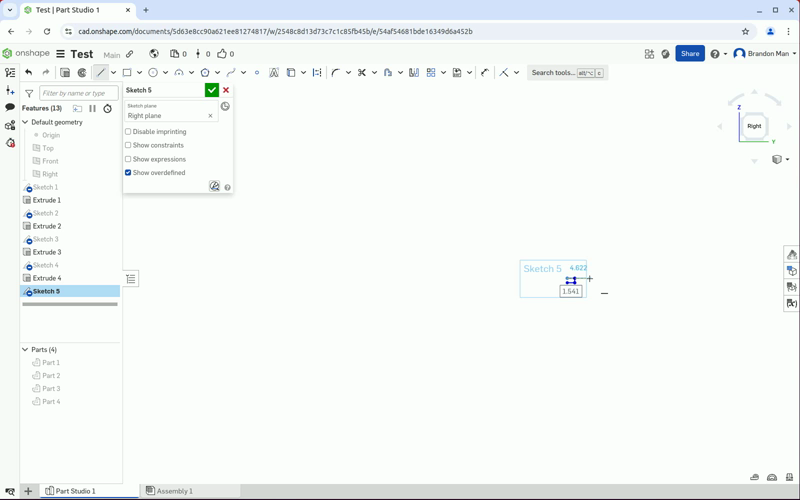
key_down(shift)
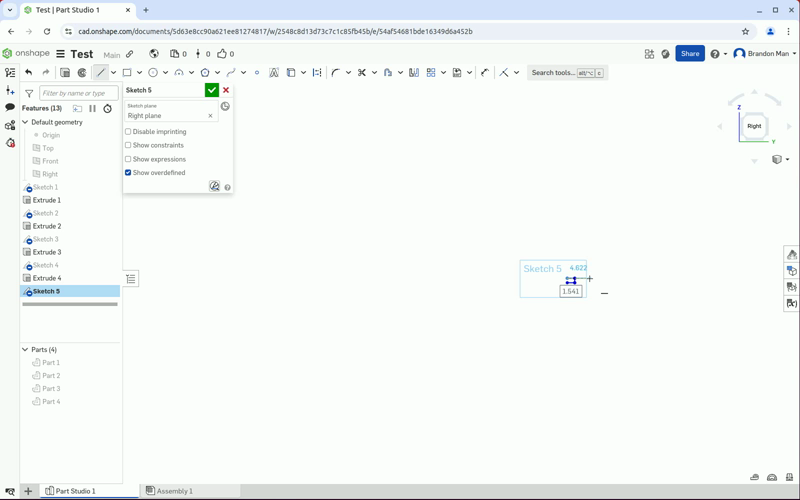
mouse_move(567, 282)
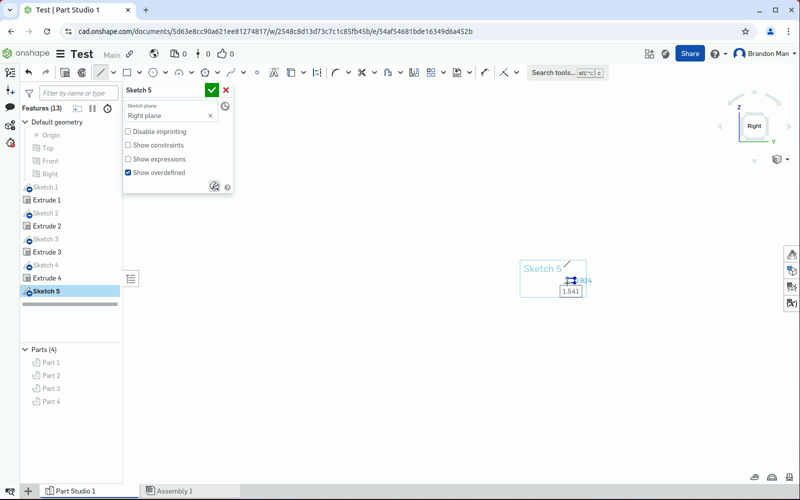
scroll(6)
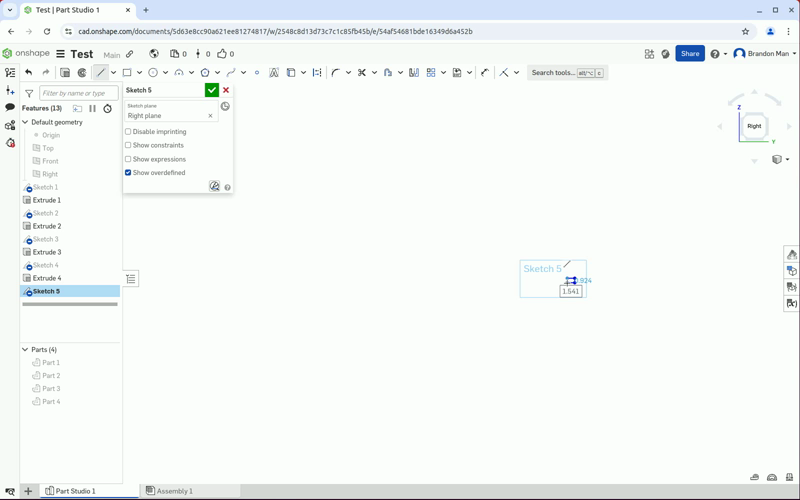
scroll(6)
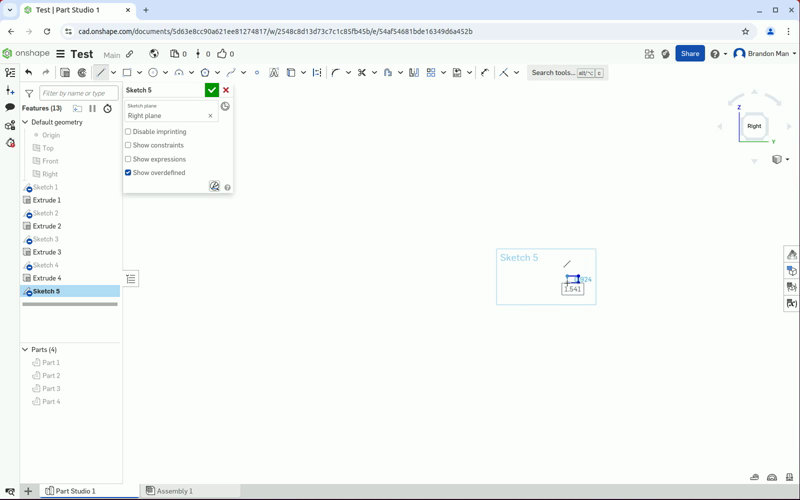
scroll(6)
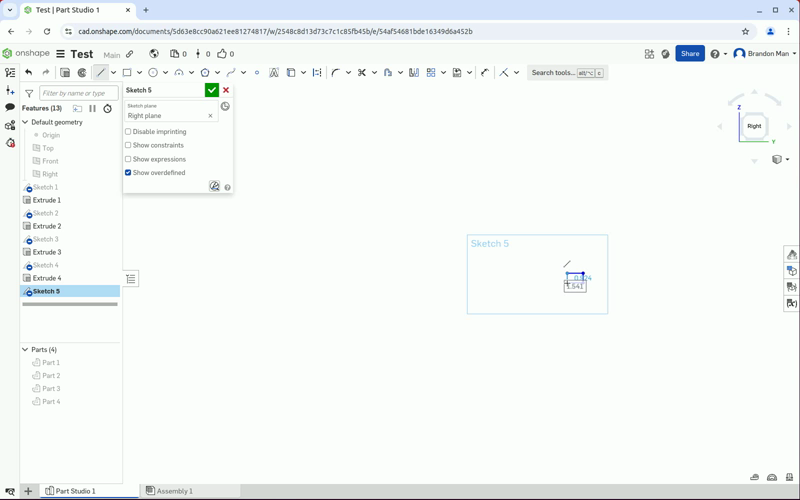
scroll(6)
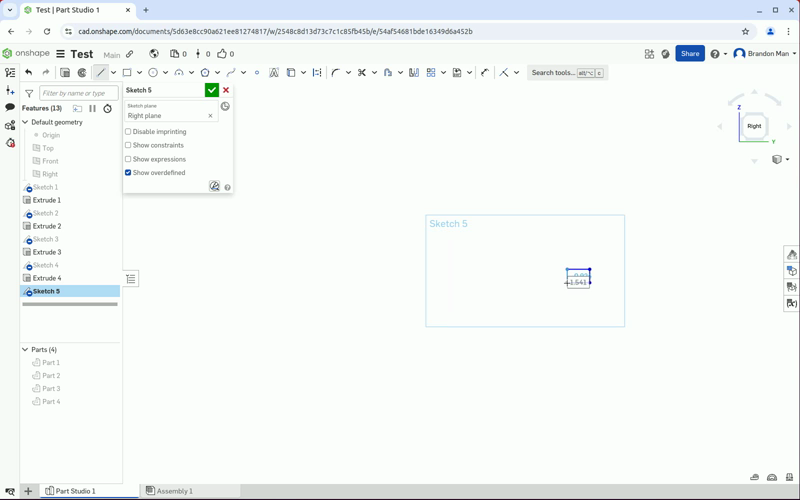
scroll(6)
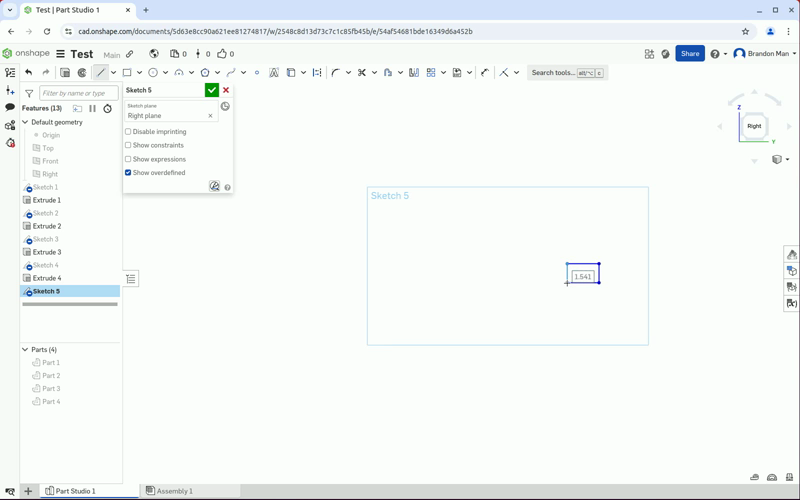
scroll(6)
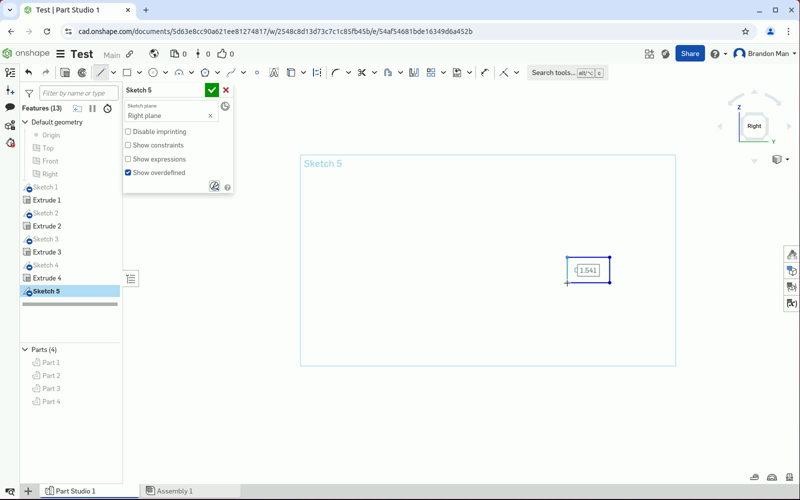
scroll(6)
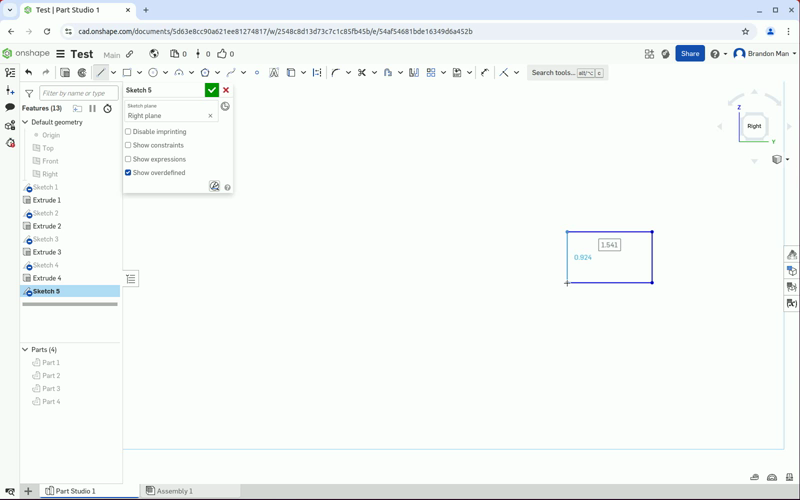
key_up(shift)
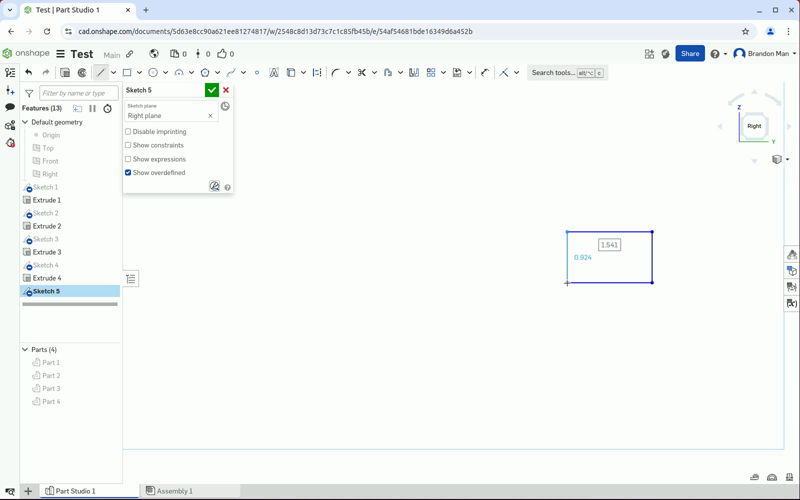
click(567, 282)
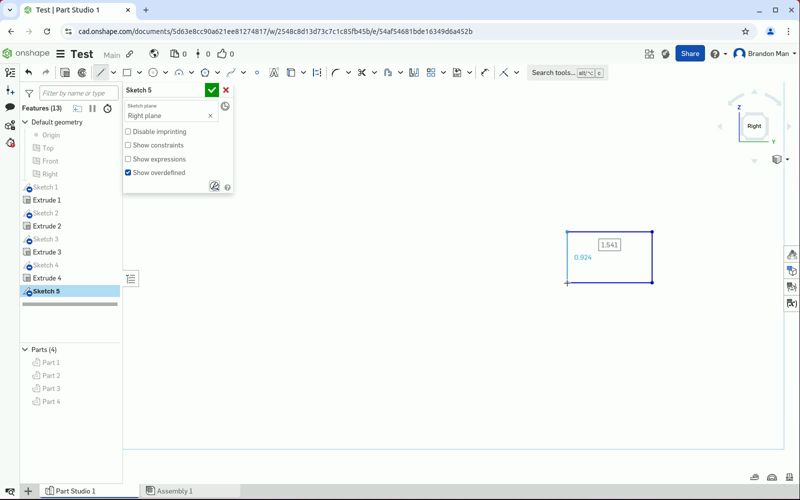
scroll(-6)
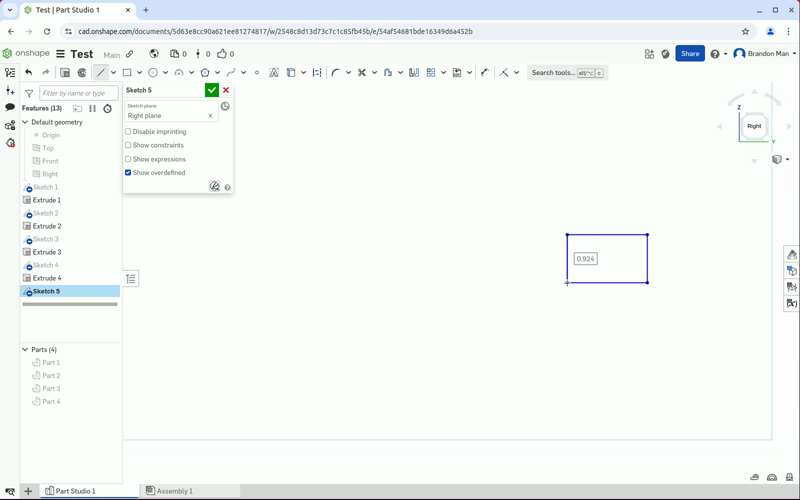
scroll(-6)
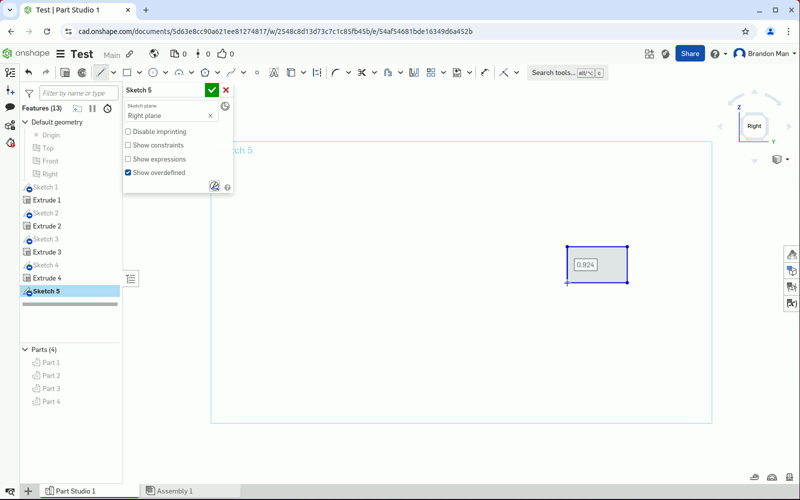
scroll(-6)
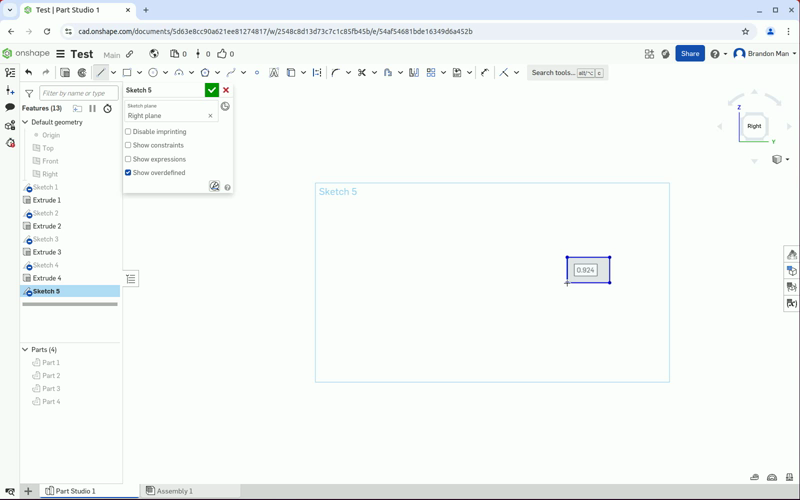
scroll(-6)
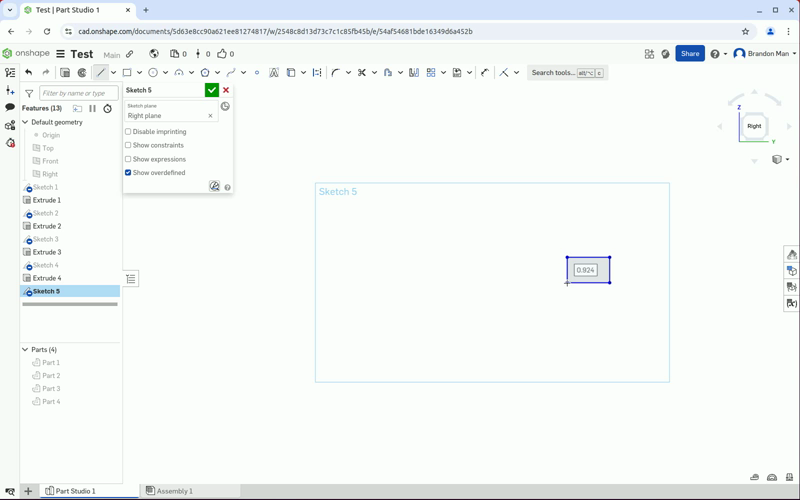
scroll(-6)
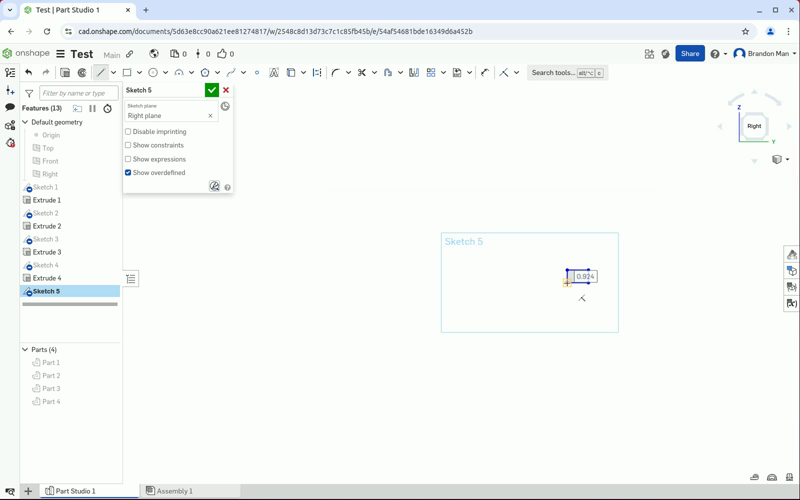
scroll(-6)
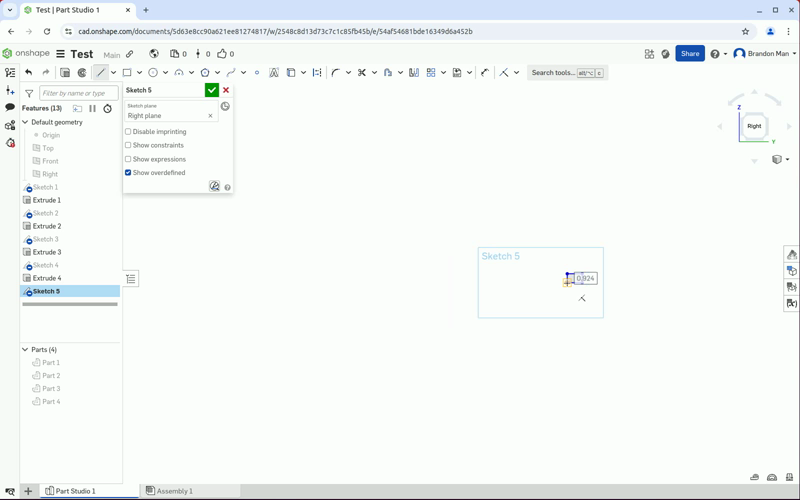
scroll(-6)
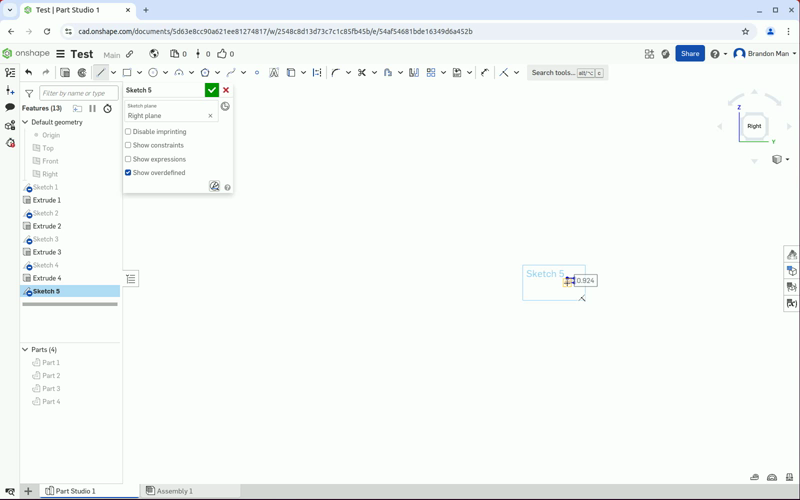
key(esc)
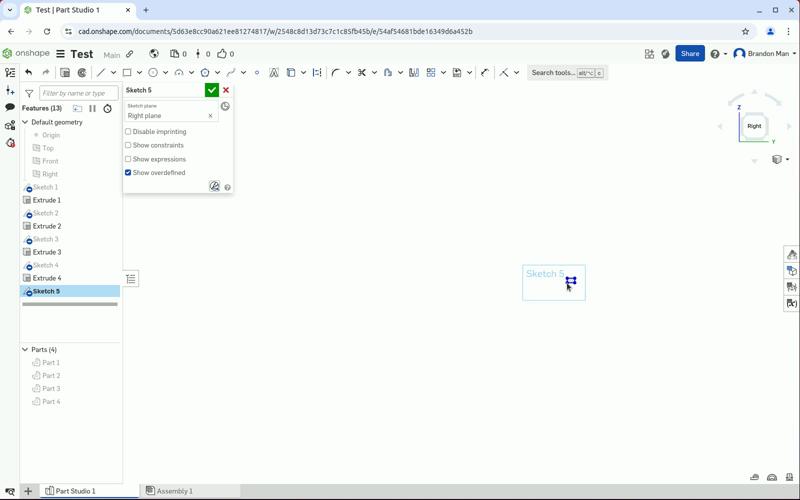
mouse_move(569, 282)
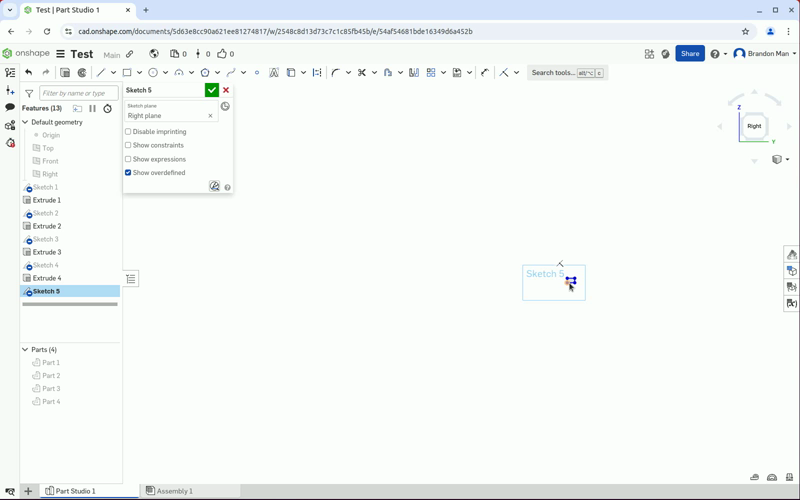
scroll(6)
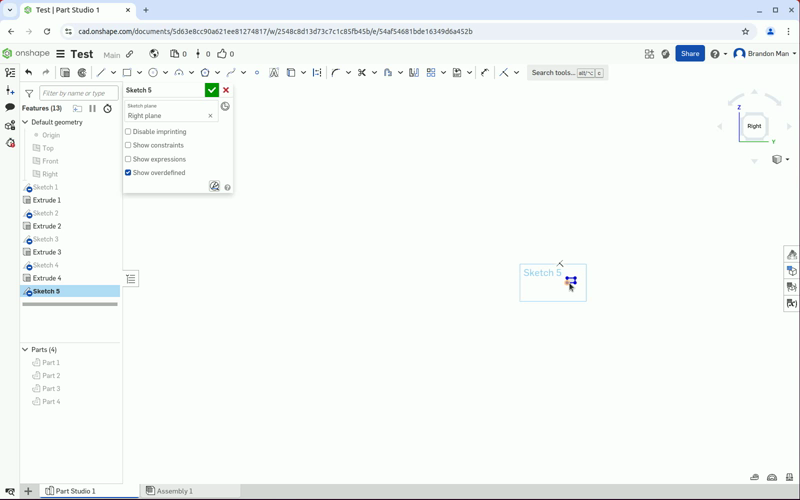
scroll(6)
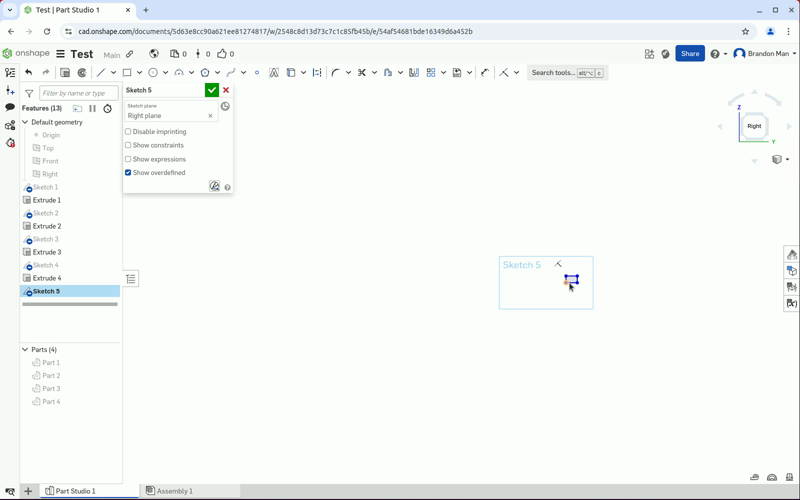
scroll(6)
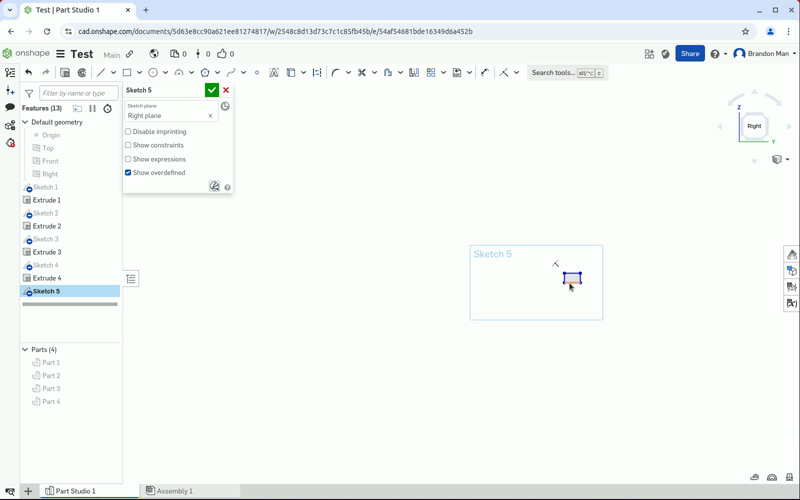
scroll(6)
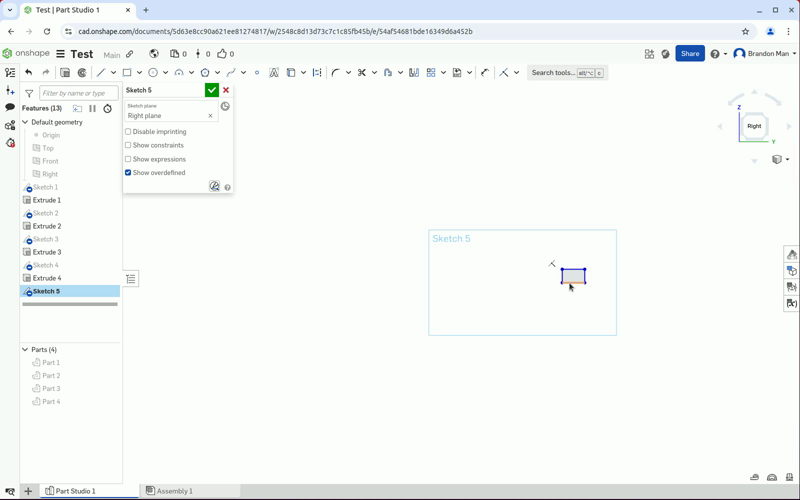
scroll(6)
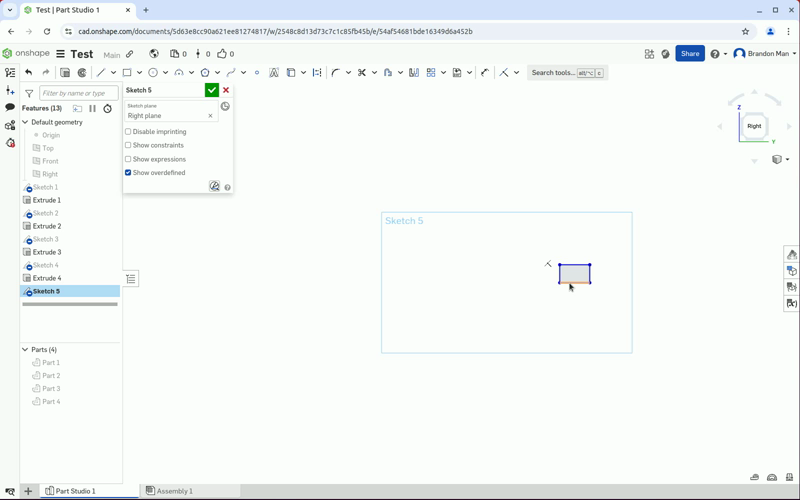
scroll(6)
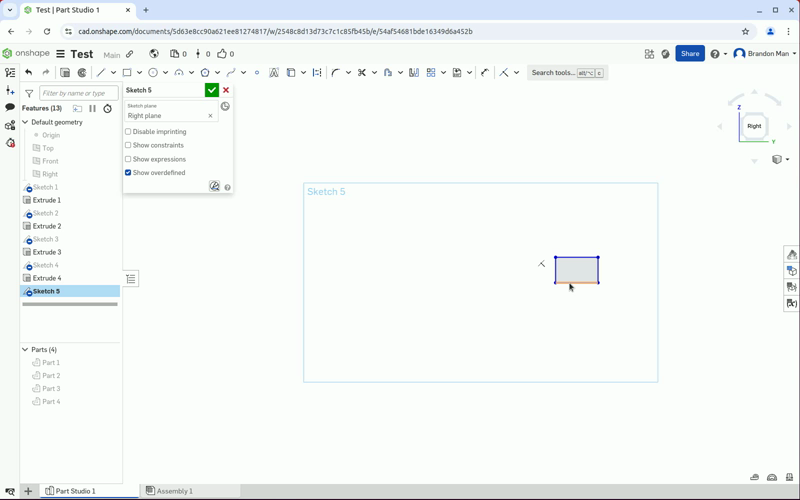
scroll(6)
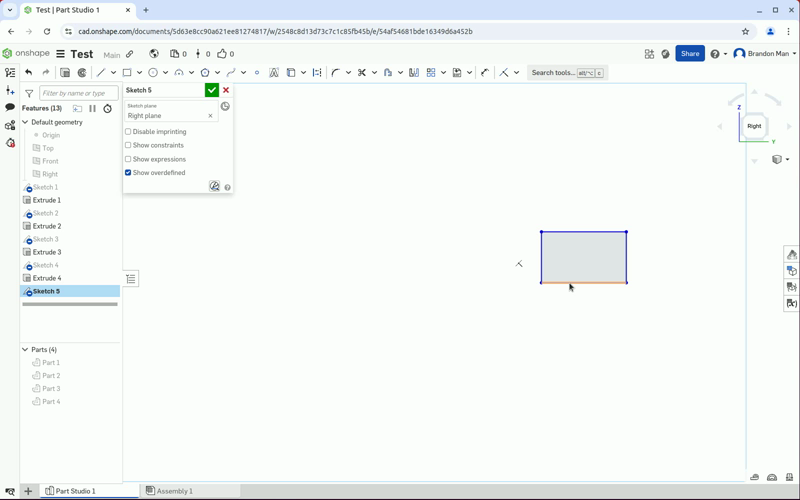
click(569, 282)
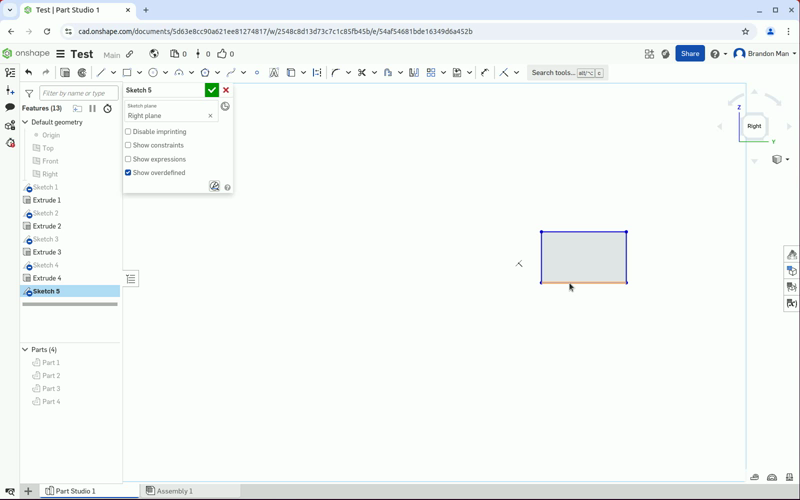
scroll(-6)
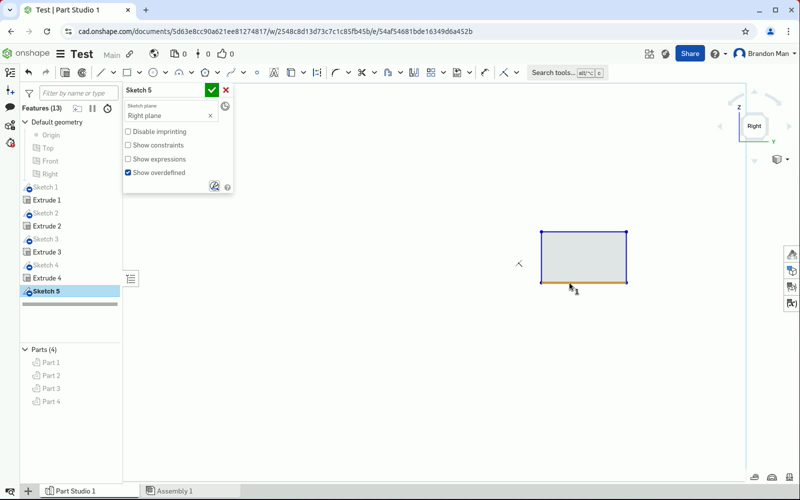
scroll(-6)
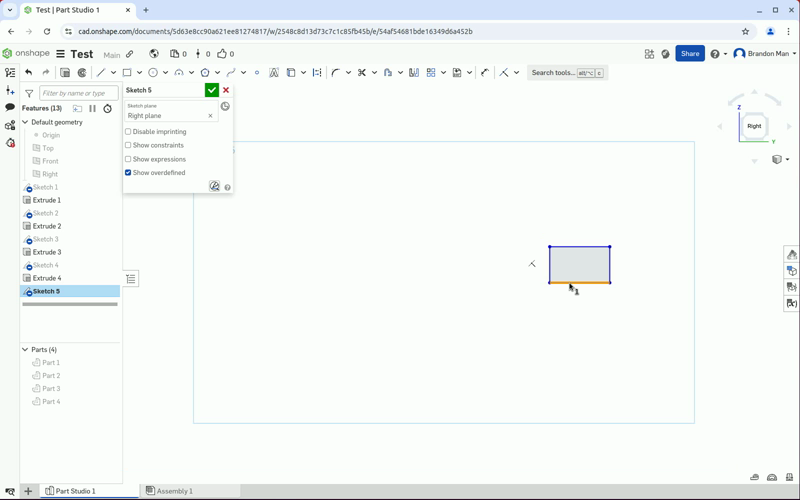
scroll(-6)
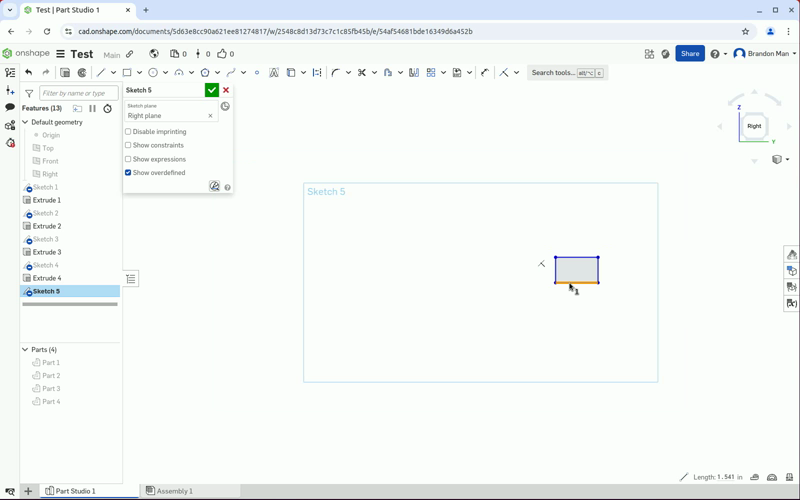
scroll(-6)
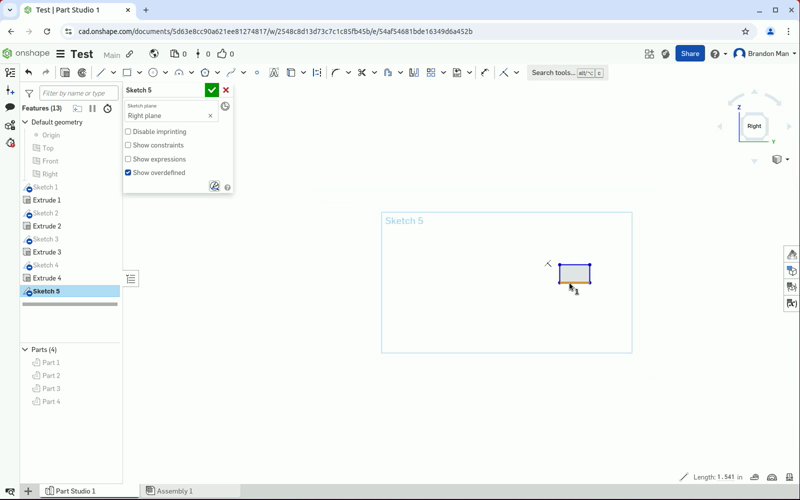
scroll(-6)
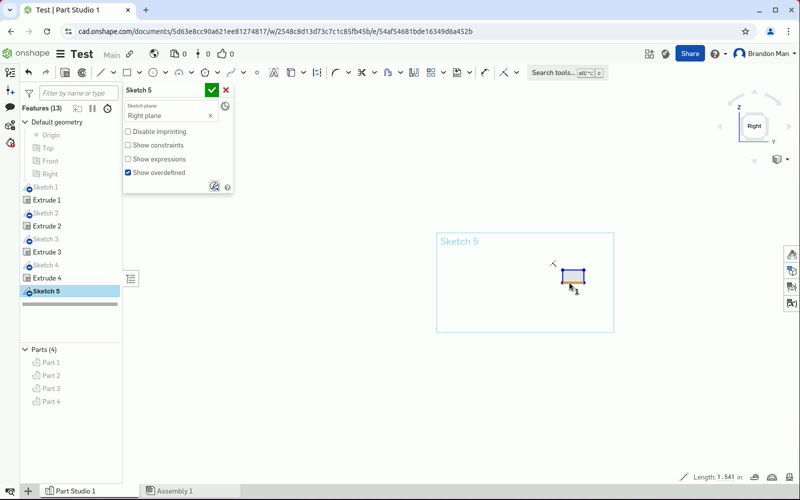
scroll(-6)
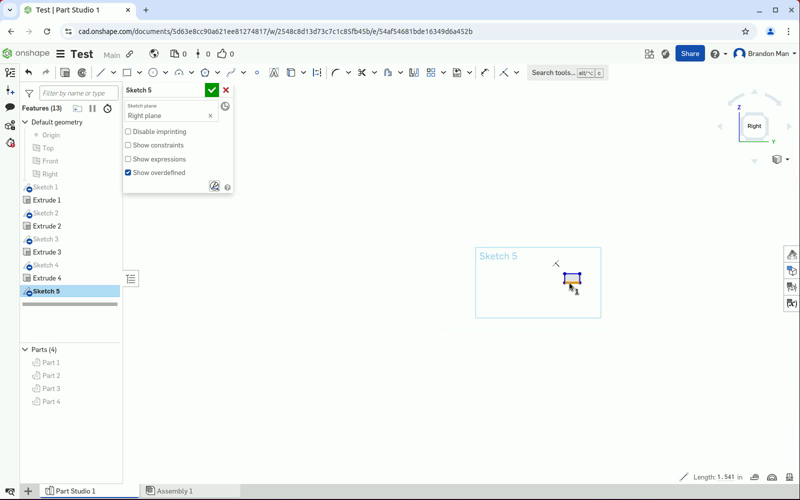
scroll(-6)
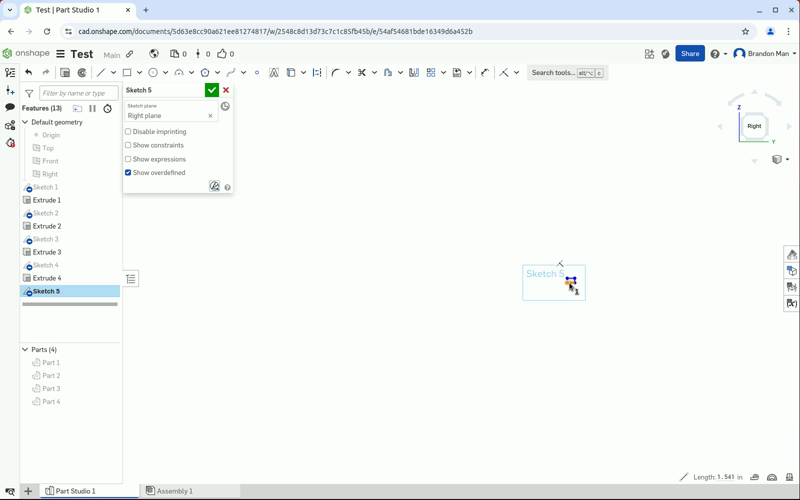
mouse_move(73, 352)
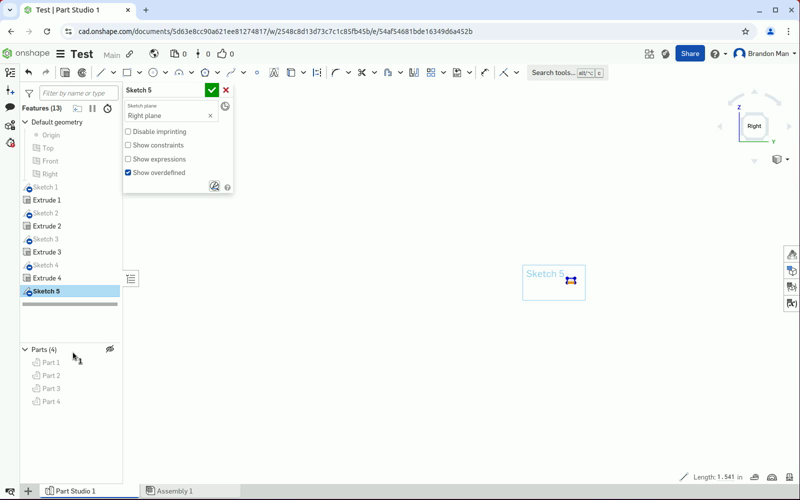
key(shift+y)
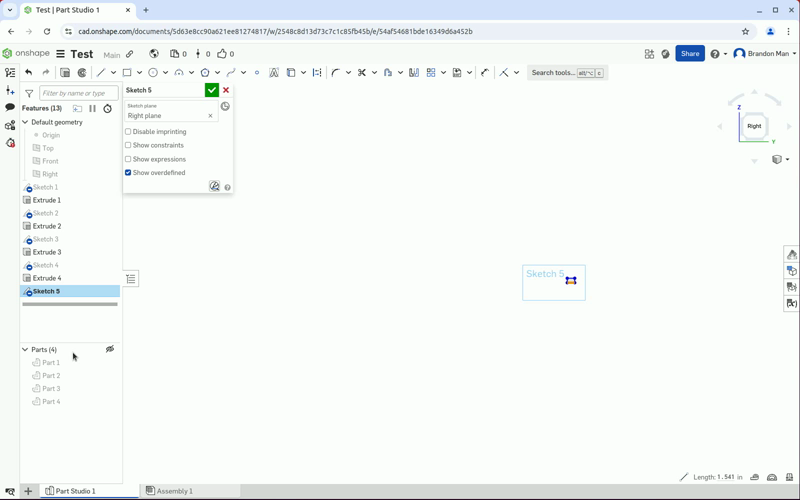
key(shift+e)
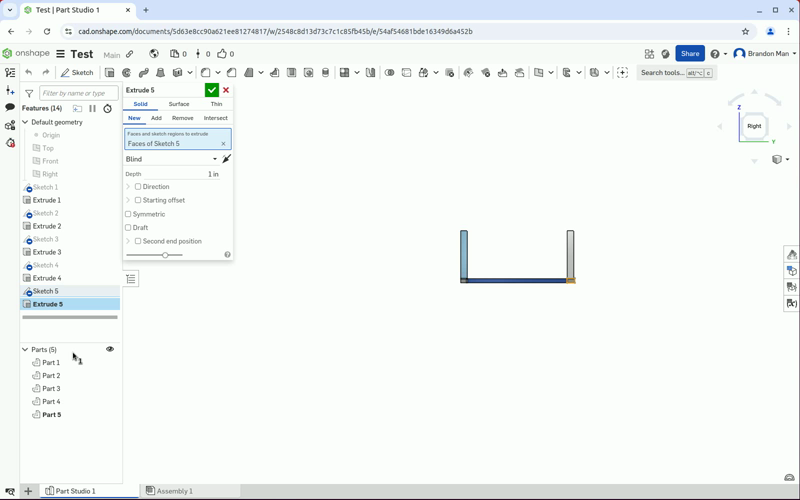
mouse_move(143, 106)
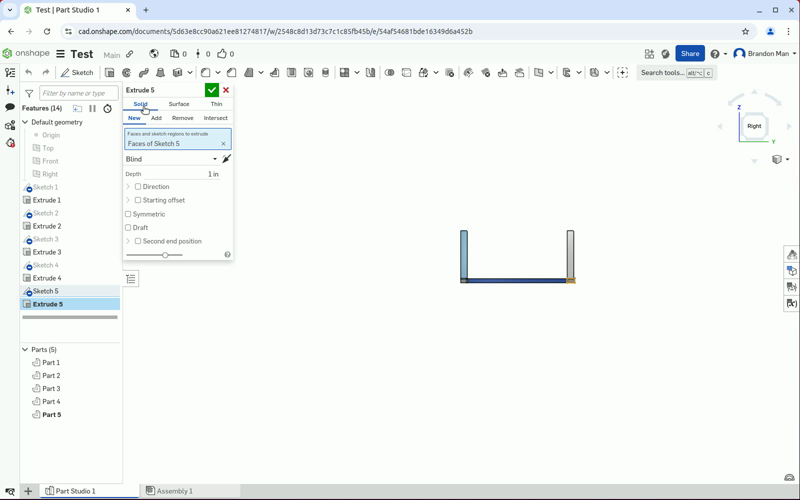
click(143, 106)
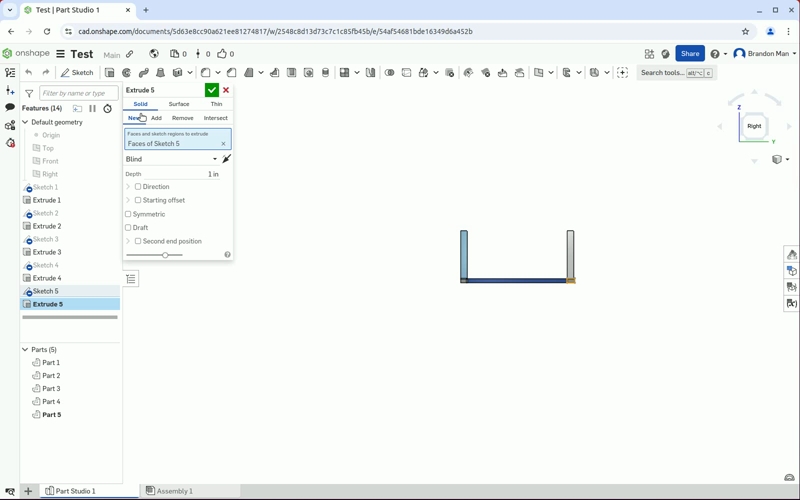
mouse_move(137, 120)
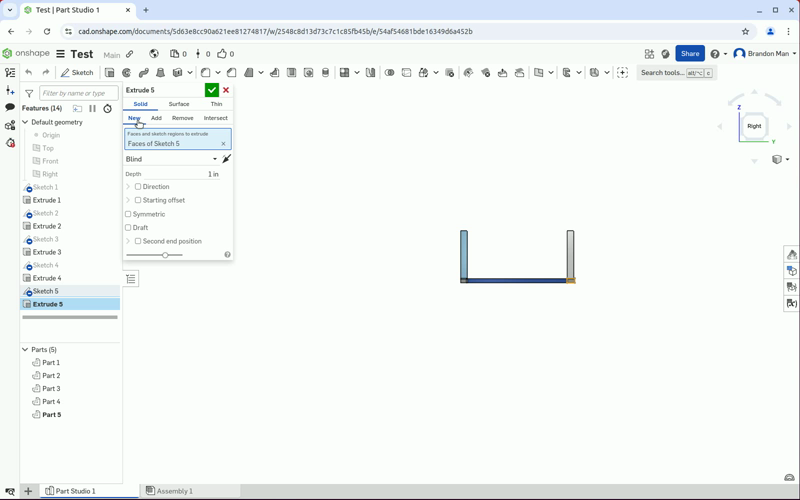
click(137, 120)
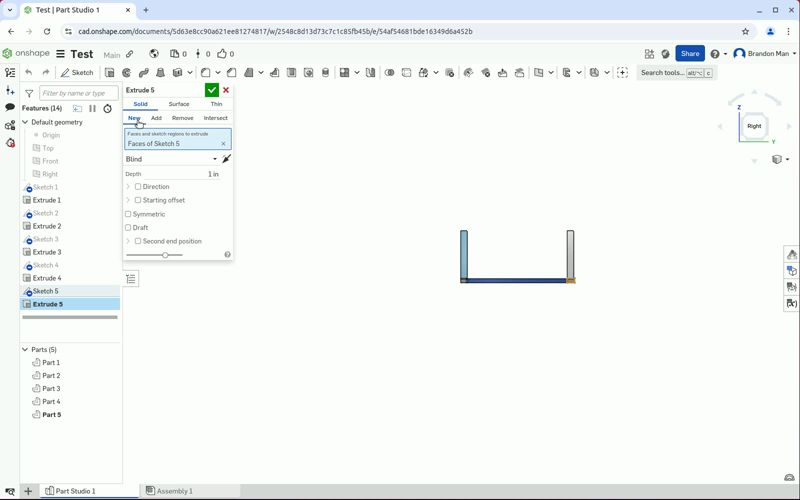
key(tab, 4)
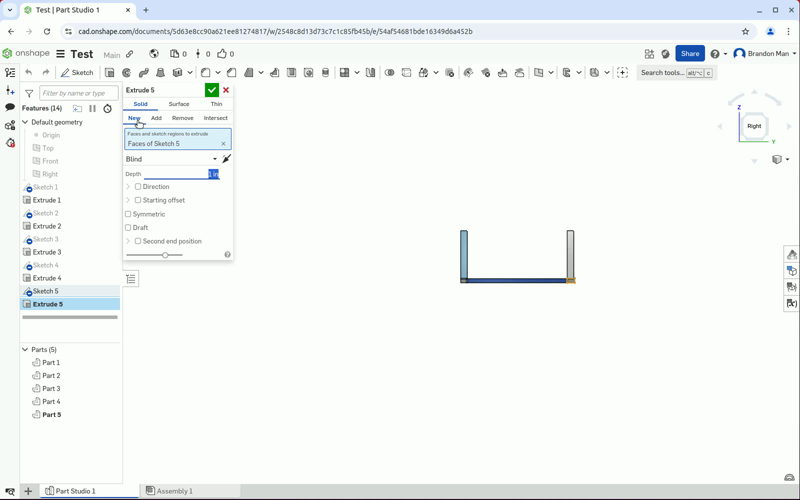
text(9.869)
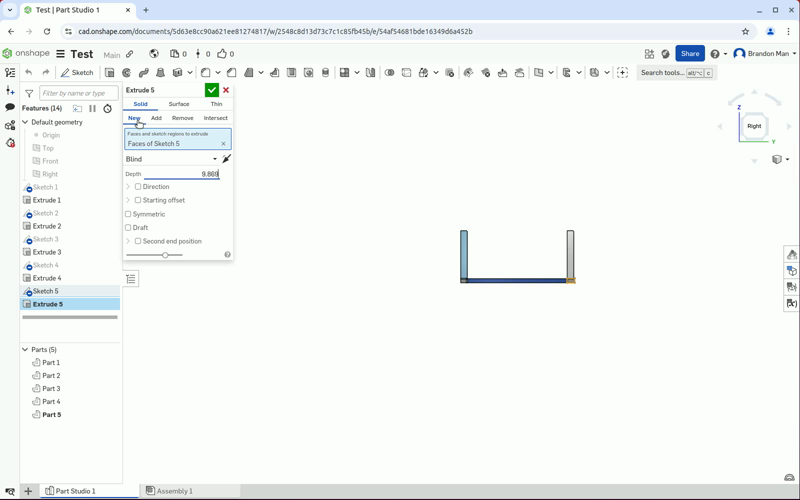
key(enter)
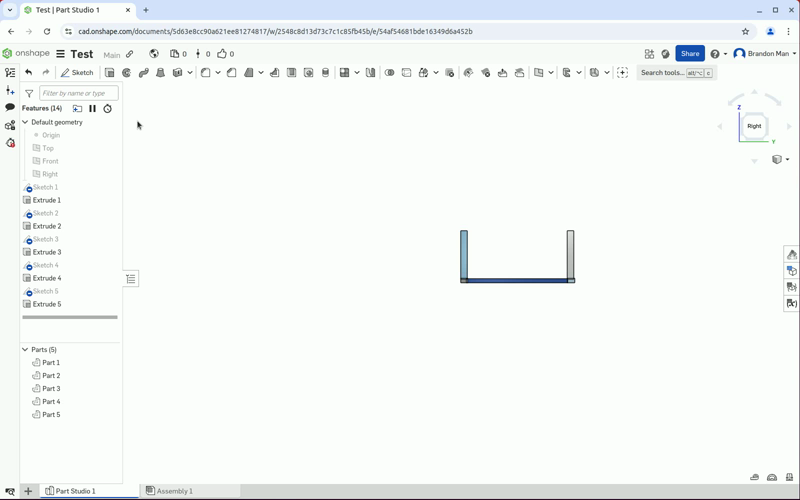
key(shift+h)
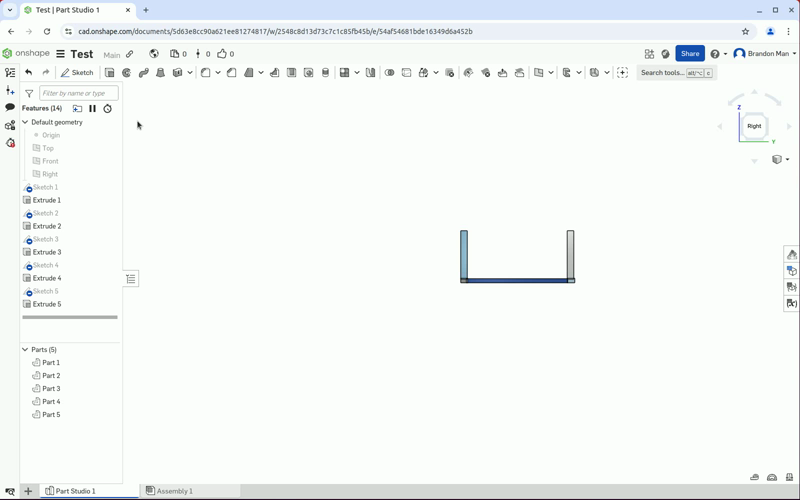
key(shift+h)
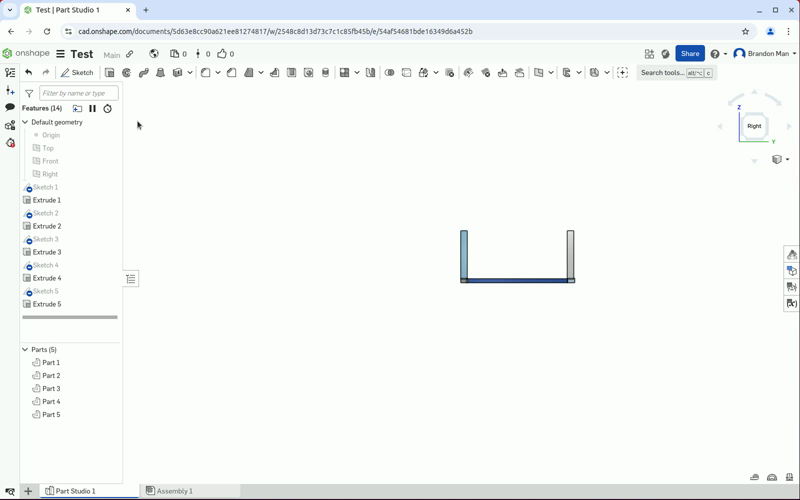
mouse_move(73, 189)
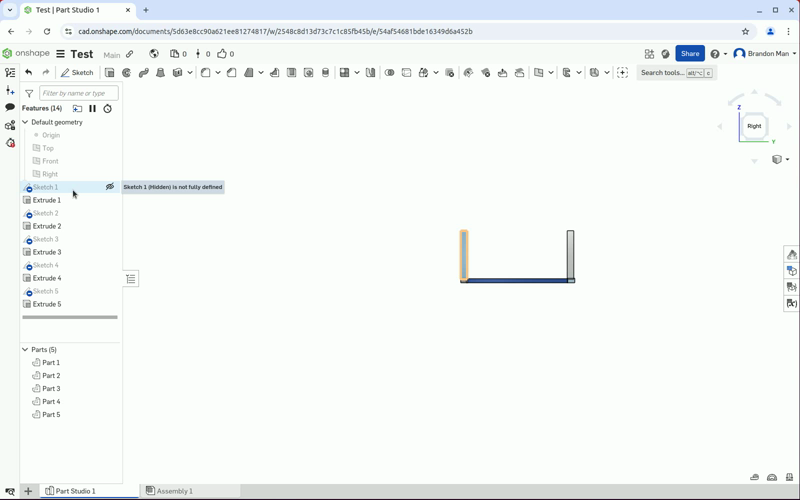
click(73, 189)
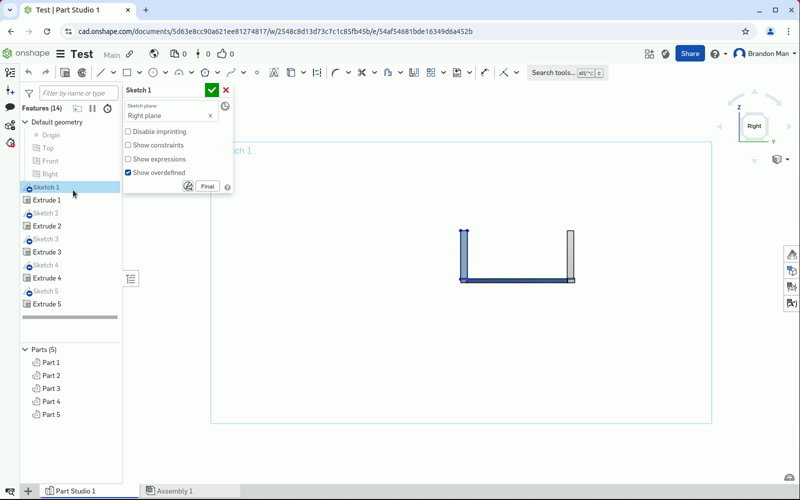
mouse_move(229, 92)
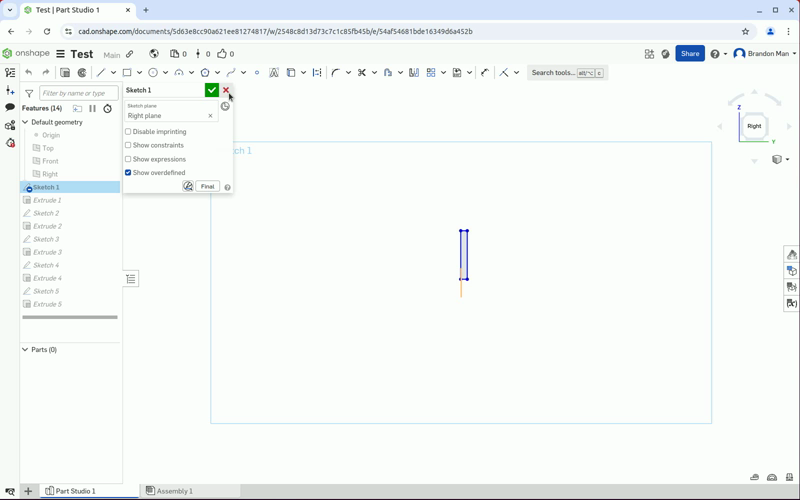
click(229, 92)
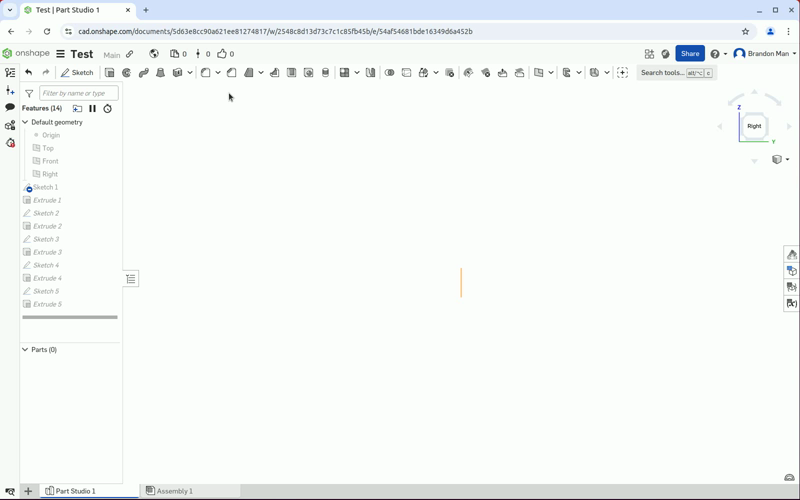
mouse_move(73, 352)
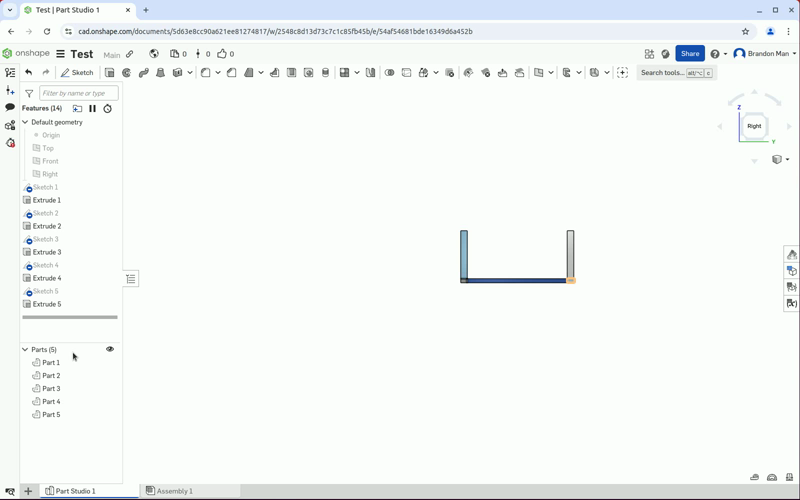
key(y)
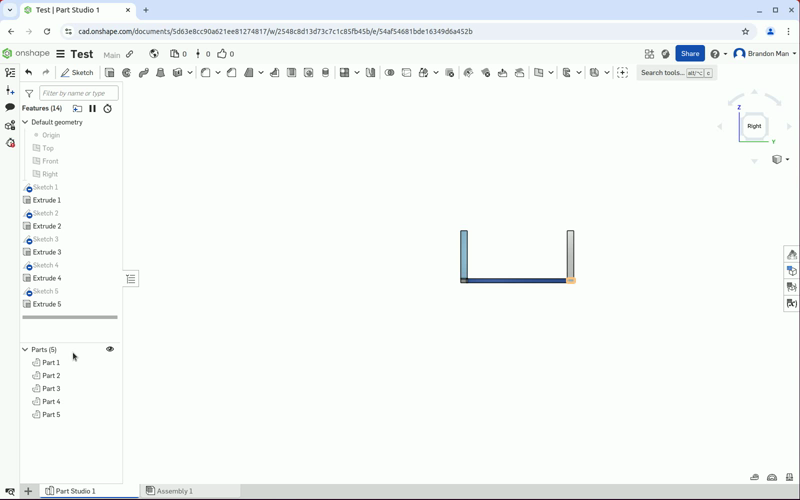
key(shift+p)
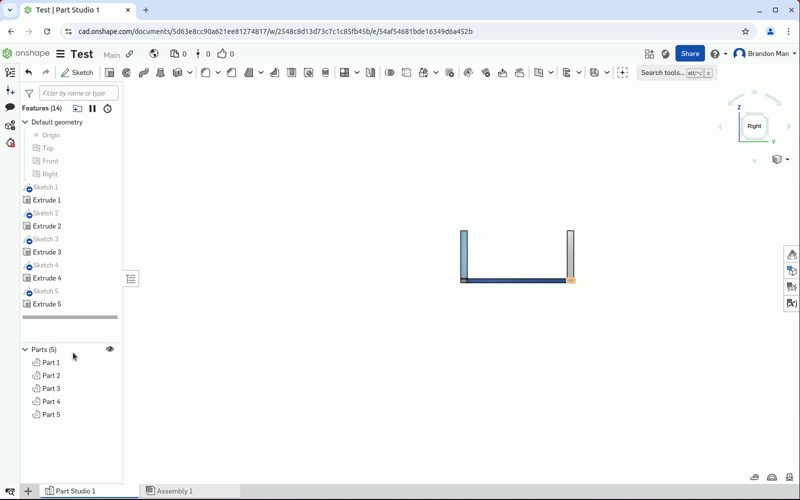
key(space)
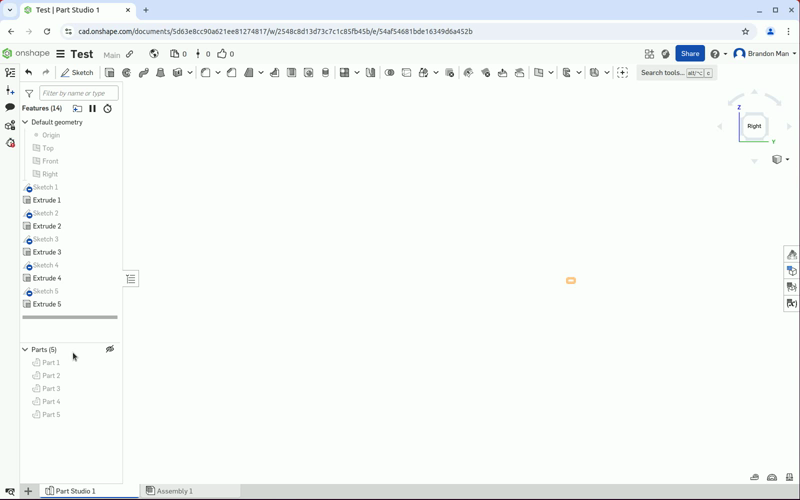
key_down(shift)
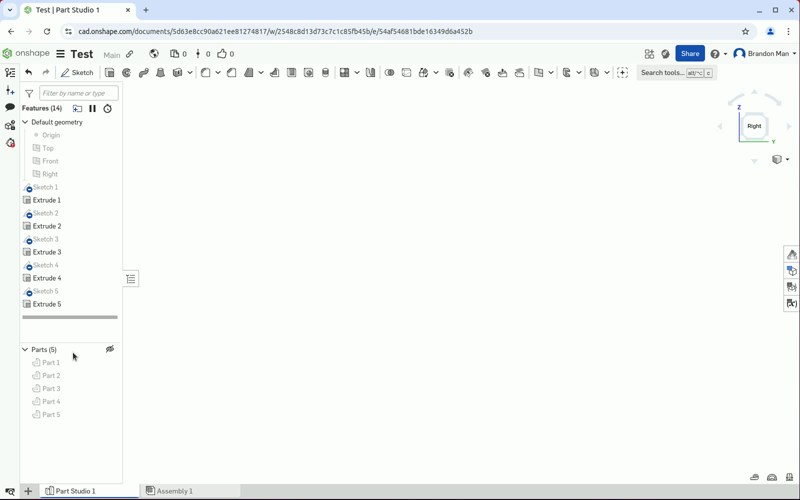
key(right)
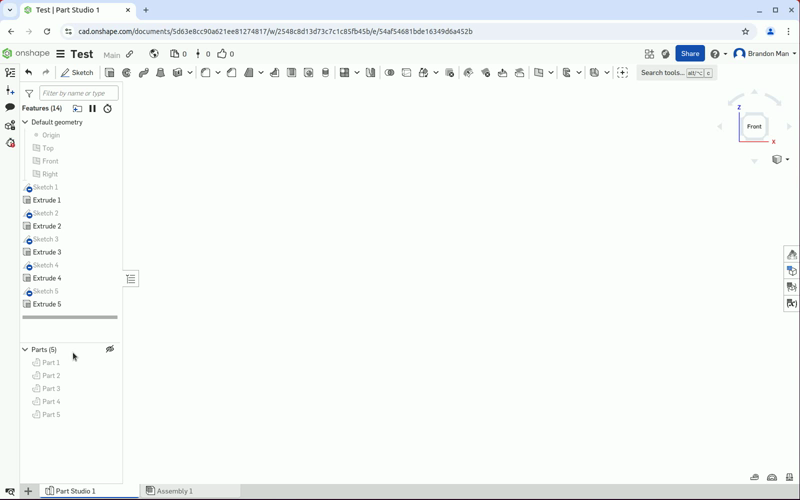
key_up(shift)
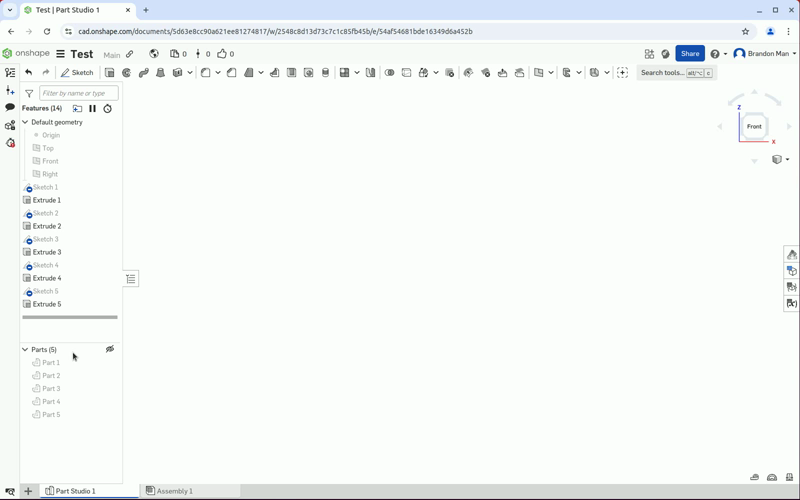
mouse_move(73, 352)
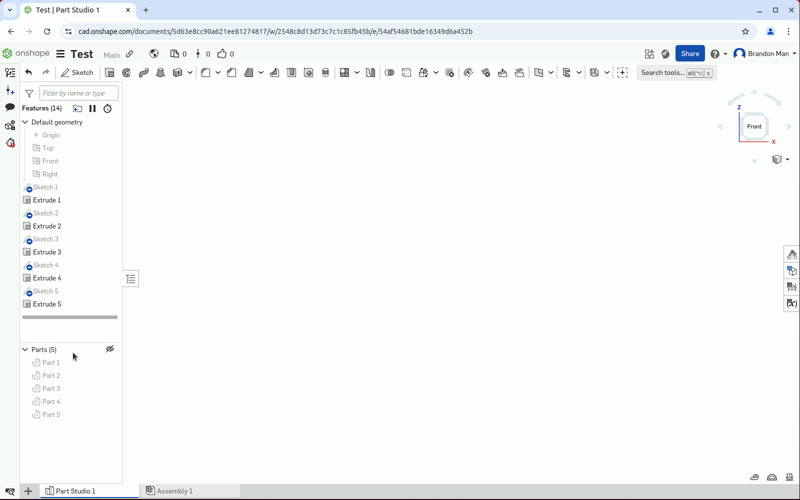
key(shift+y)
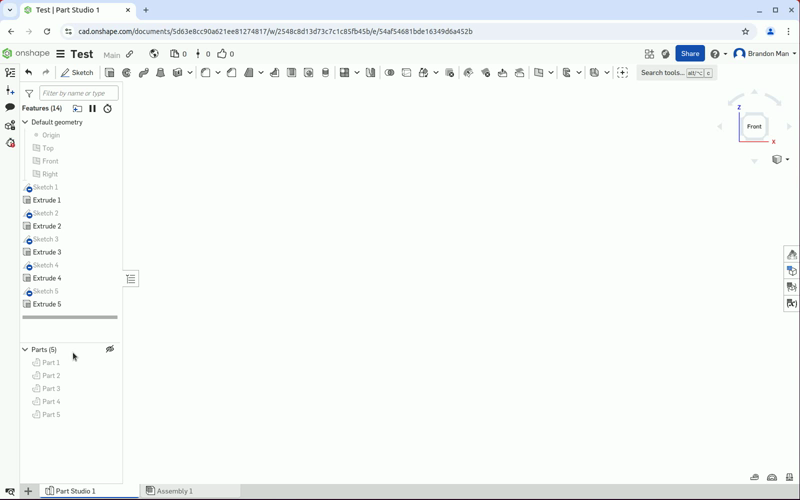
key(shift+s)
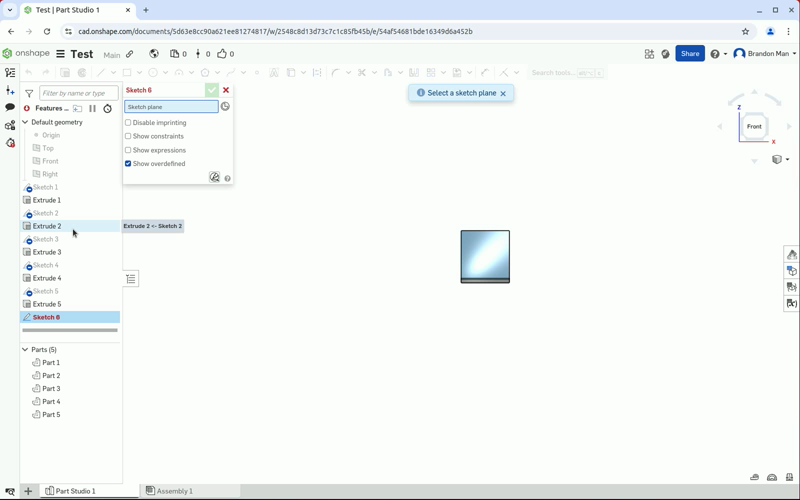
scroll(3)
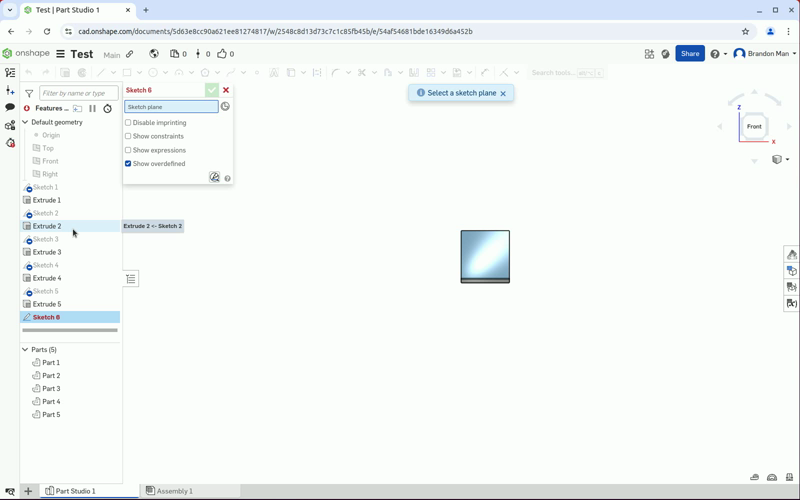
mouse_move(73, 163)
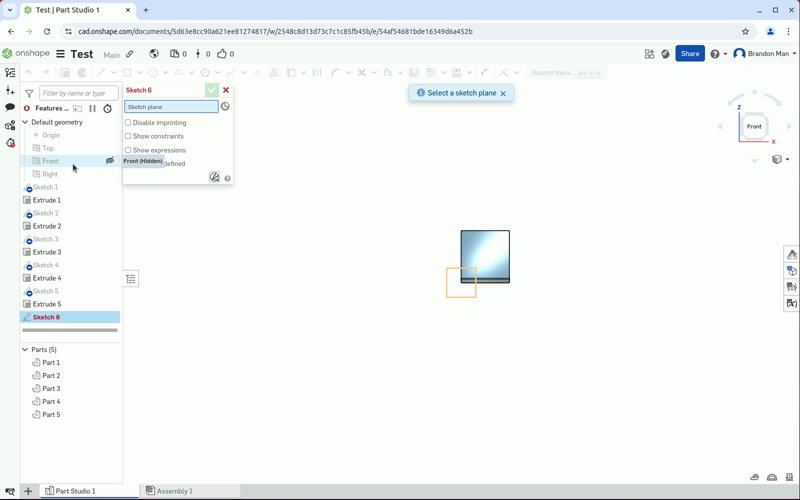
click(73, 163)
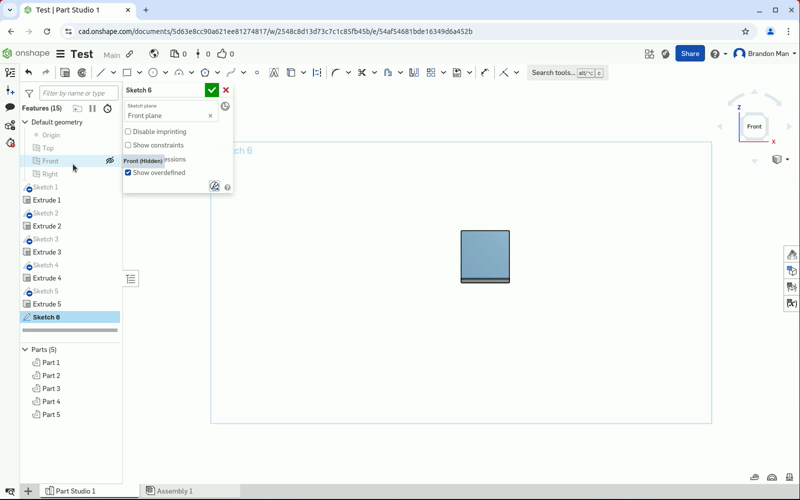
mouse_move(73, 352)
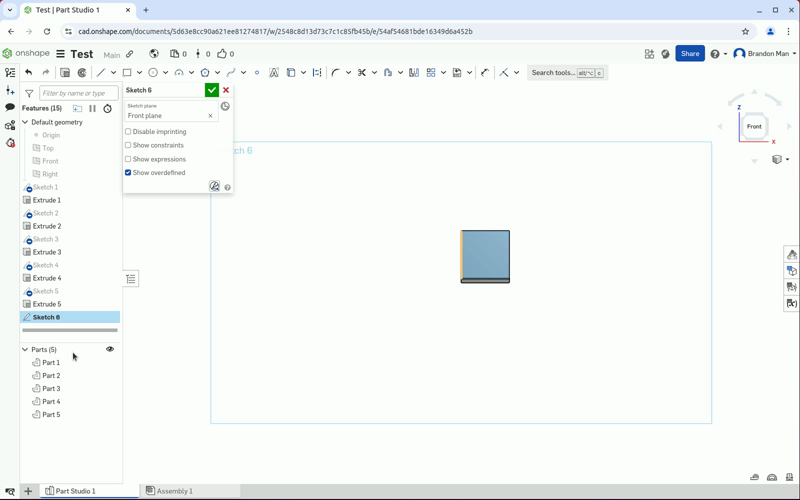
key(y)
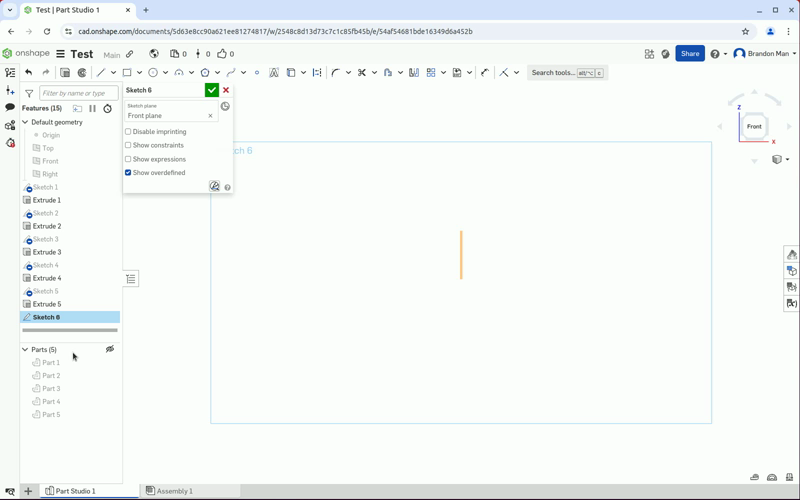
key(c)
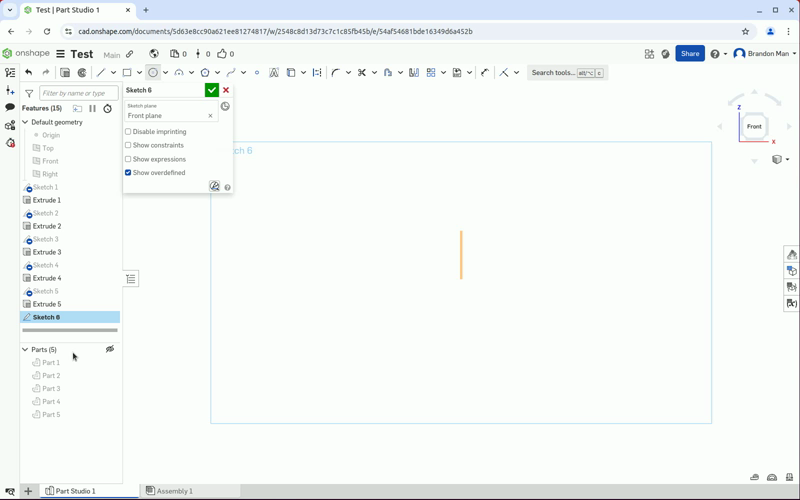
key_down(shift)
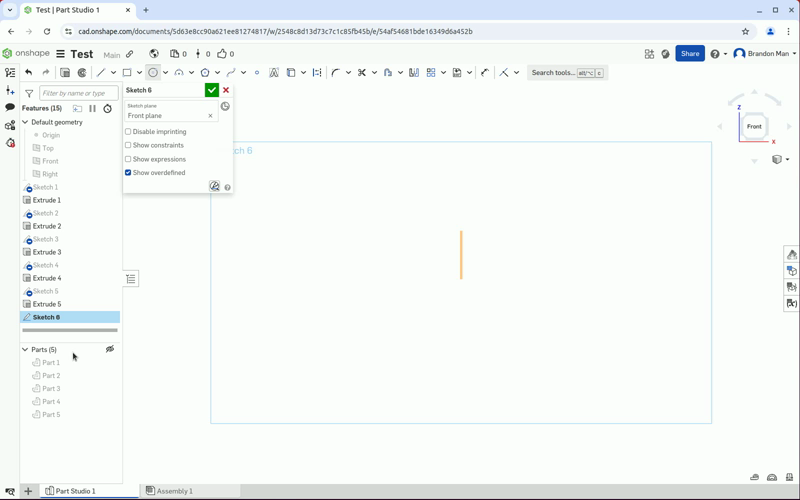
mouse_move(485, 254)
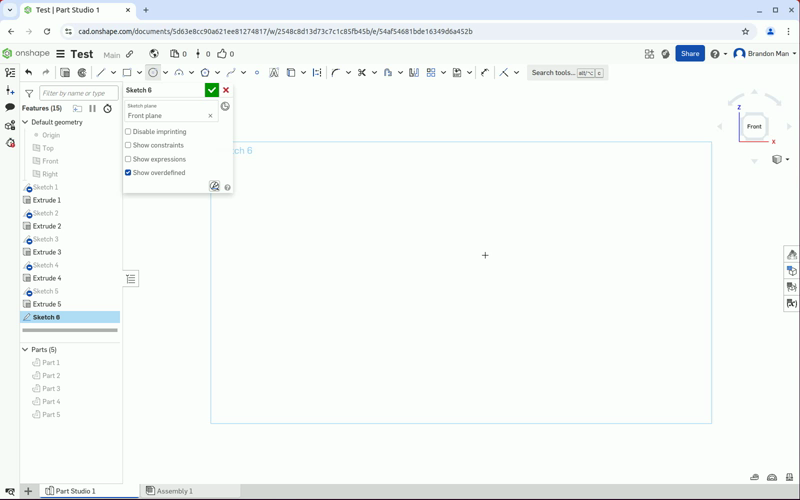
click(485, 254)
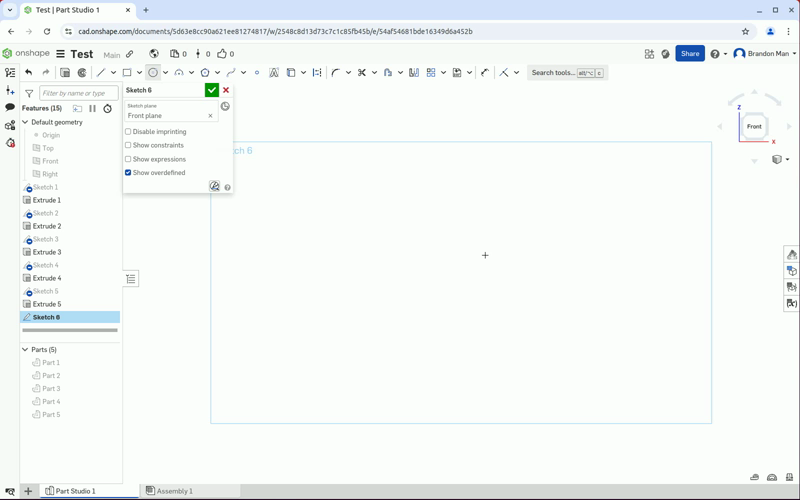
key_up(shift)
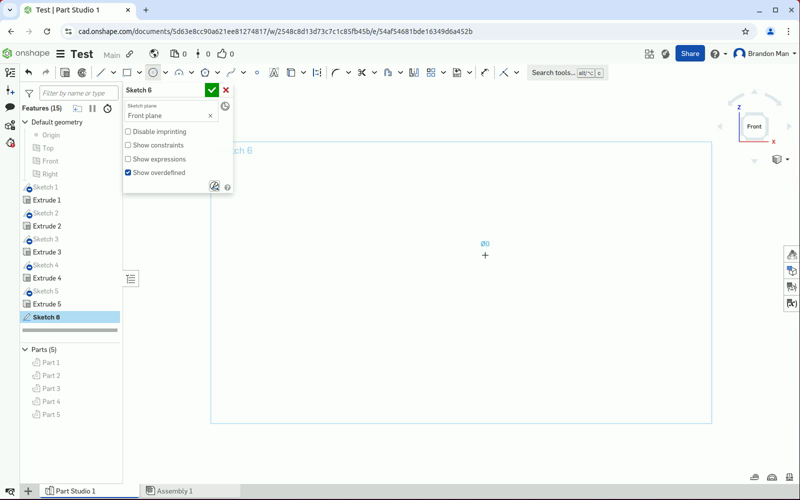
mouse_move(487, 254)
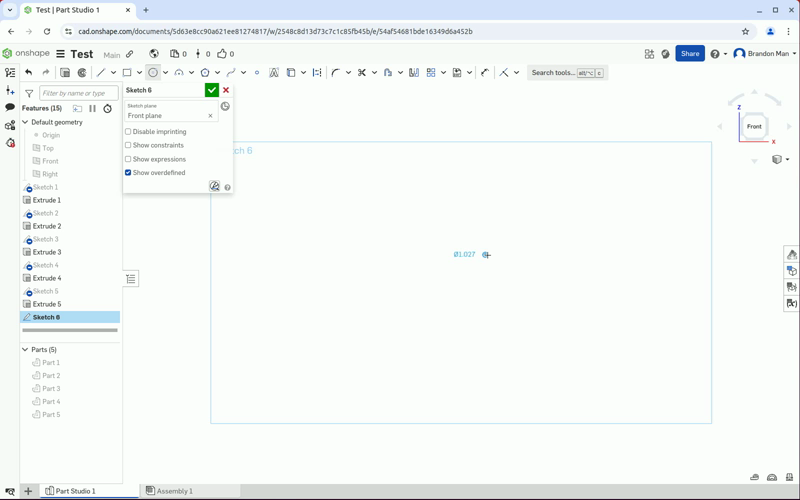
scroll(6)
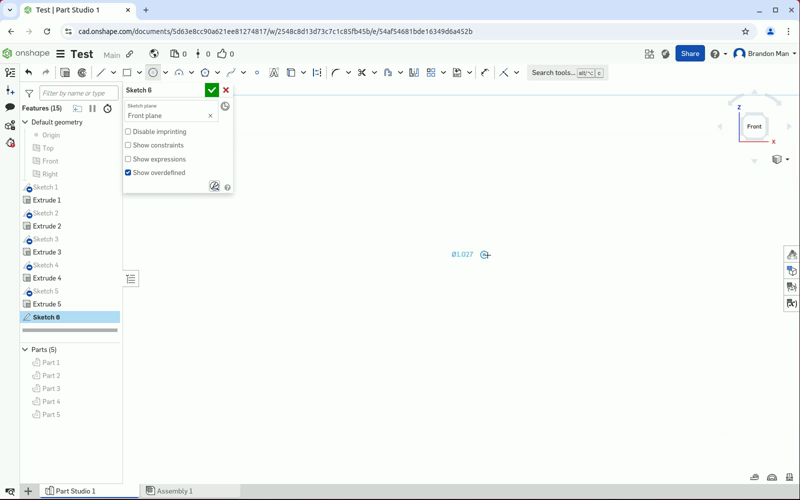
scroll(6)
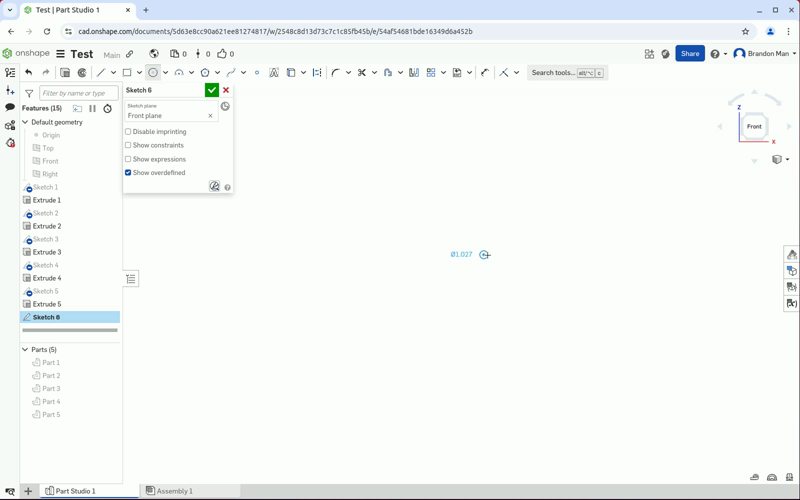
scroll(6)
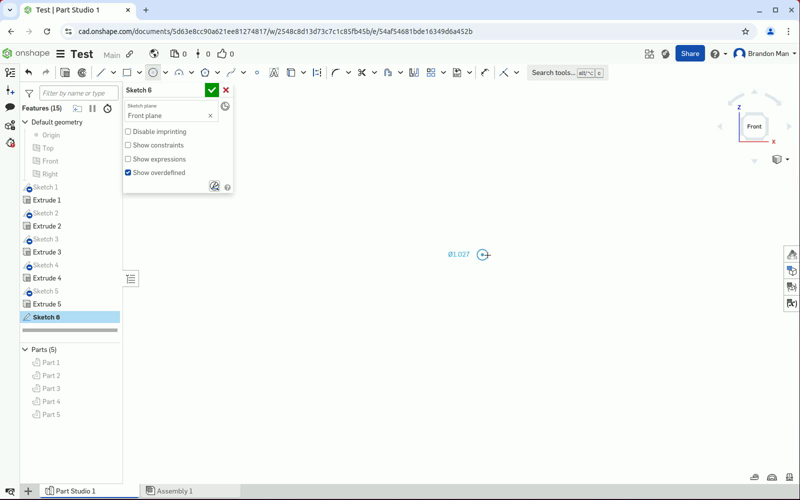
scroll(6)
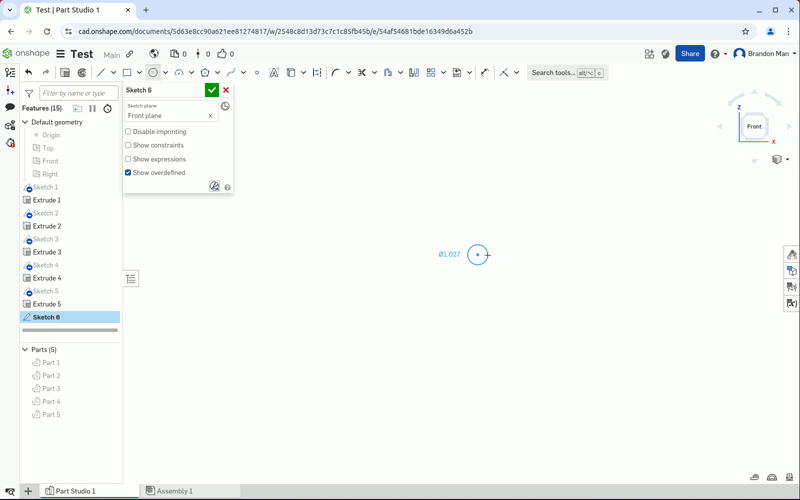
scroll(6)
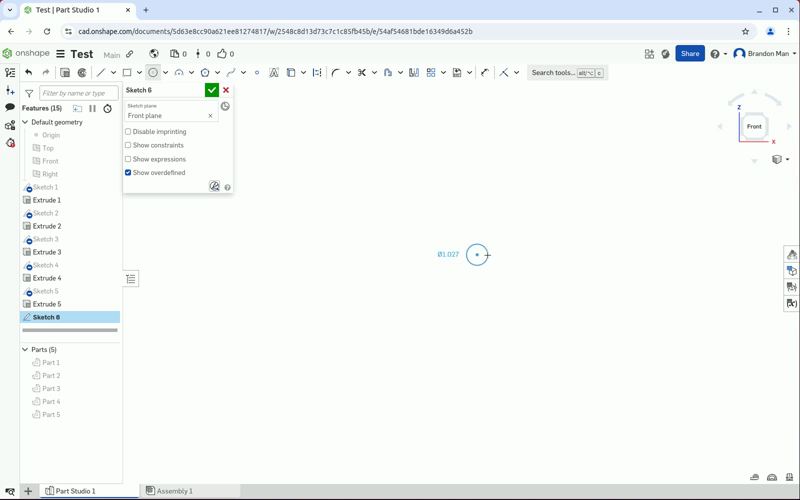
scroll(6)
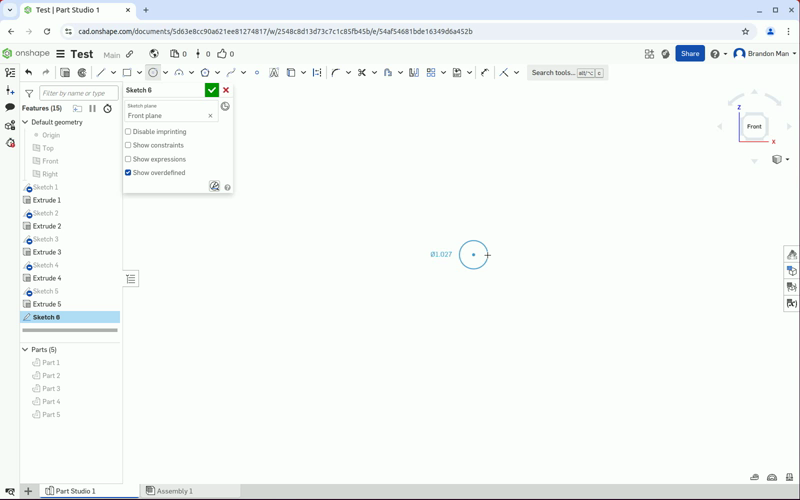
scroll(6)
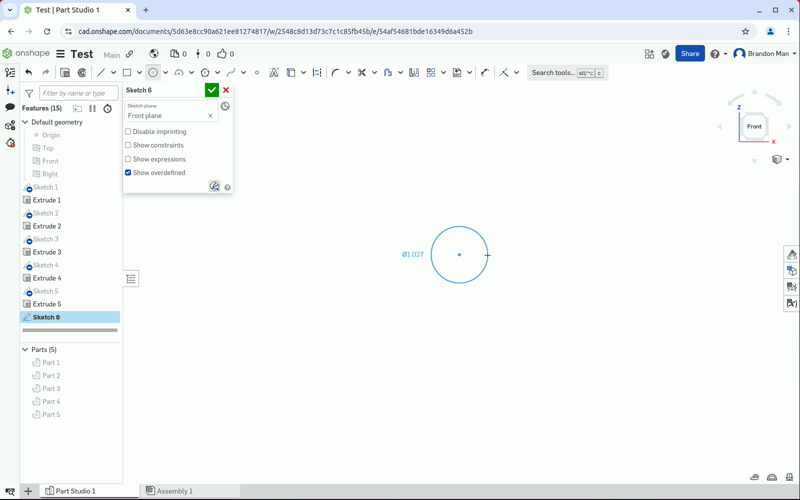
click(487, 254)
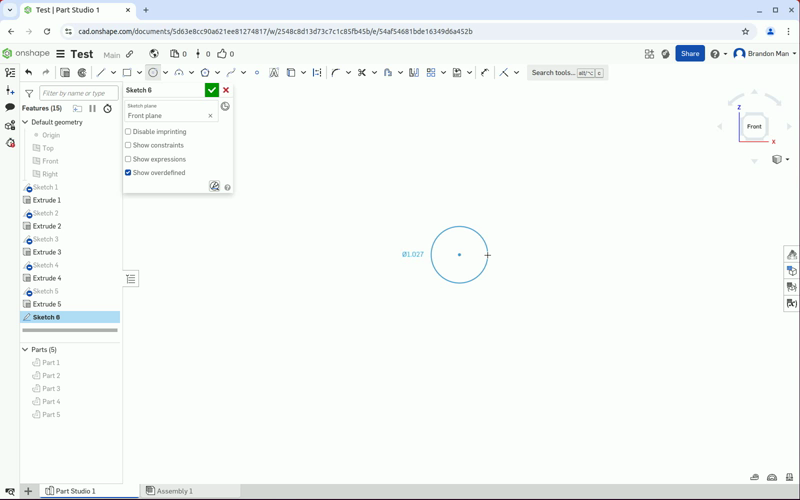
scroll(-6)
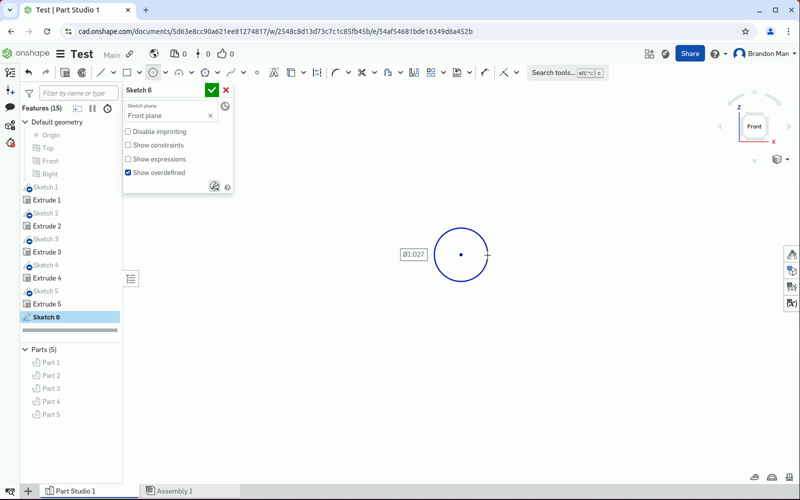
scroll(-6)
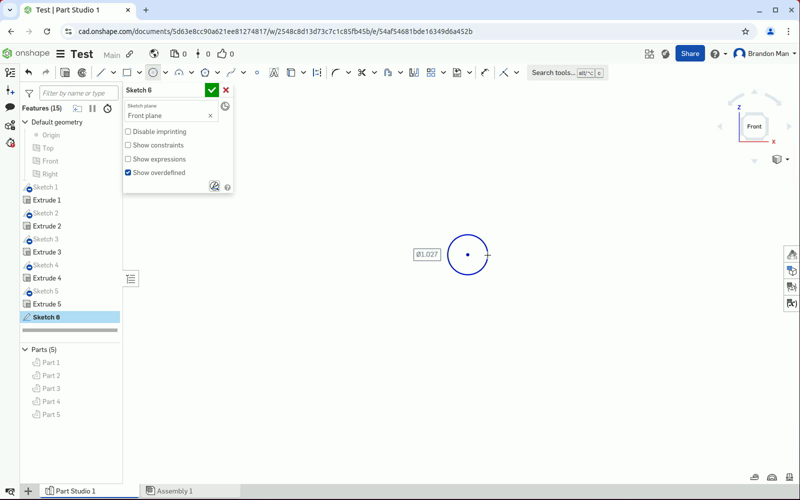
scroll(-6)
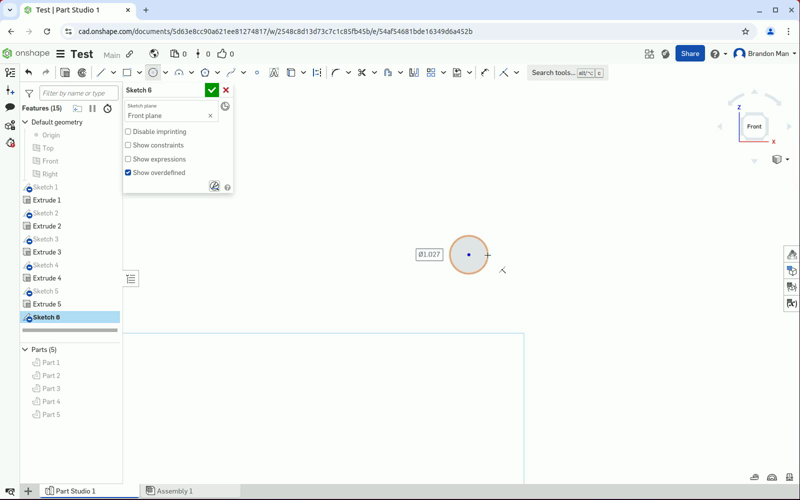
scroll(-6)
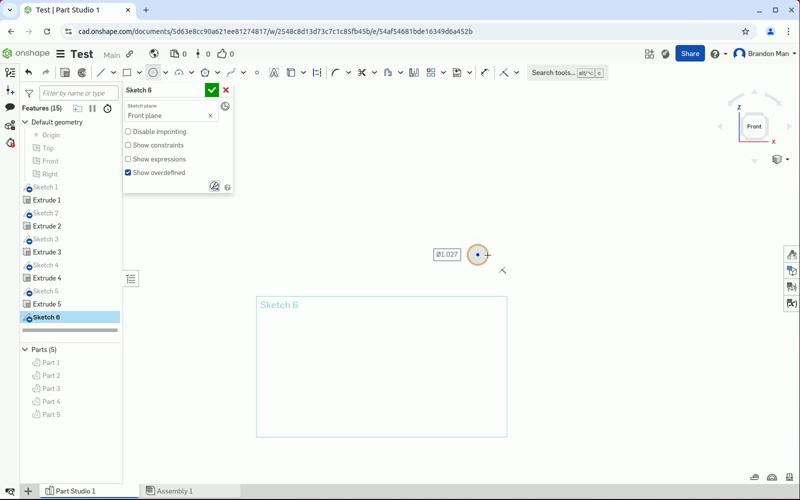
scroll(-6)
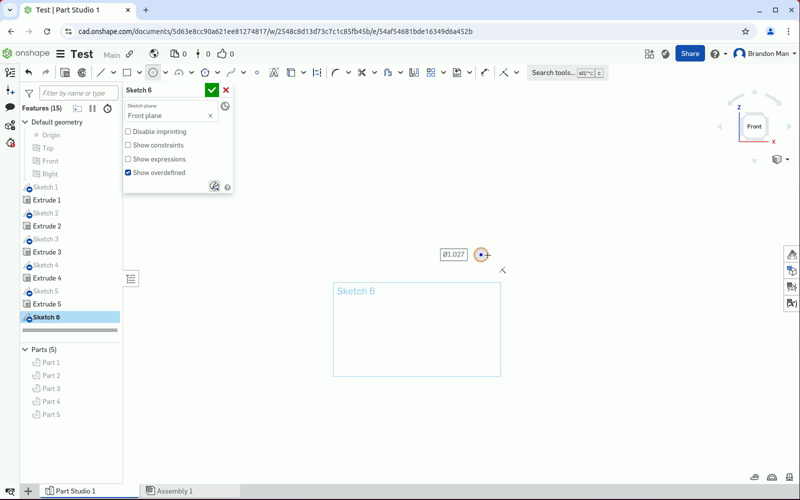
scroll(-6)
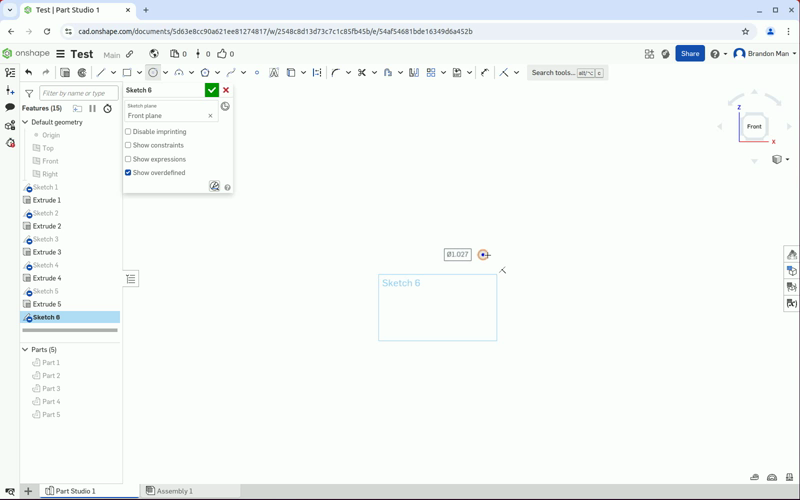
scroll(-6)
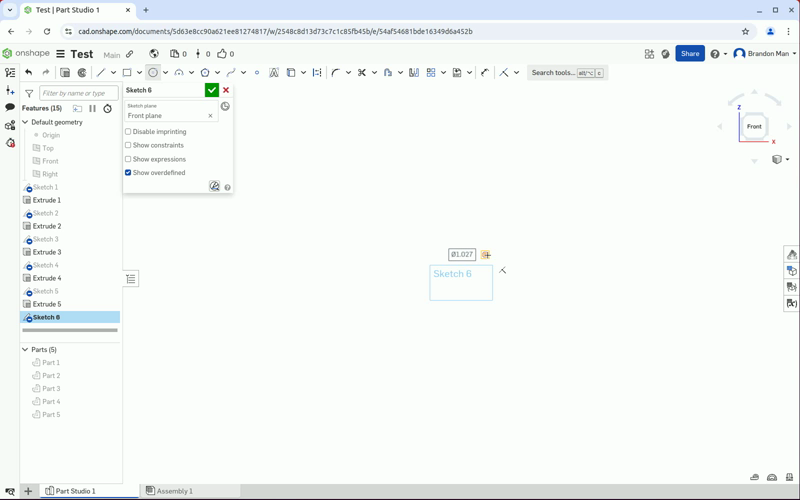
key(esc)
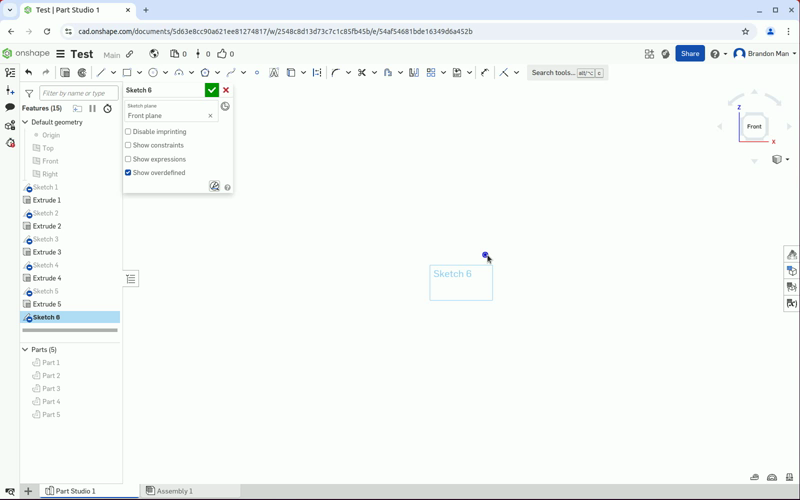
mouse_move(486, 256)
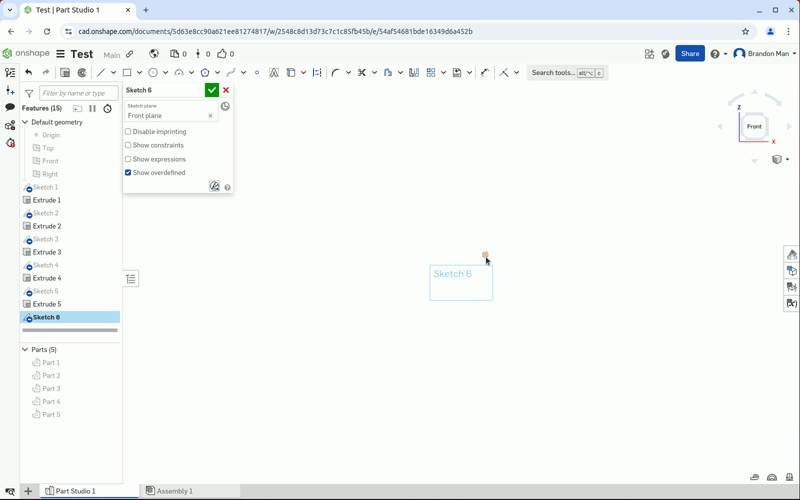
scroll(6)
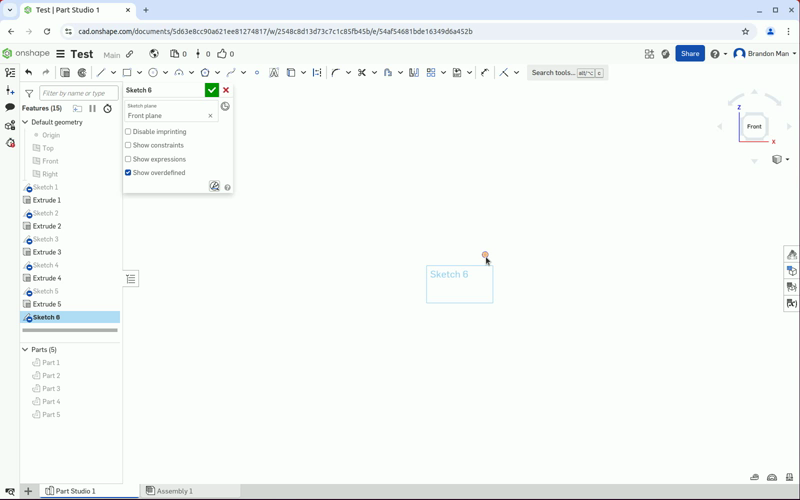
scroll(6)
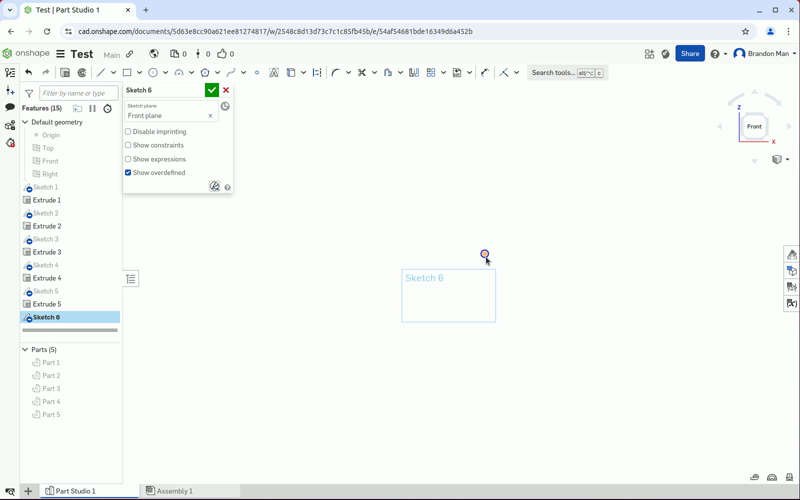
scroll(6)
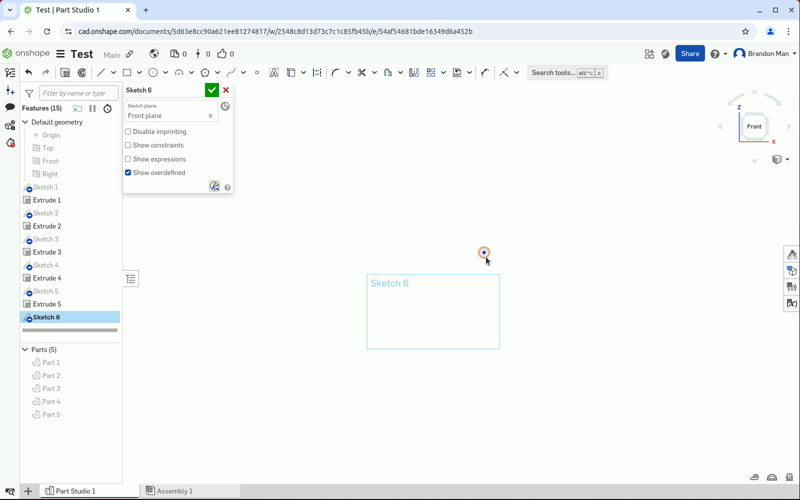
scroll(6)
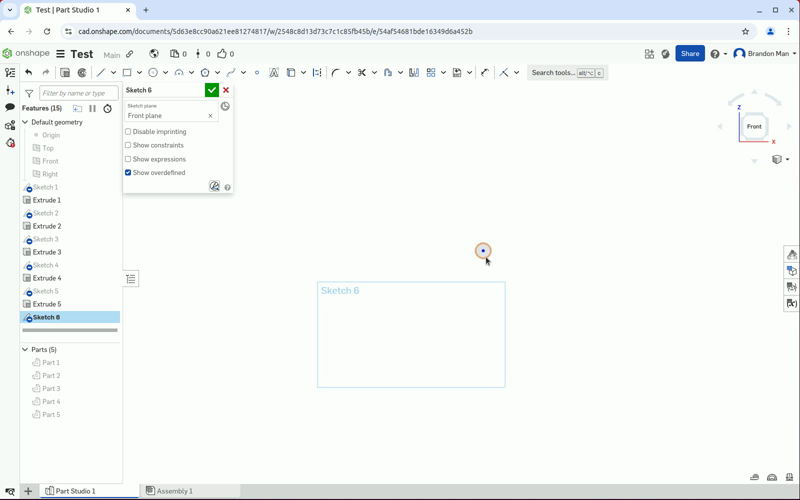
scroll(6)
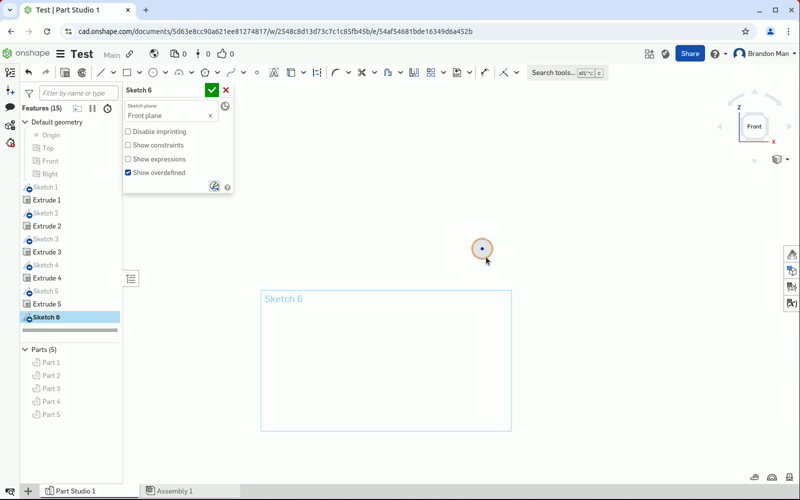
scroll(6)
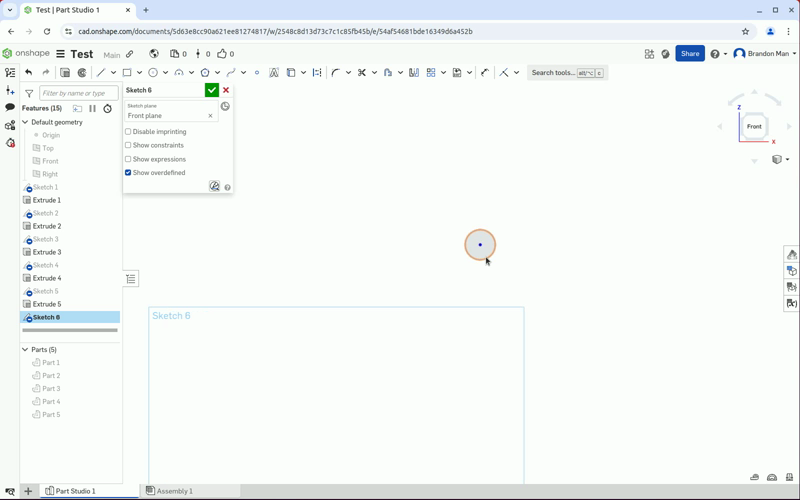
scroll(6)
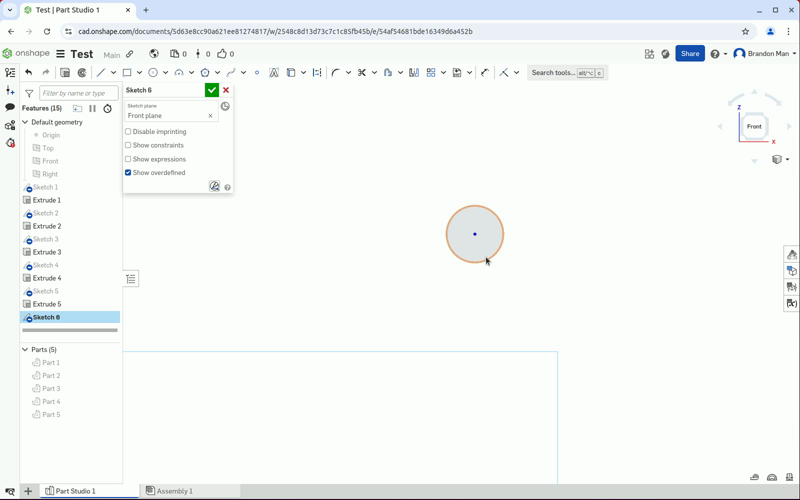
click(486, 256)
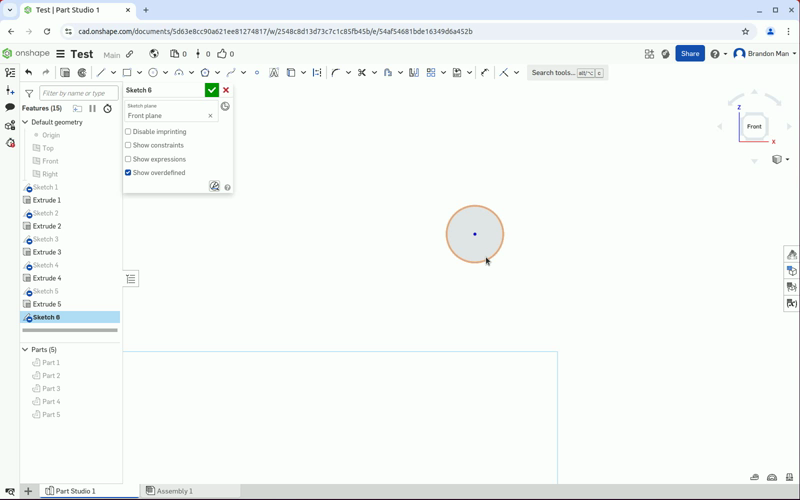
scroll(-6)
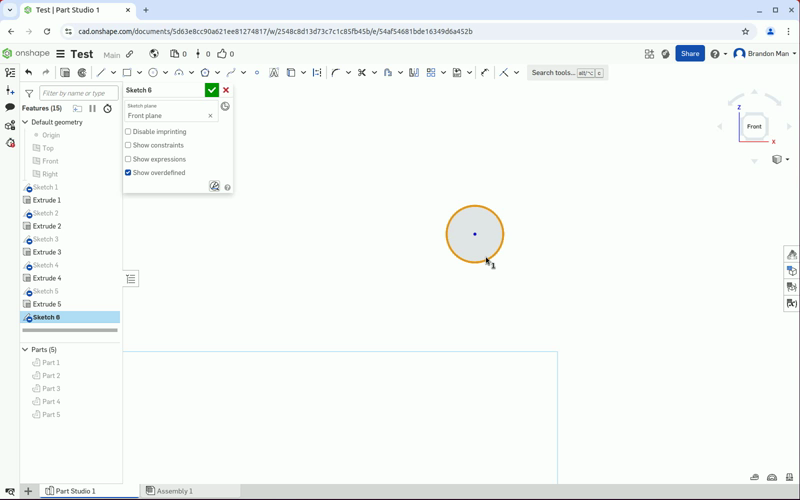
scroll(-6)
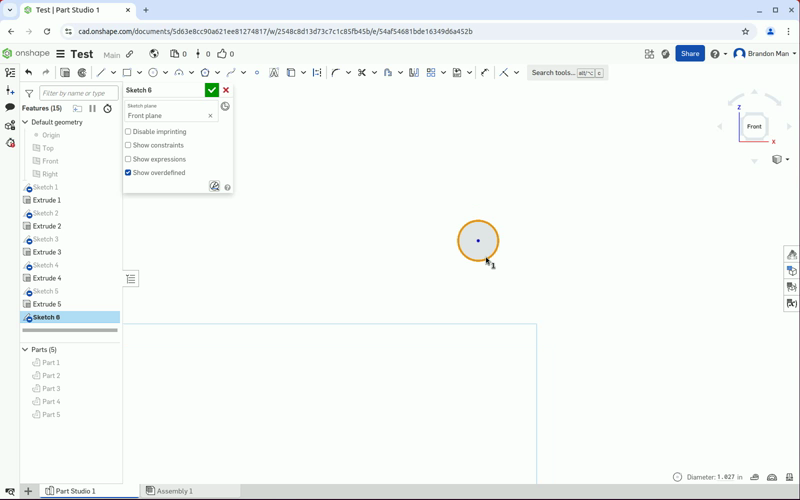
scroll(-6)
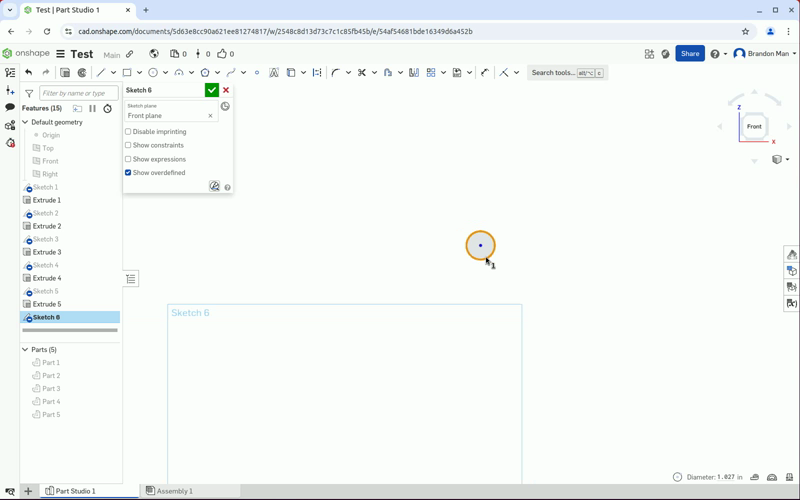
scroll(-6)
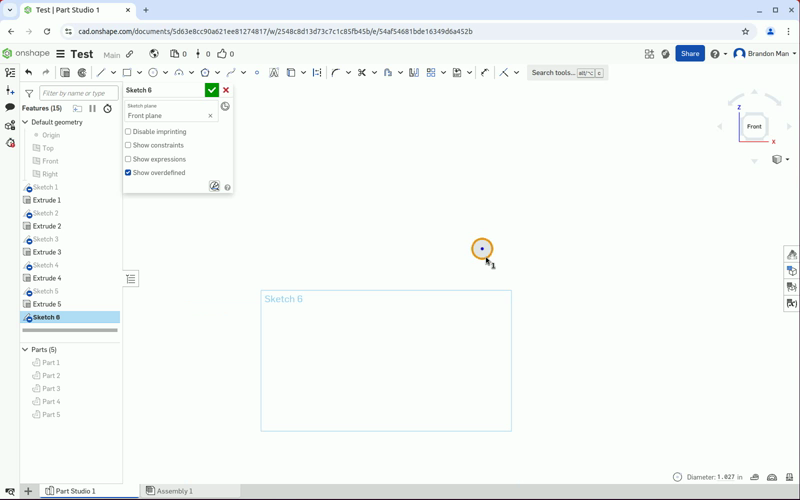
scroll(-6)
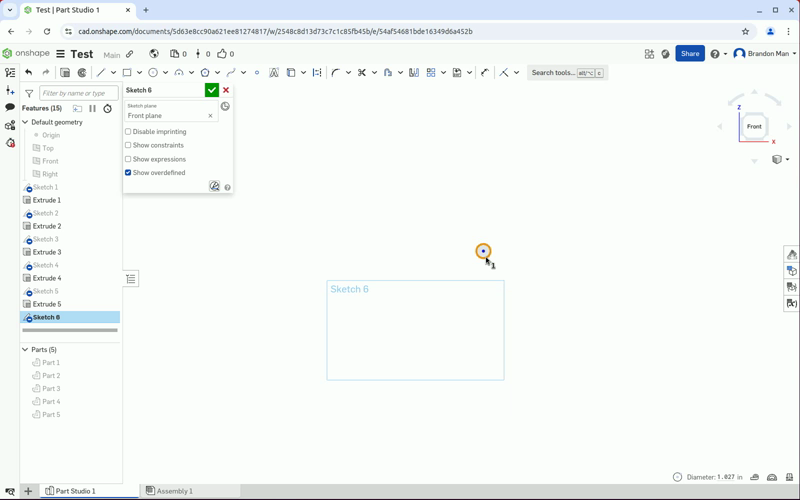
scroll(-6)
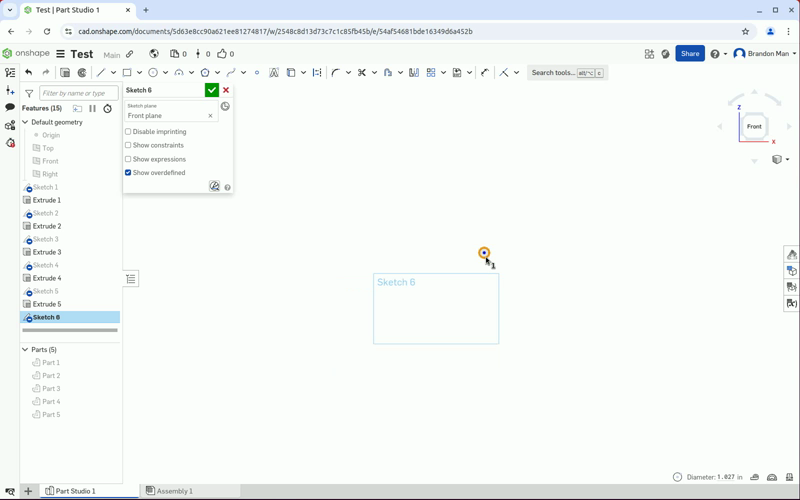
scroll(-6)
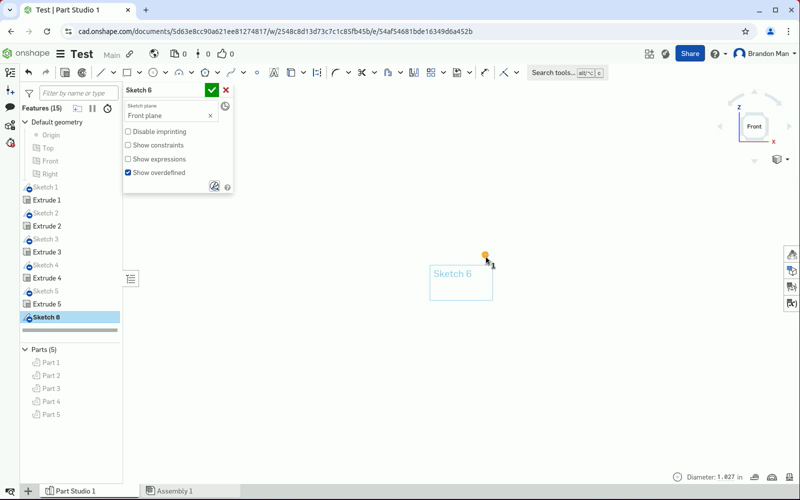
mouse_move(73, 352)
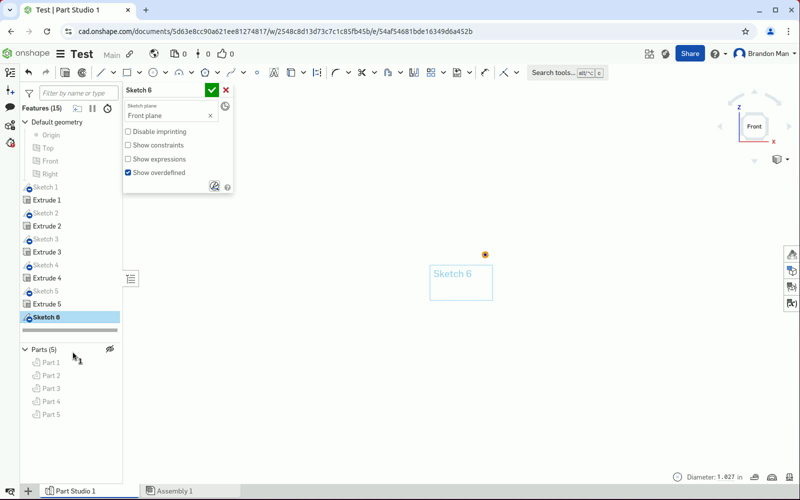
key(shift+y)
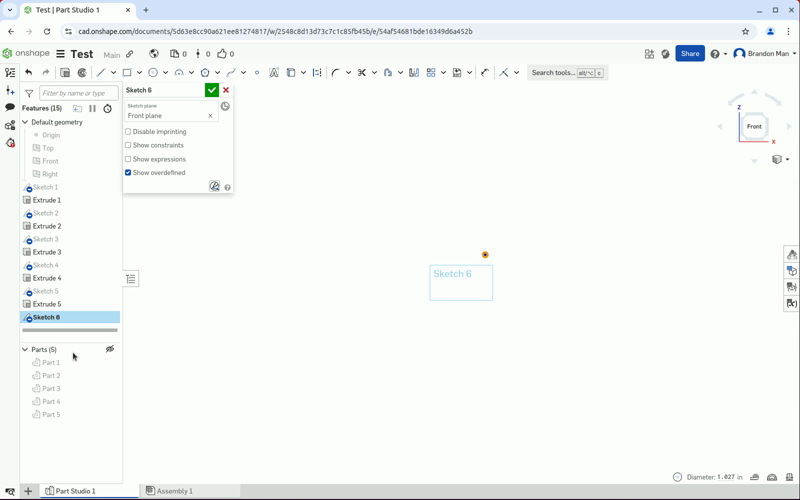
key(shift+e)
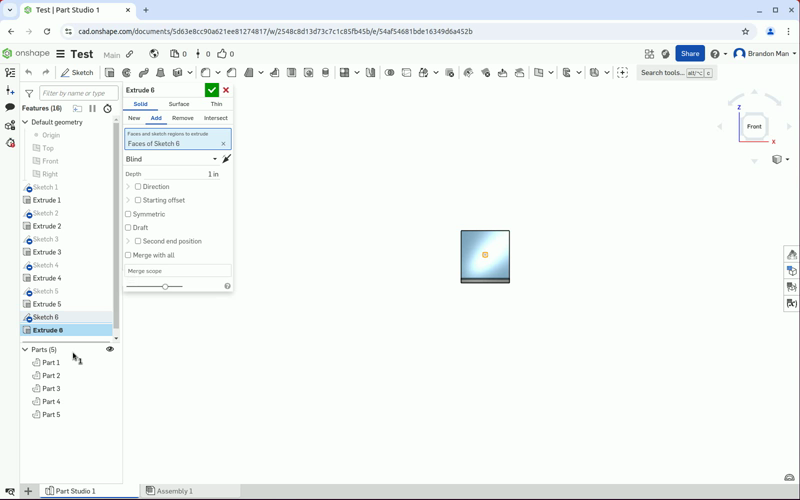
mouse_move(143, 106)
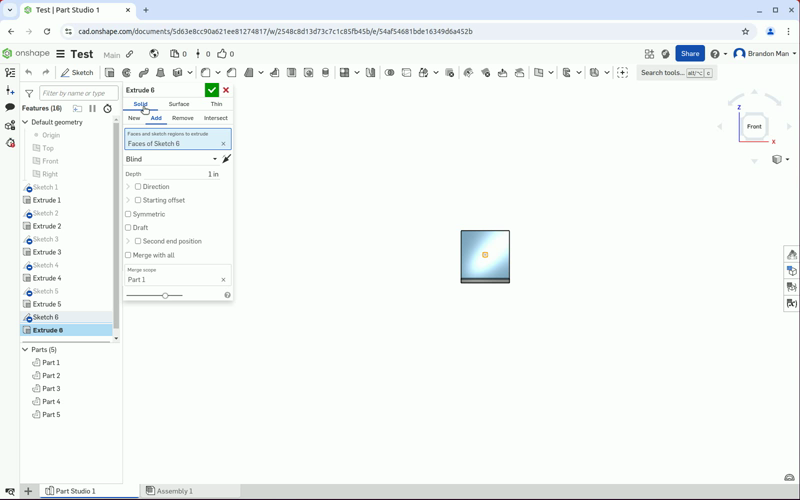
click(143, 106)
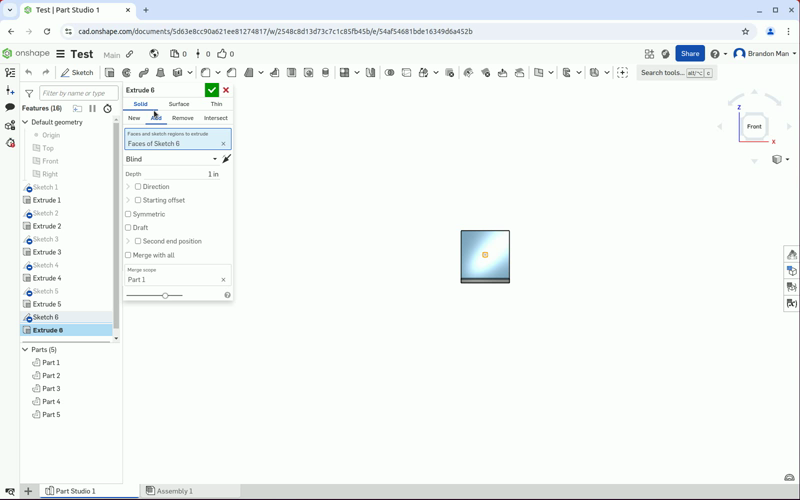
mouse_move(186, 120)
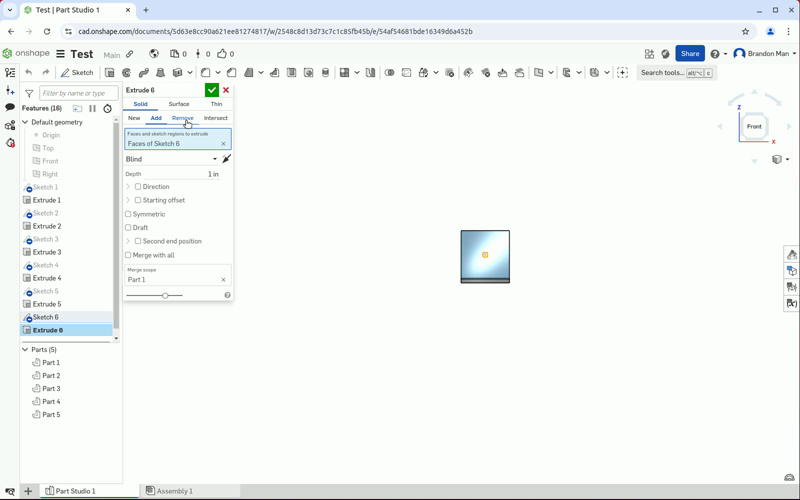
click(186, 120)
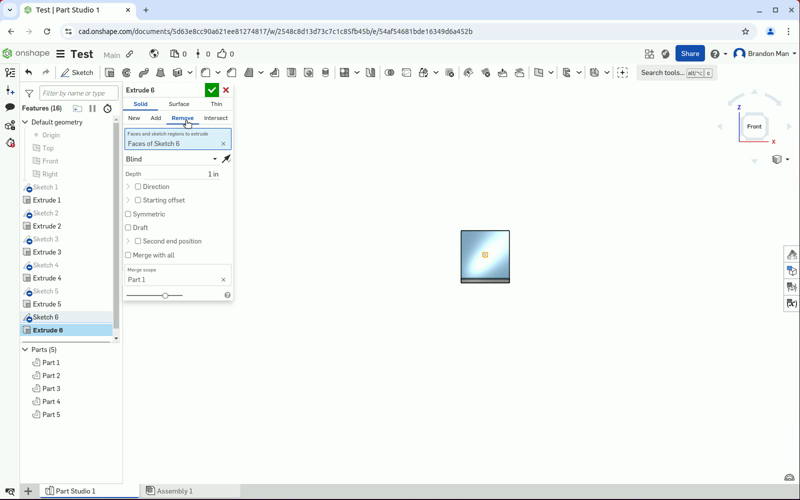
key(tab, 4)
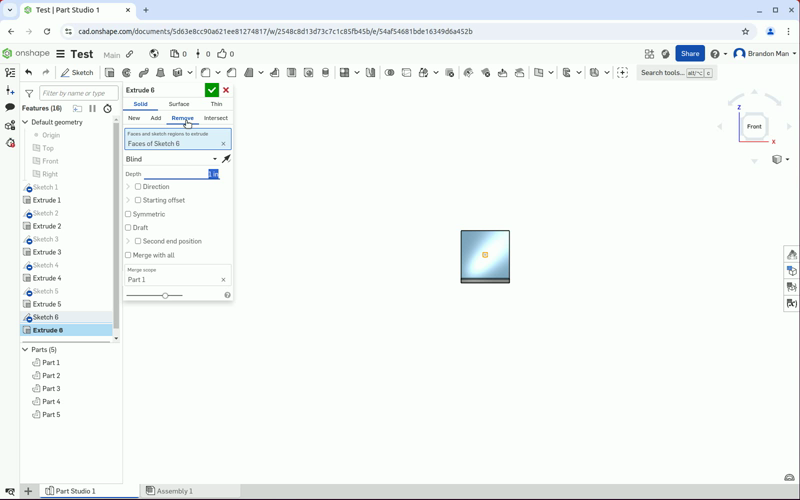
text(26.478)
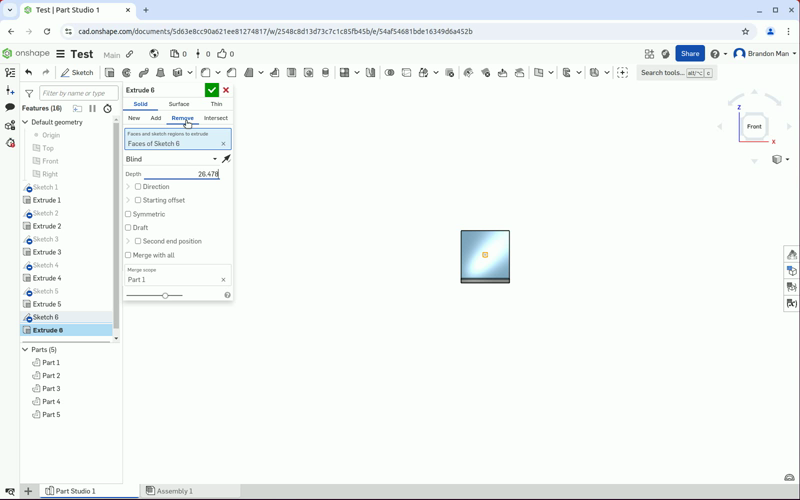
key(tab, 6)
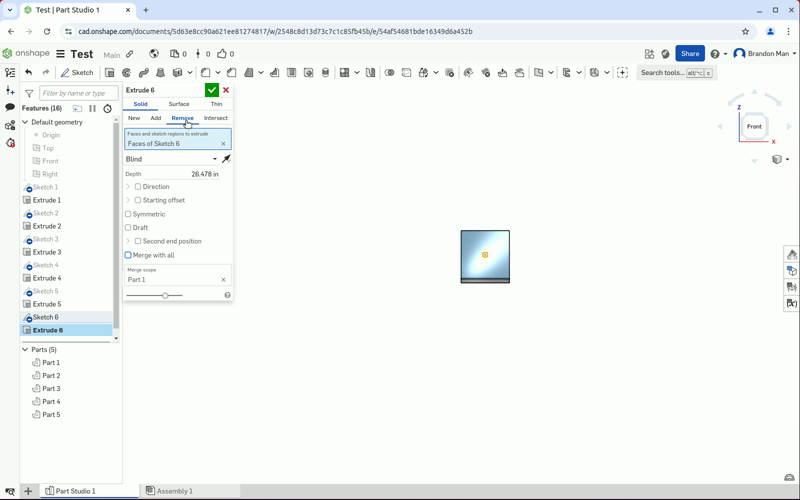
key(space)
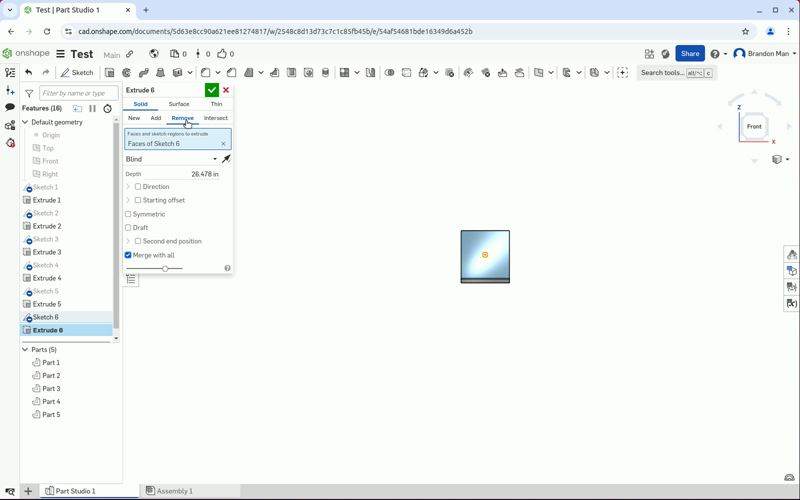
key(enter)
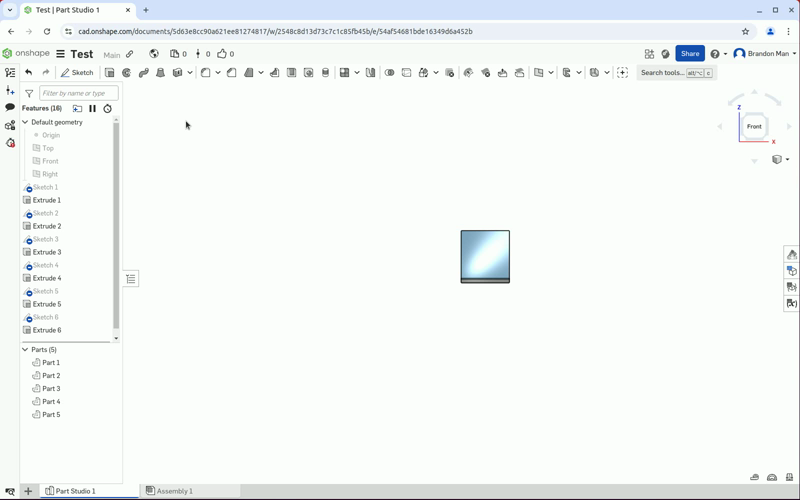
key(shift+h)
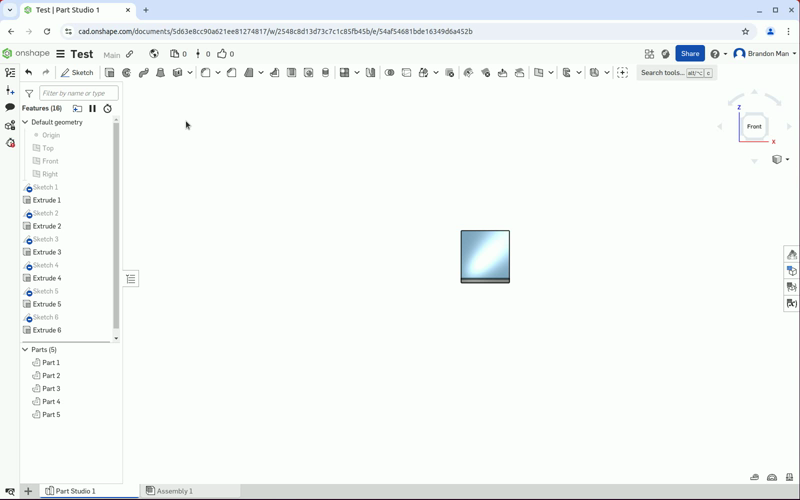
key(shift+h)
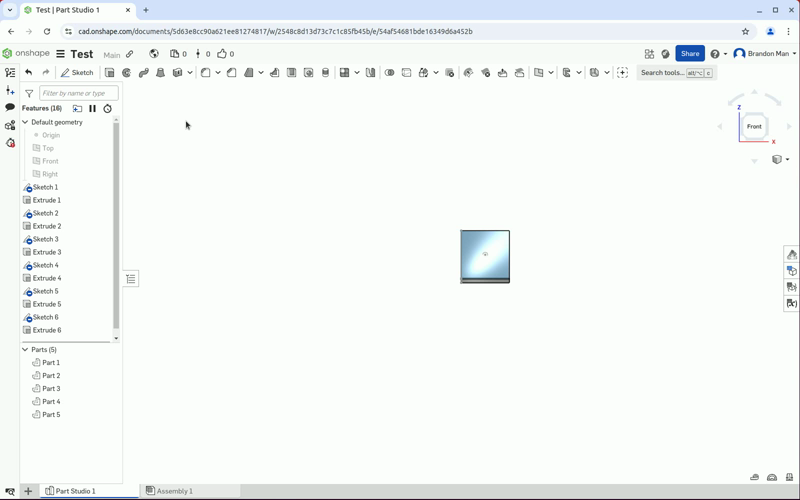
key(shift+7)
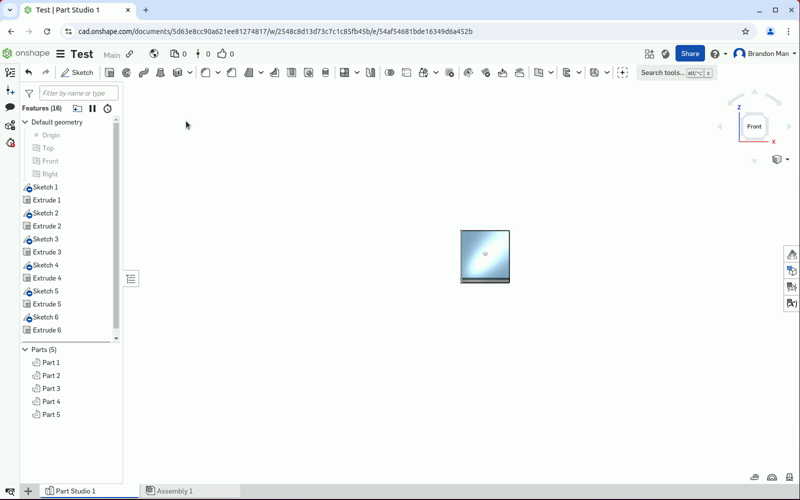
key(left, 2)
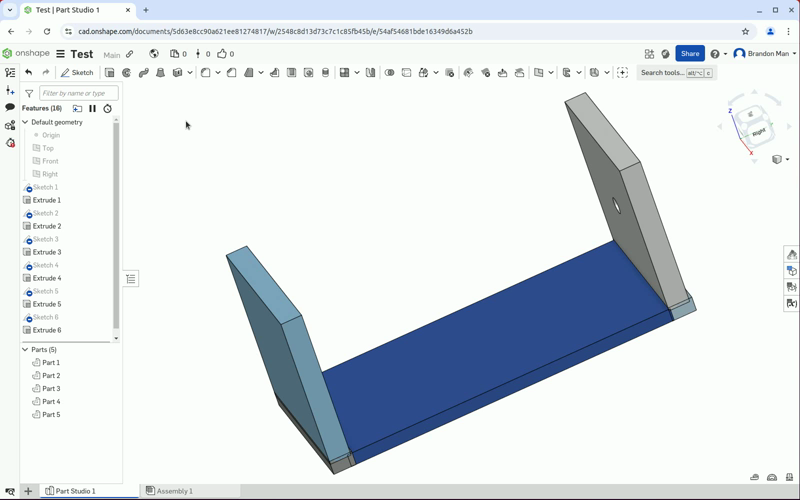
key(down, 2)
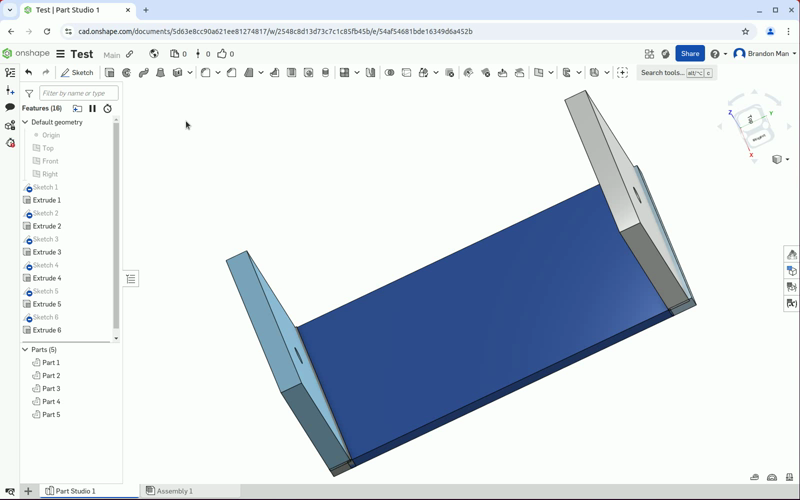
key(up, 2)
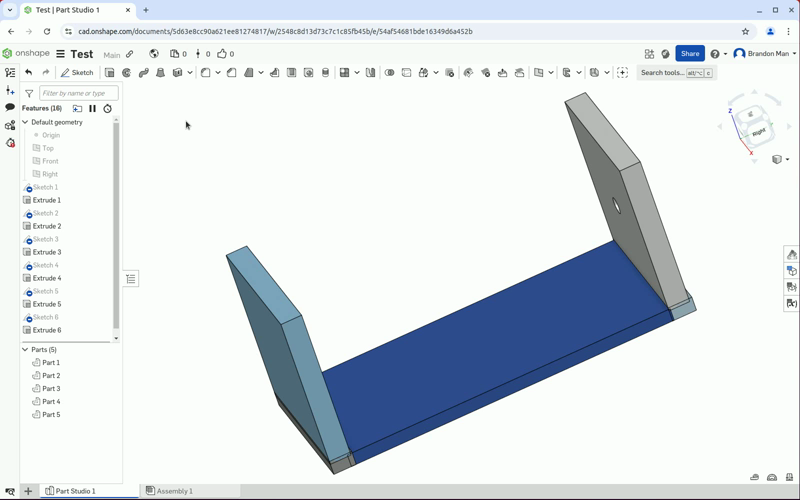
key(right, 2)
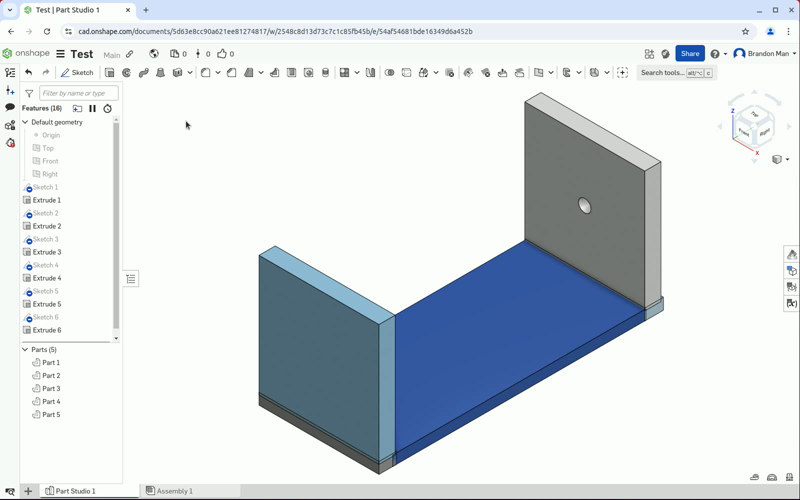
mouse_move(69, 189)
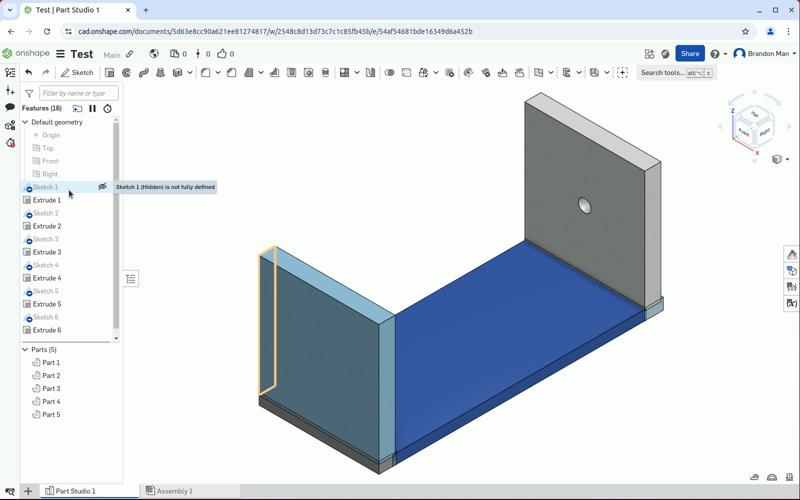
click(69, 189)